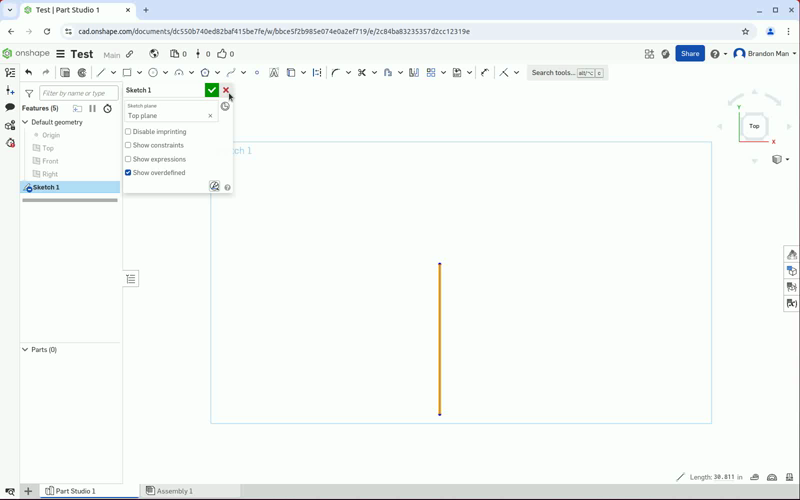
key(shift+h)
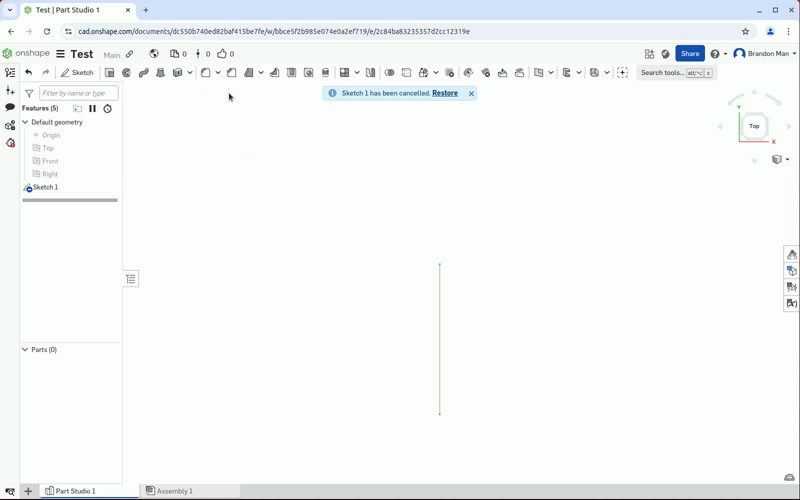
key(shift+s)
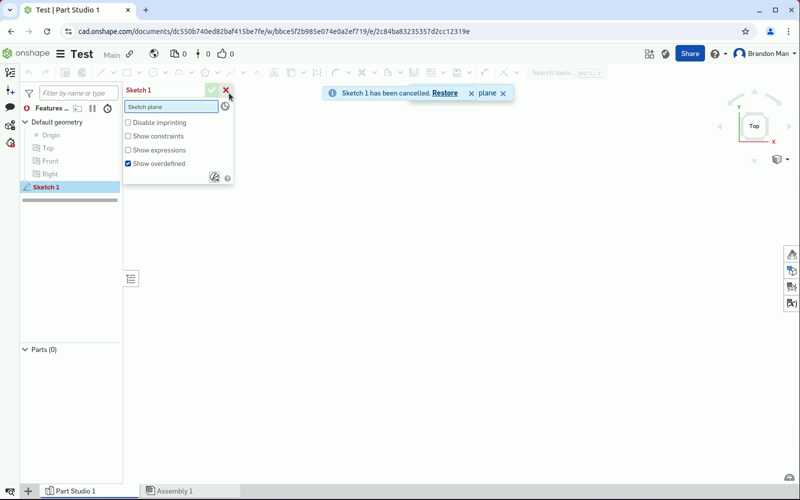
mouse_move(73, 150)
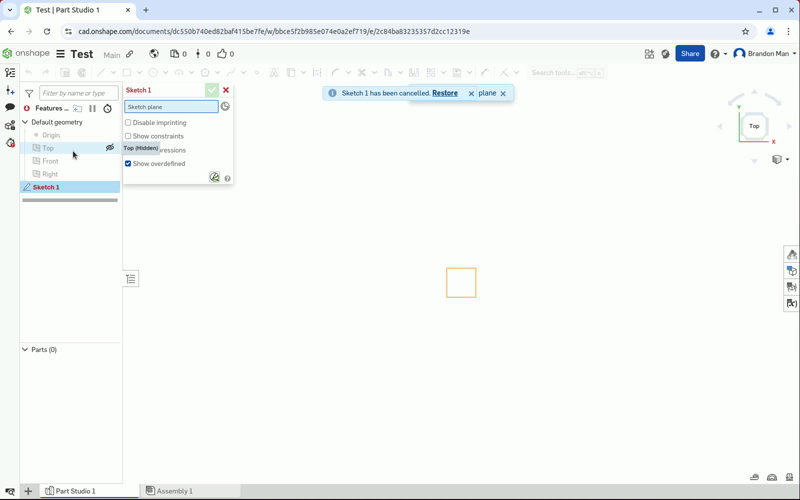
click(73, 150)
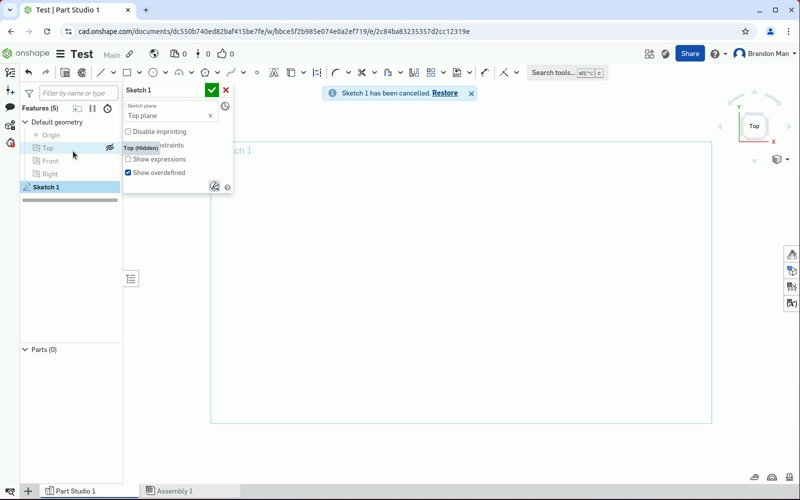
mouse_move(73, 352)
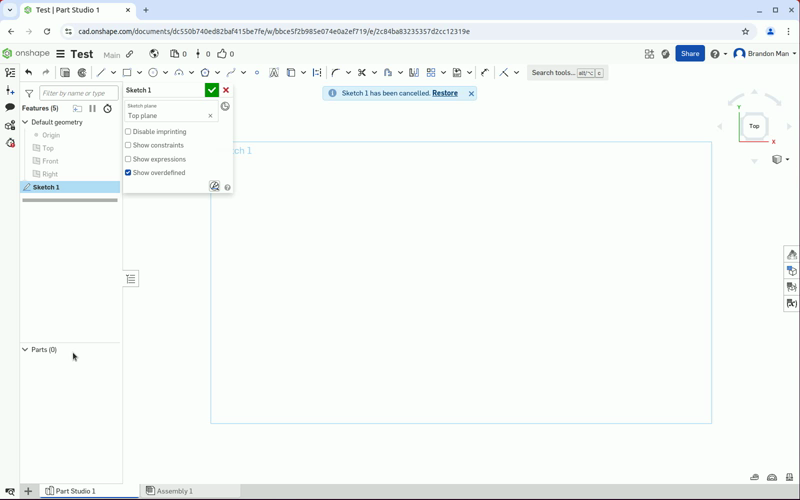
key(y)
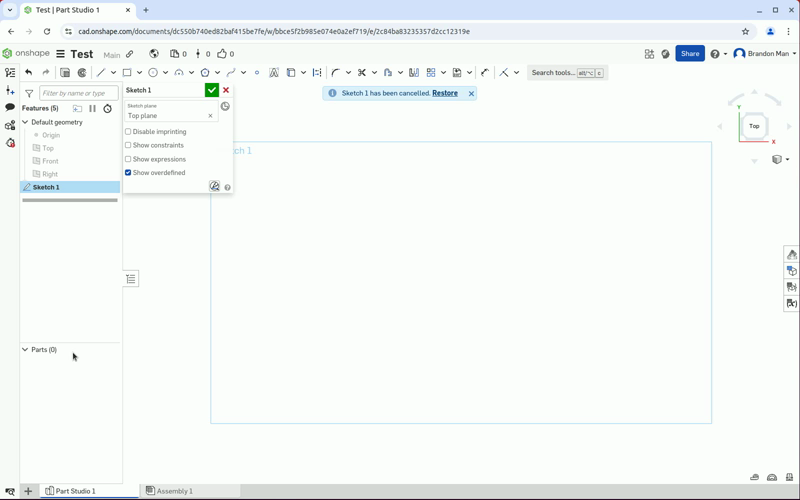
key(a)
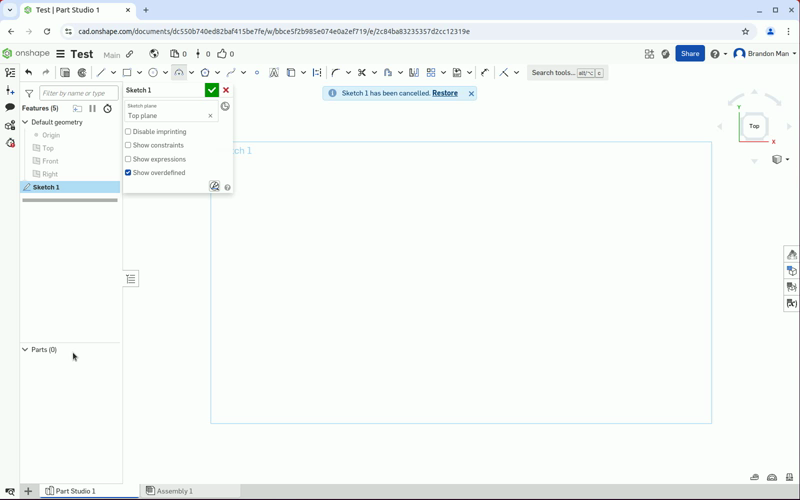
key_down(shift)
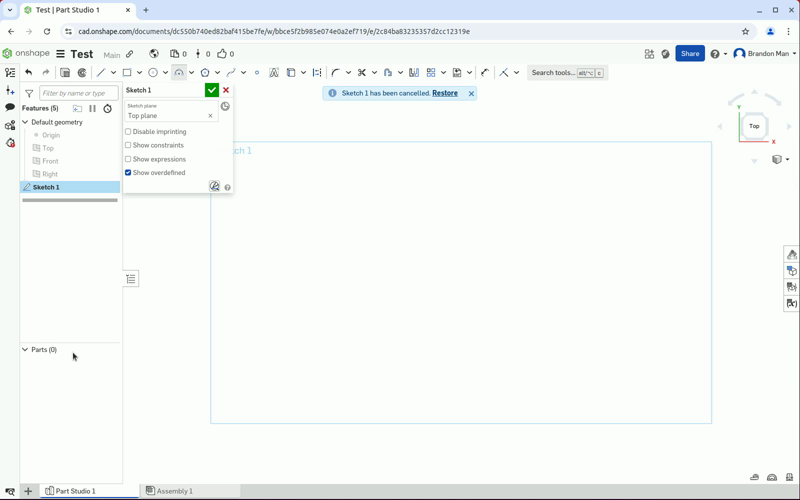
mouse_move(404, 282)
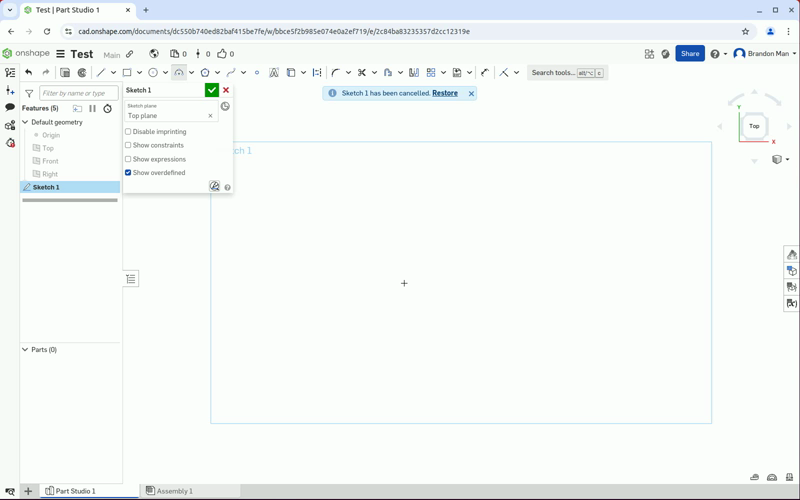
click(404, 282)
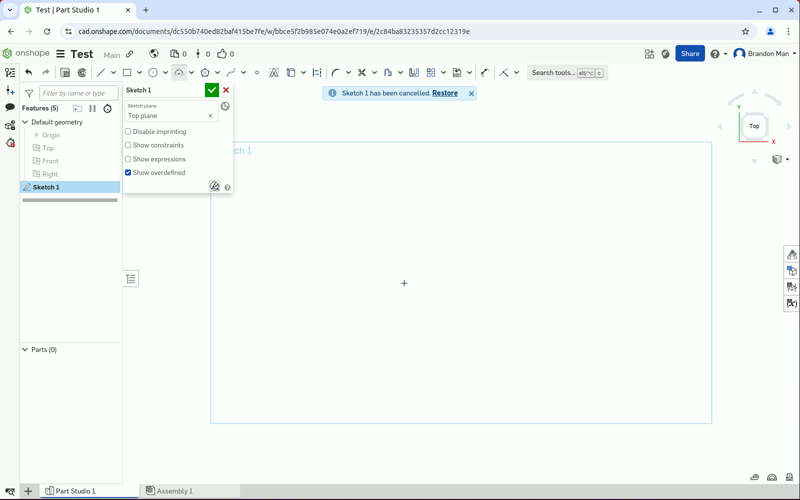
key_up(shift)
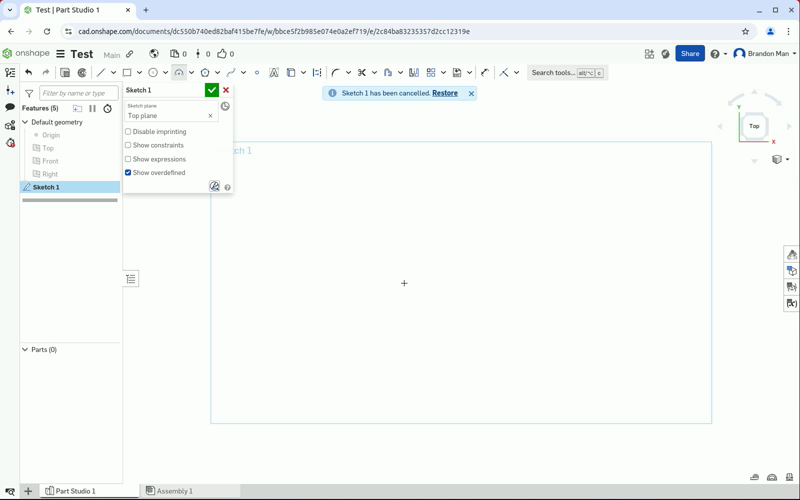
key_down(shift)
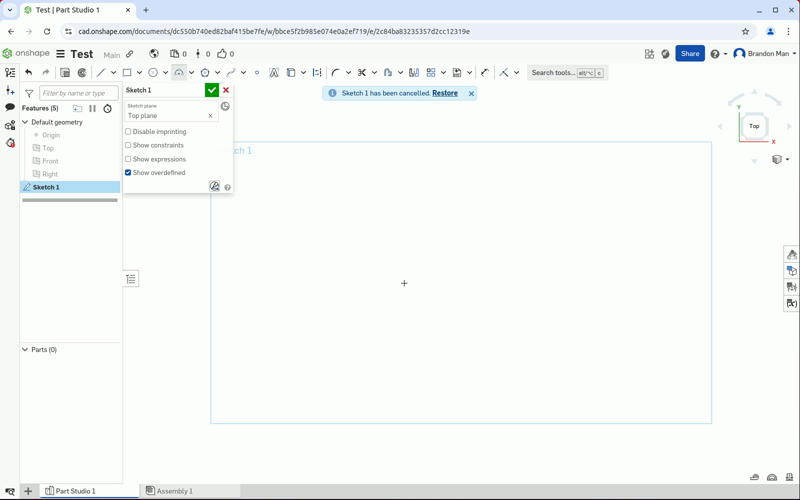
mouse_move(489, 234)
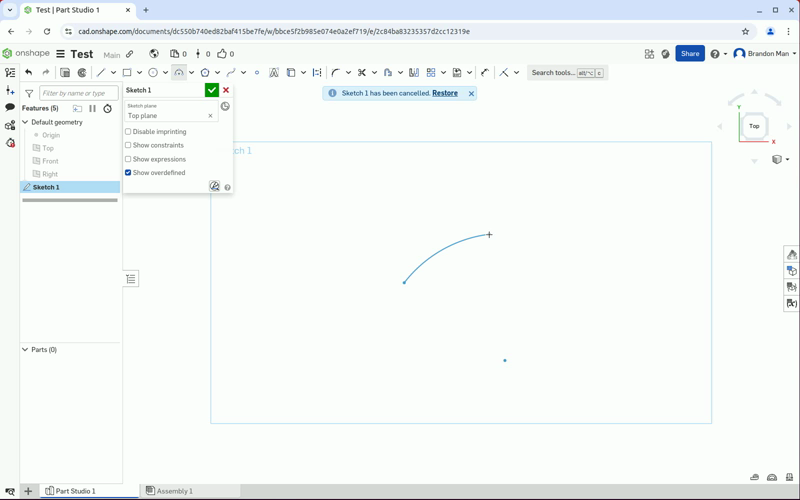
click(489, 234)
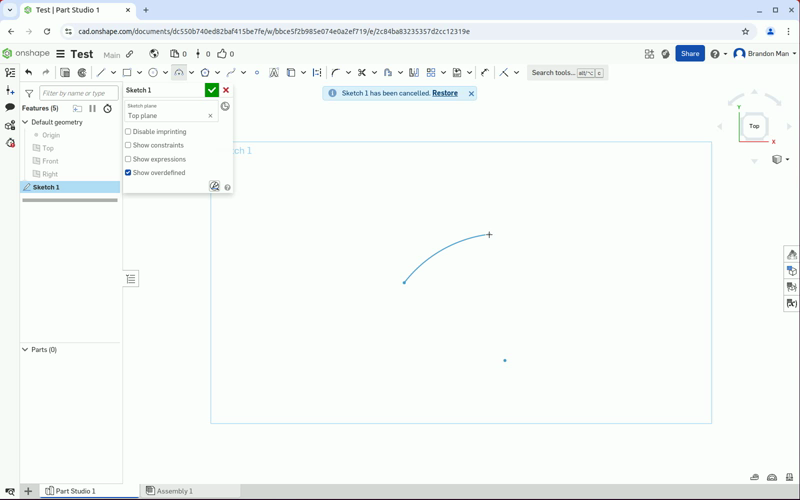
mouse_move(432, 233)
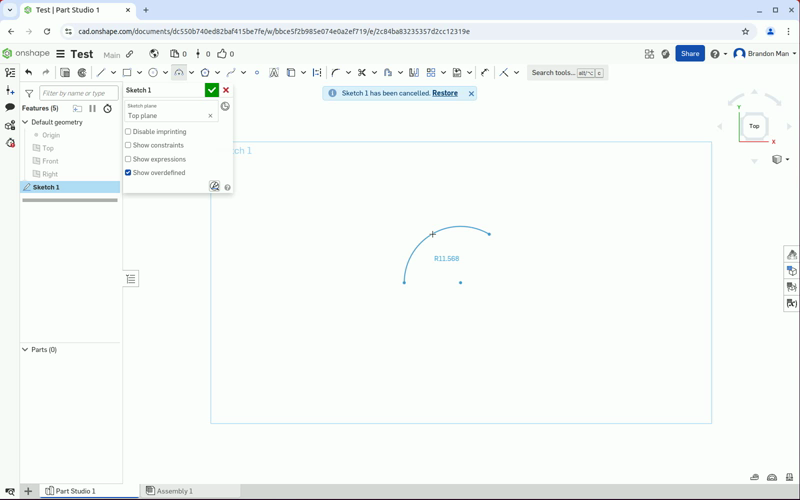
click(432, 233)
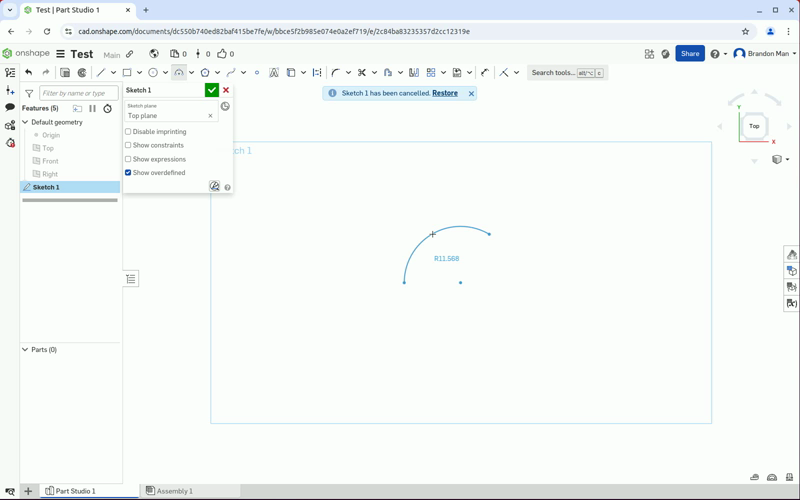
key_up(shift)
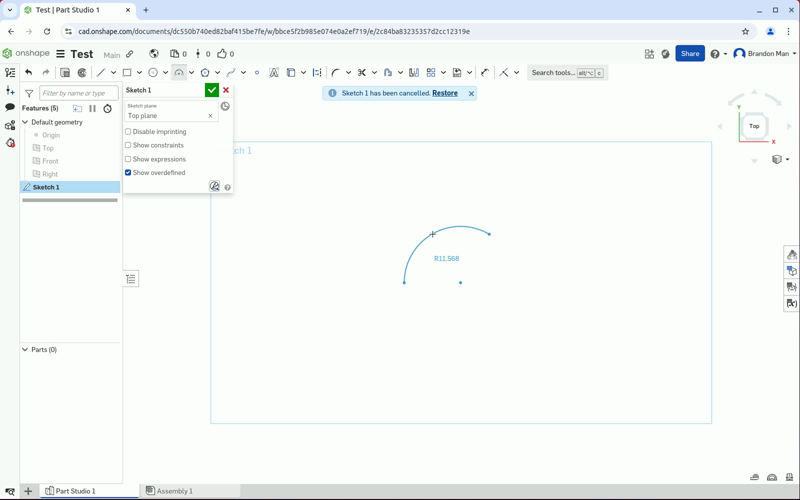
mouse_move(489, 234)
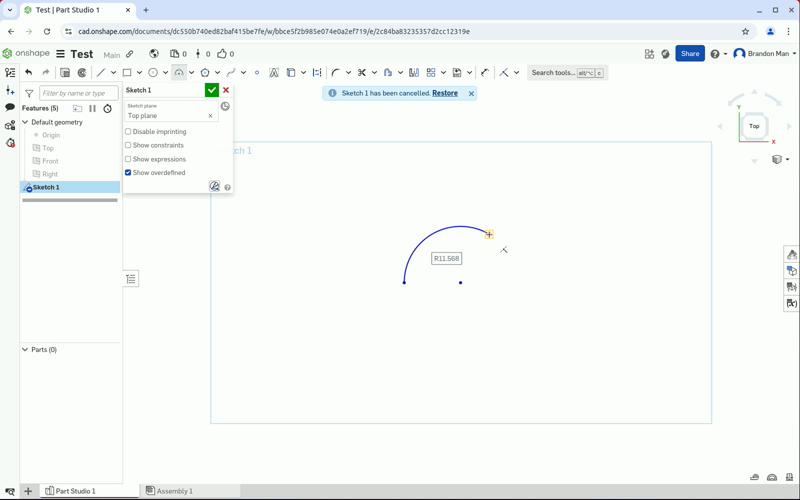
click(489, 234)
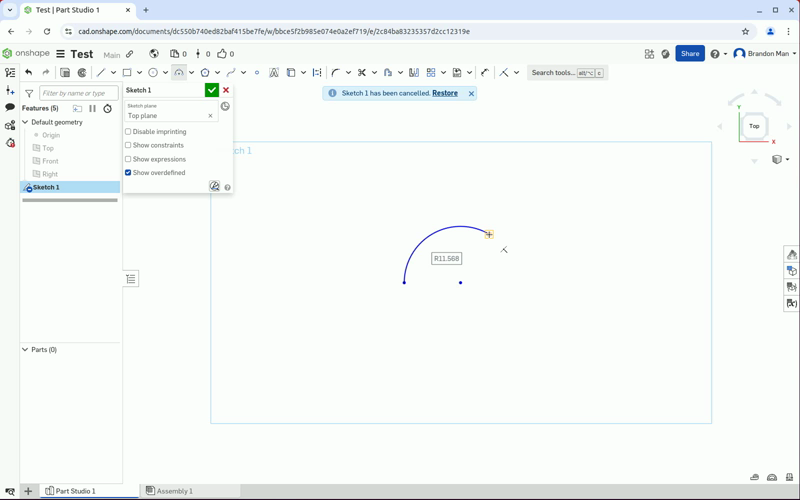
mouse_move(404, 282)
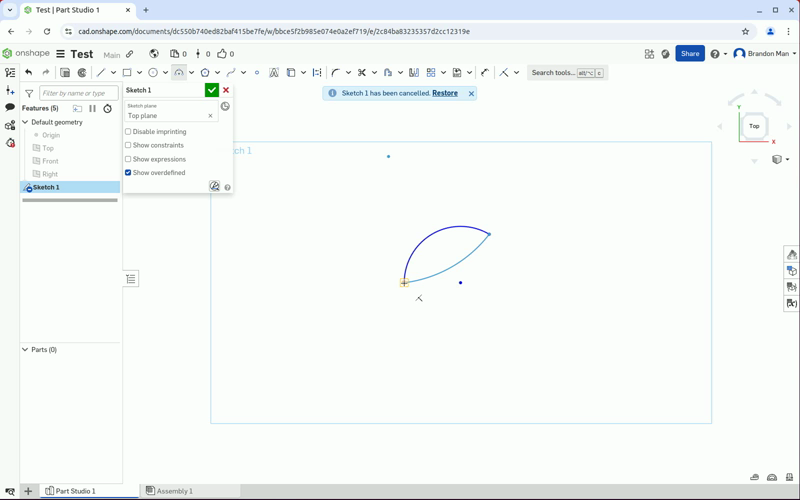
click(404, 282)
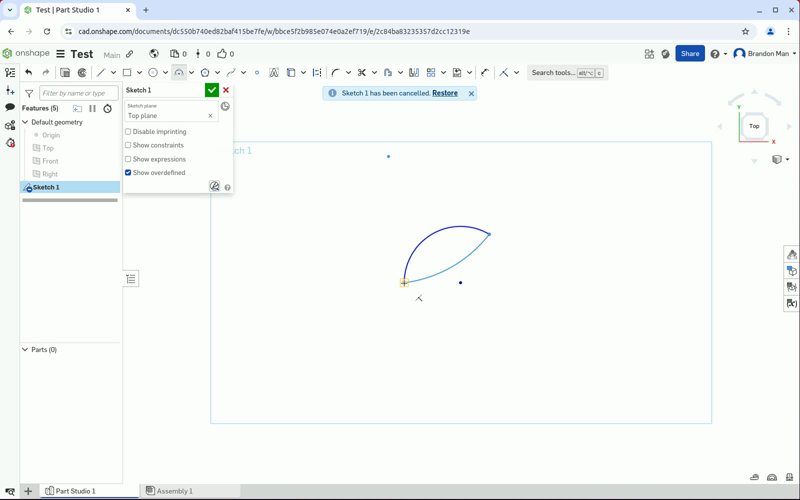
key_down(shift)
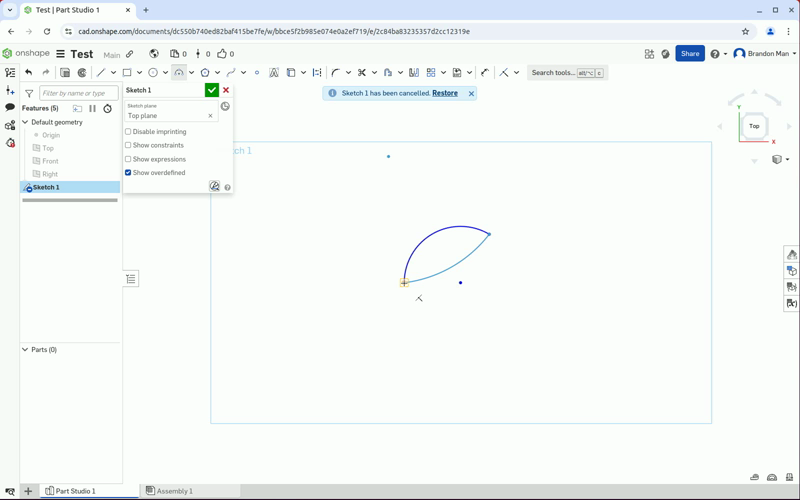
mouse_move(403, 185)
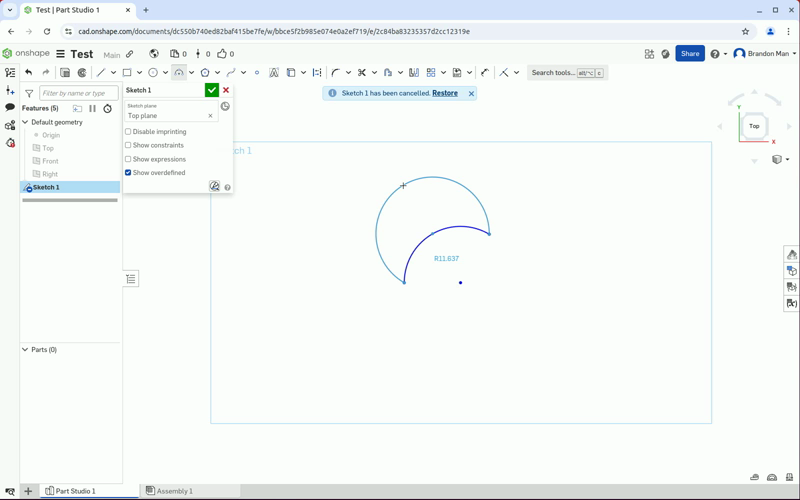
click(403, 185)
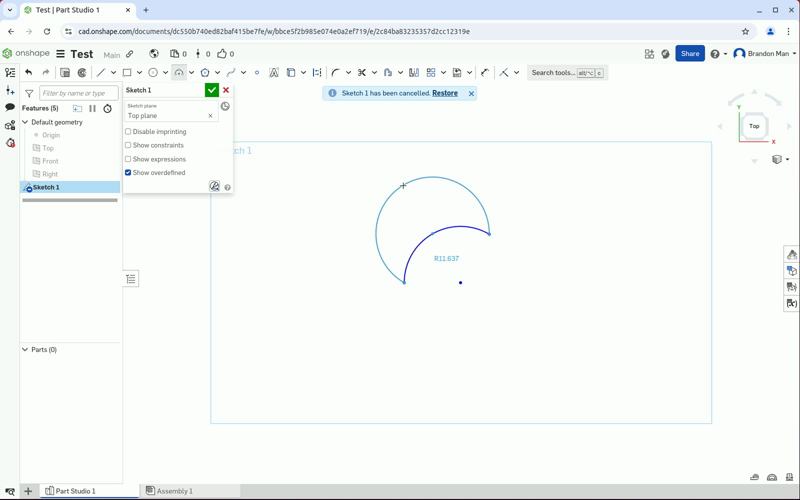
key_up(shift)
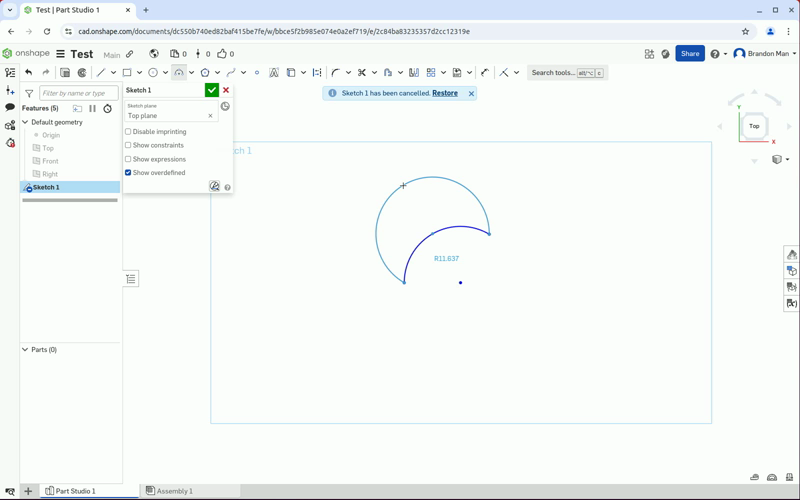
key(esc)
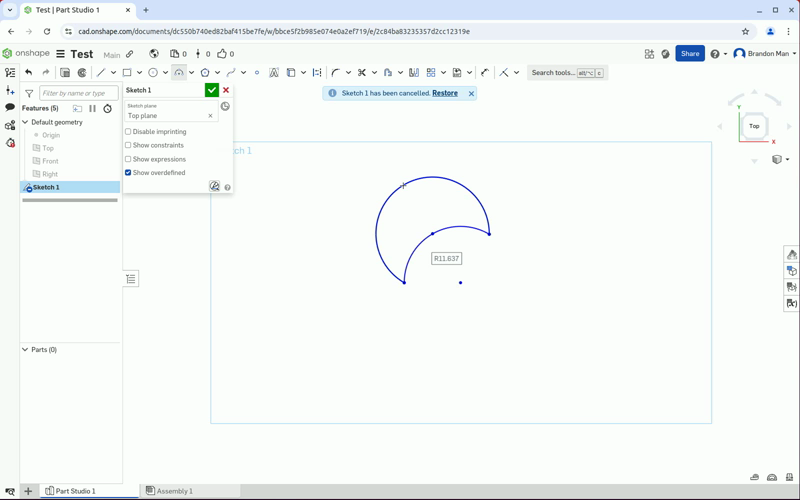
key(c)
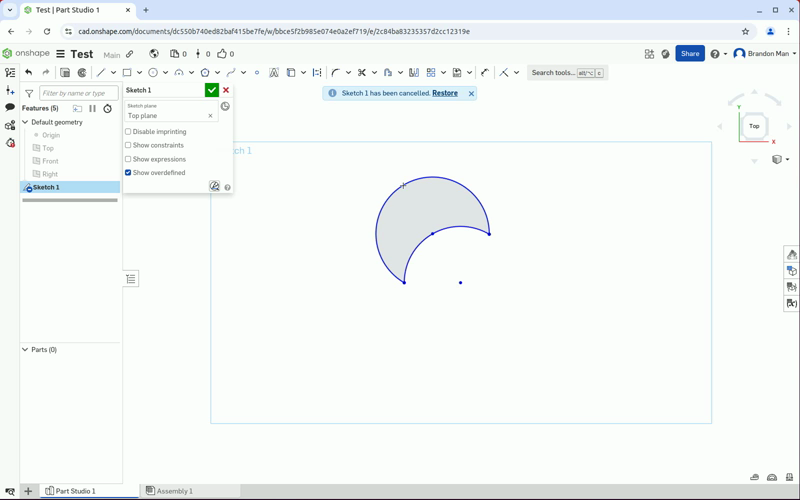
key_down(shift)
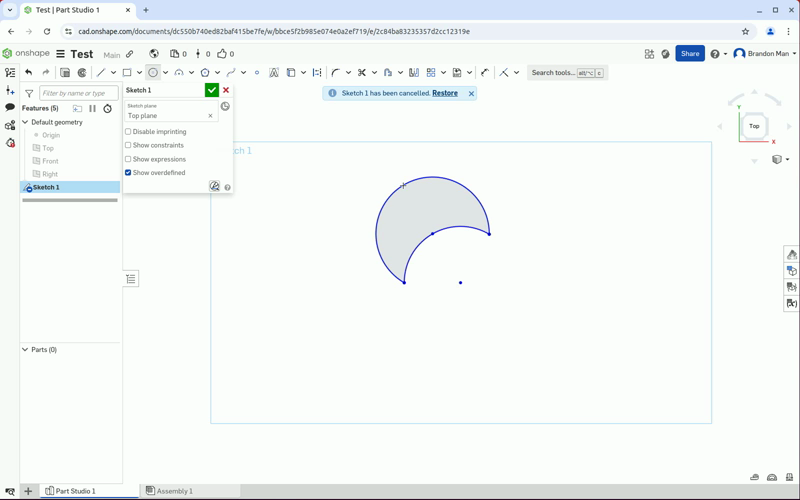
mouse_move(419, 211)
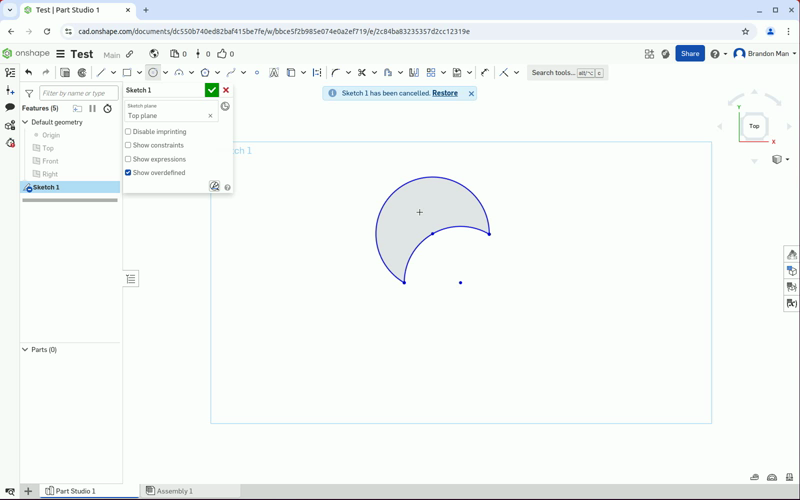
click(419, 211)
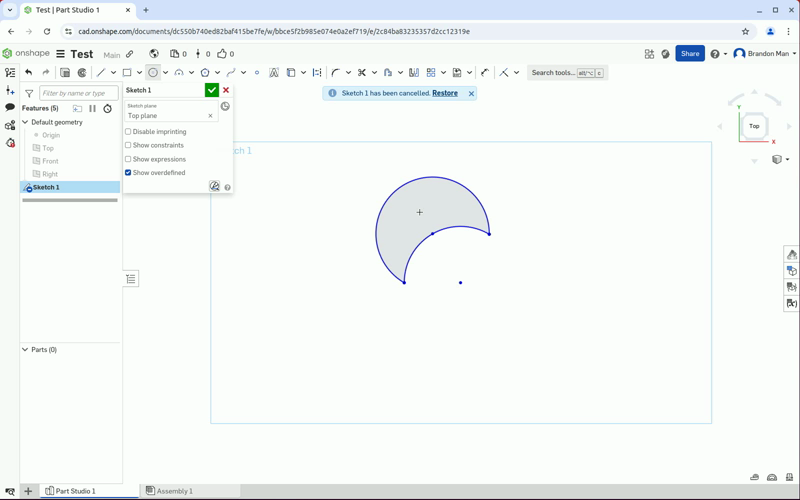
key_up(shift)
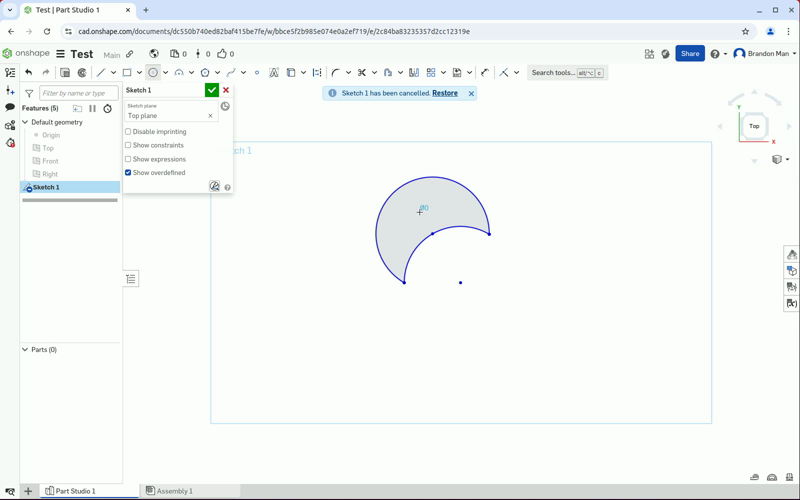
mouse_move(437, 211)
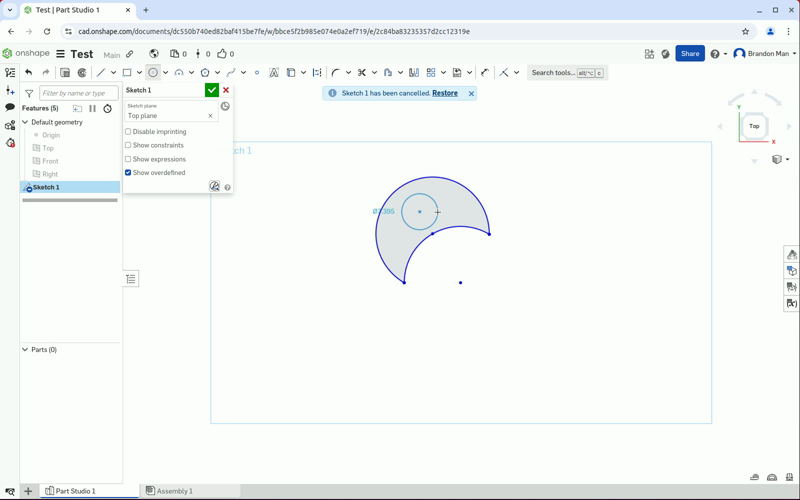
click(437, 211)
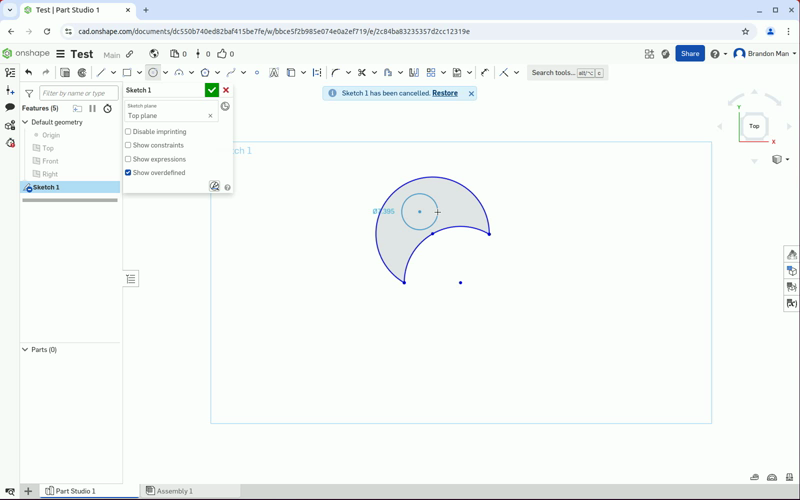
key(esc)
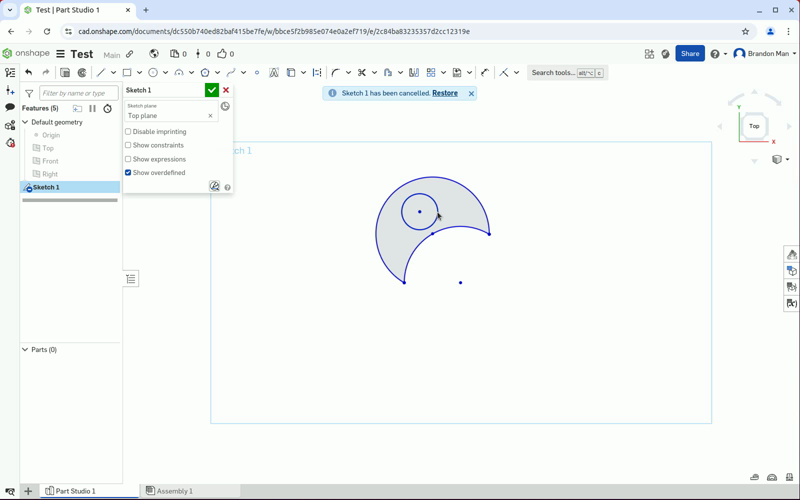
mouse_move(474, 209)
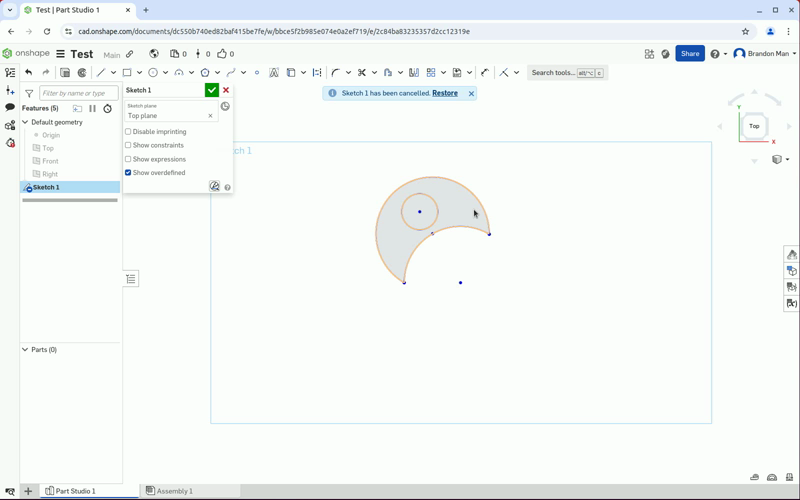
click(474, 209)
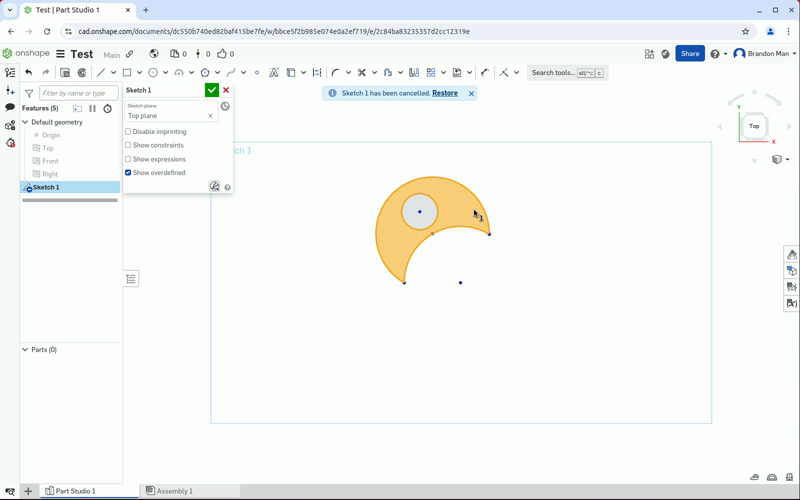
mouse_move(73, 352)
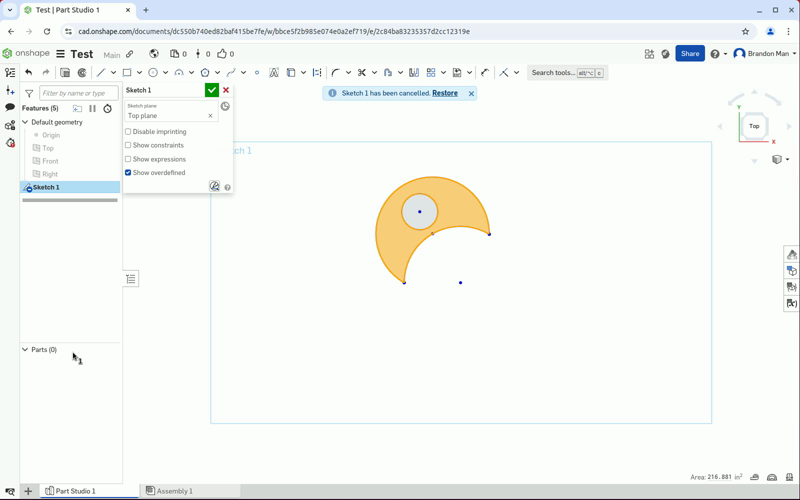
key(shift+y)
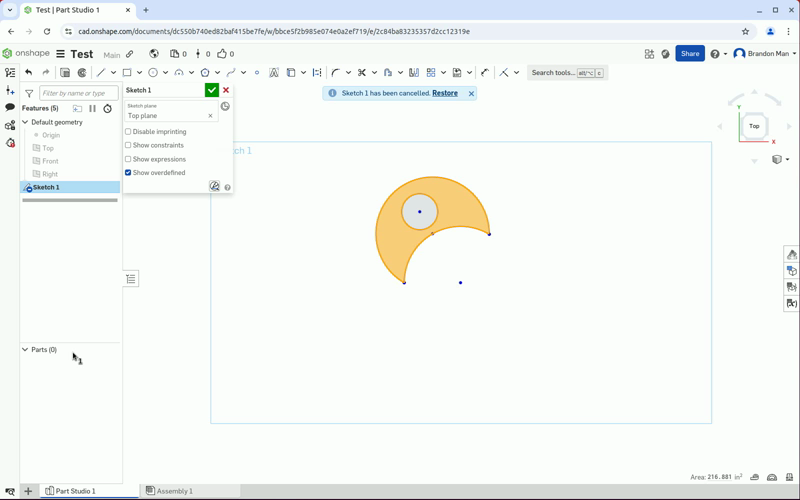
key(shift+e)
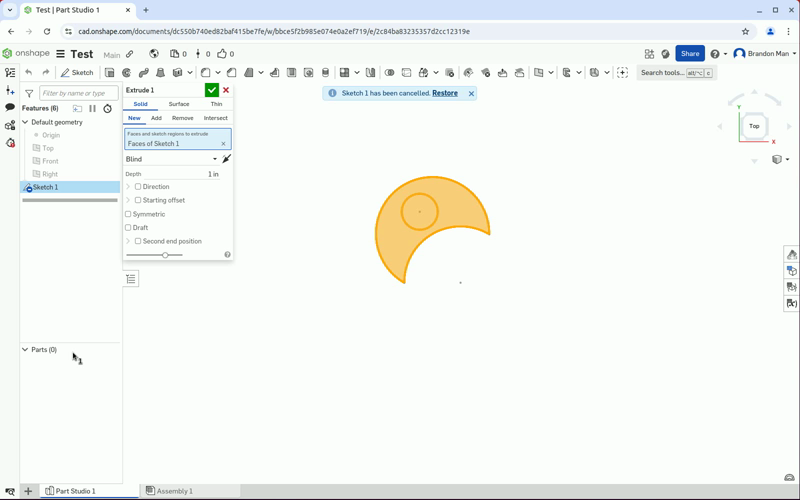
mouse_move(143, 106)
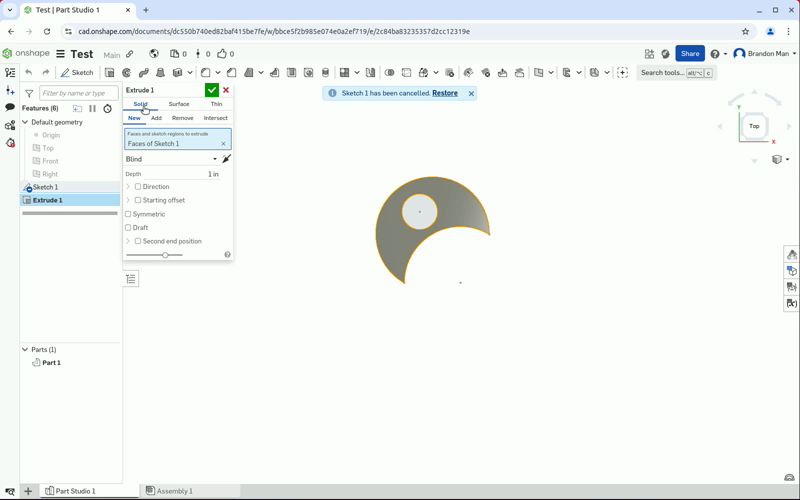
click(143, 106)
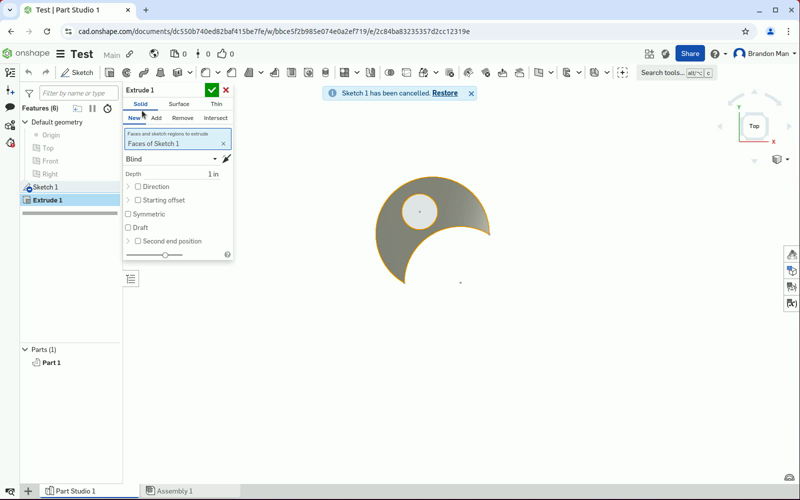
mouse_move(137, 120)
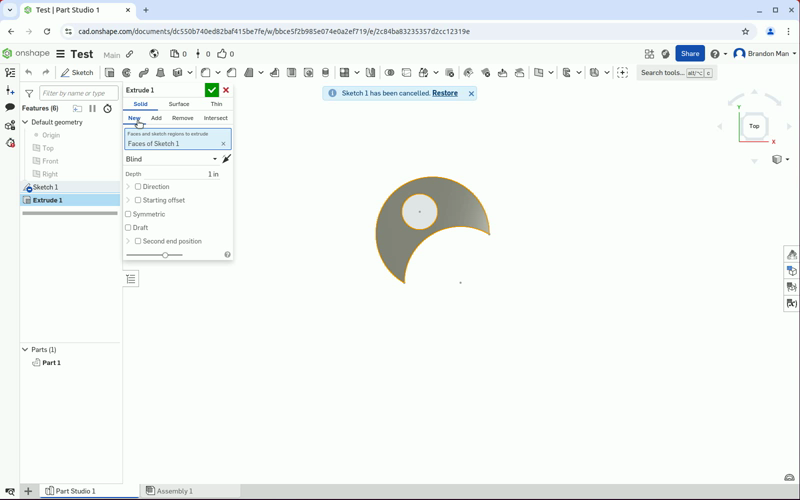
click(137, 120)
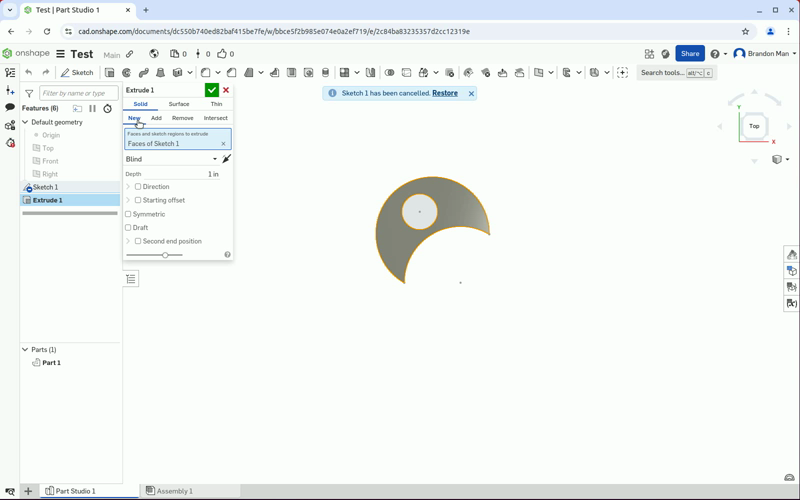
key(tab, 4)
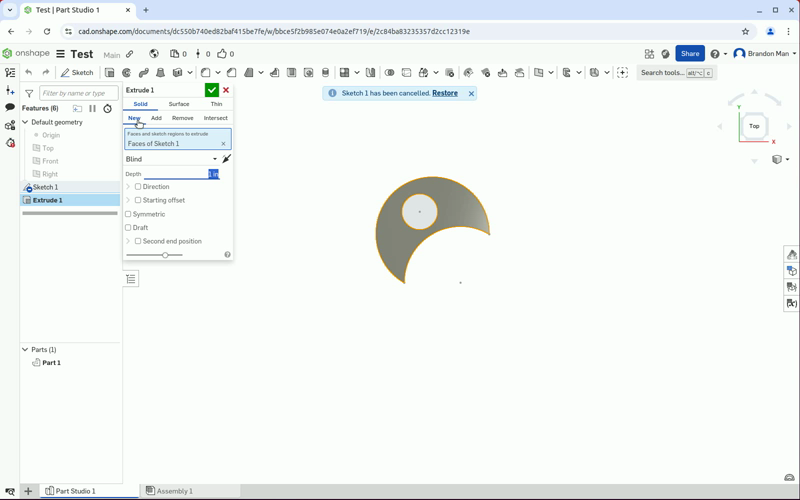
text(7.221)
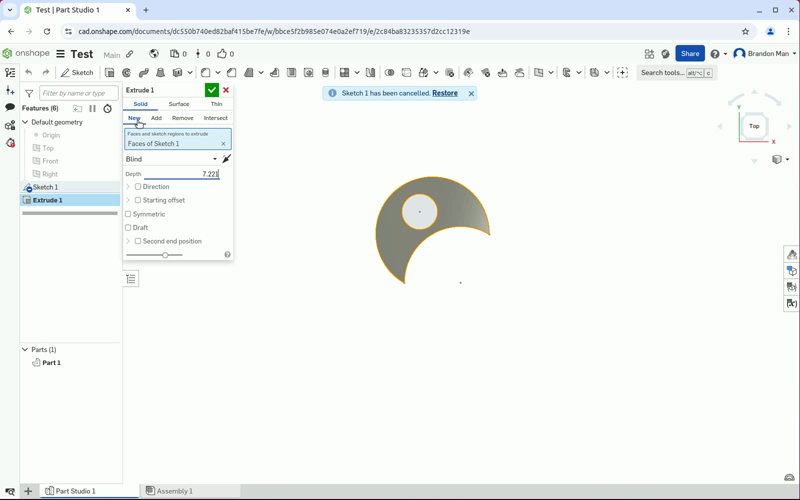
key(enter)
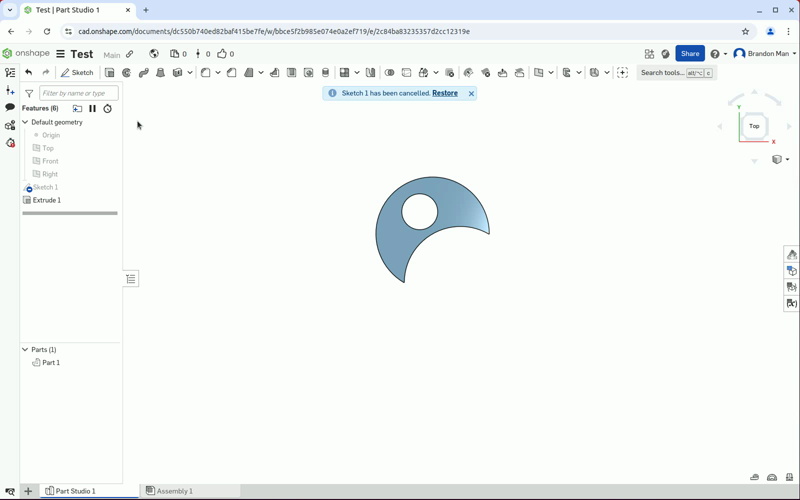
key(shift+h)
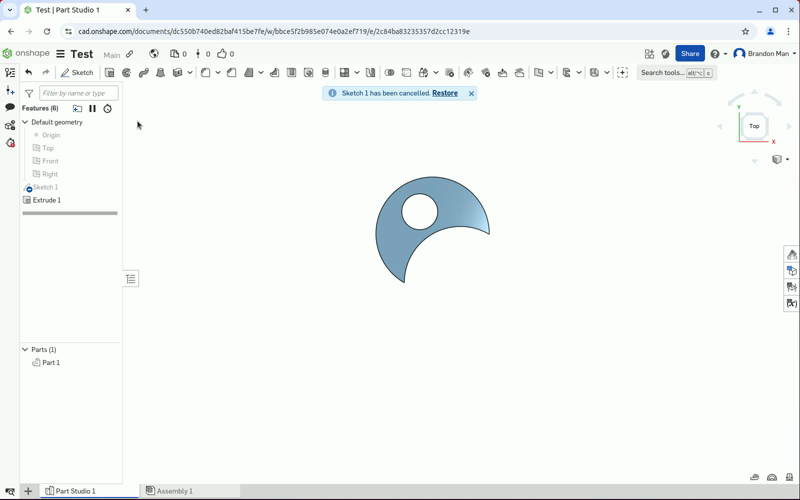
key(shift+h)
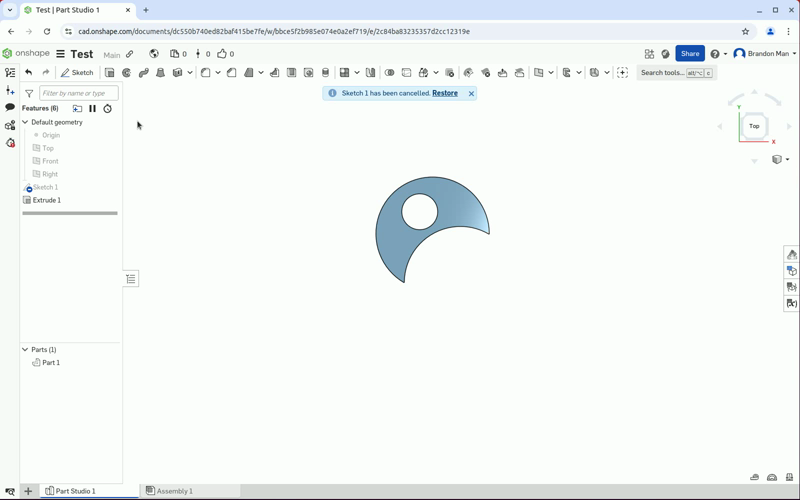
mouse_move(73, 189)
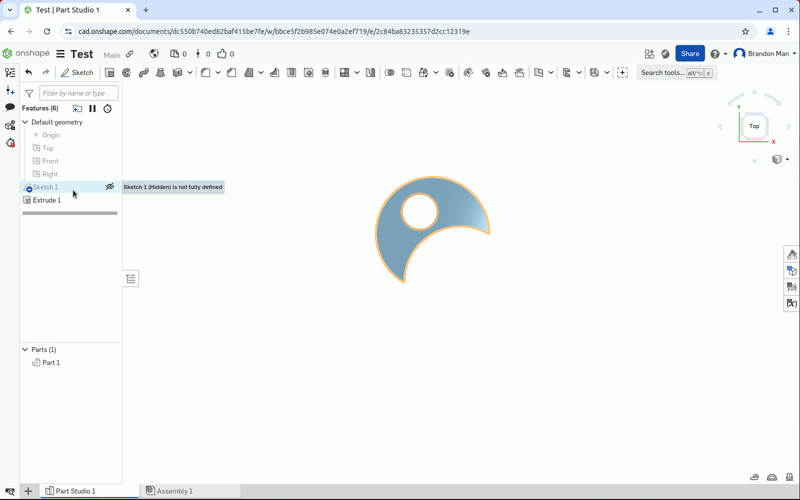
click(73, 189)
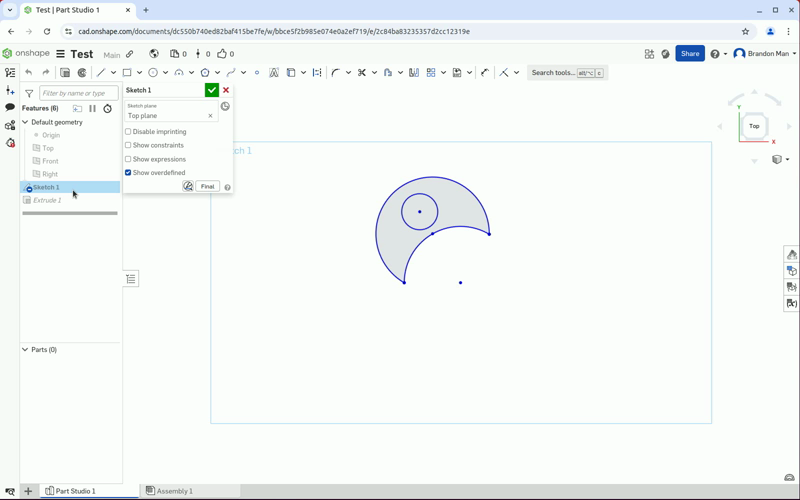
mouse_move(229, 92)
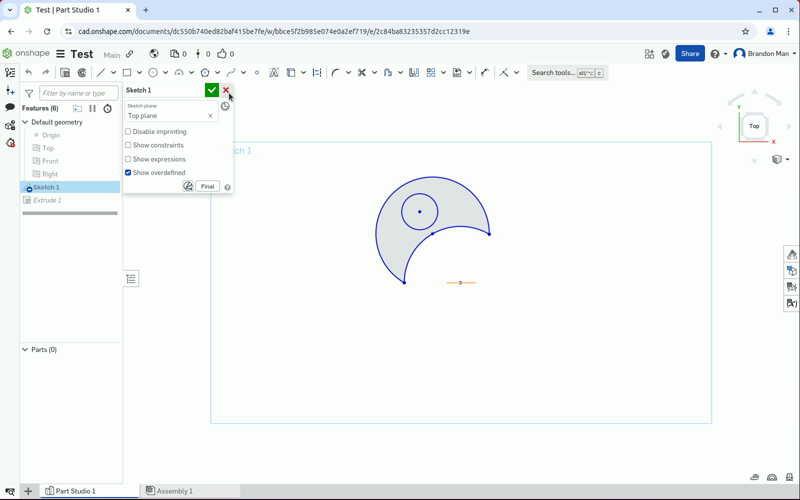
click(229, 92)
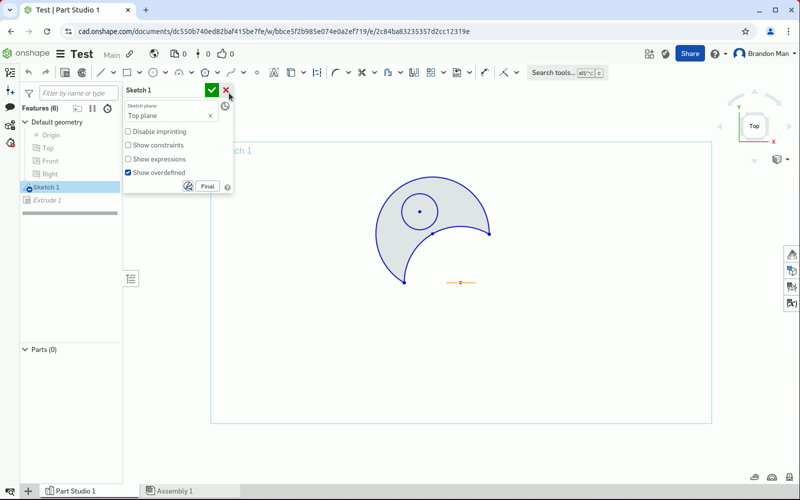
key(shift+s)
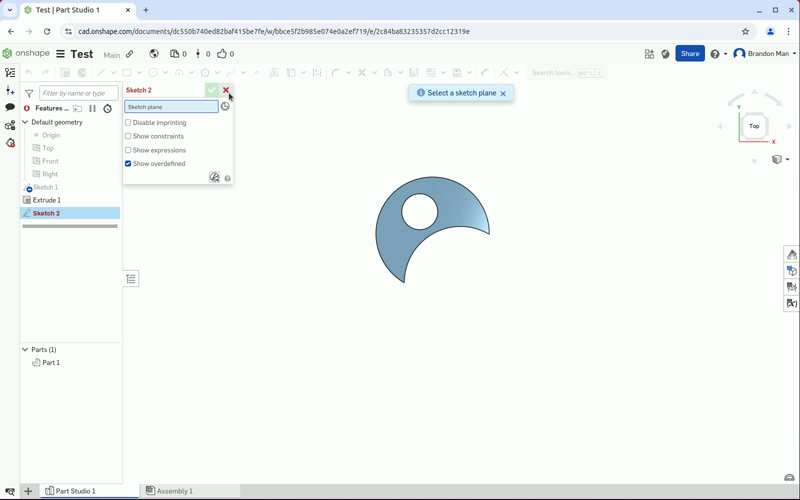
mouse_move(73, 150)
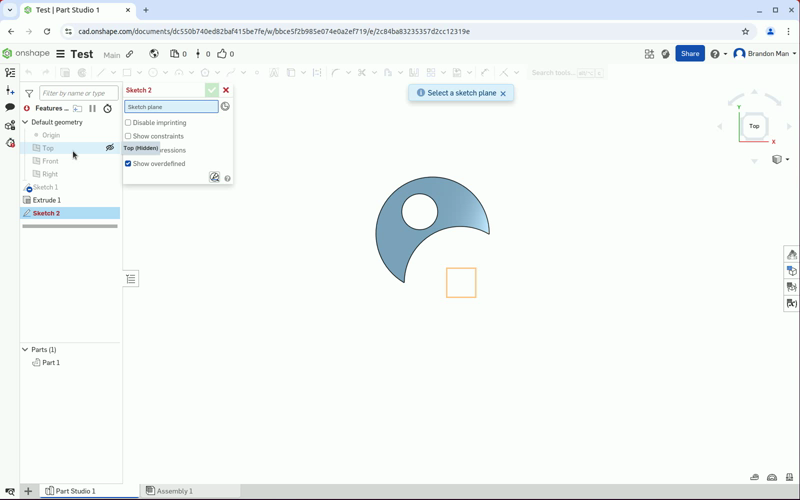
click(73, 150)
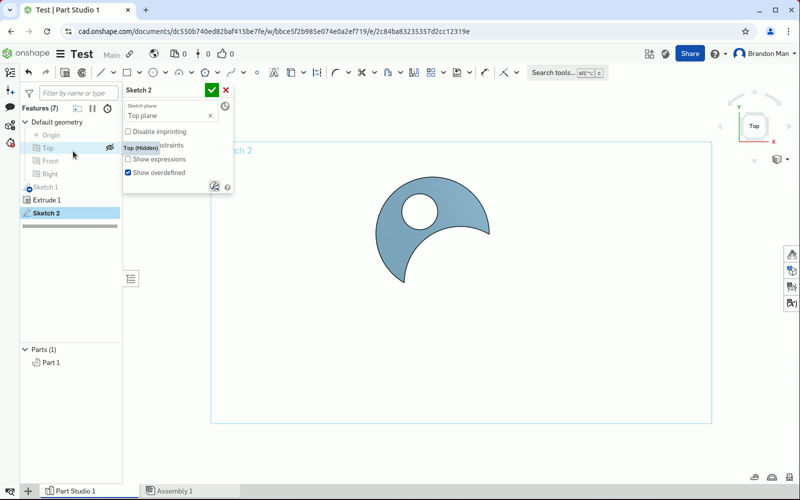
mouse_move(73, 352)
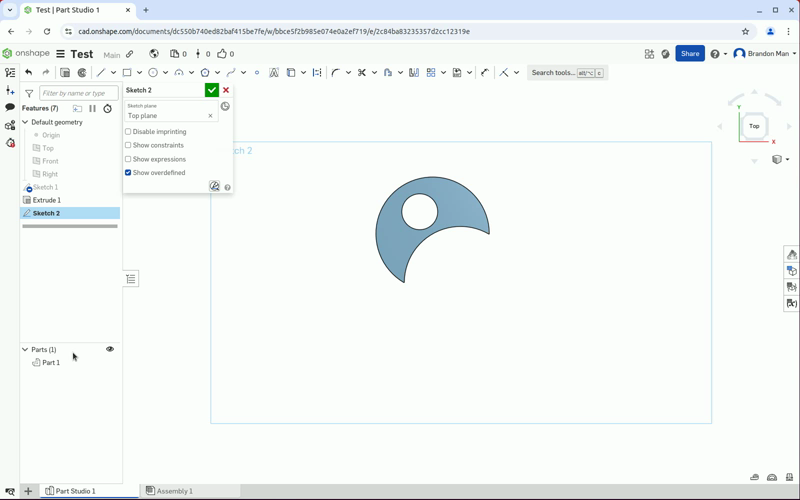
key(y)
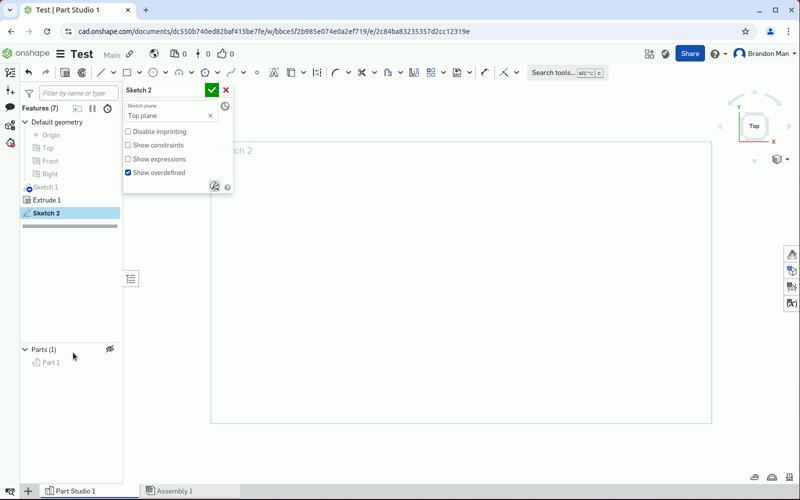
key(a)
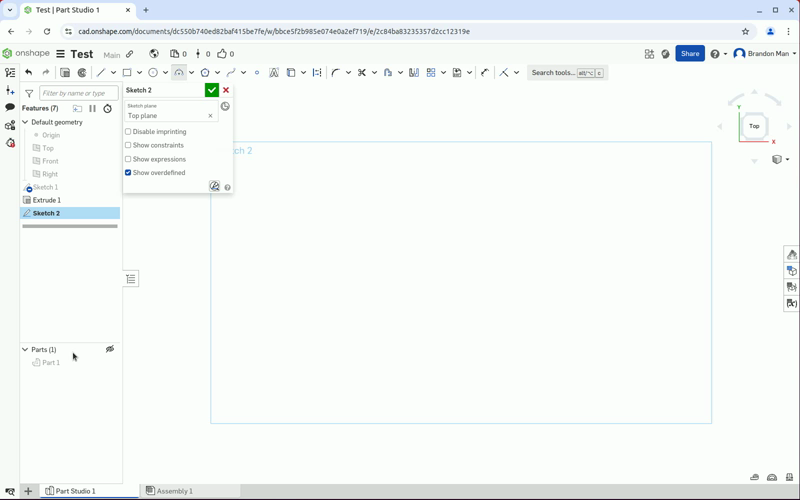
key_down(shift)
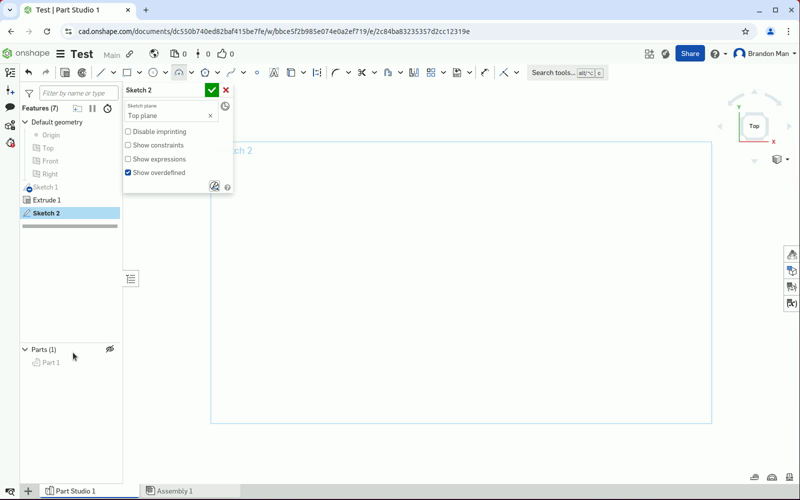
mouse_move(386, 298)
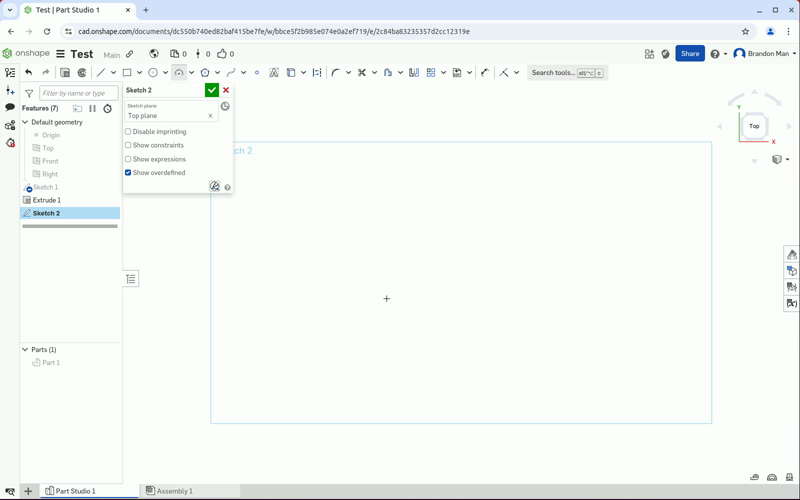
click(386, 298)
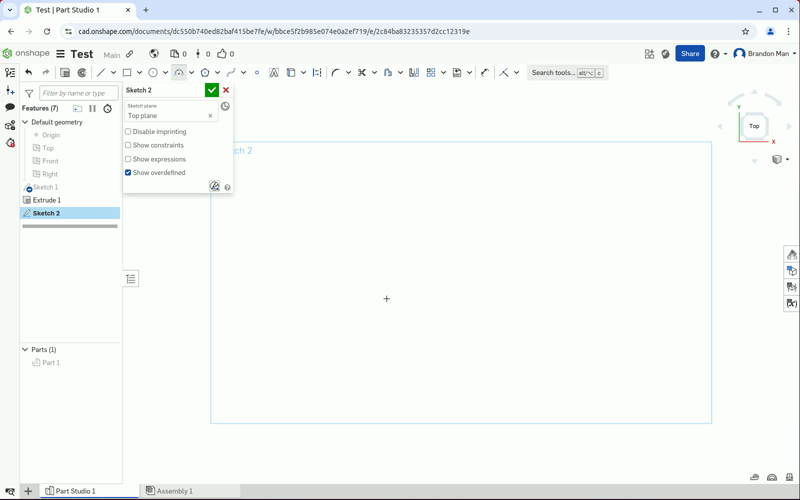
key_up(shift)
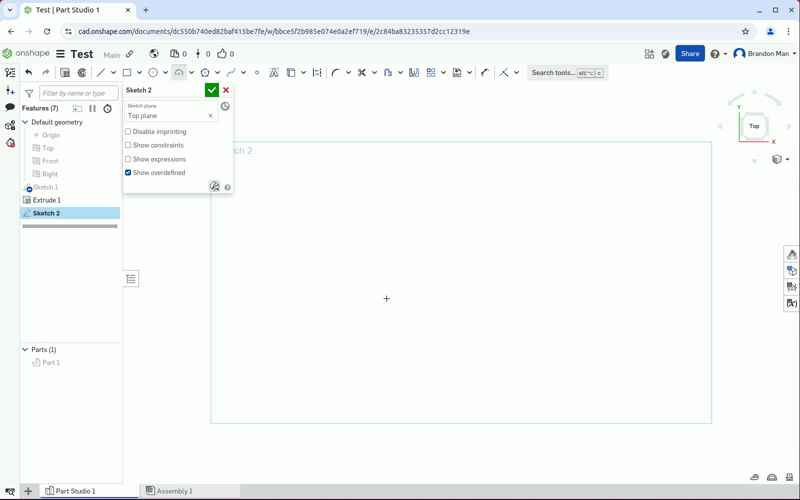
key_down(shift)
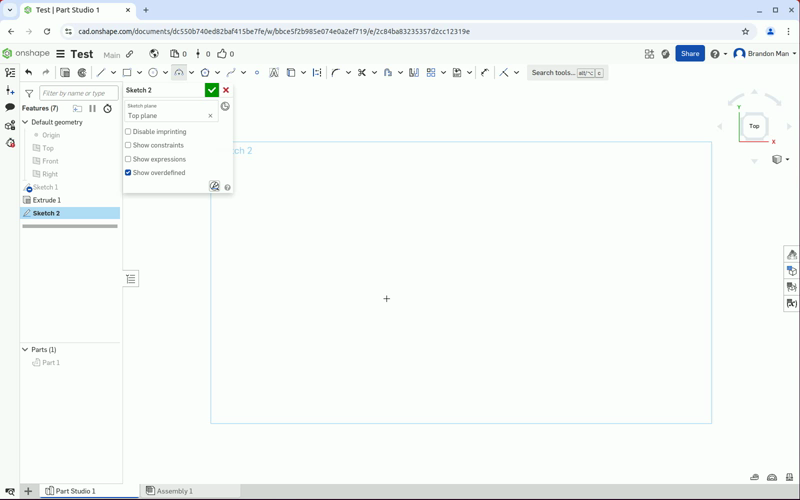
mouse_move(404, 282)
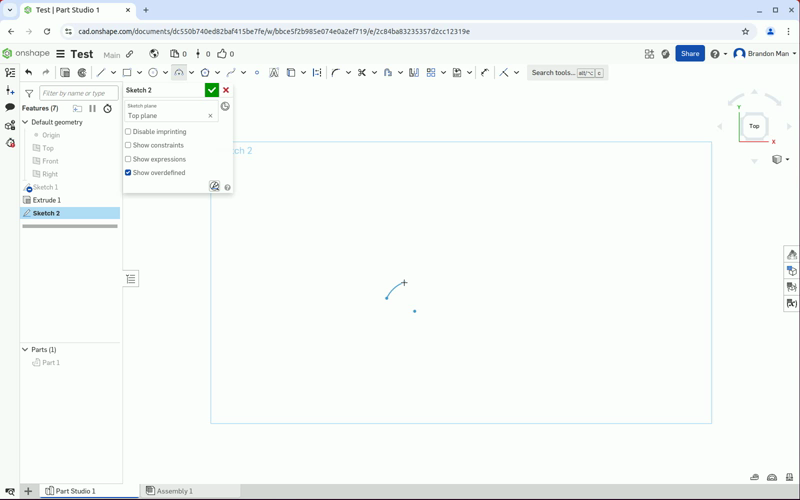
click(404, 282)
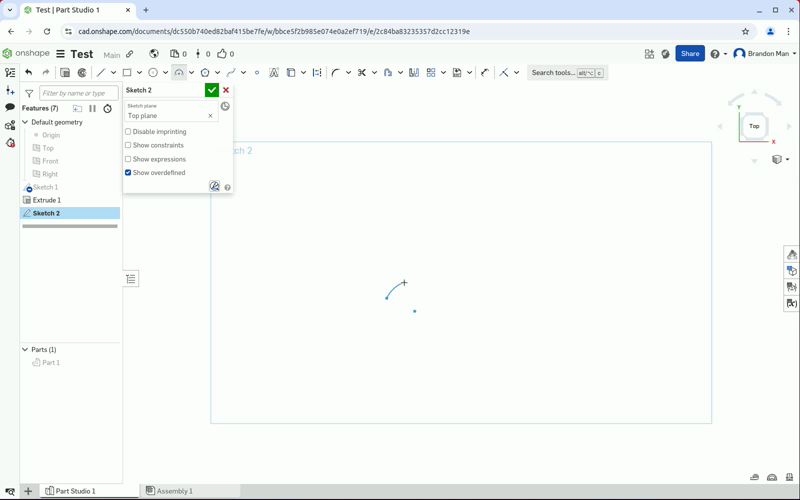
mouse_move(394, 289)
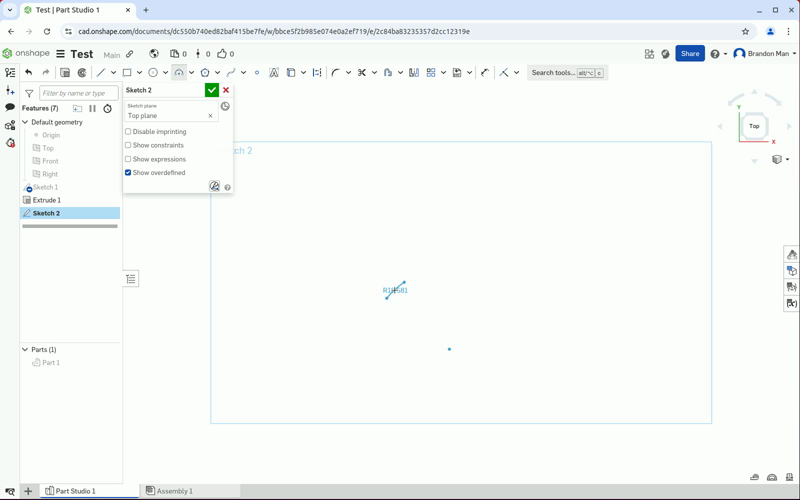
click(394, 289)
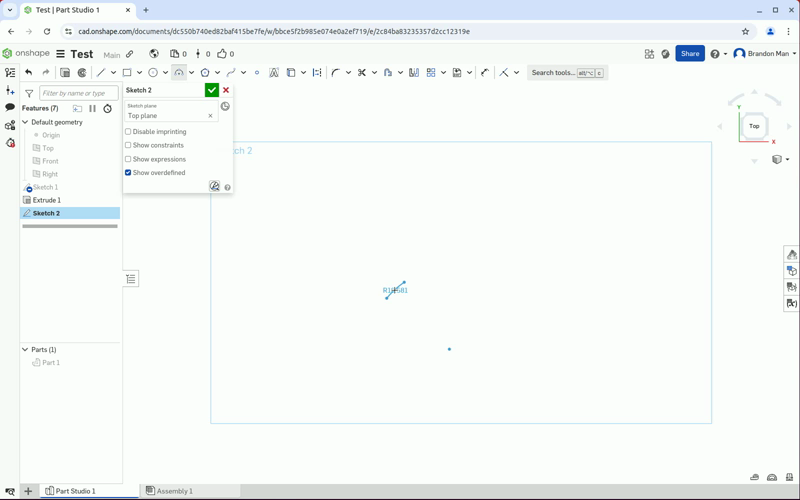
key_up(shift)
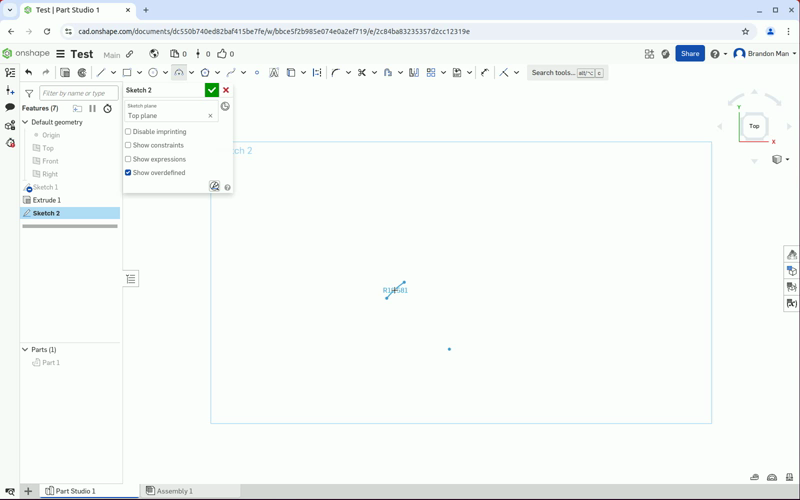
mouse_move(404, 282)
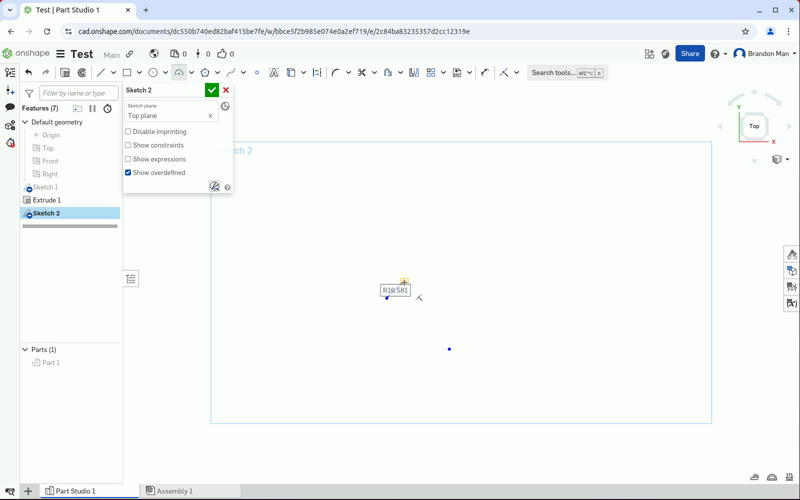
click(404, 282)
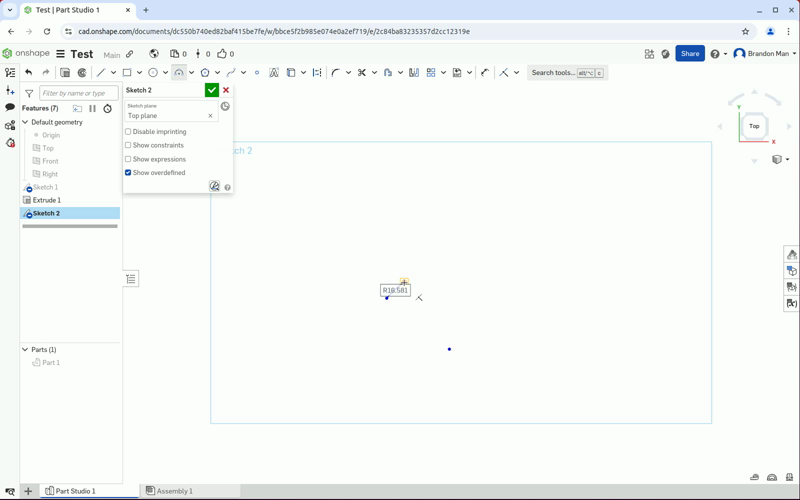
key_down(shift)
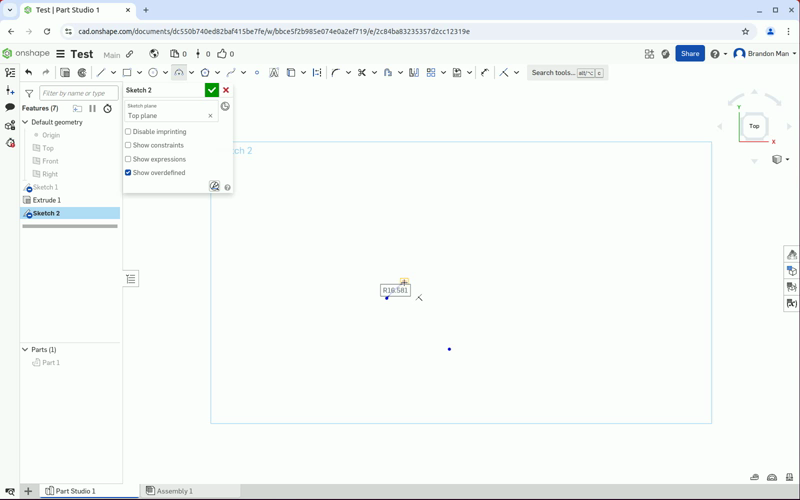
mouse_move(386, 267)
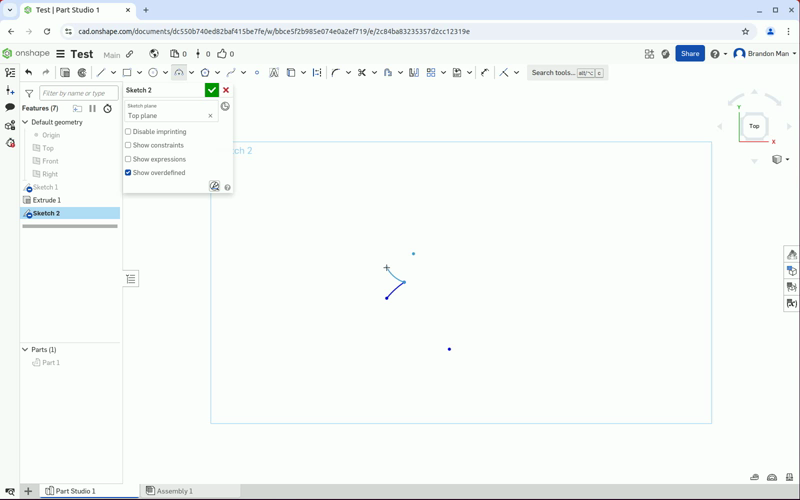
click(386, 267)
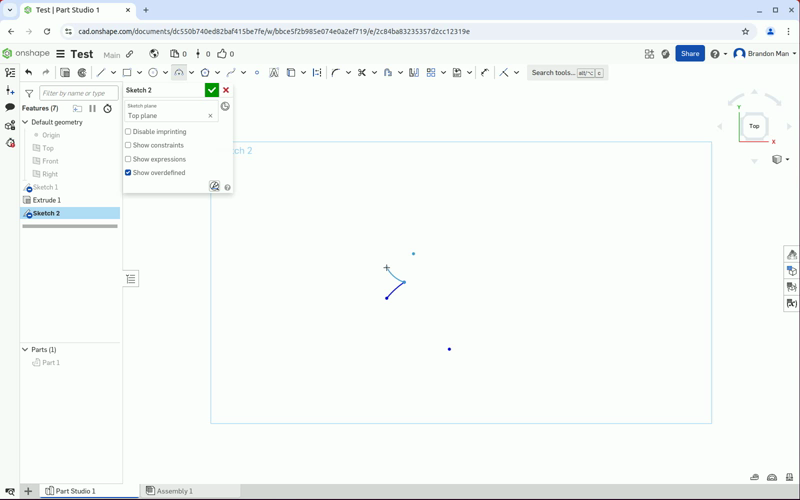
mouse_move(394, 275)
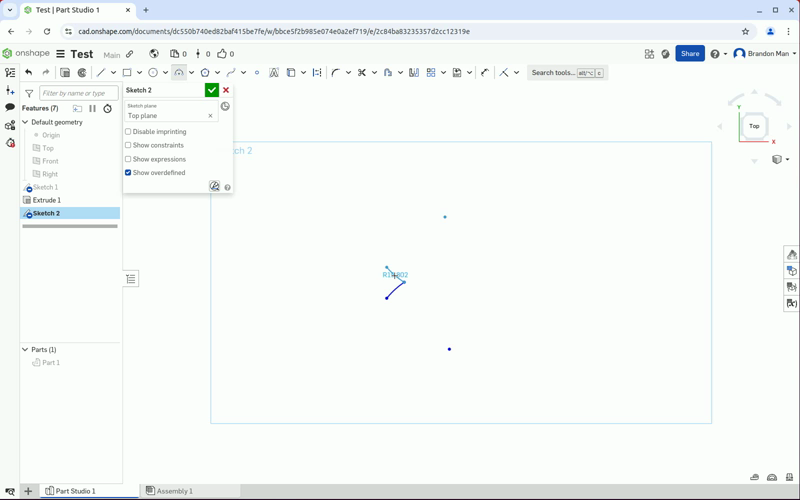
click(394, 275)
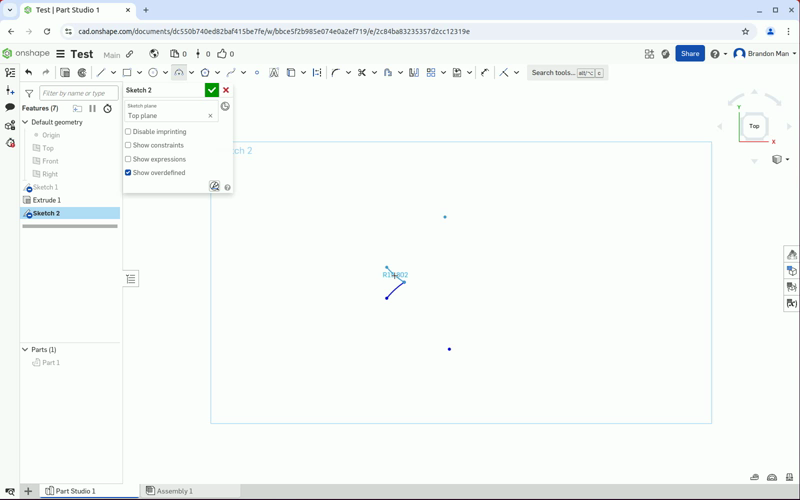
key_up(shift)
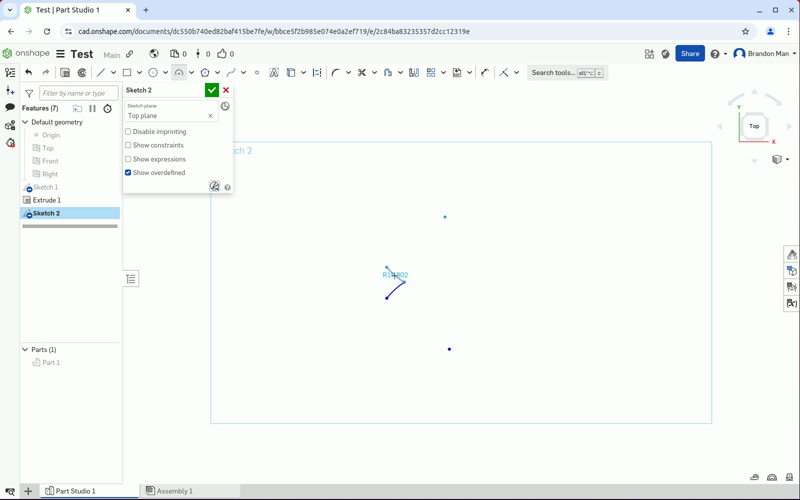
mouse_move(386, 267)
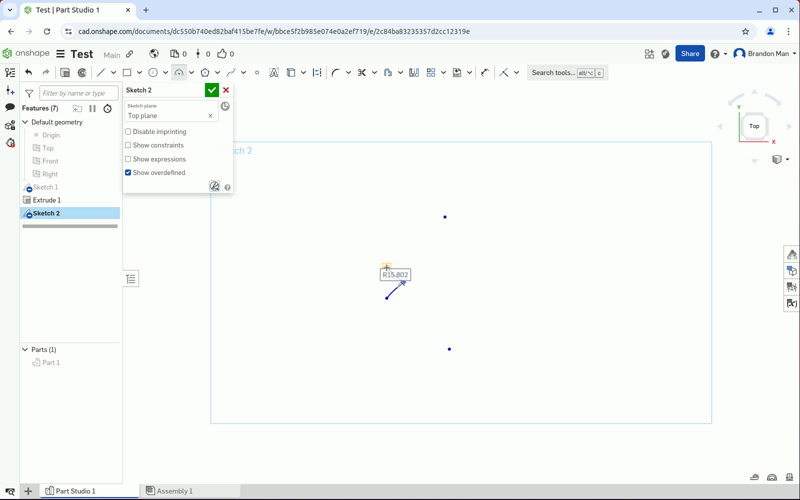
click(386, 267)
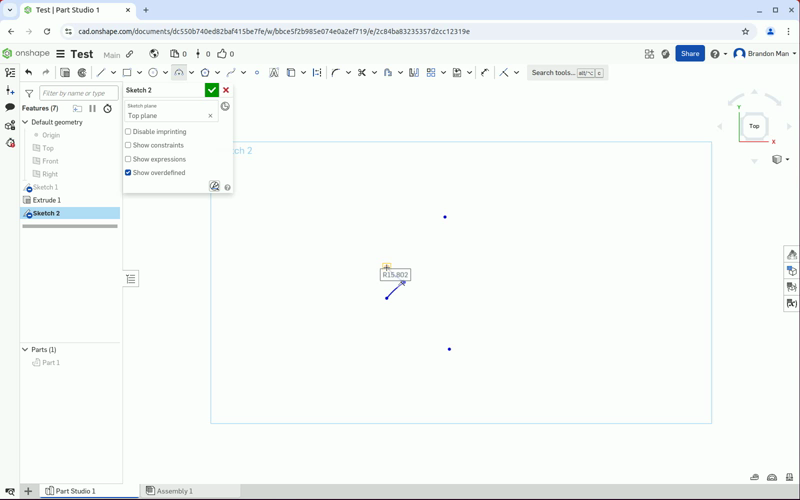
mouse_move(386, 298)
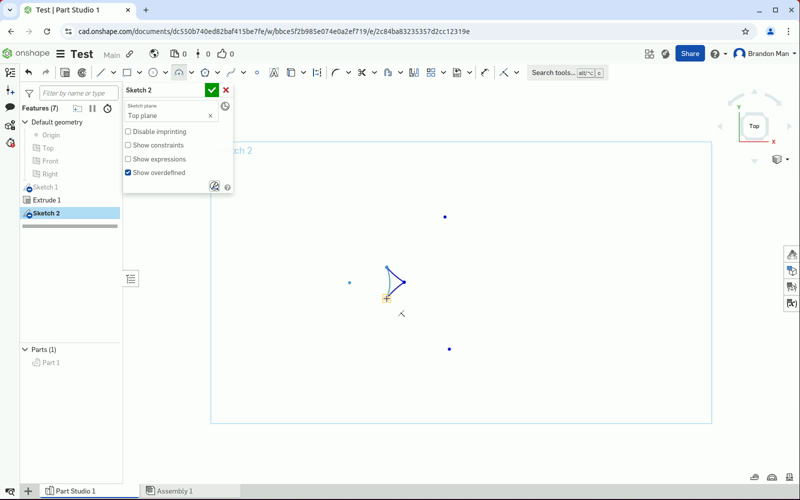
click(386, 298)
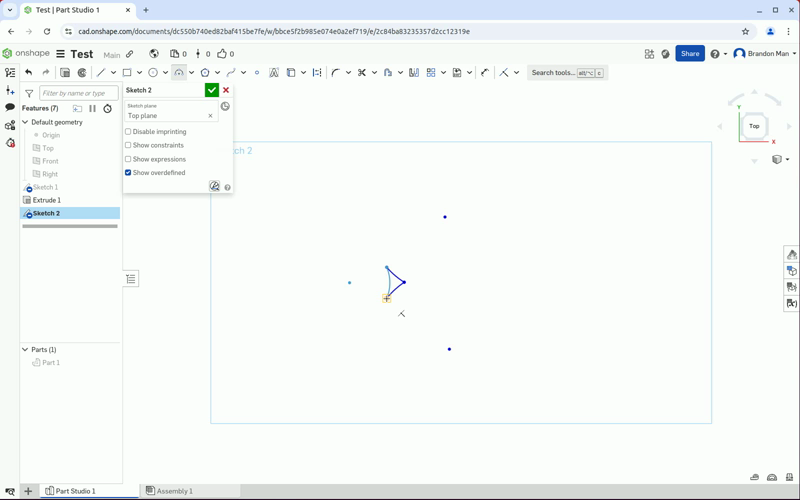
key_down(shift)
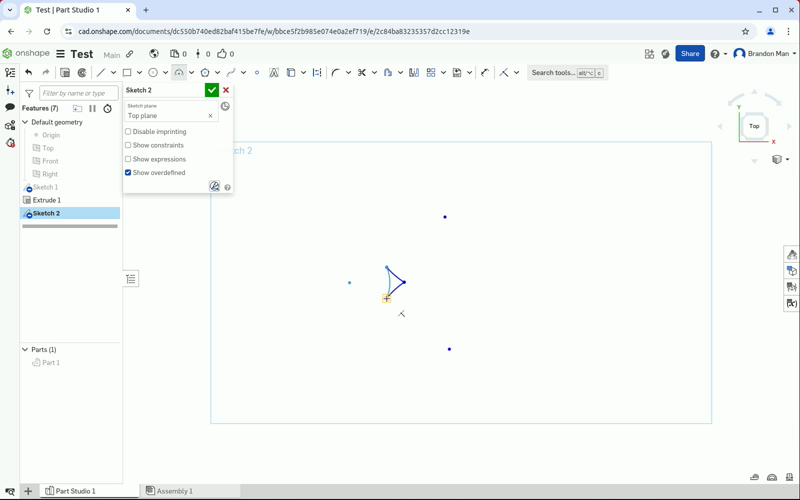
mouse_move(385, 282)
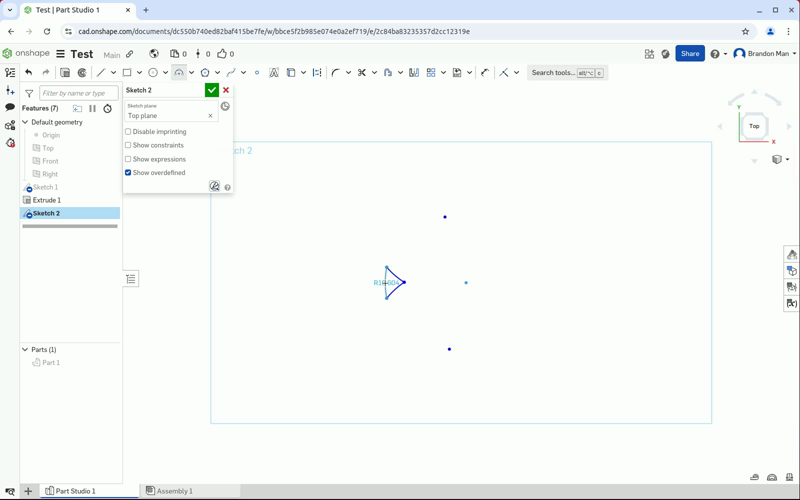
click(385, 282)
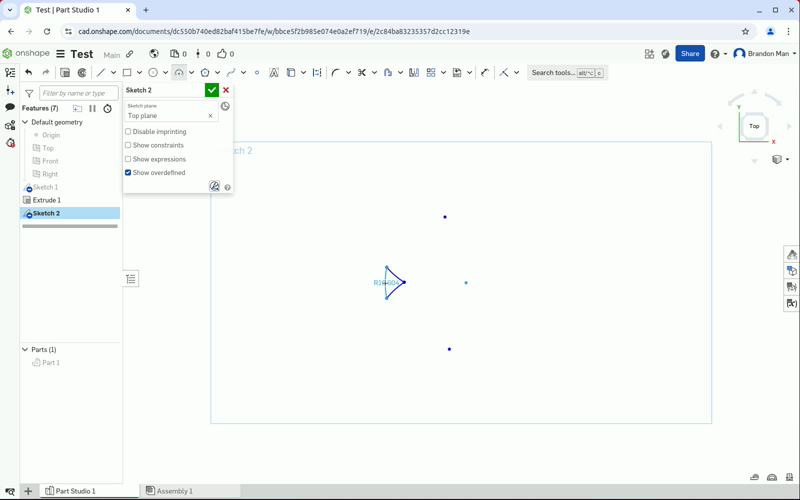
key_up(shift)
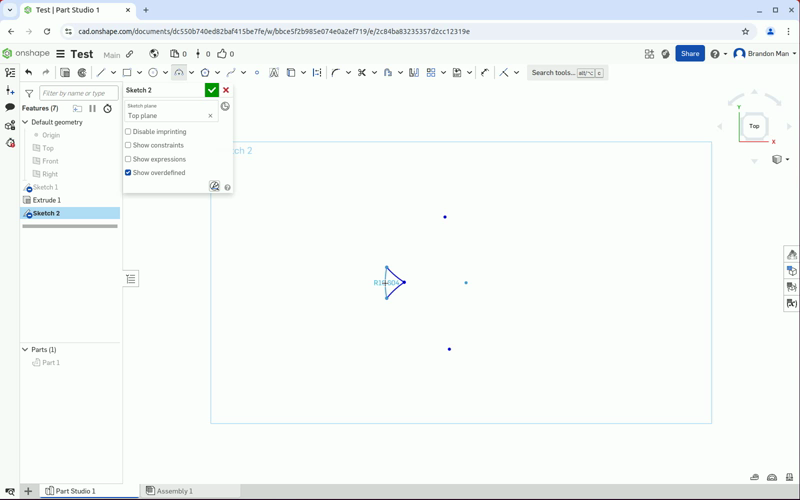
key(esc)
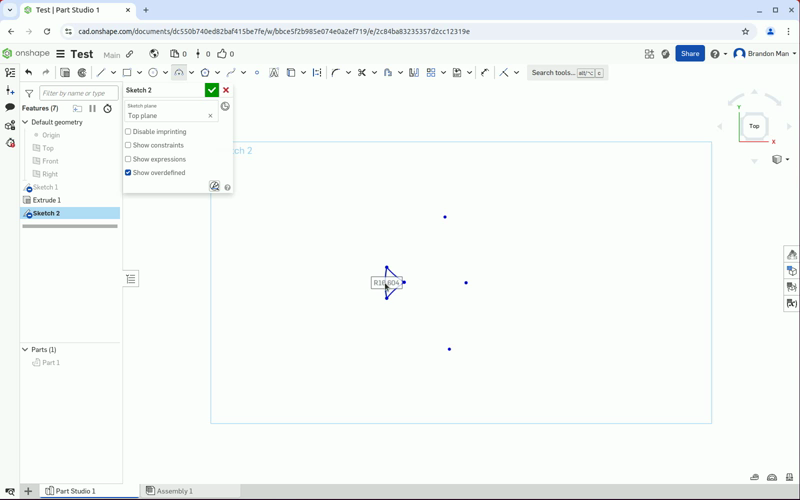
mouse_move(386, 289)
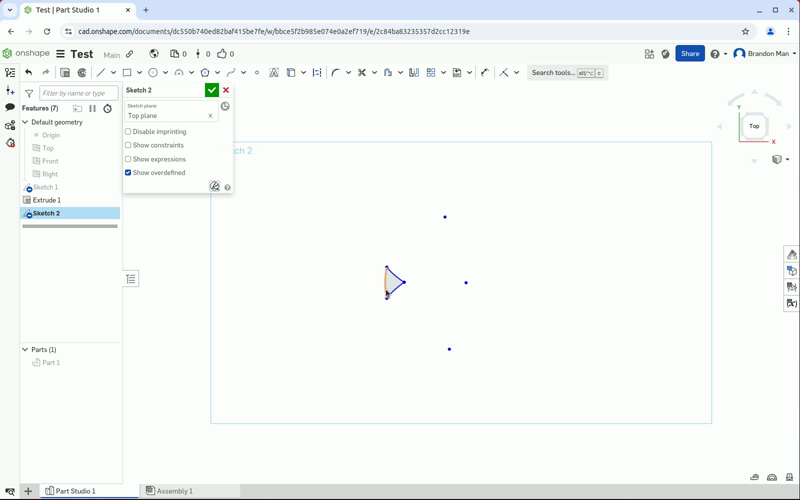
scroll(6)
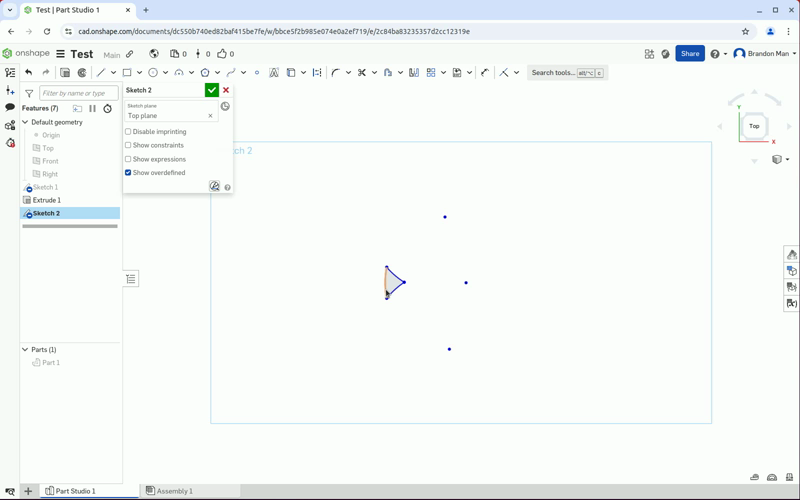
scroll(6)
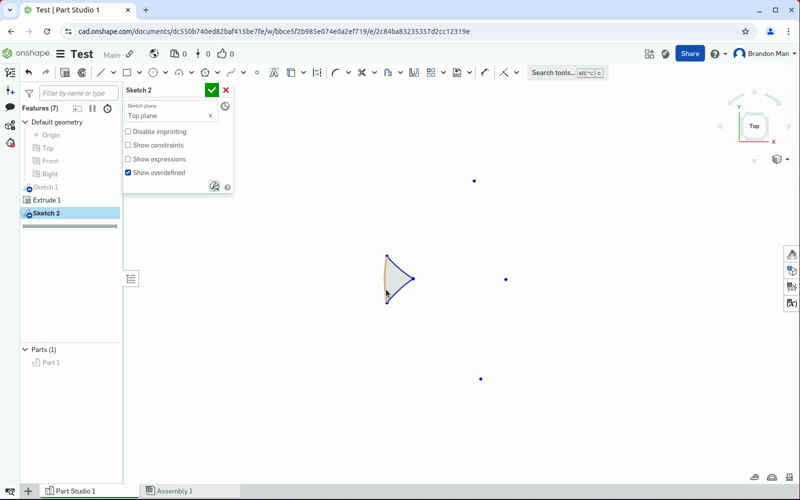
scroll(6)
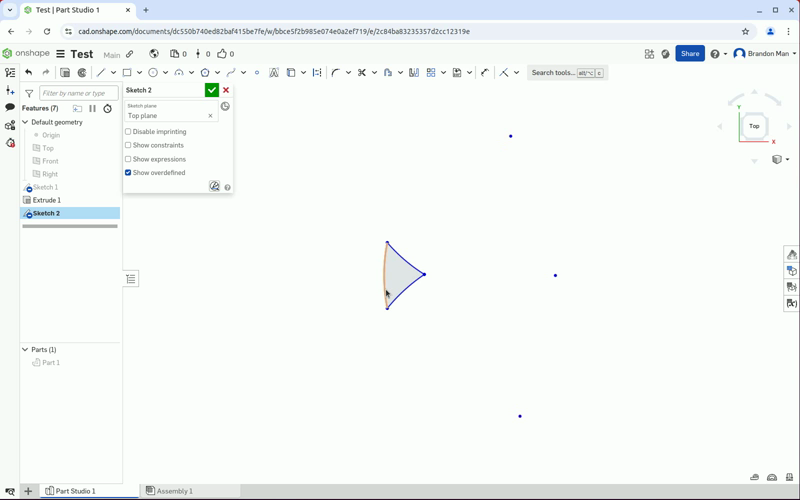
scroll(6)
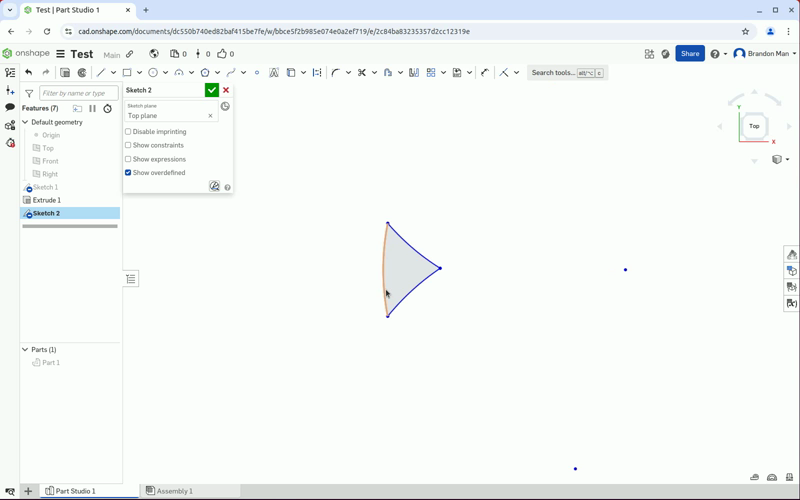
scroll(6)
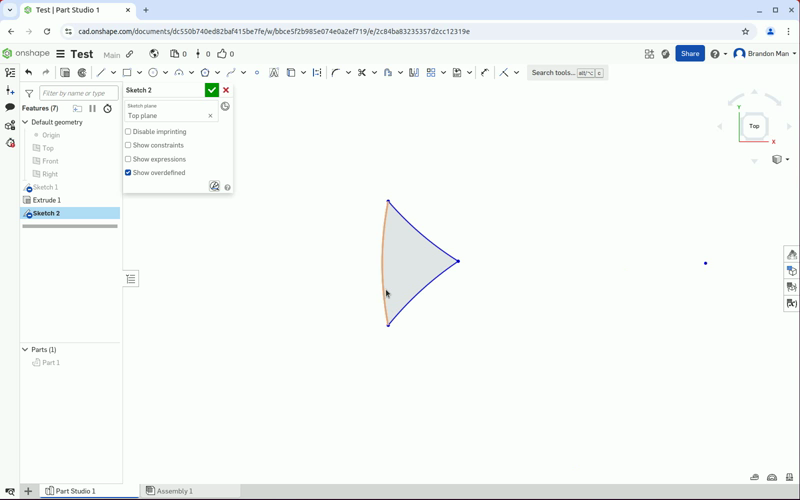
scroll(6)
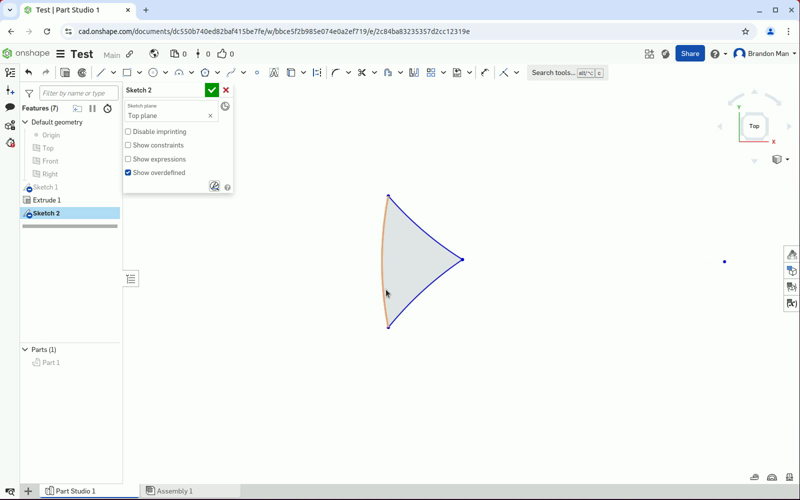
scroll(6)
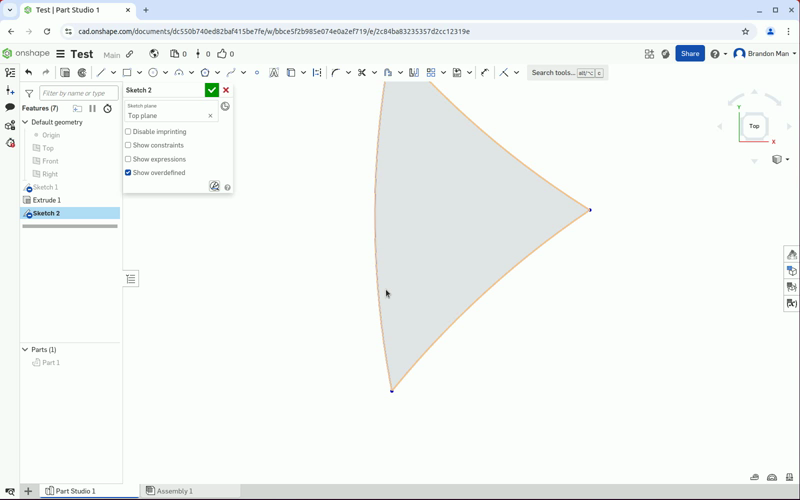
click(386, 289)
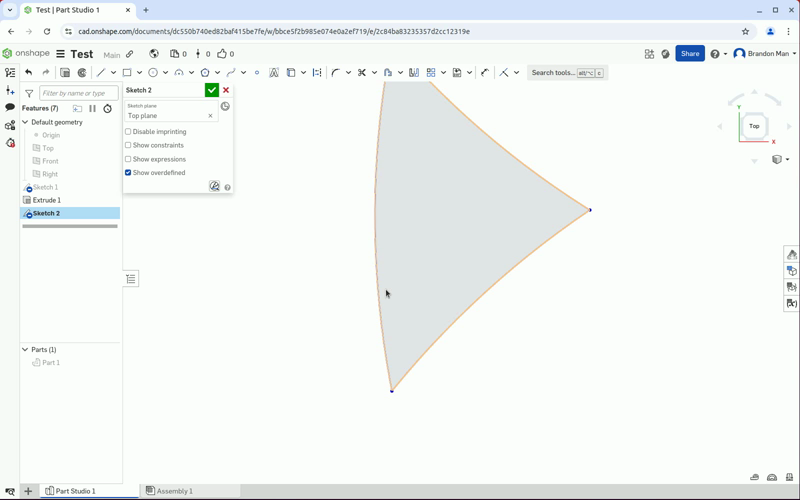
scroll(-6)
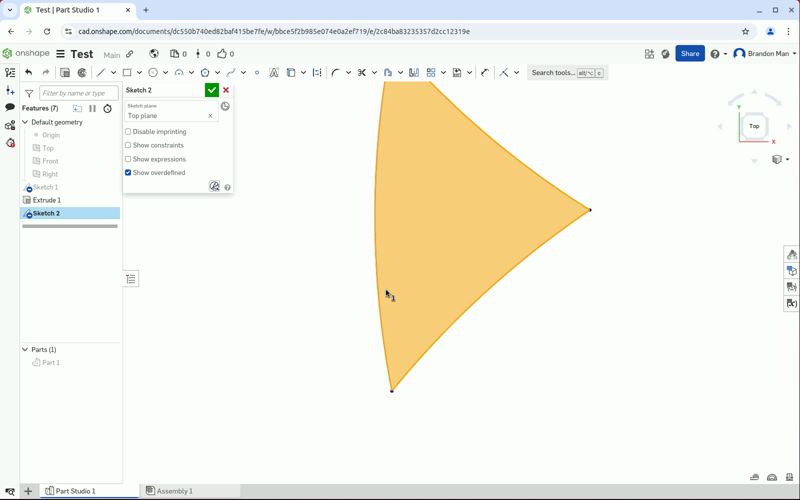
scroll(-6)
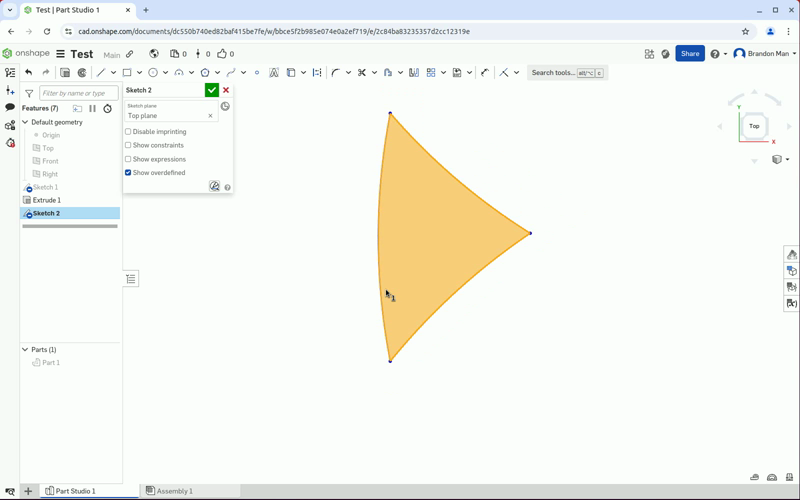
scroll(-6)
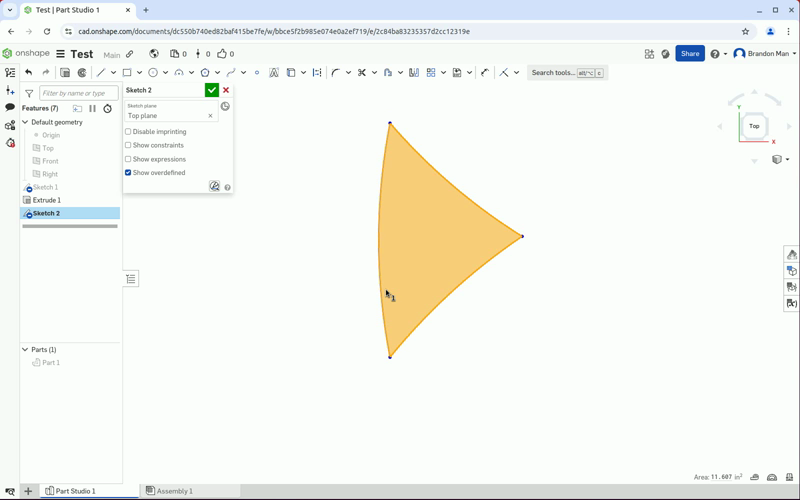
scroll(-6)
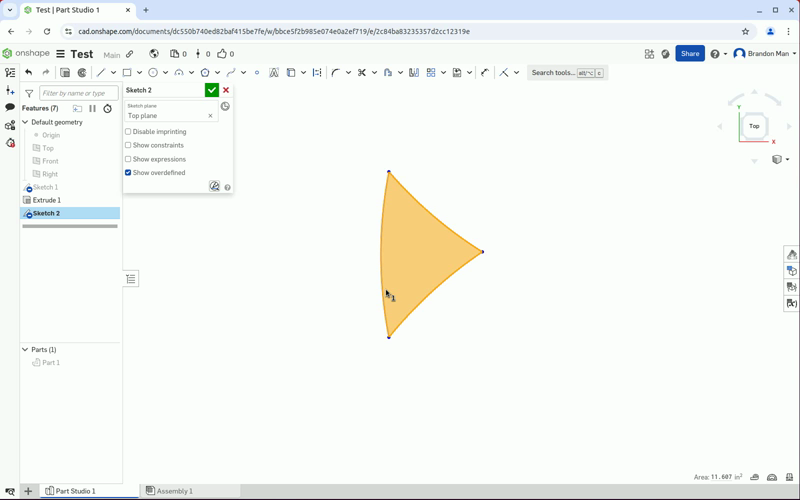
scroll(-6)
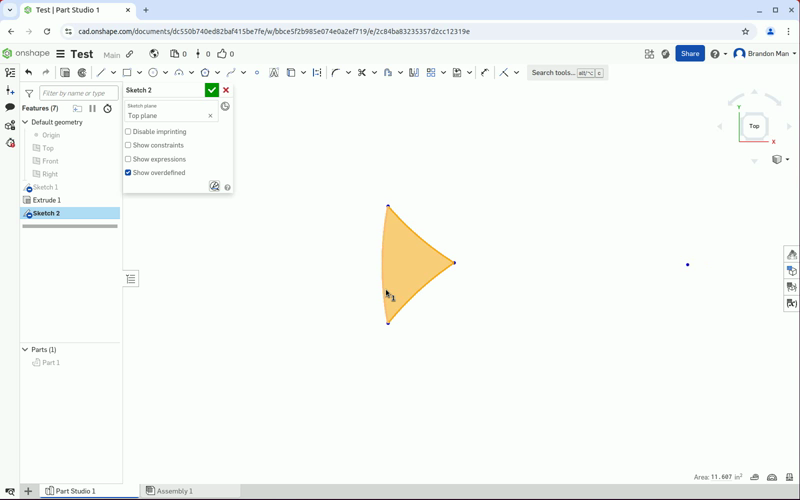
scroll(-6)
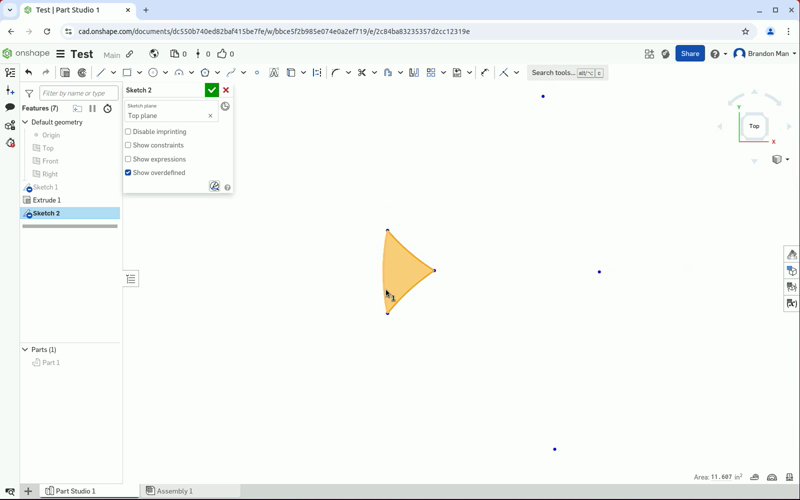
scroll(-6)
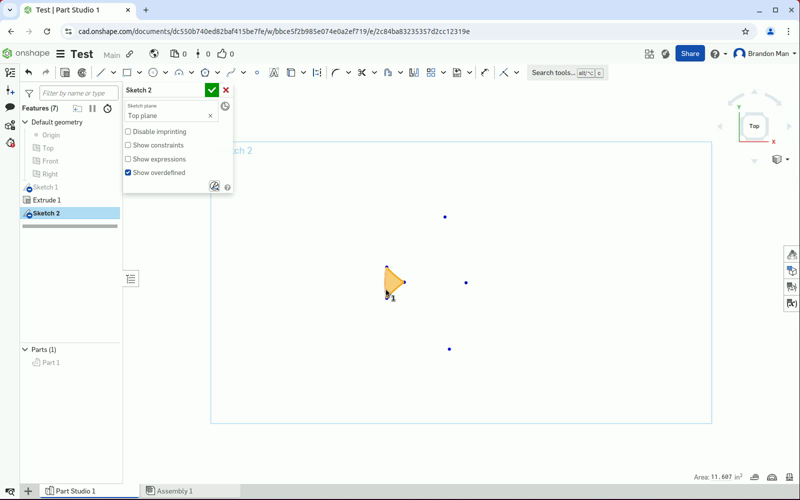
mouse_move(73, 352)
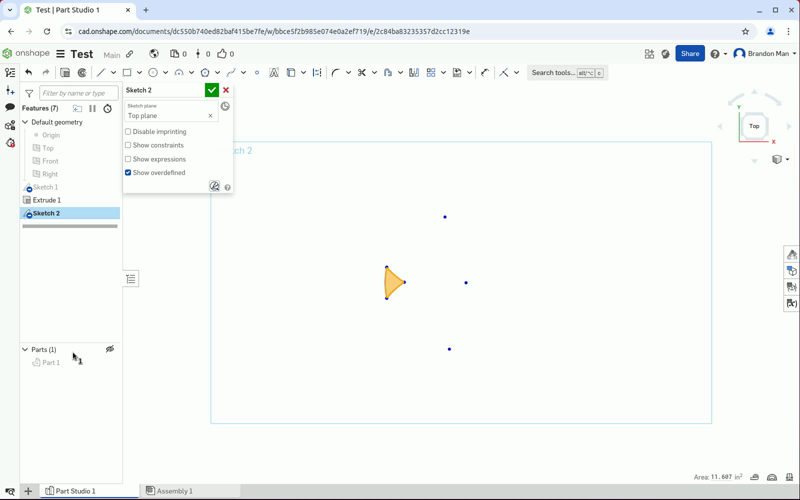
key(shift+y)
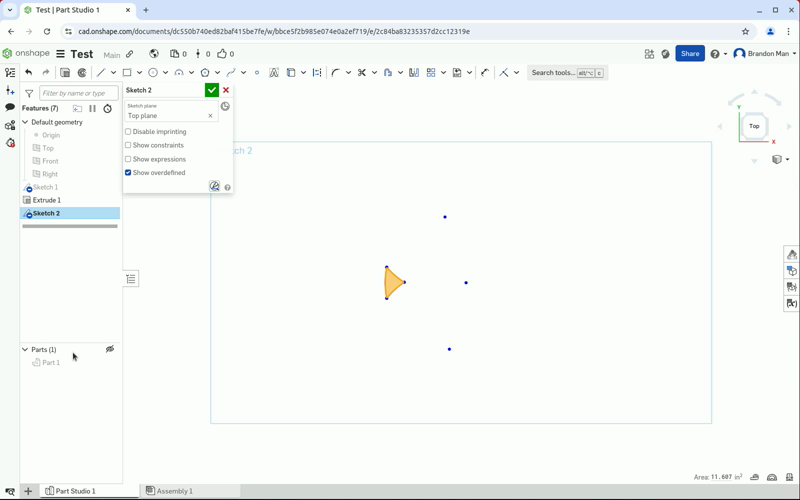
key(shift+e)
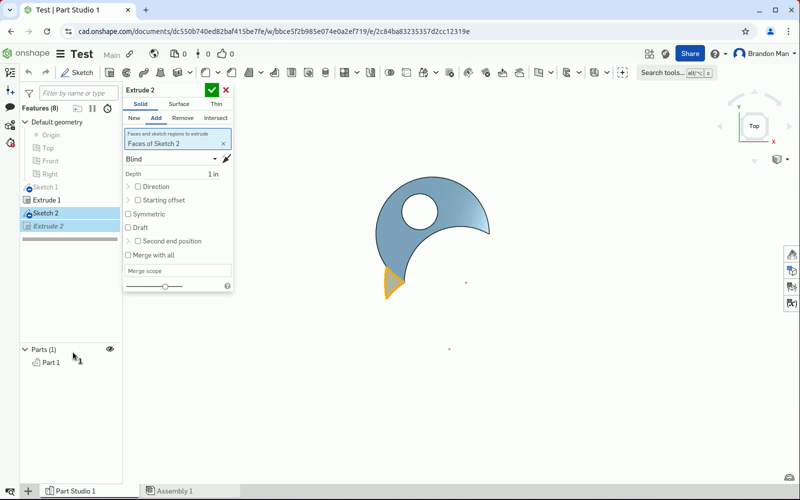
mouse_move(143, 106)
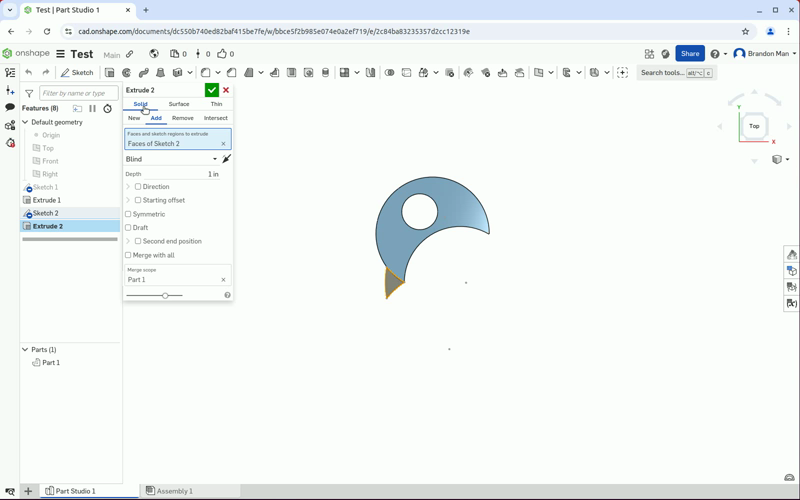
click(143, 106)
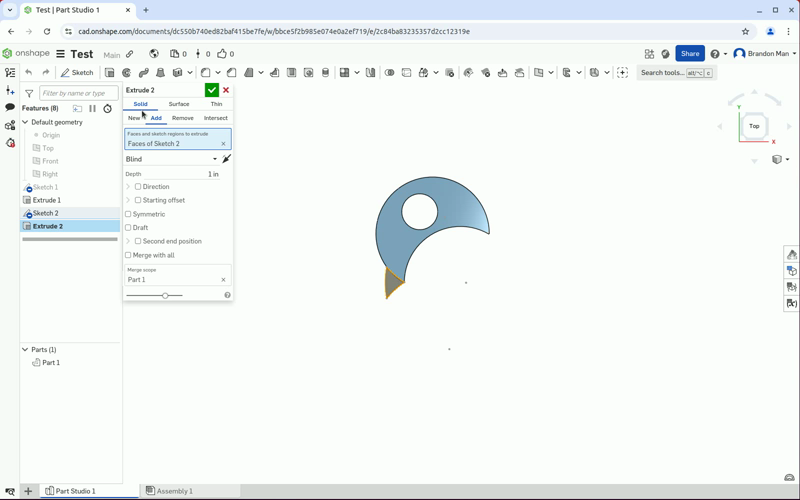
mouse_move(137, 120)
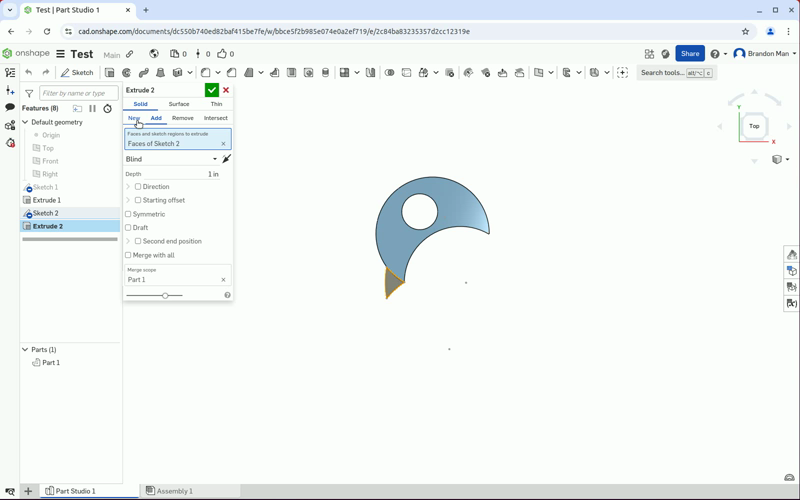
click(137, 120)
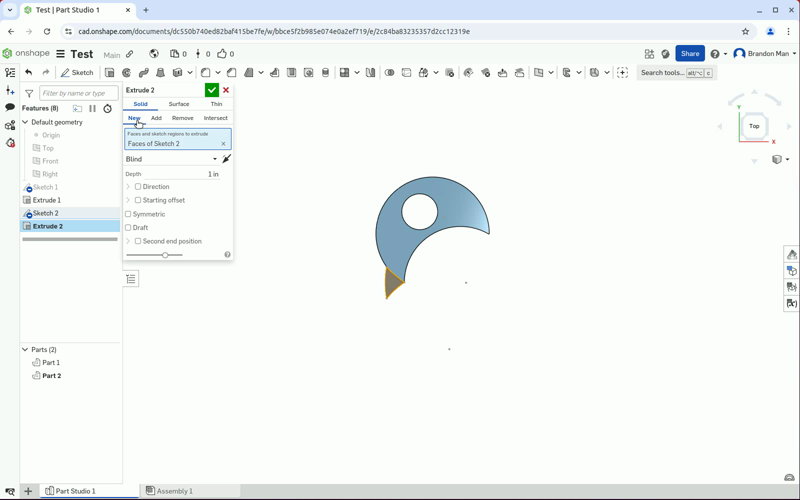
key(tab, 4)
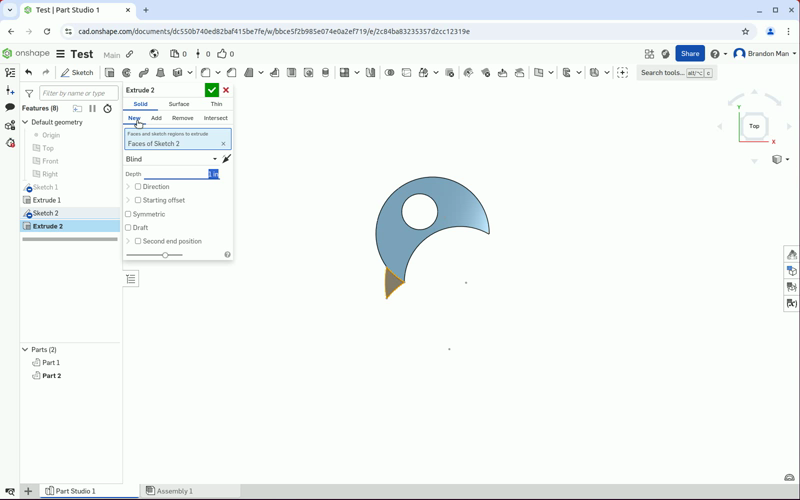
text(7.221)
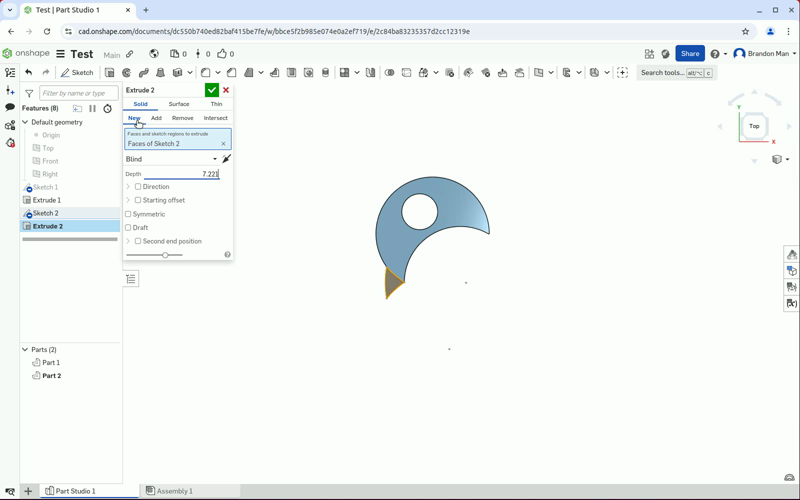
key(enter)
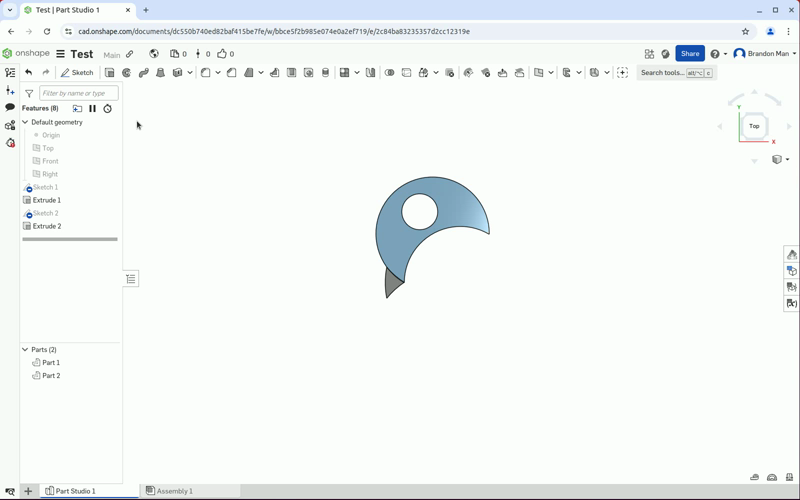
key(shift+h)
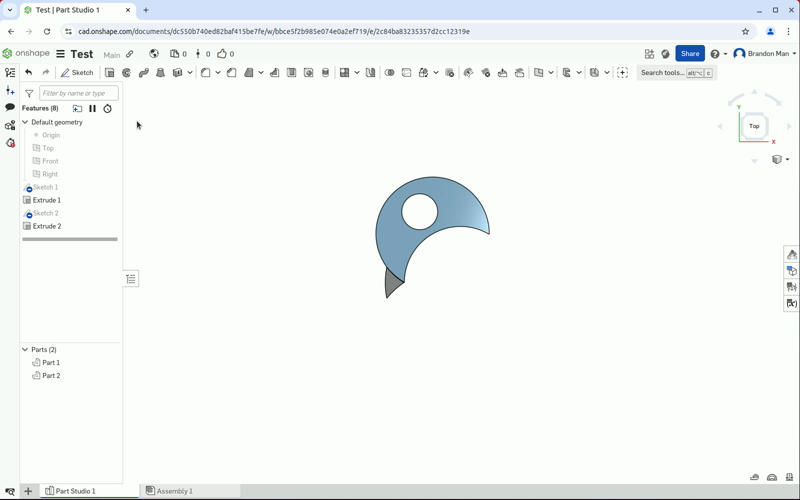
key(shift+h)
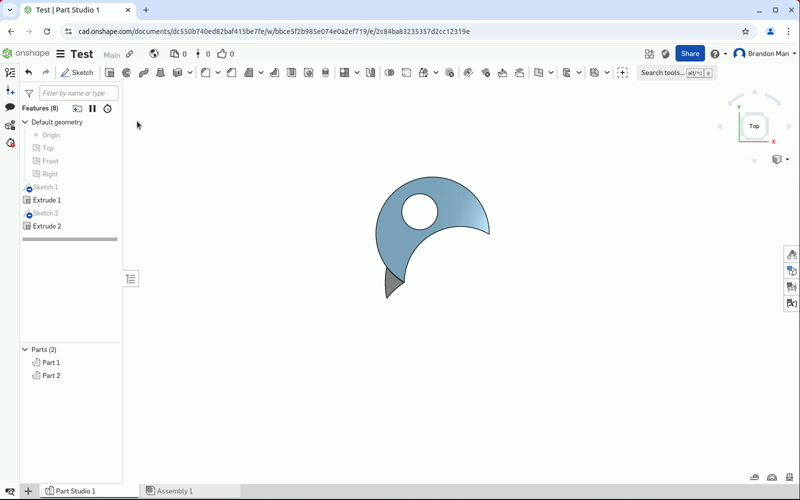
mouse_move(73, 189)
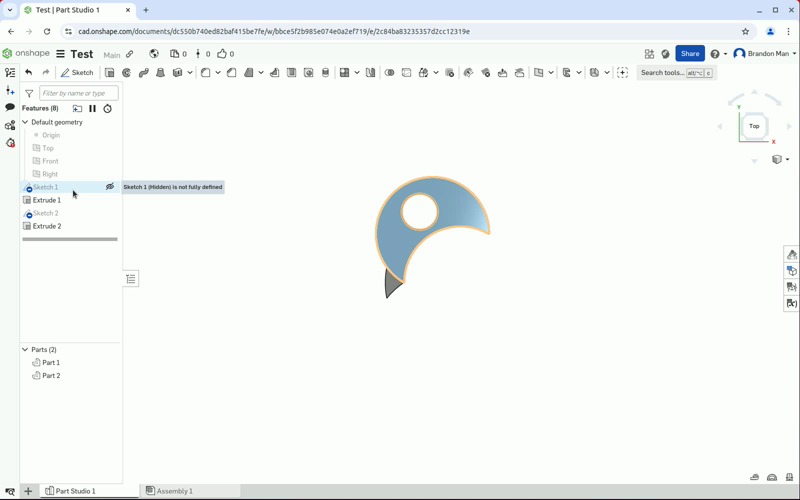
click(73, 189)
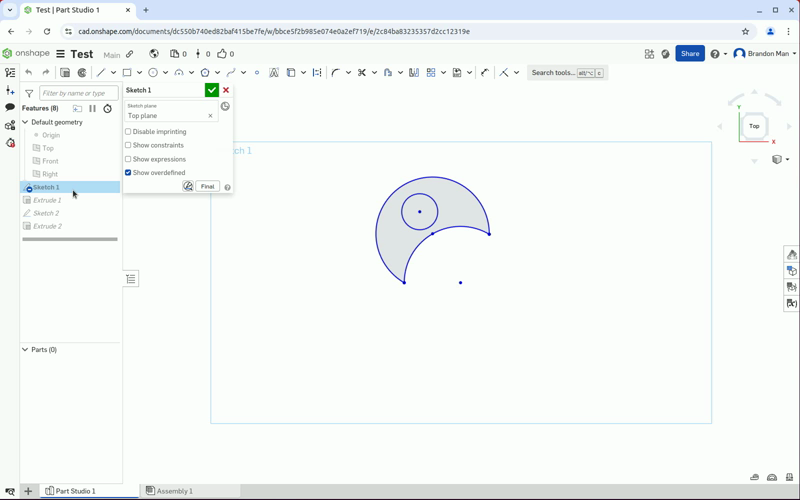
mouse_move(229, 92)
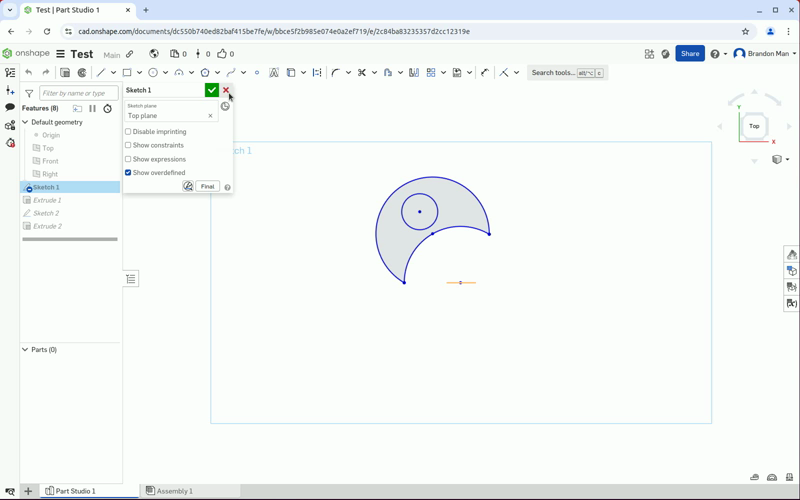
click(229, 92)
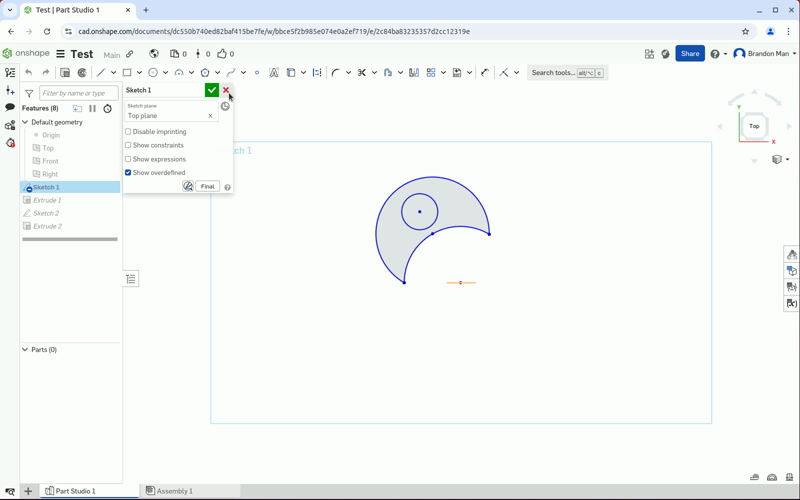
key(shift+s)
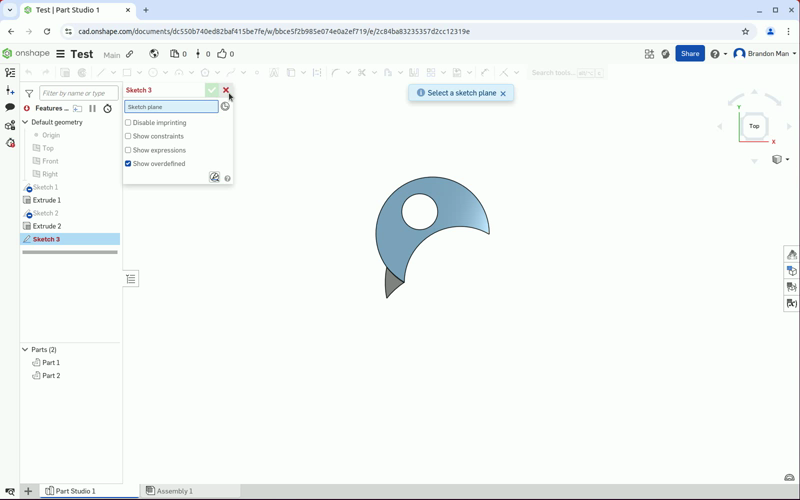
mouse_move(73, 150)
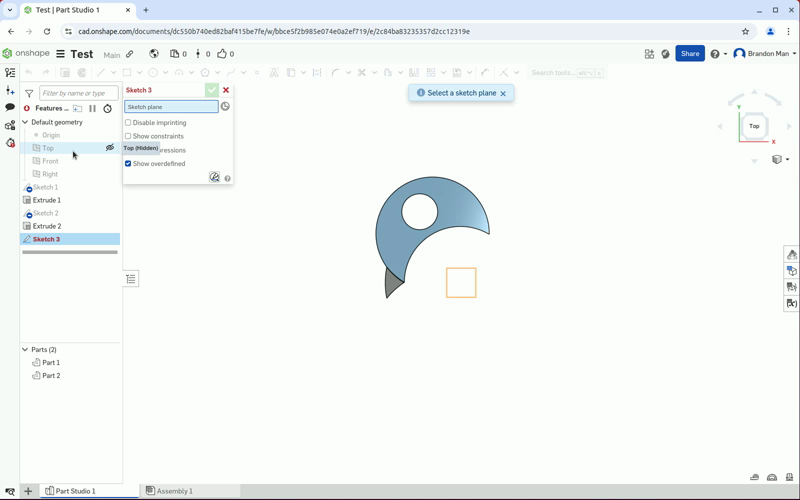
click(73, 150)
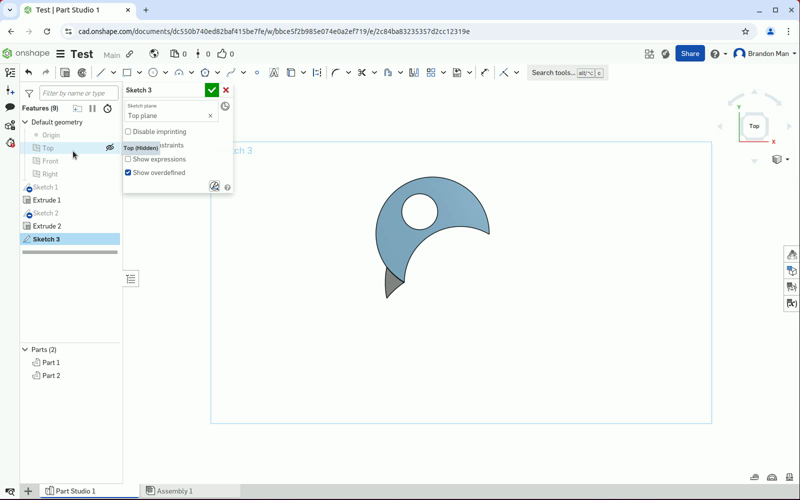
mouse_move(73, 352)
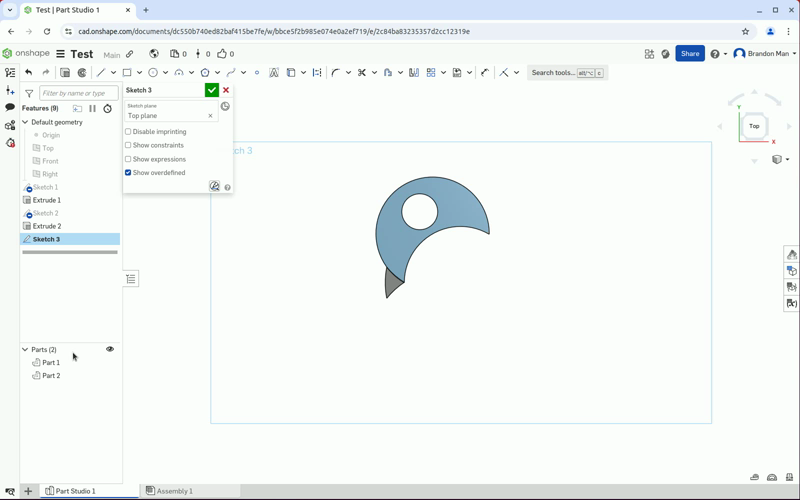
key(y)
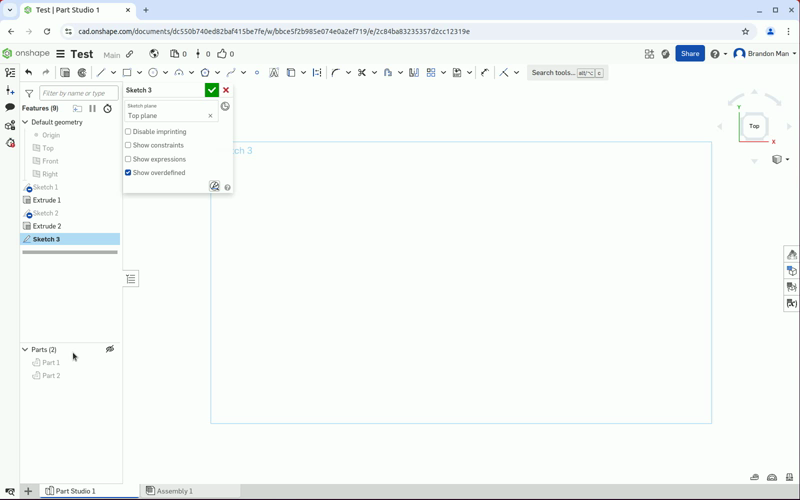
key(a)
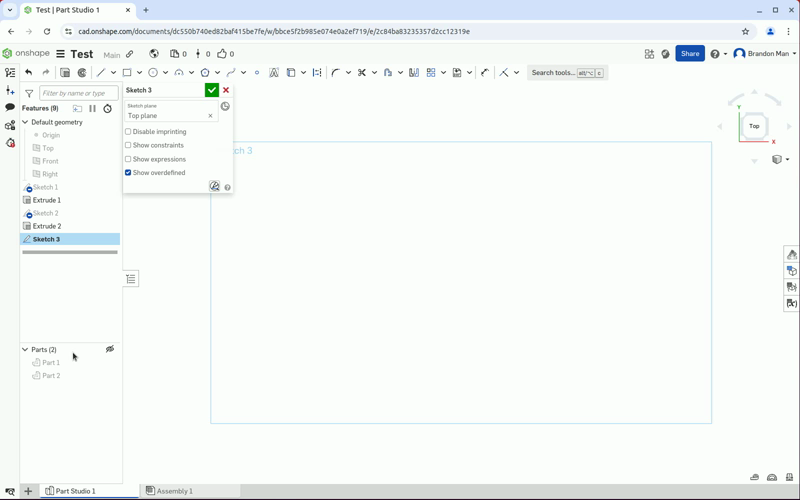
key_down(shift)
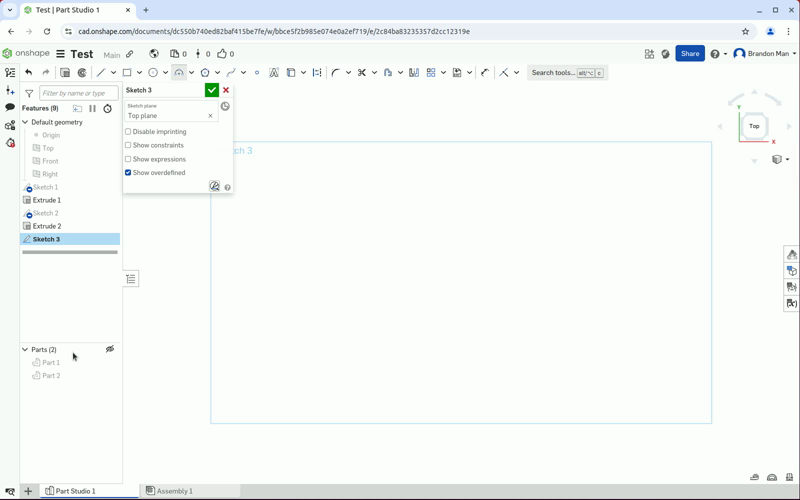
mouse_move(404, 282)
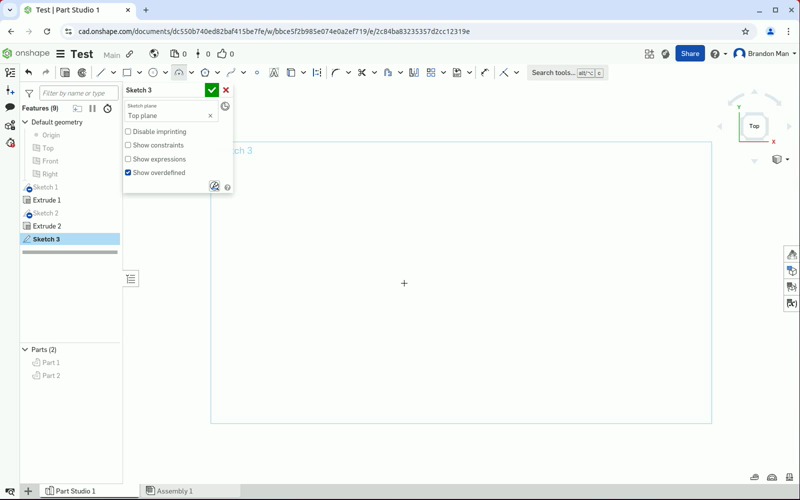
click(404, 282)
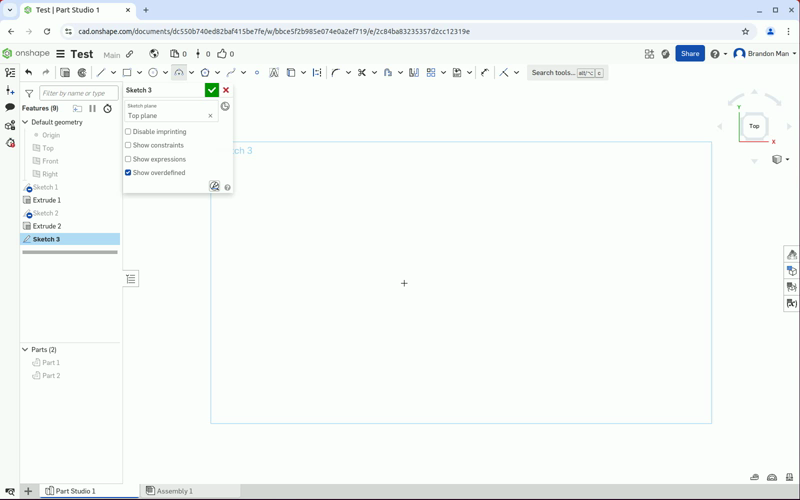
key_up(shift)
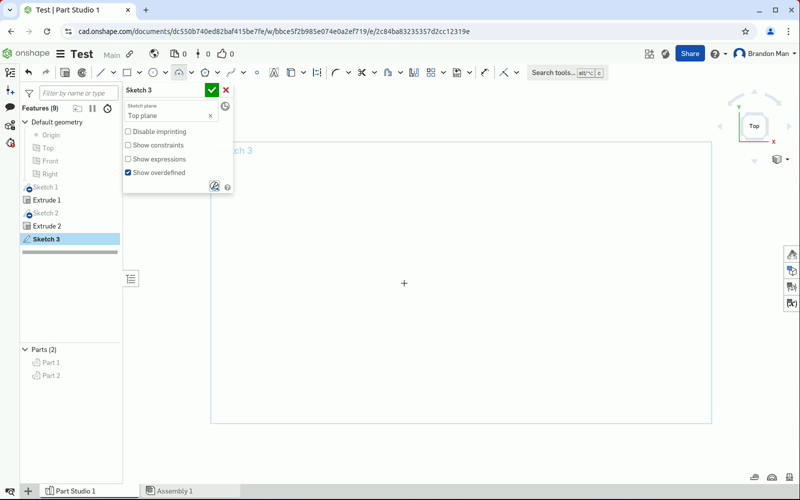
key_down(shift)
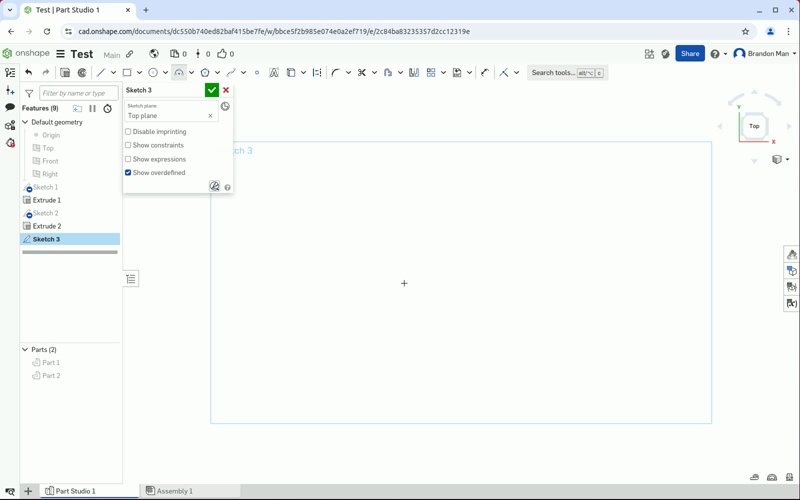
mouse_move(489, 331)
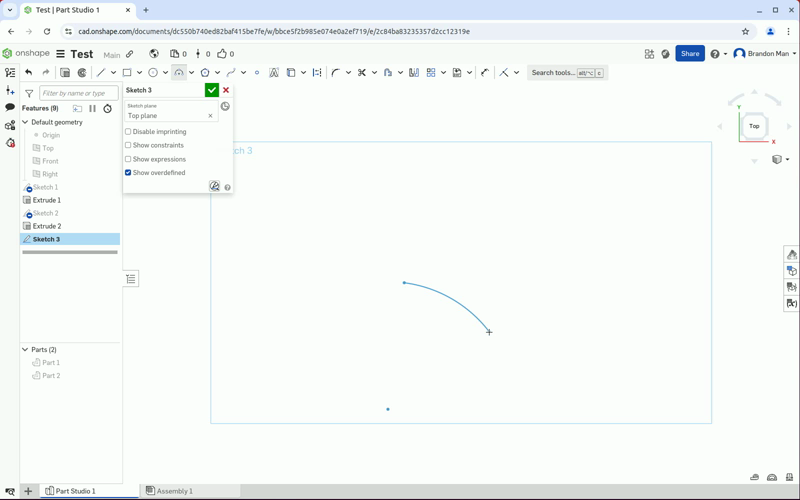
click(489, 331)
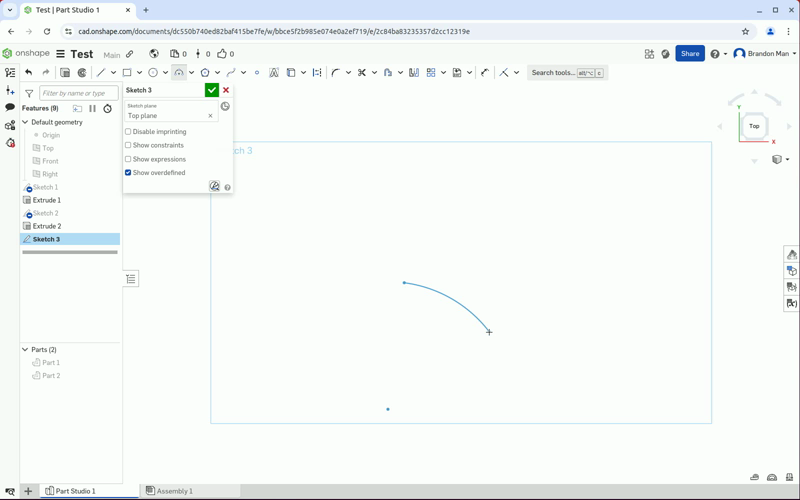
mouse_move(403, 380)
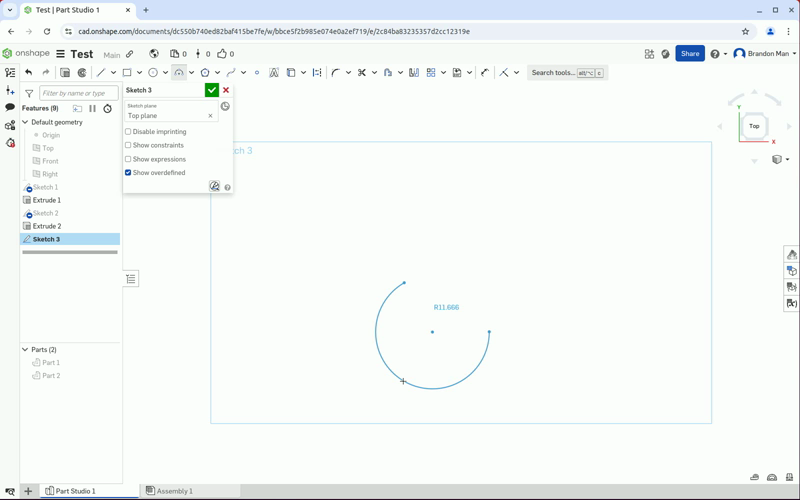
click(403, 380)
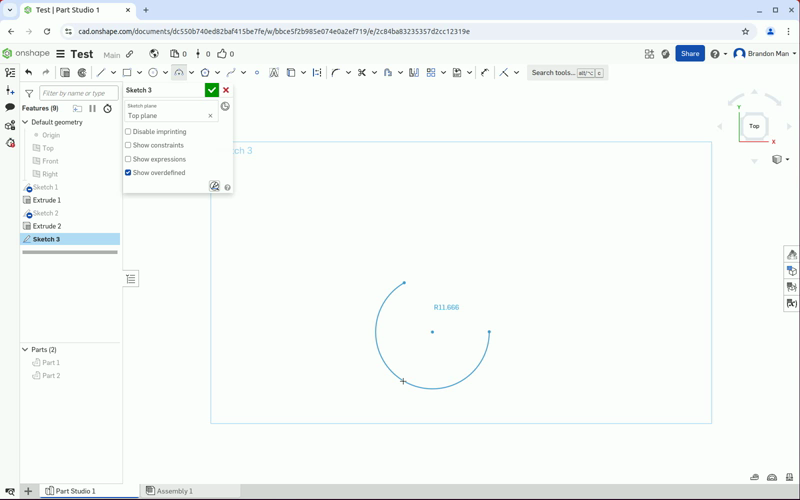
key_up(shift)
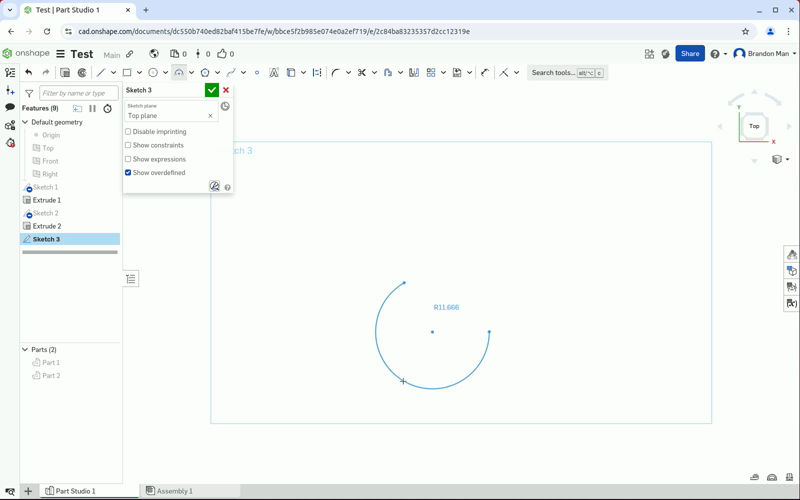
mouse_move(489, 331)
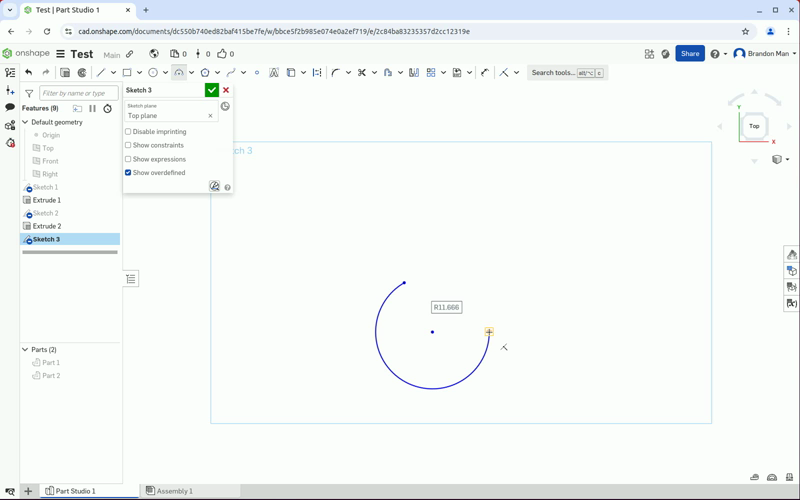
click(489, 331)
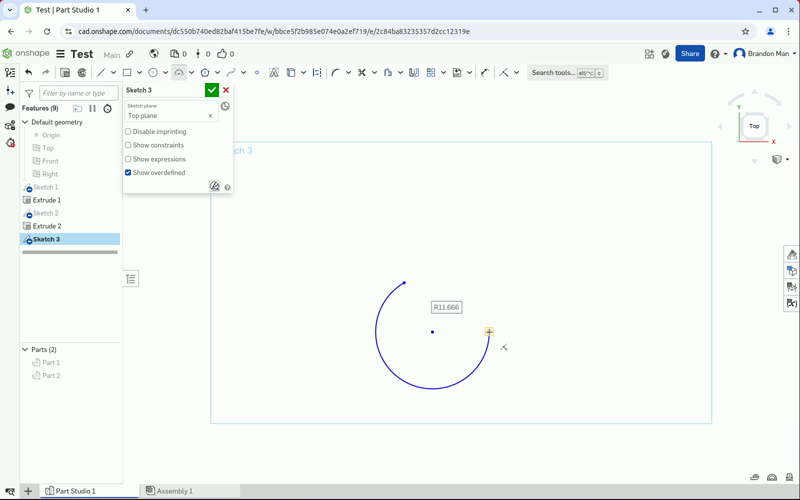
mouse_move(404, 282)
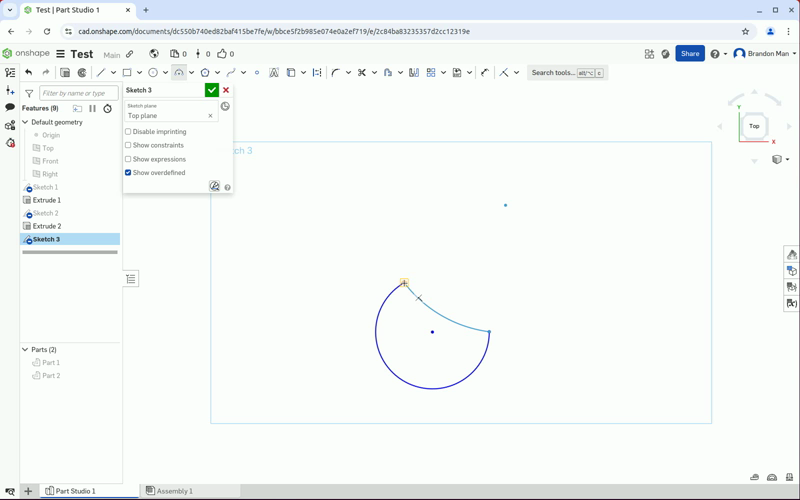
click(404, 282)
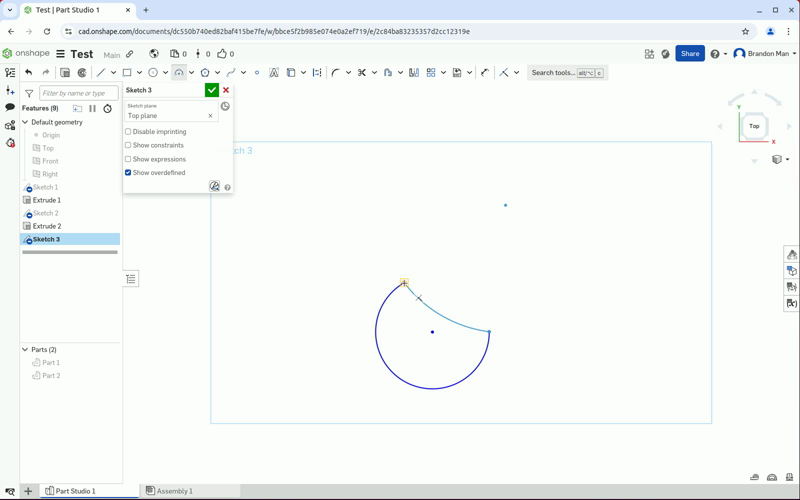
key_down(shift)
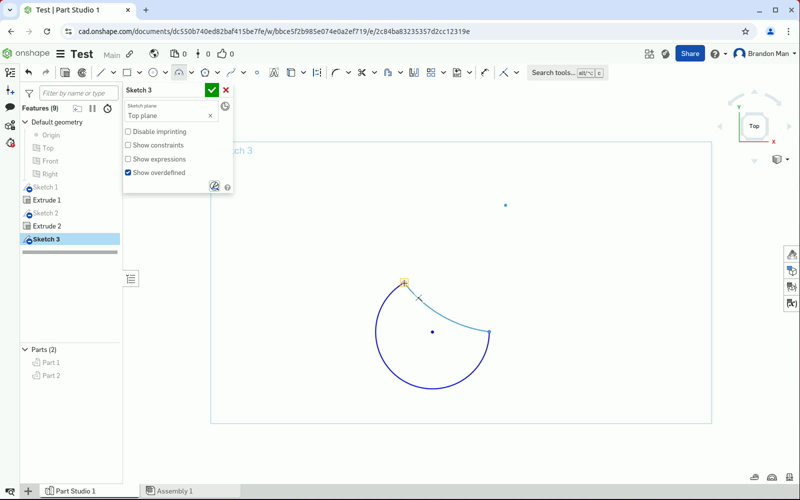
mouse_move(432, 332)
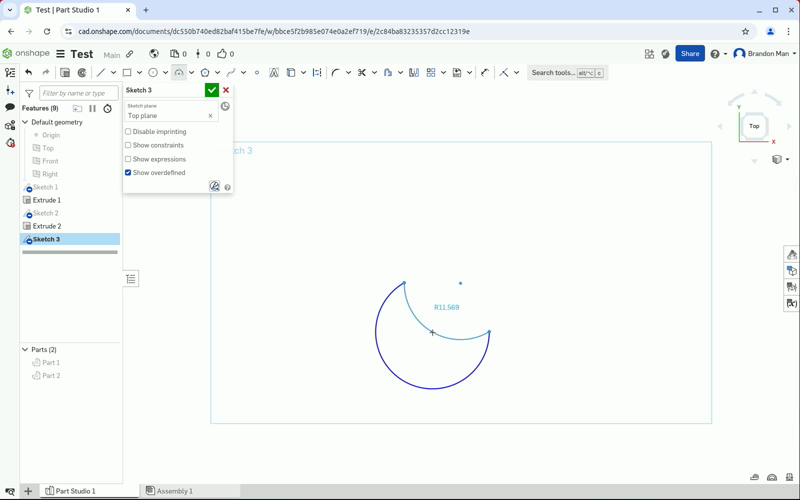
click(432, 332)
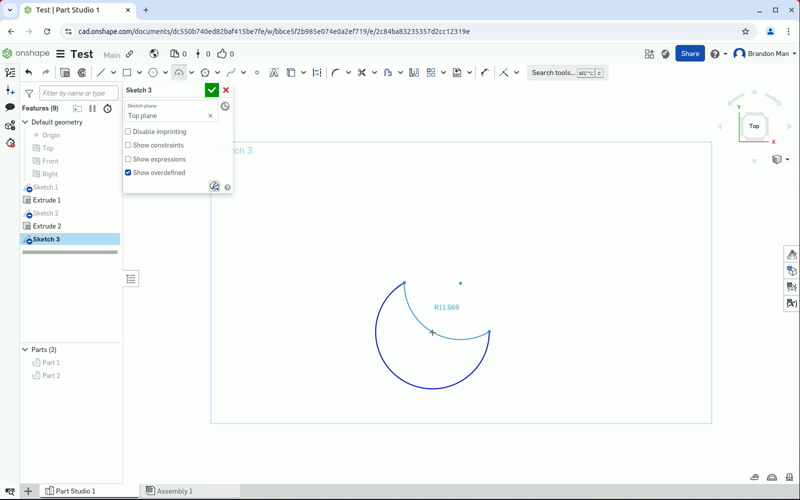
key_up(shift)
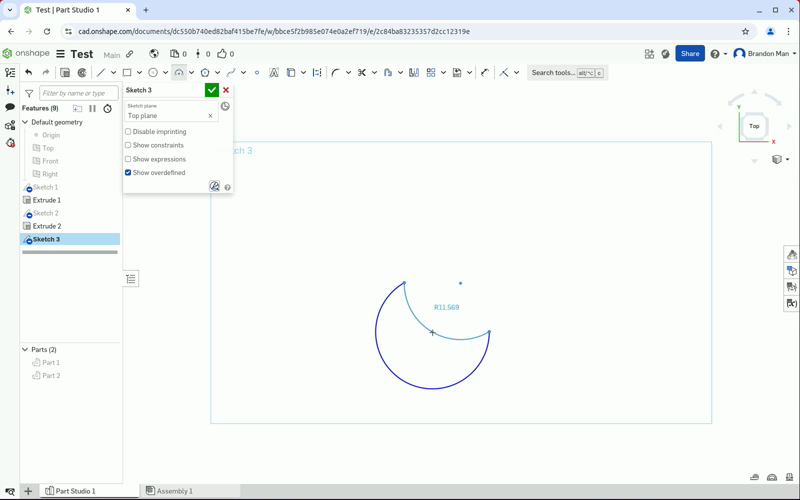
key(esc)
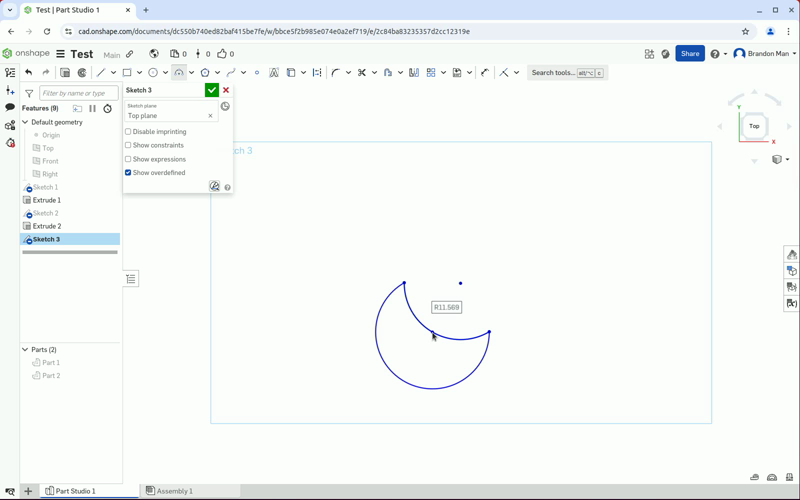
key(c)
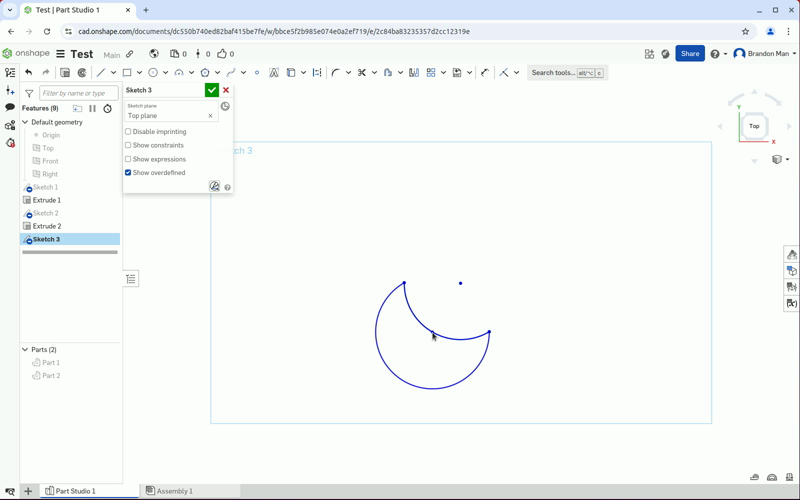
key_down(shift)
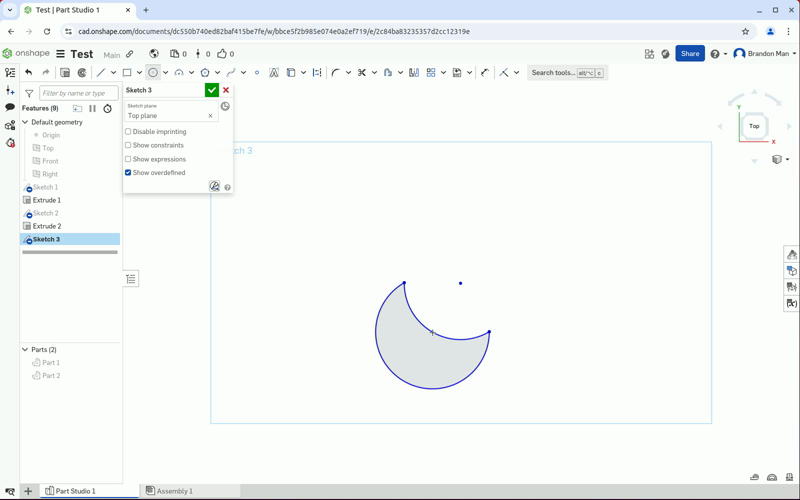
mouse_move(419, 354)
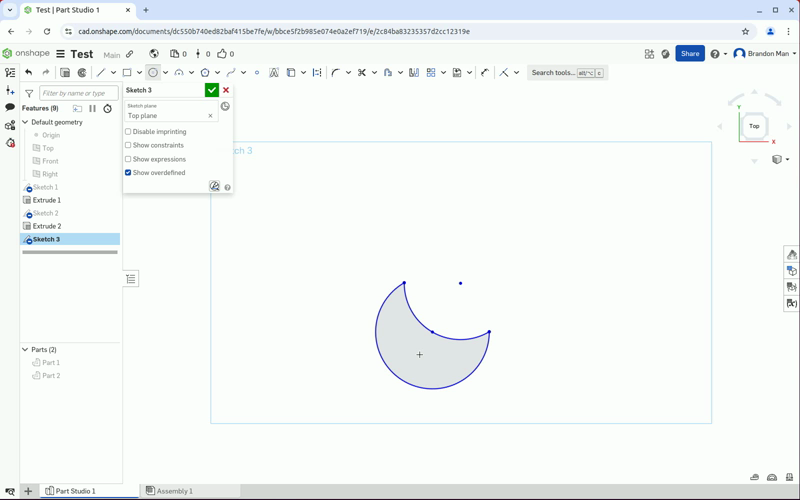
click(419, 354)
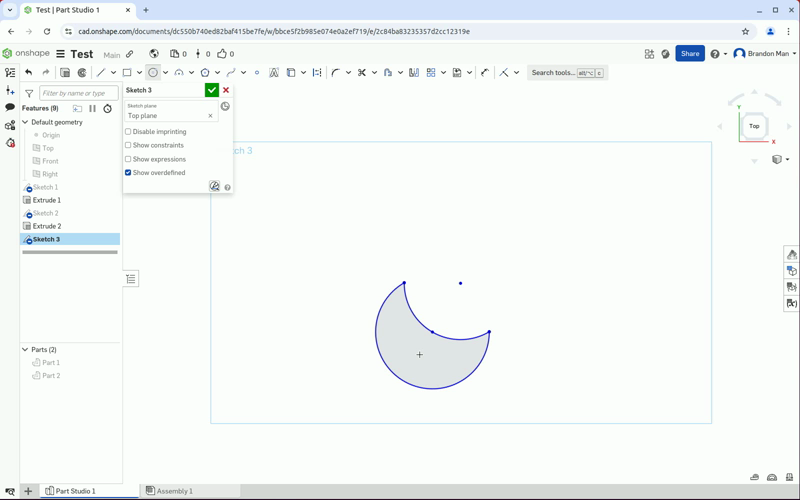
key_up(shift)
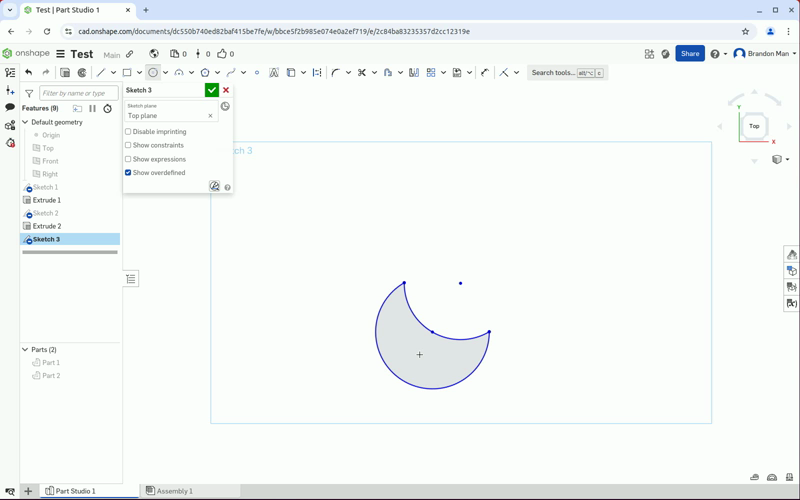
mouse_move(437, 354)
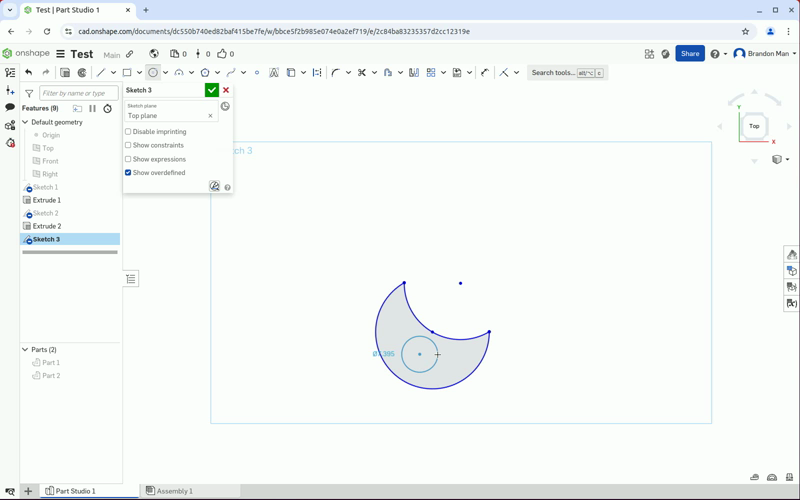
click(437, 354)
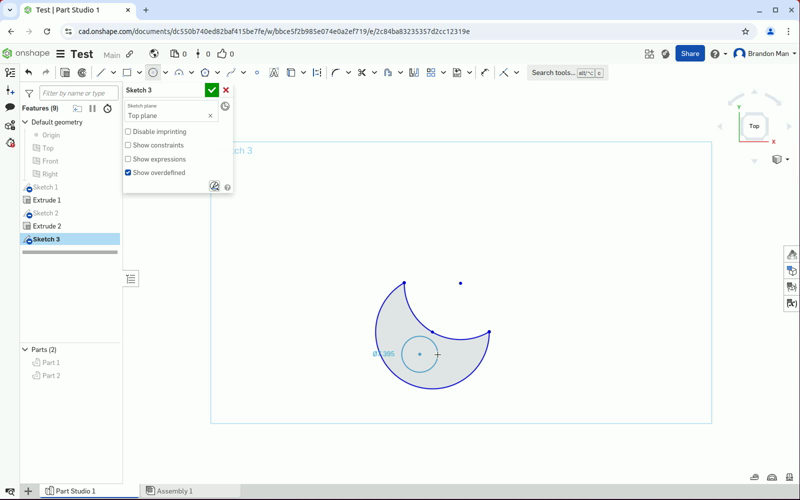
key(esc)
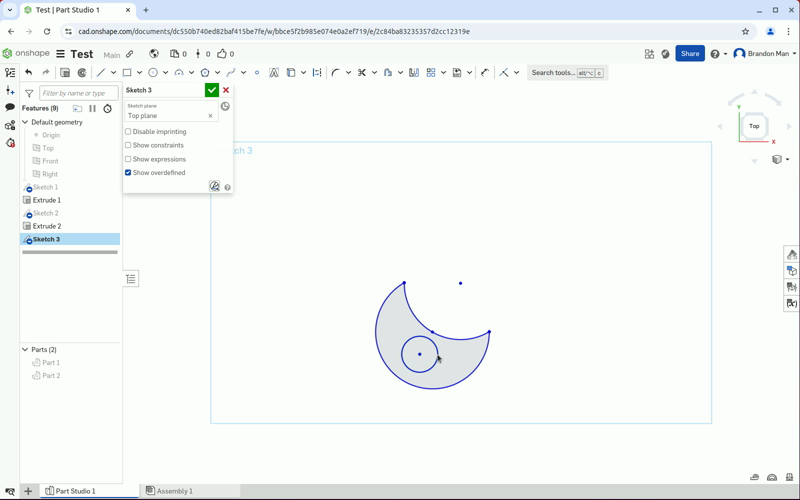
mouse_move(458, 353)
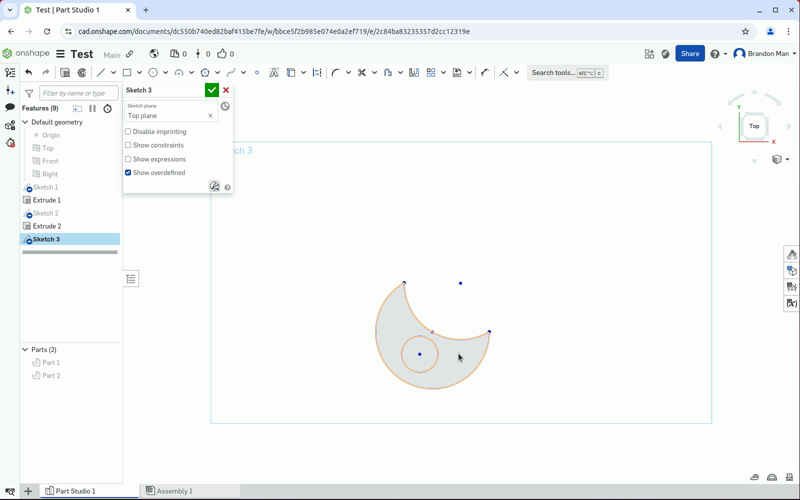
click(458, 353)
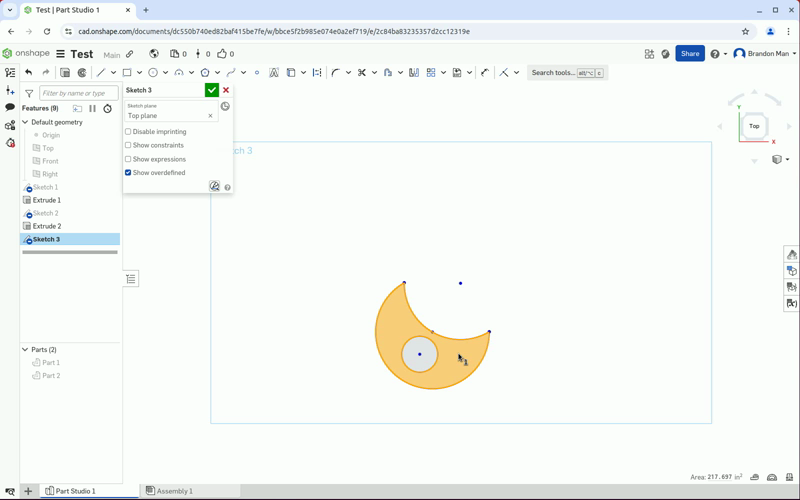
mouse_move(73, 352)
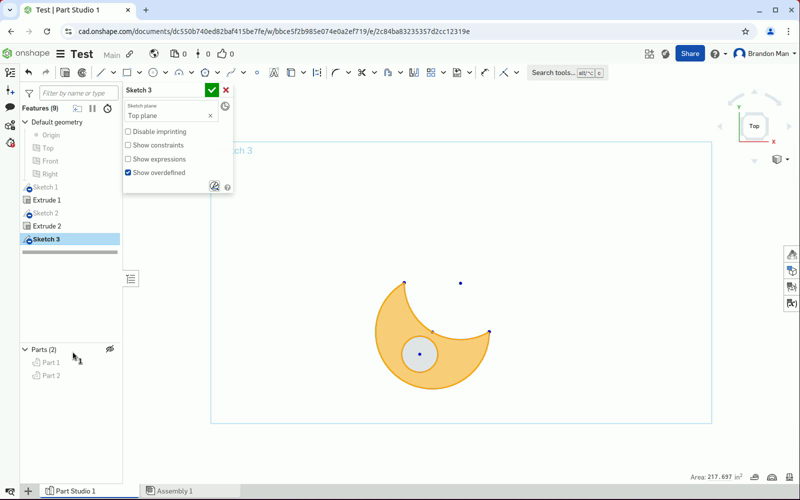
key(shift+y)
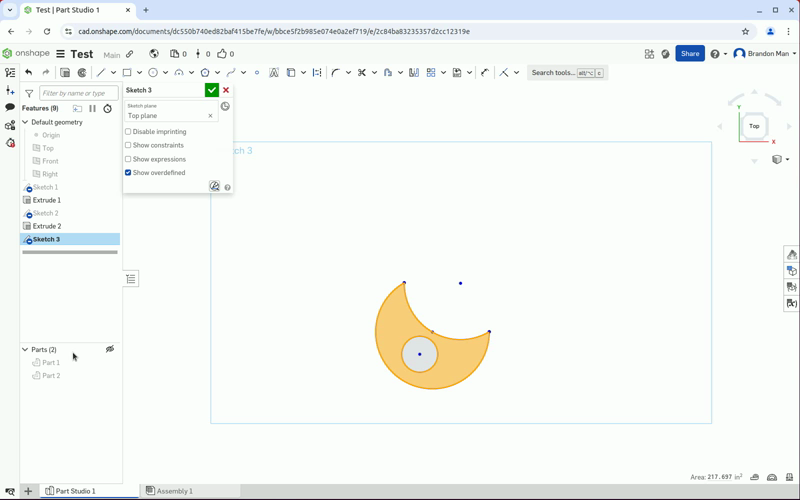
key(shift+e)
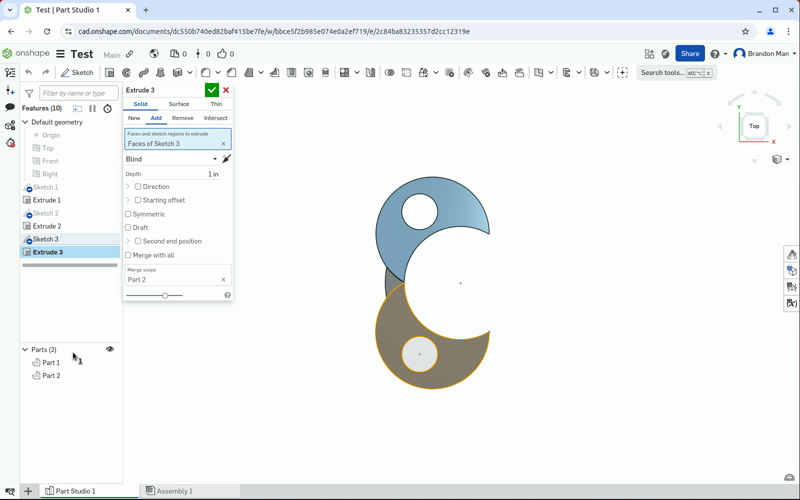
mouse_move(143, 106)
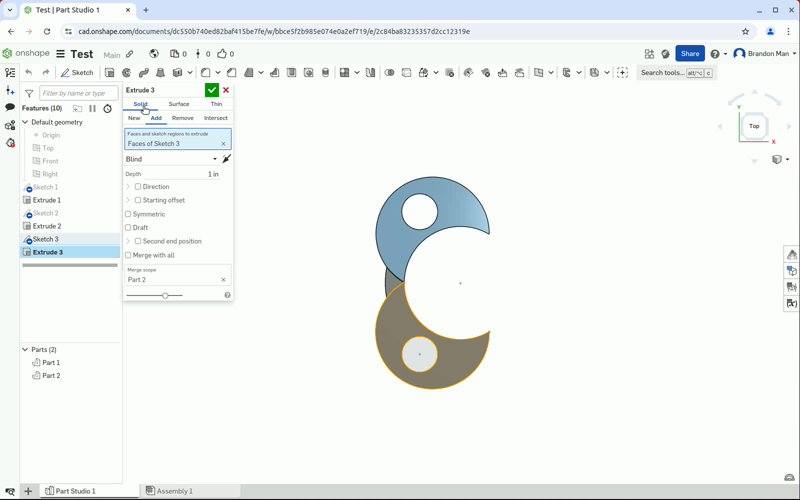
click(143, 106)
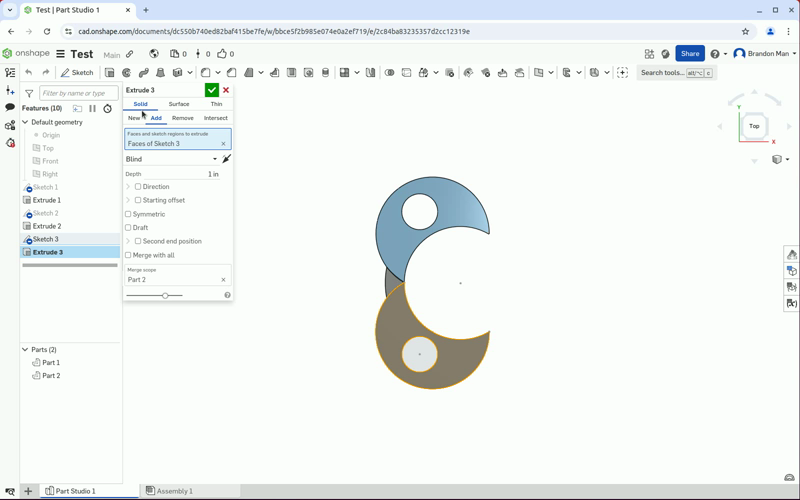
mouse_move(137, 120)
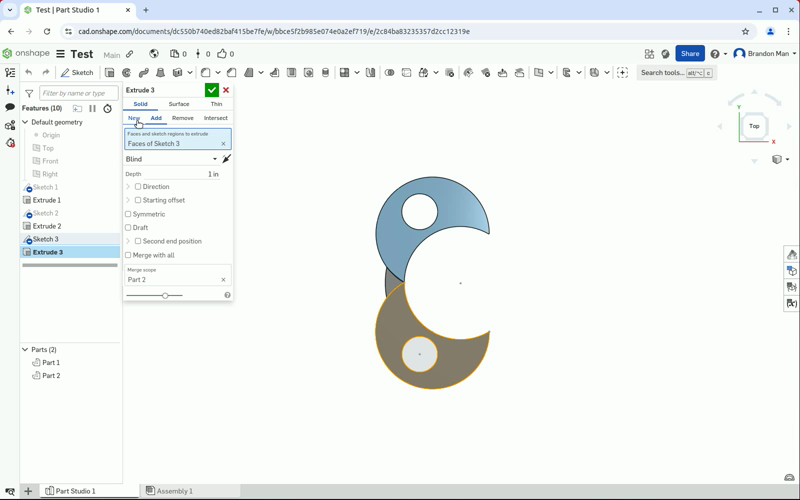
click(137, 120)
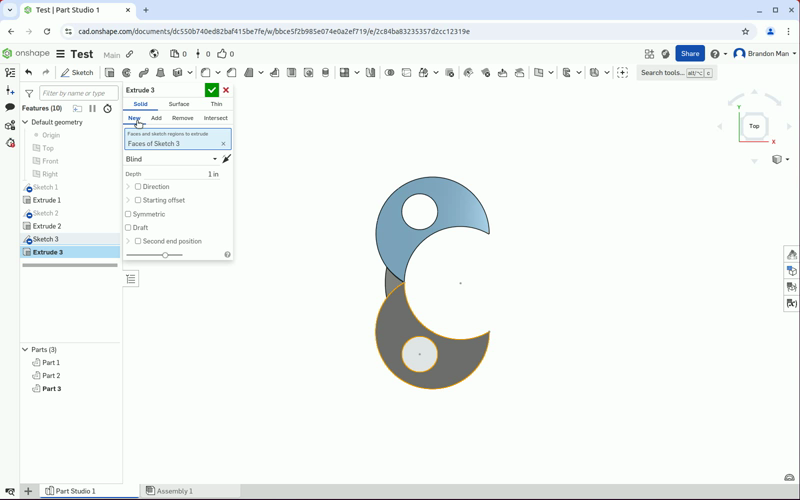
key(tab, 4)
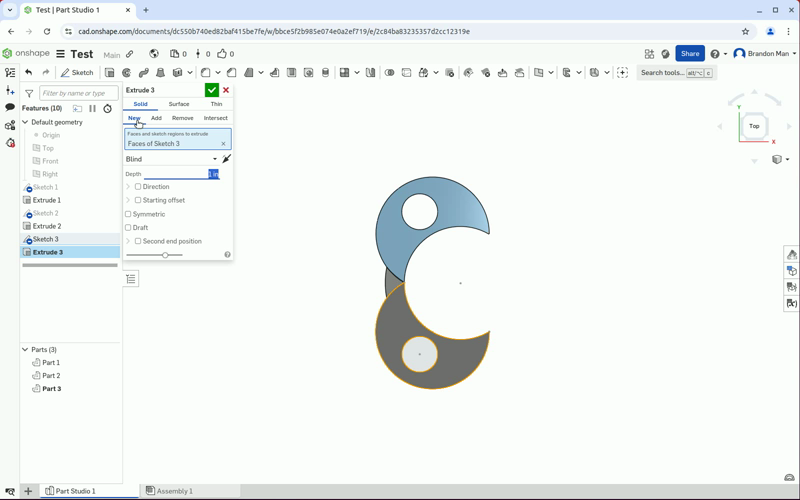
text(7.221)
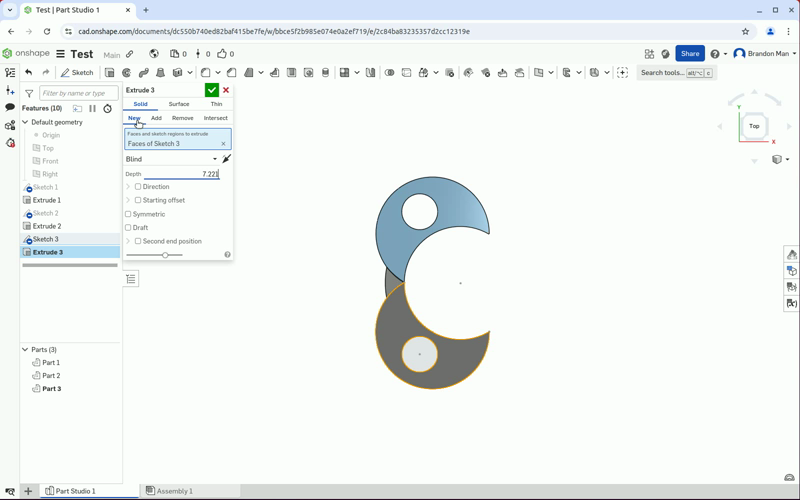
key(enter)
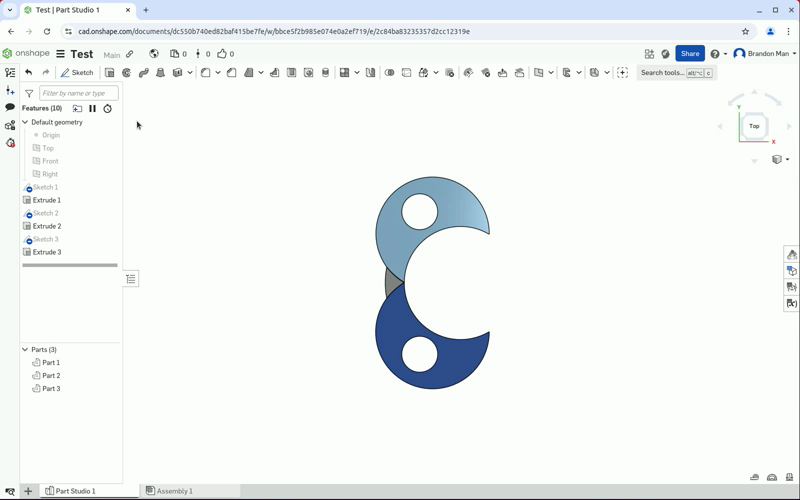
key(shift+h)
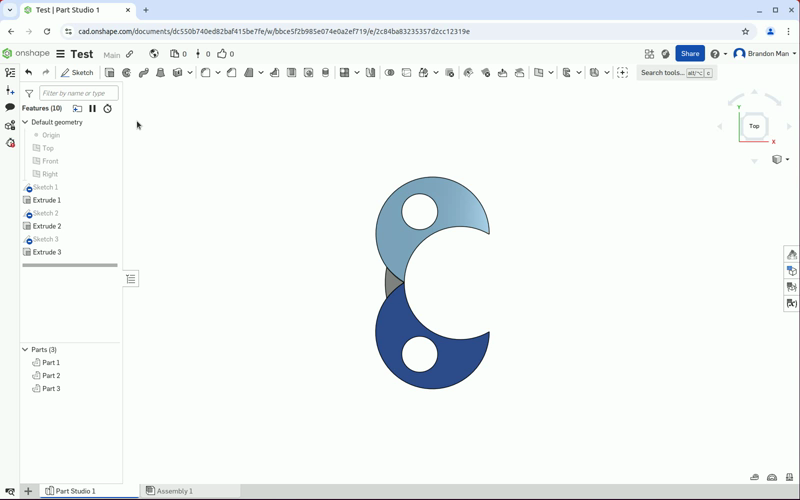
key(shift+h)
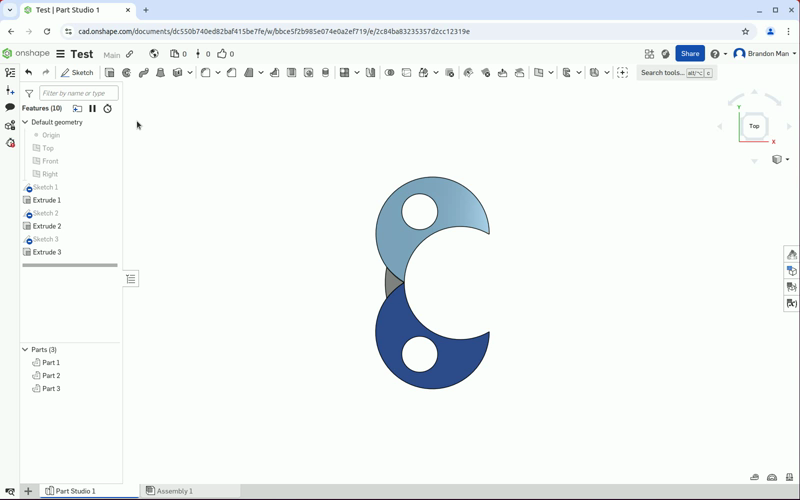
mouse_move(73, 189)
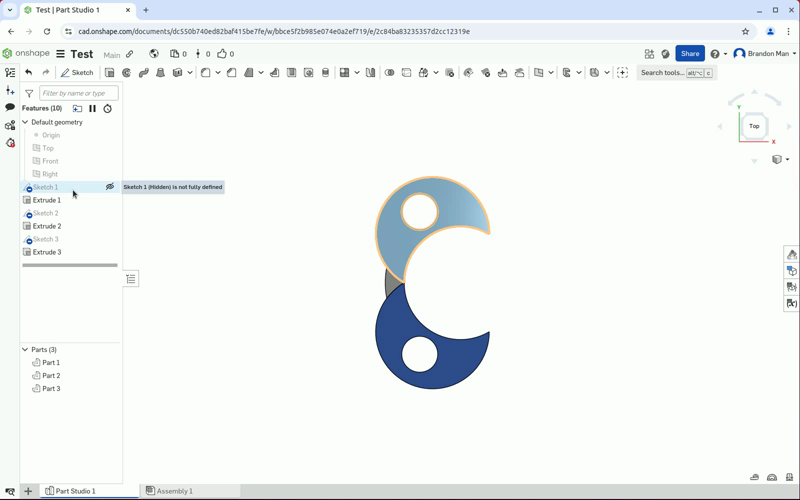
click(73, 189)
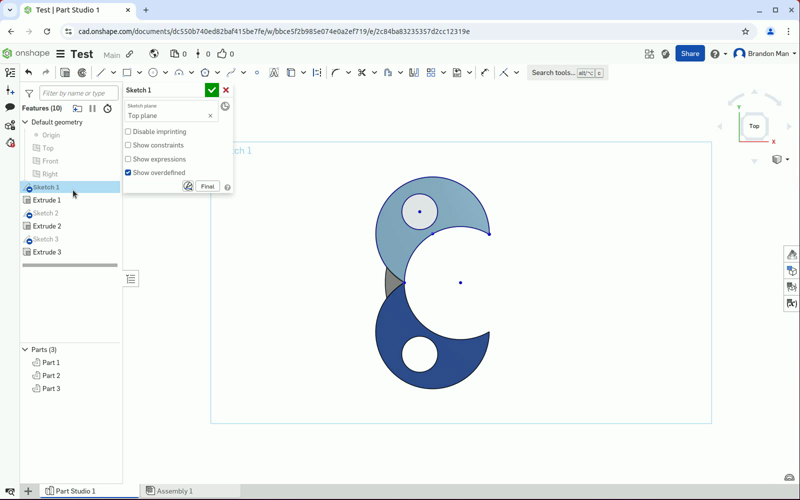
mouse_move(229, 92)
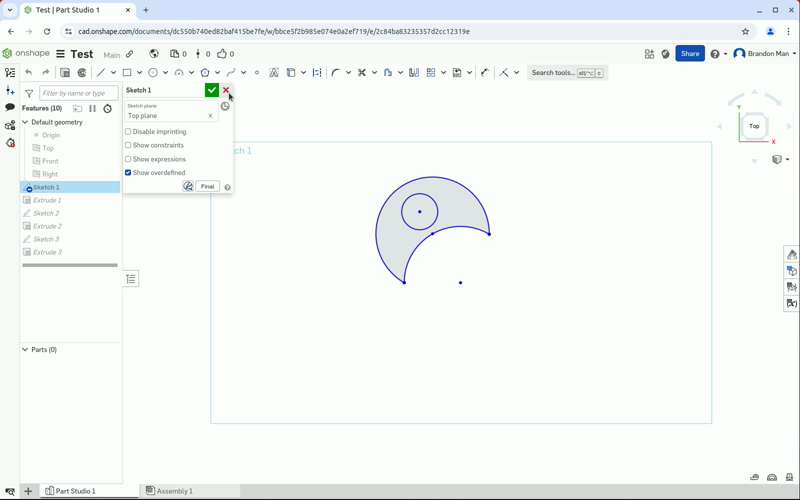
click(229, 92)
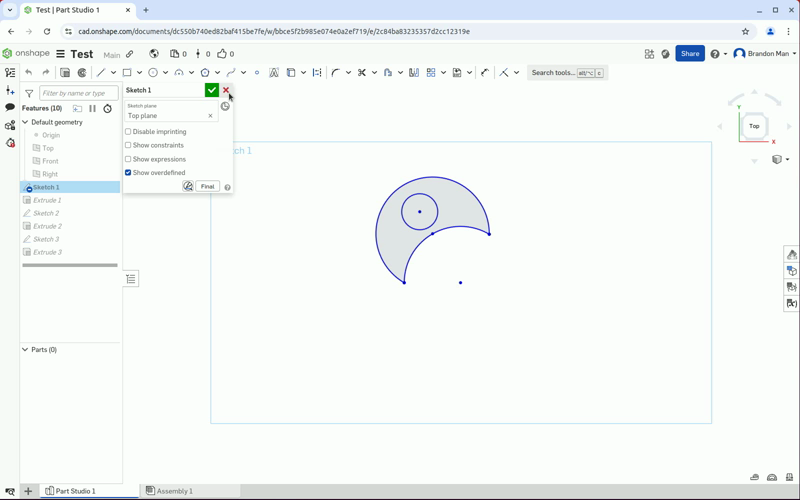
key(shift+s)
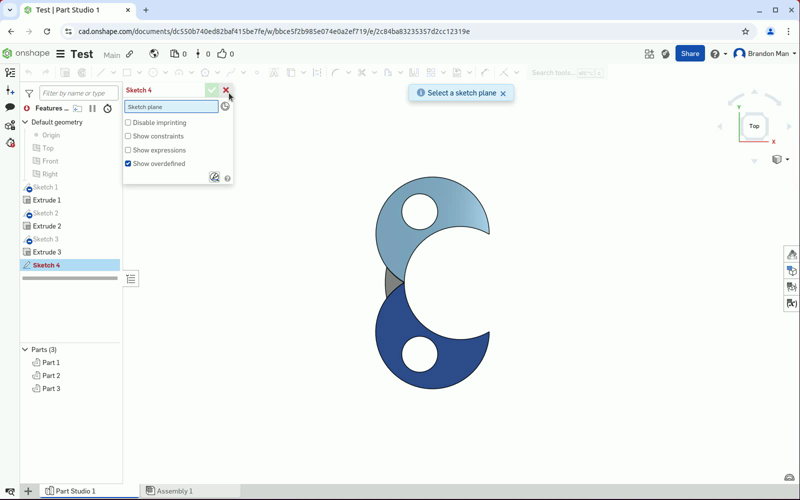
mouse_move(73, 150)
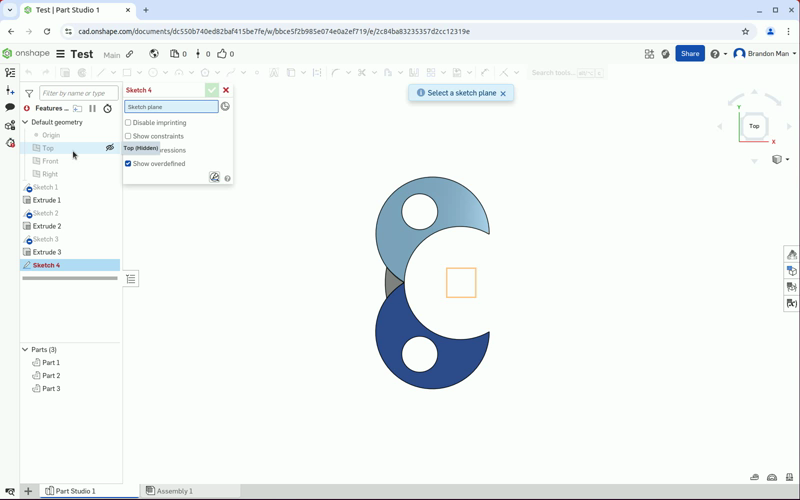
click(73, 150)
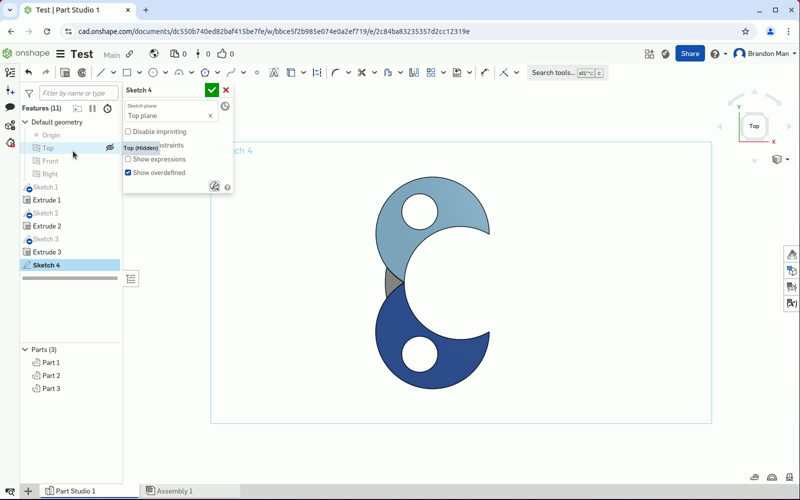
mouse_move(73, 352)
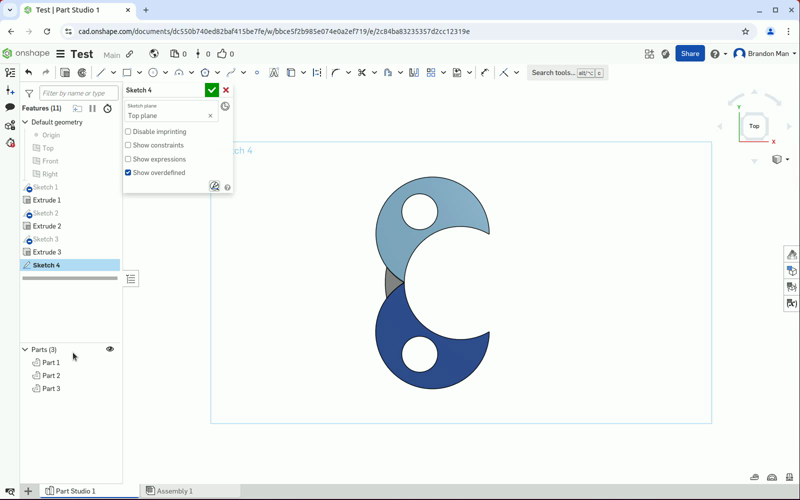
key(y)
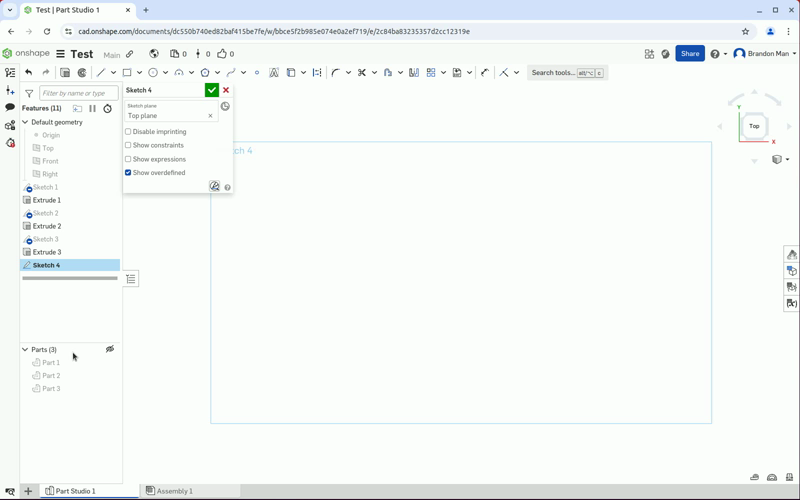
key(a)
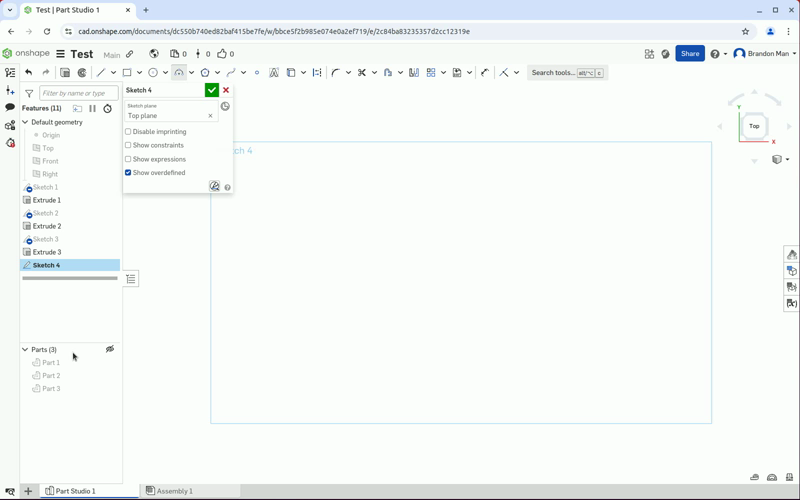
key_down(shift)
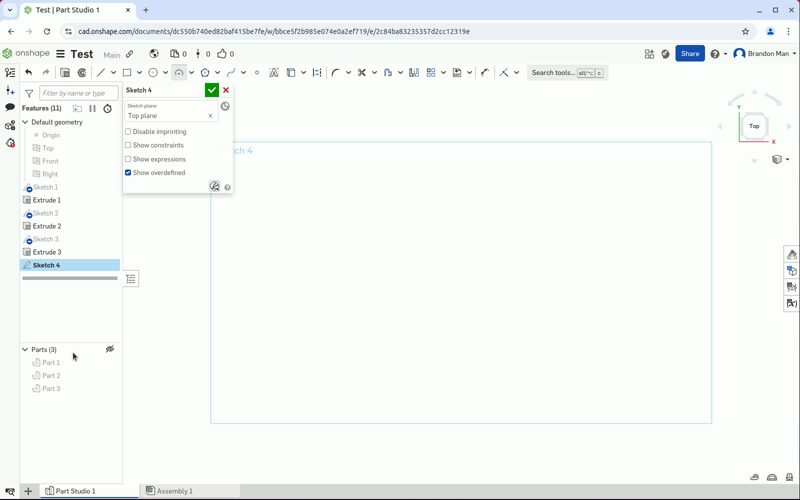
mouse_move(484, 354)
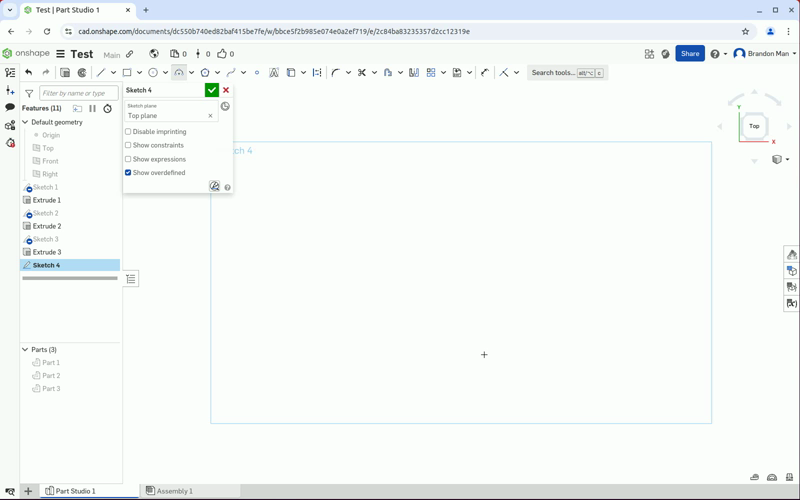
click(484, 354)
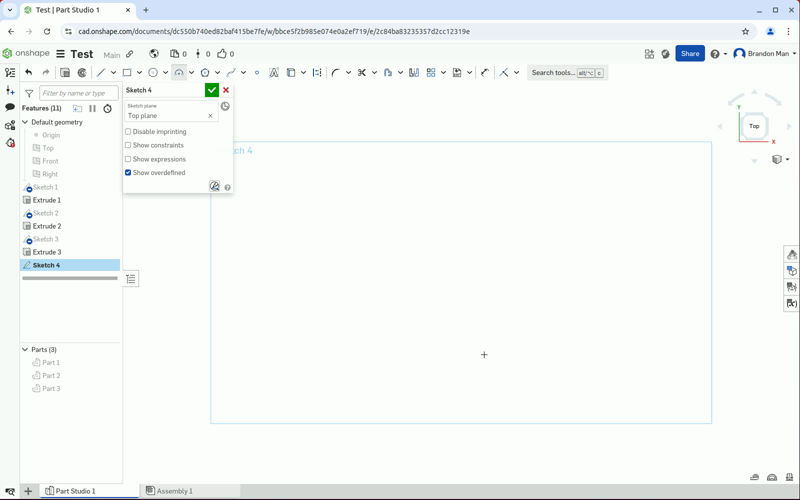
key_up(shift)
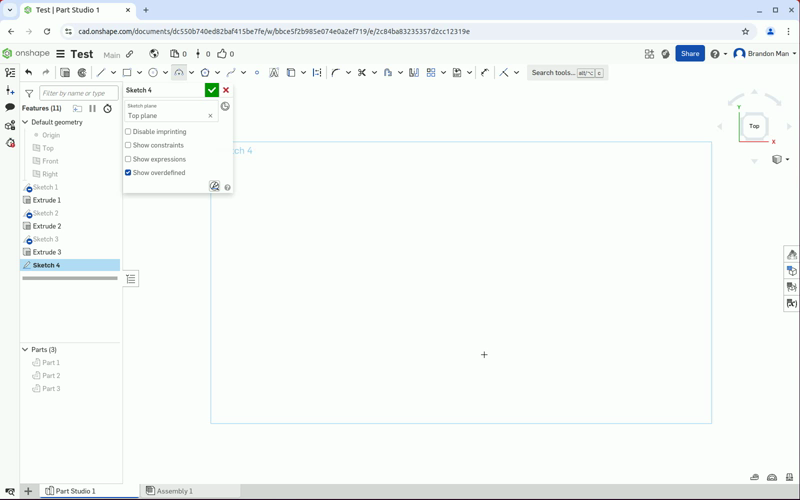
key_down(shift)
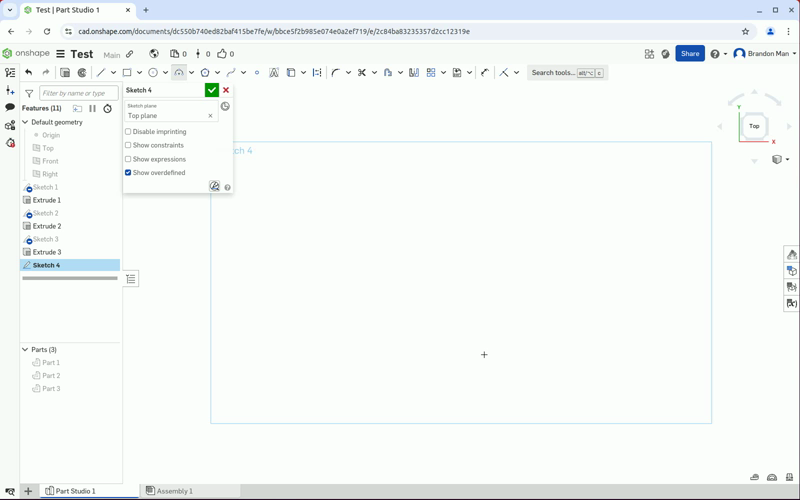
mouse_move(512, 338)
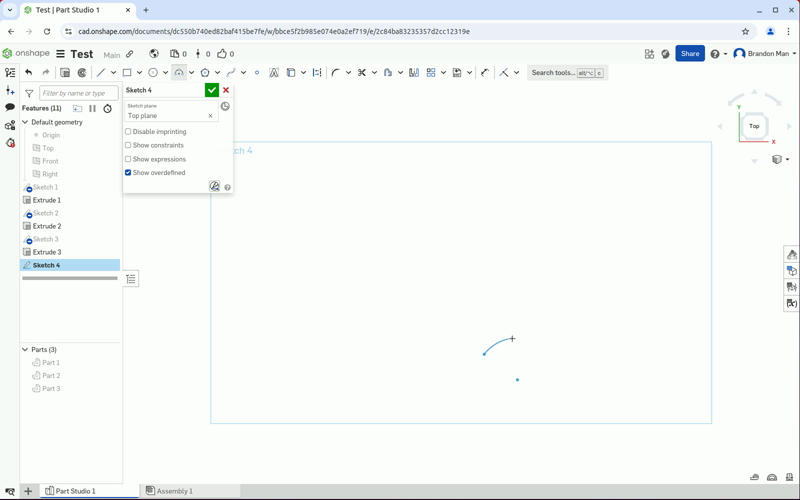
click(512, 338)
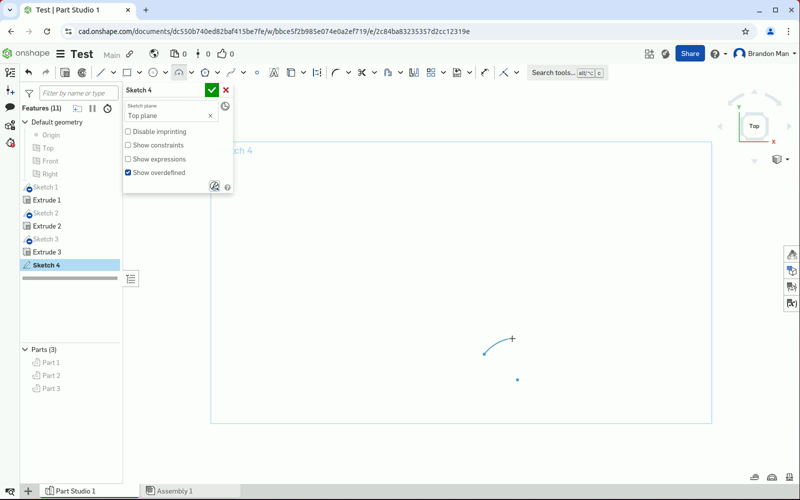
mouse_move(498, 348)
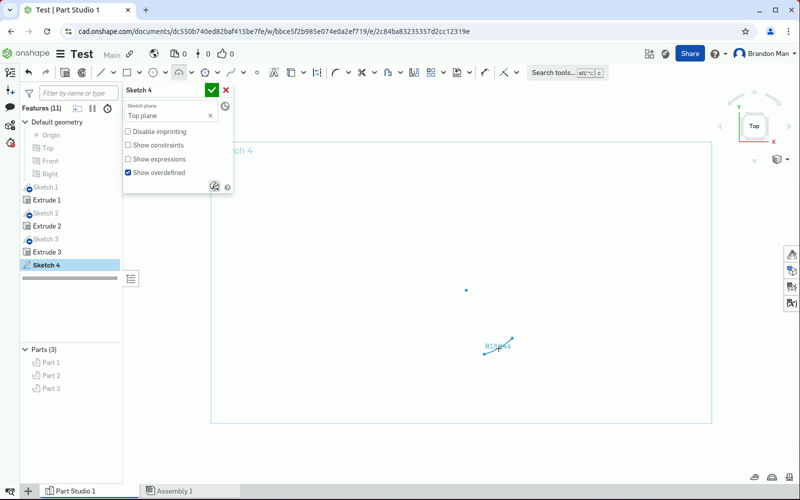
click(498, 348)
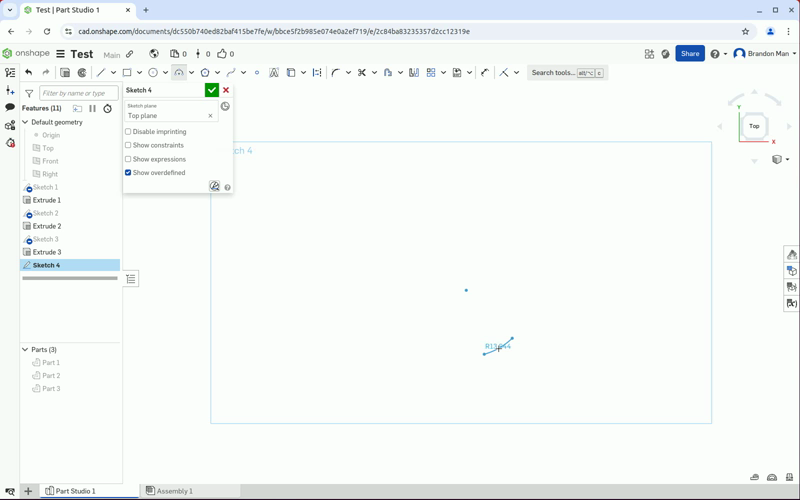
key_up(shift)
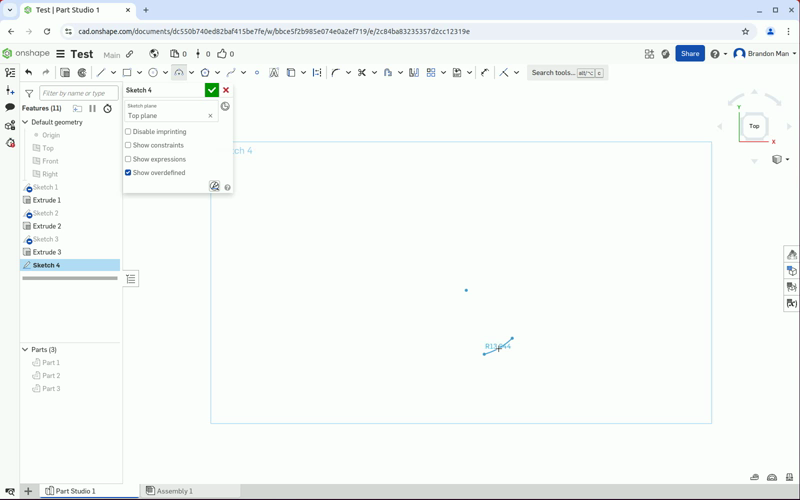
mouse_move(512, 338)
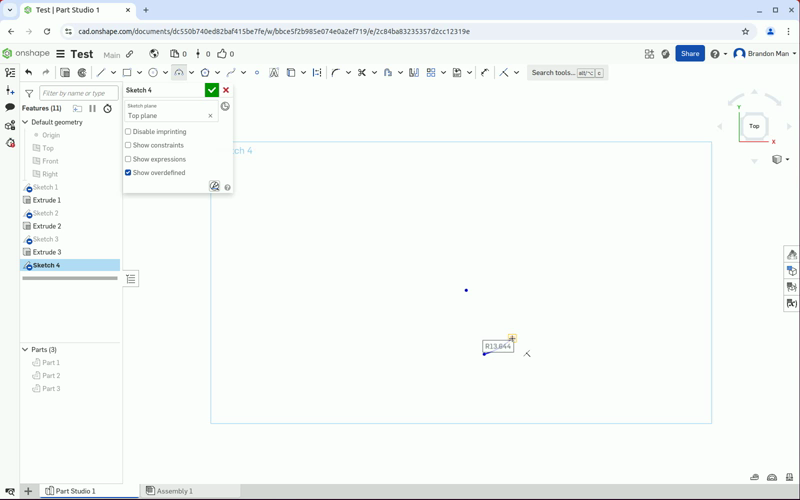
click(512, 338)
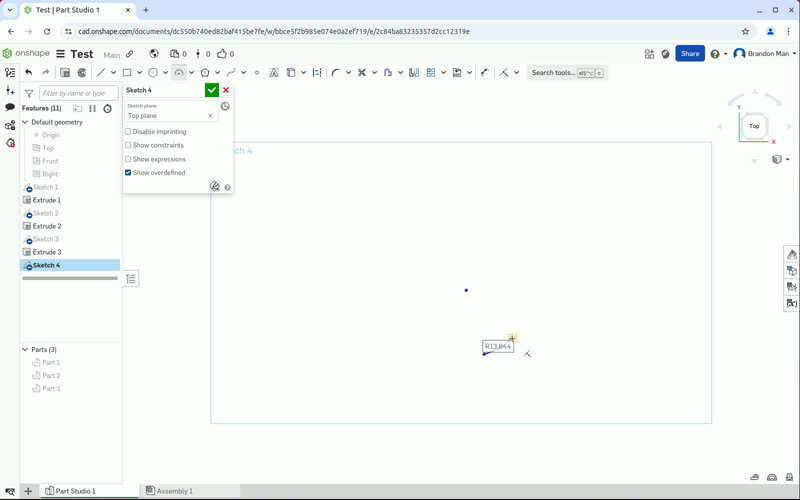
key_down(shift)
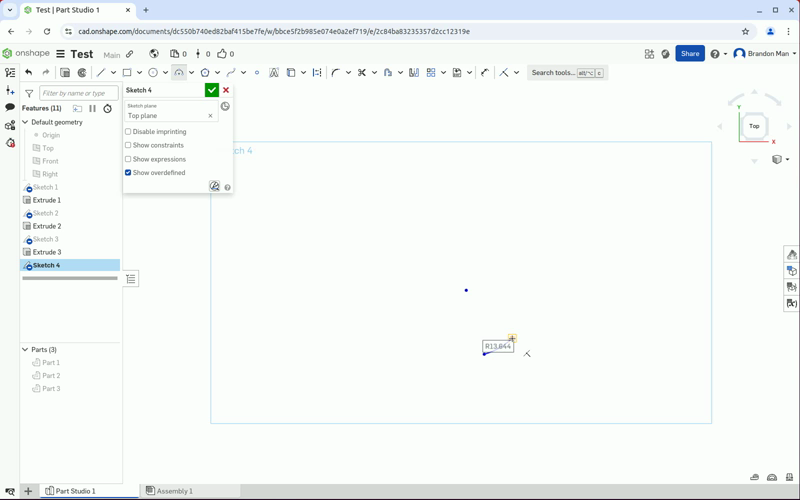
mouse_move(489, 330)
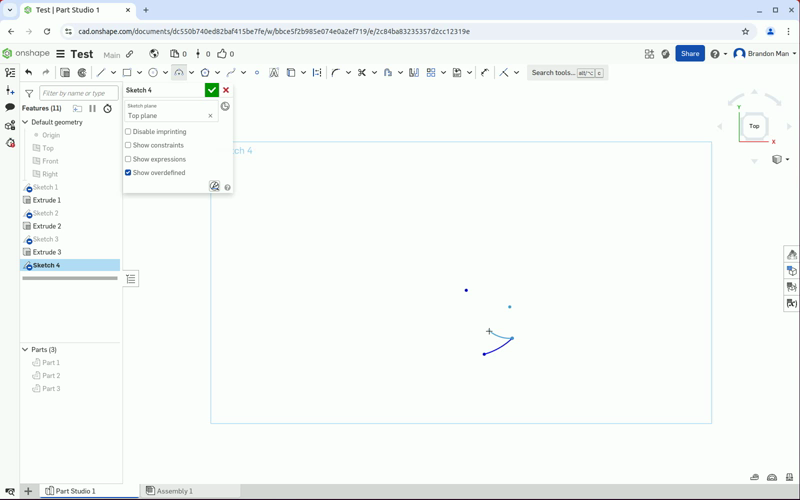
click(489, 330)
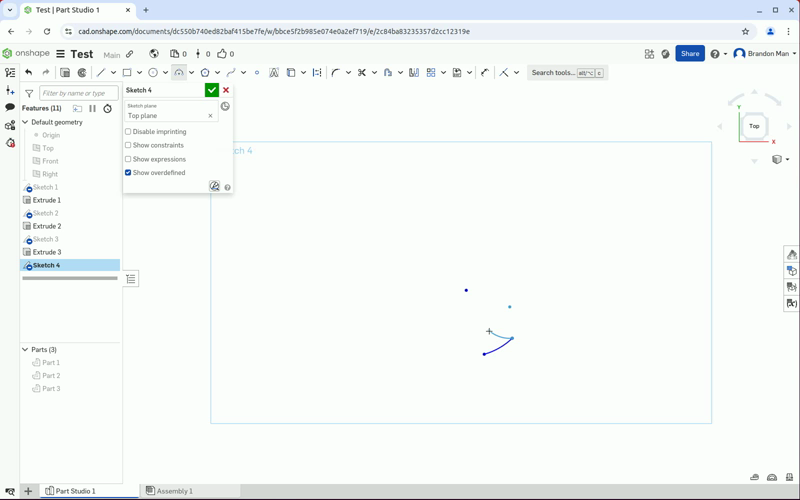
mouse_move(500, 335)
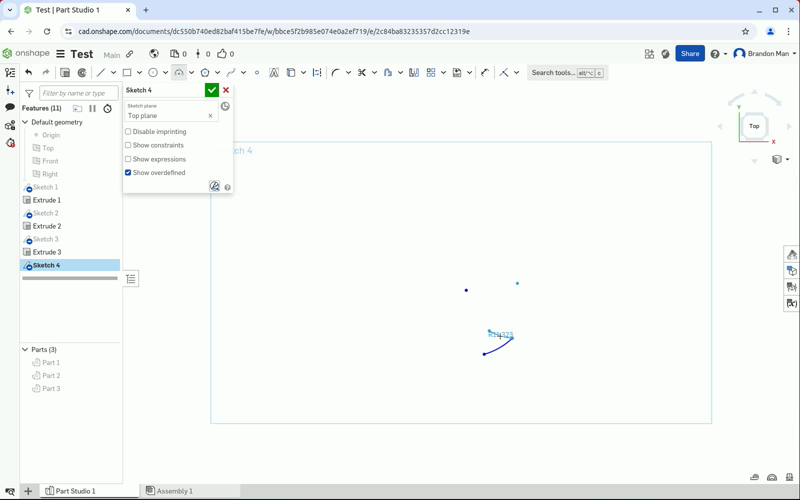
click(500, 335)
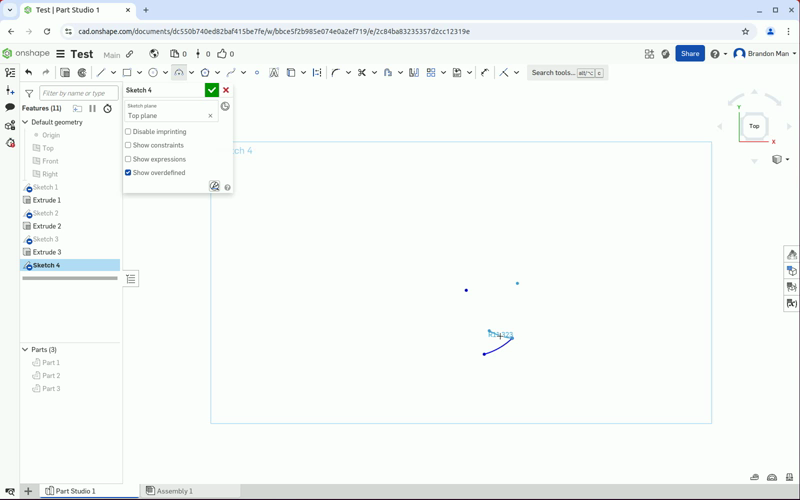
key_up(shift)
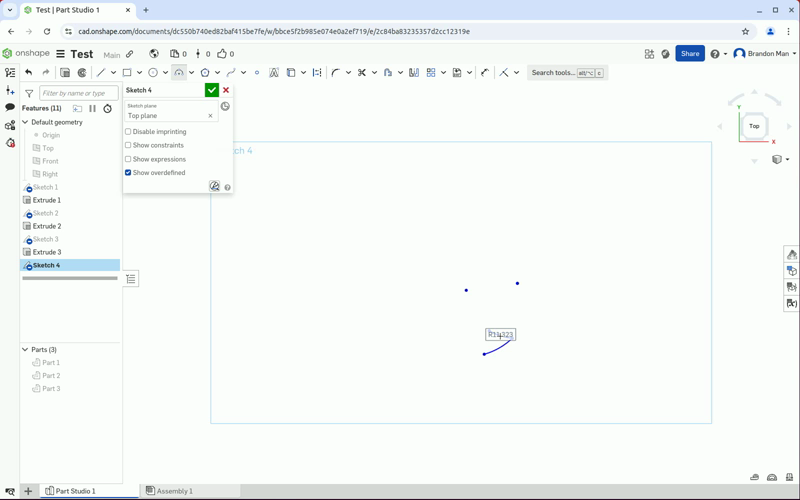
mouse_move(489, 330)
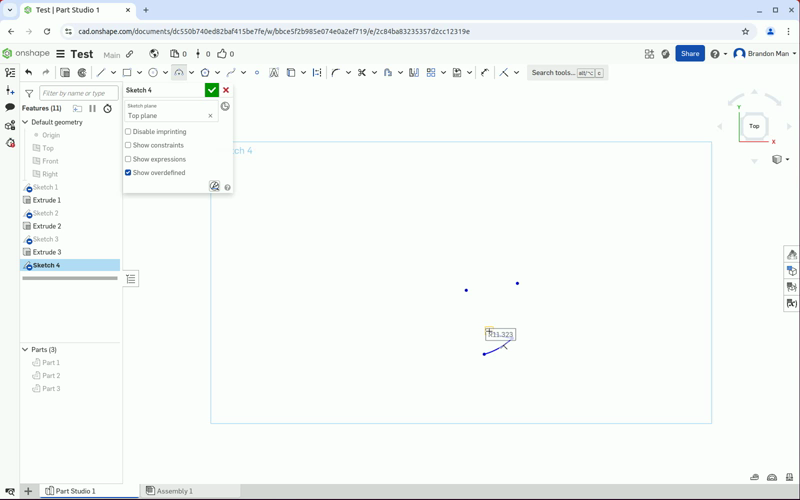
click(489, 330)
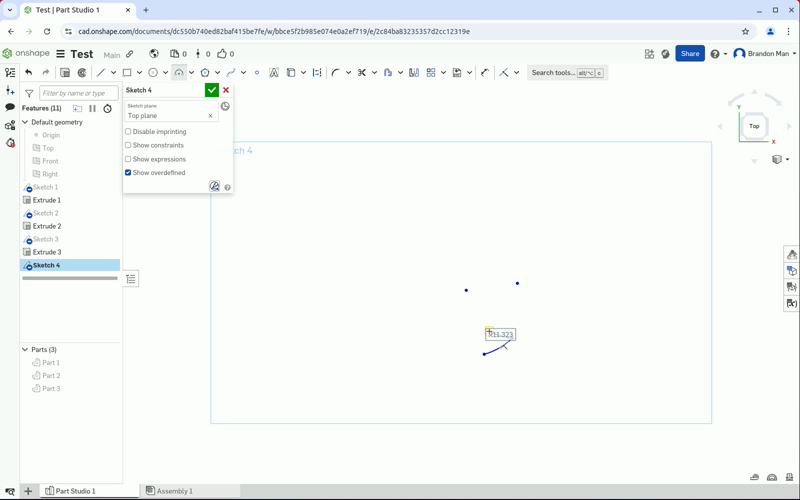
mouse_move(484, 354)
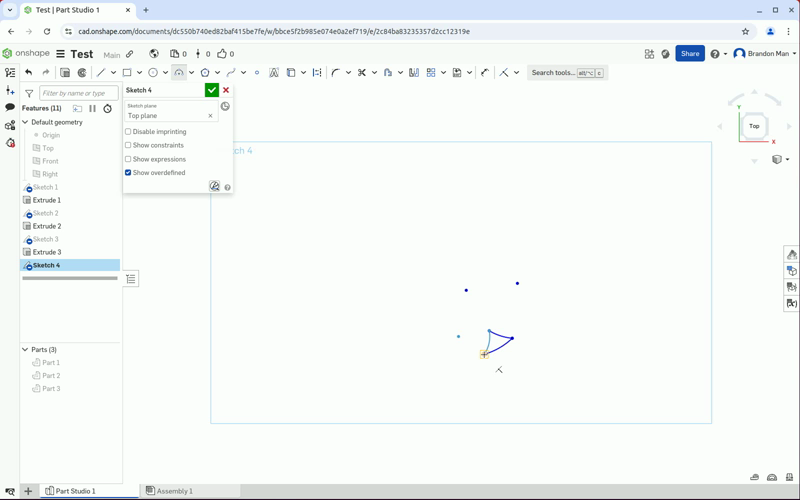
click(484, 354)
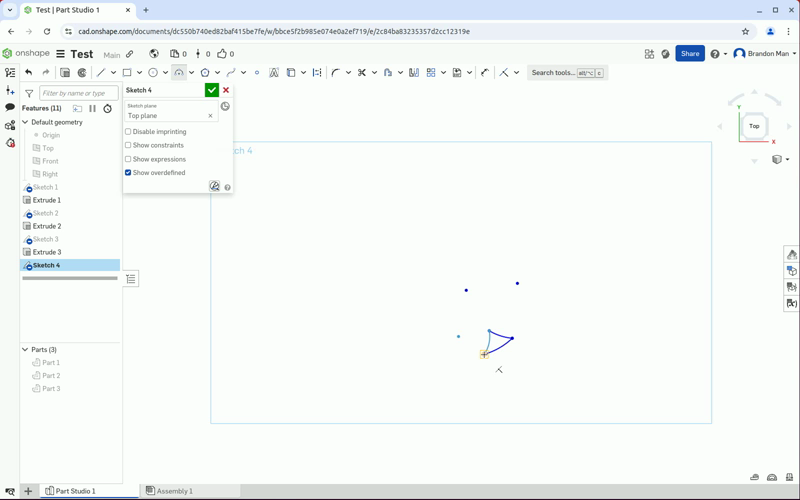
key_down(shift)
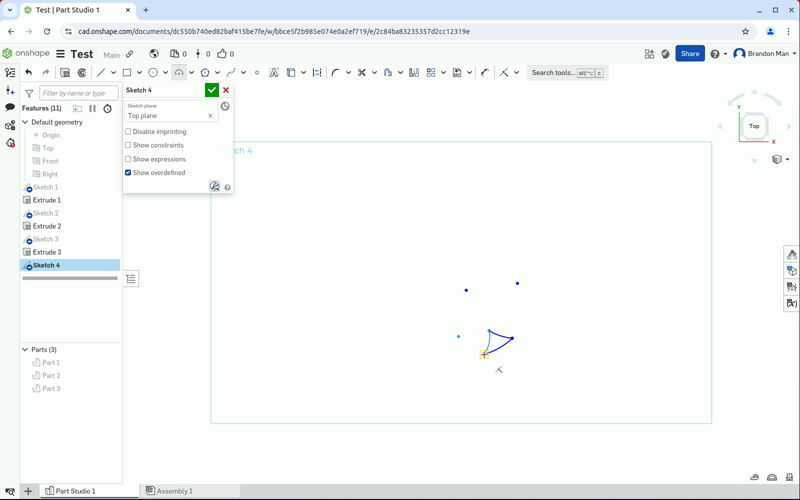
mouse_move(487, 342)
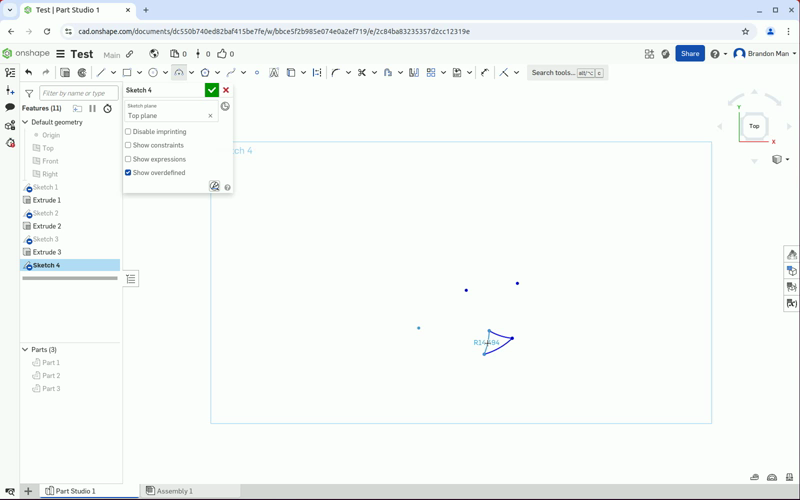
click(487, 342)
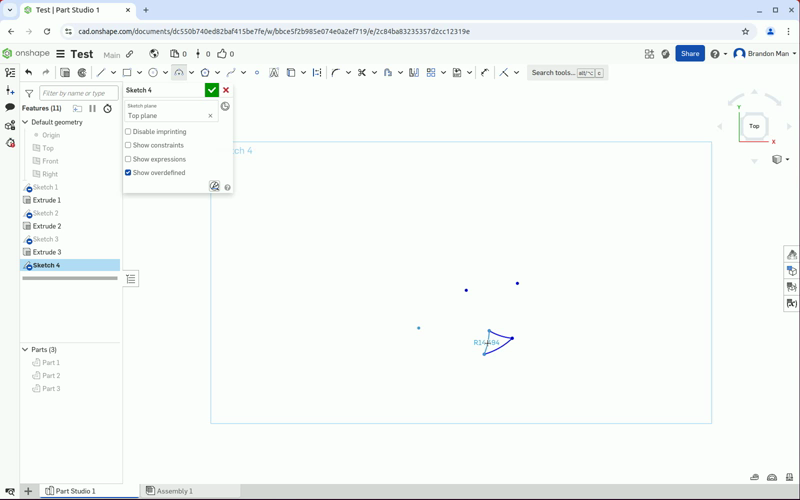
key_up(shift)
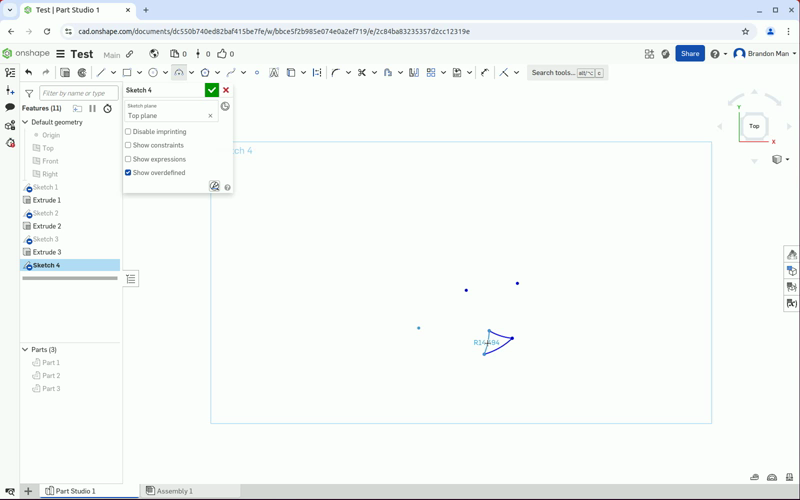
key(esc)
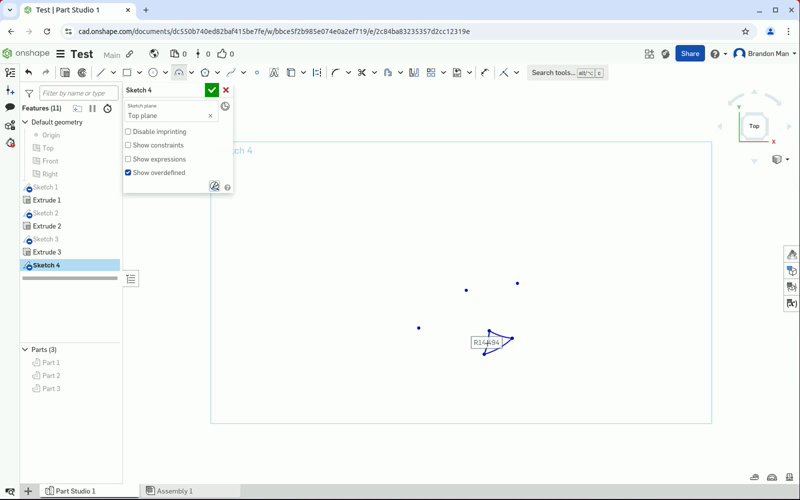
mouse_move(484, 352)
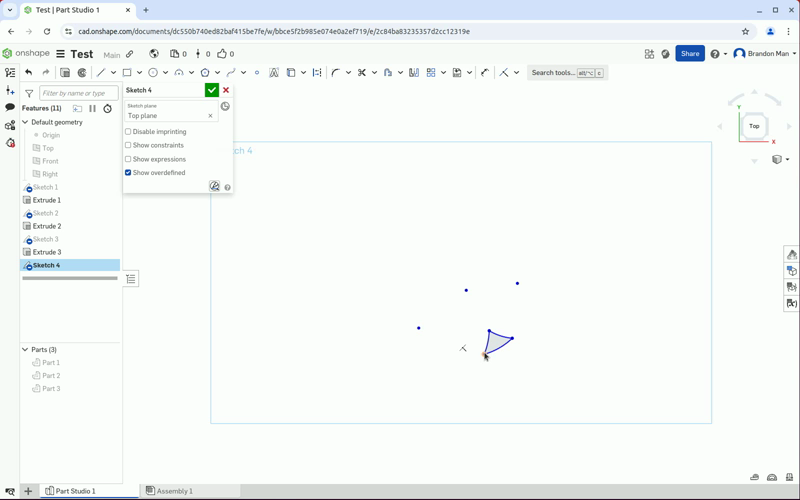
scroll(6)
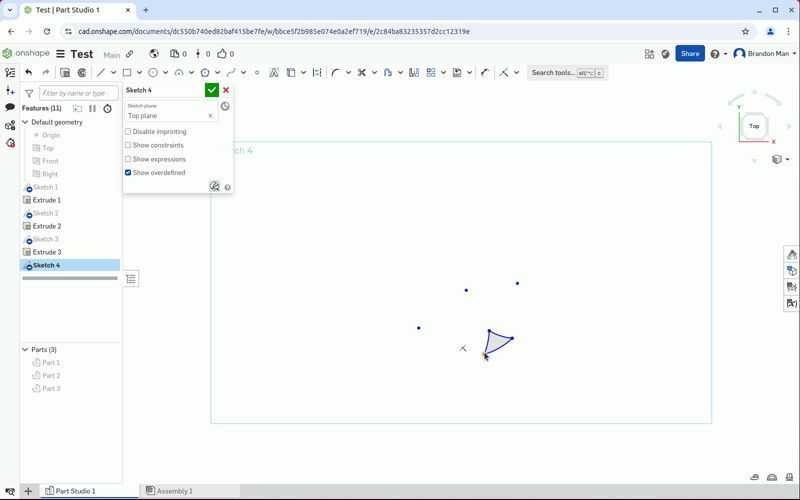
scroll(6)
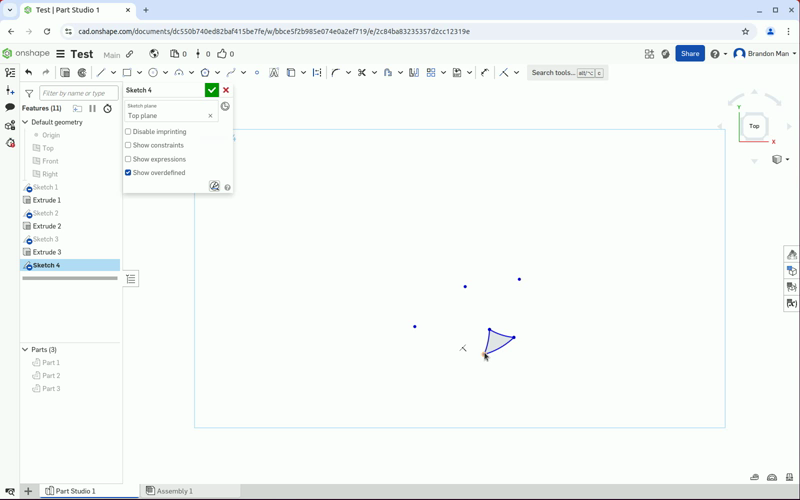
scroll(6)
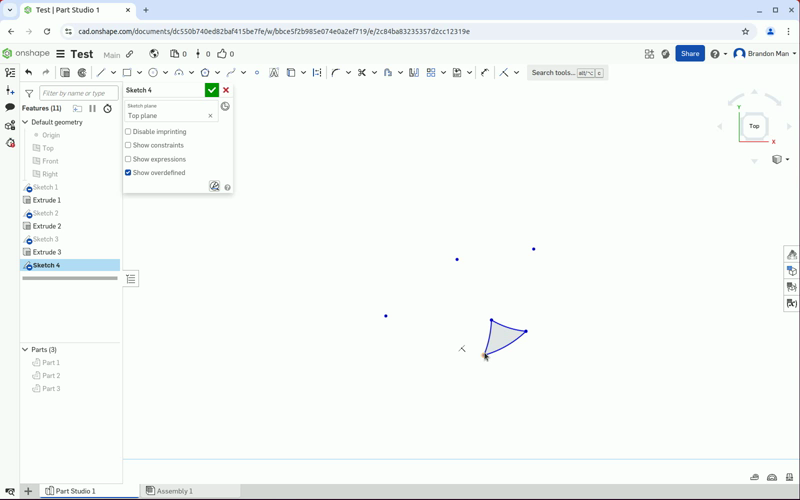
scroll(6)
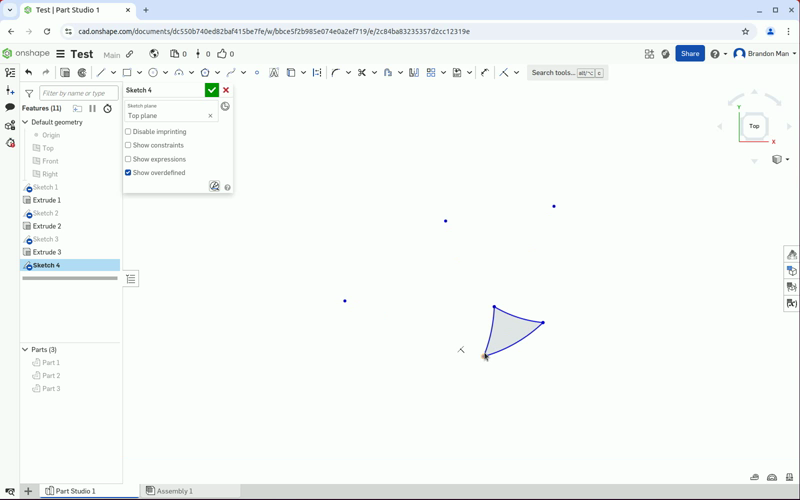
scroll(6)
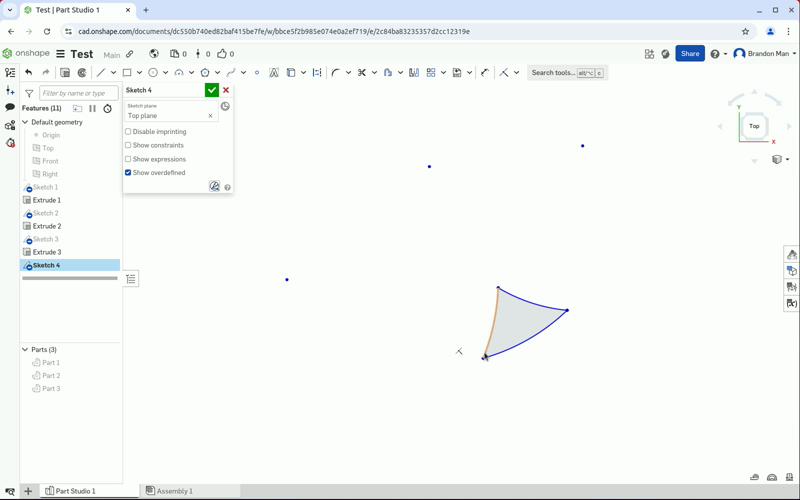
scroll(6)
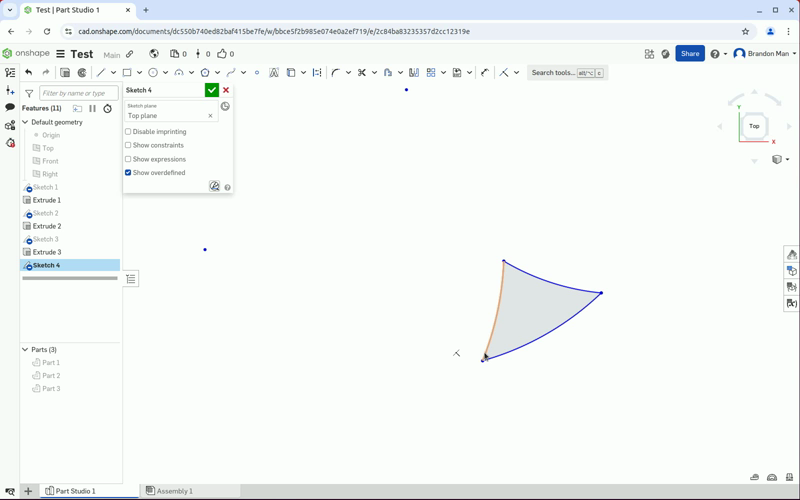
scroll(6)
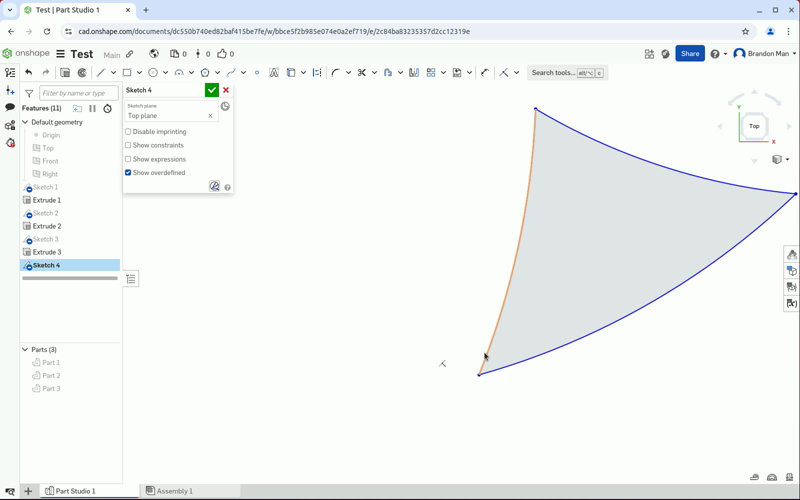
click(484, 352)
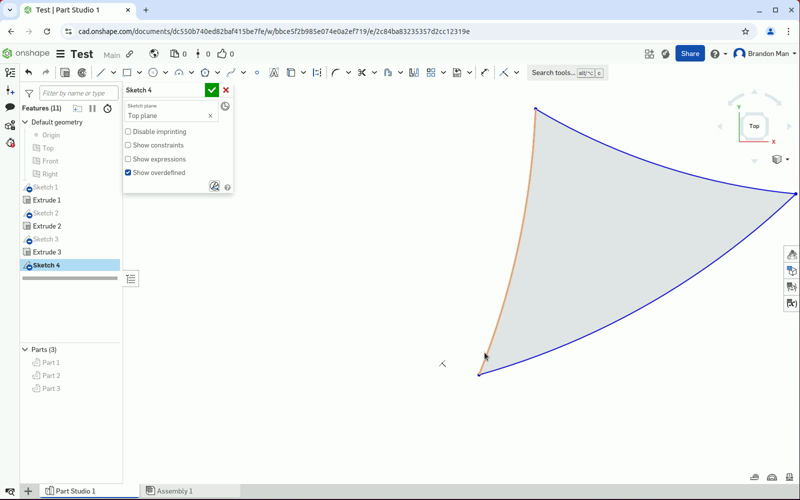
scroll(-6)
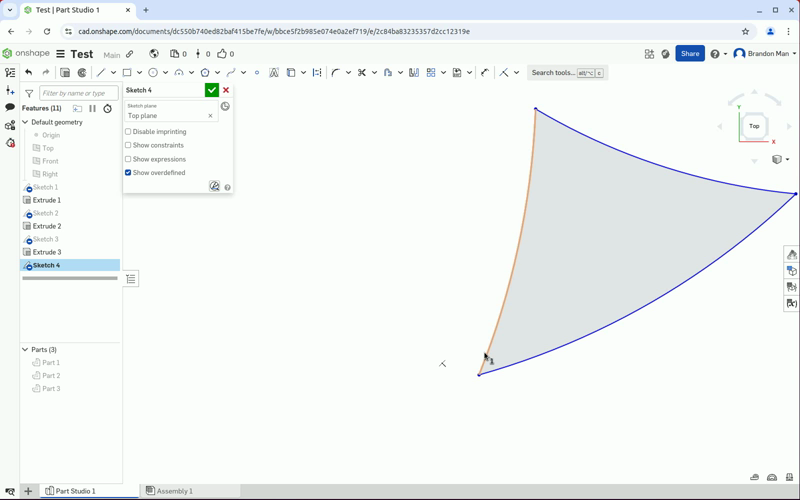
scroll(-6)
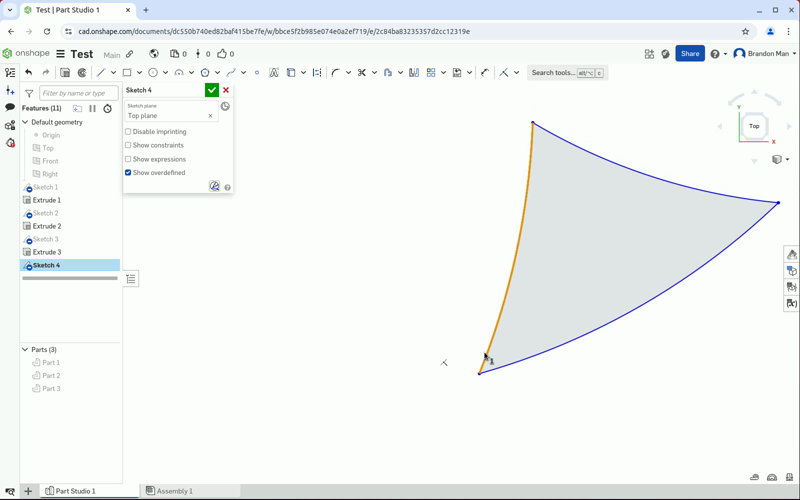
scroll(-6)
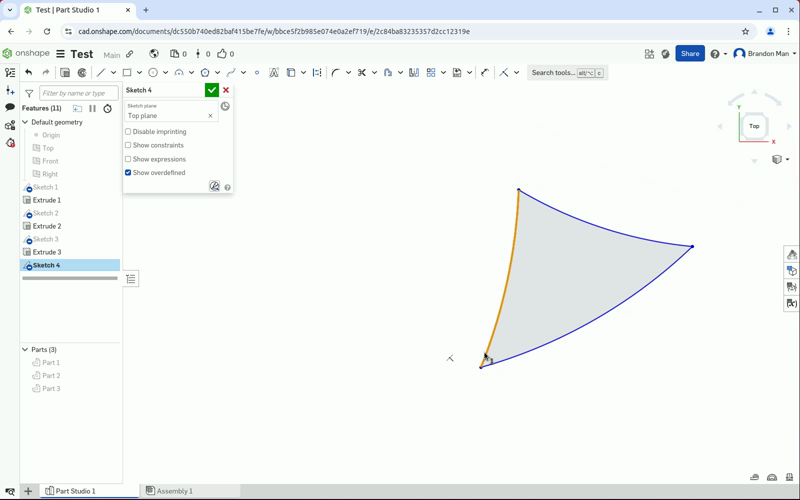
scroll(-6)
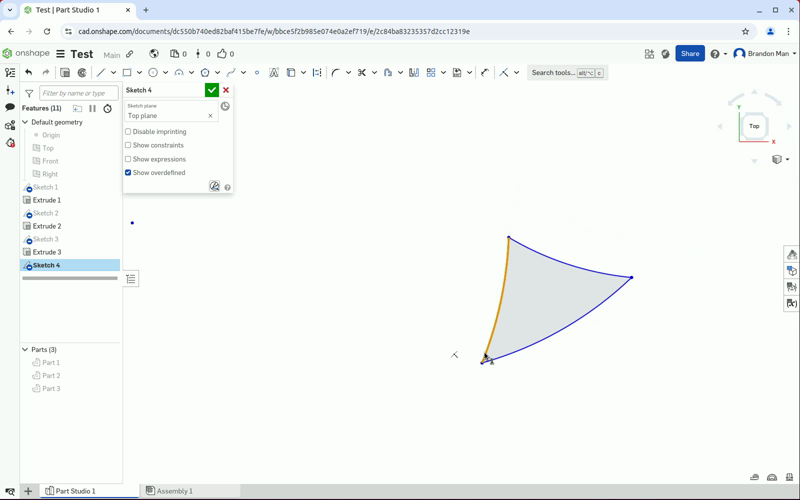
scroll(-6)
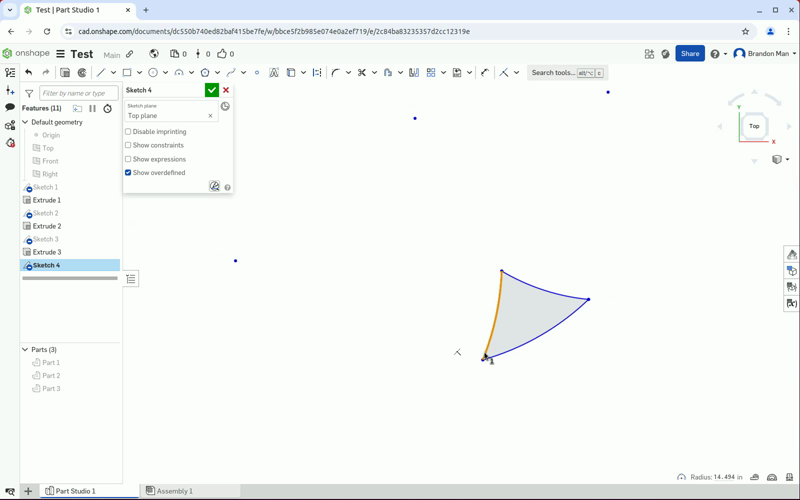
scroll(-6)
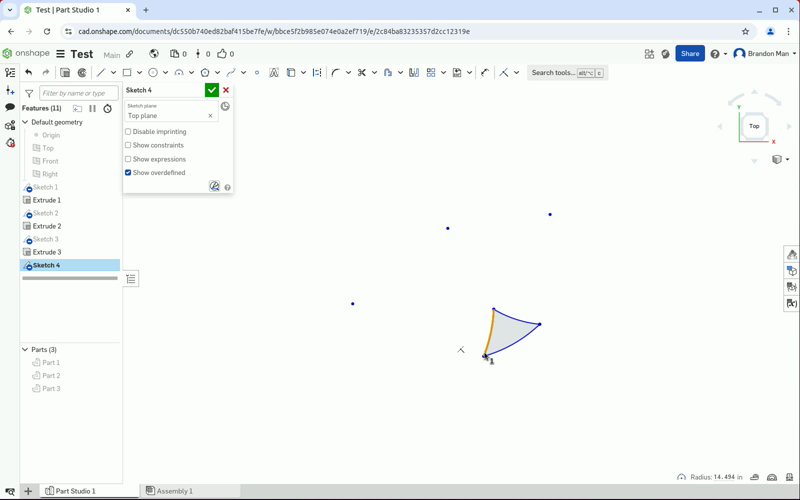
scroll(-6)
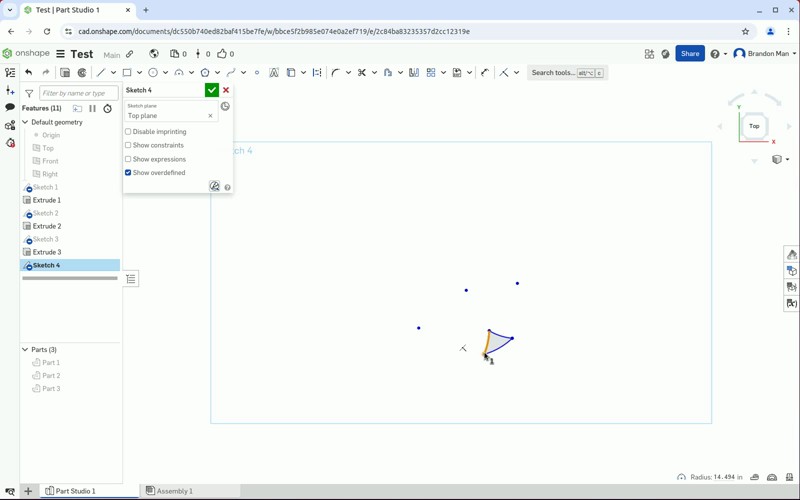
mouse_move(73, 352)
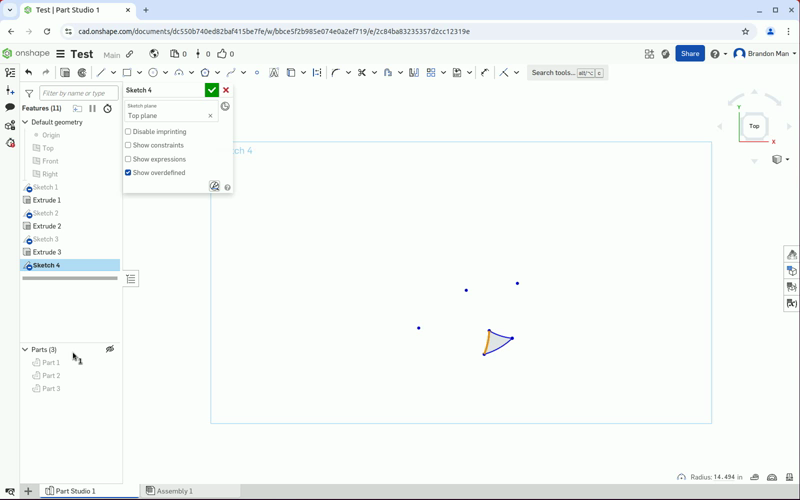
key(shift+y)
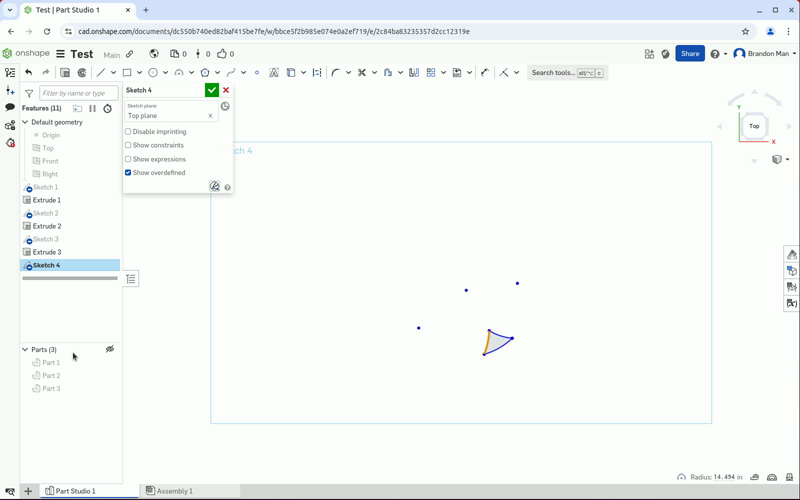
key(shift+e)
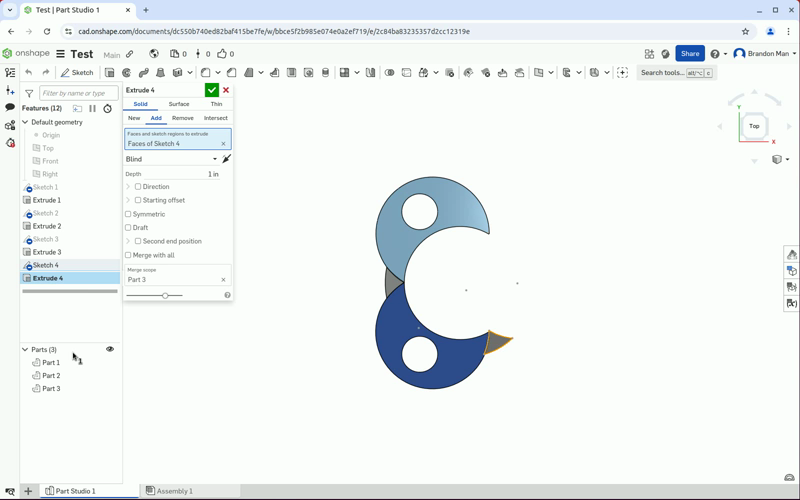
mouse_move(143, 106)
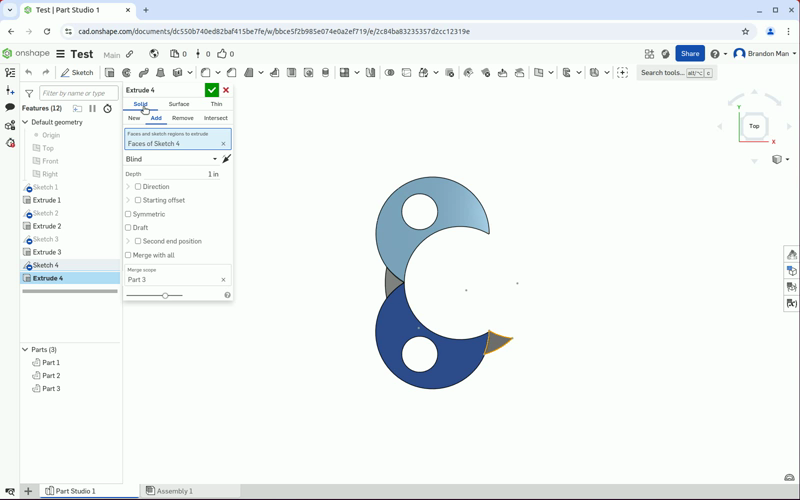
click(143, 106)
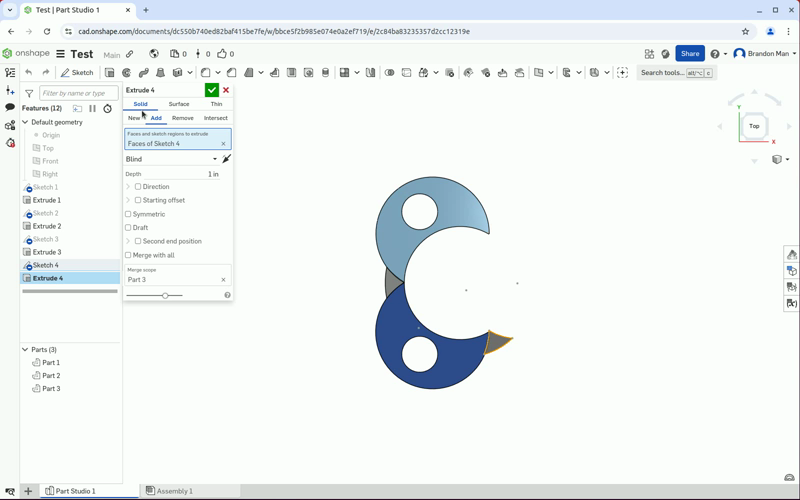
mouse_move(137, 120)
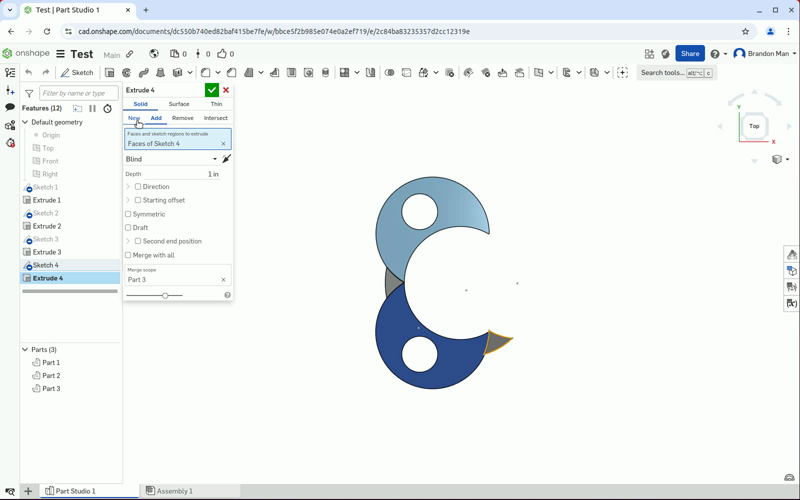
click(137, 120)
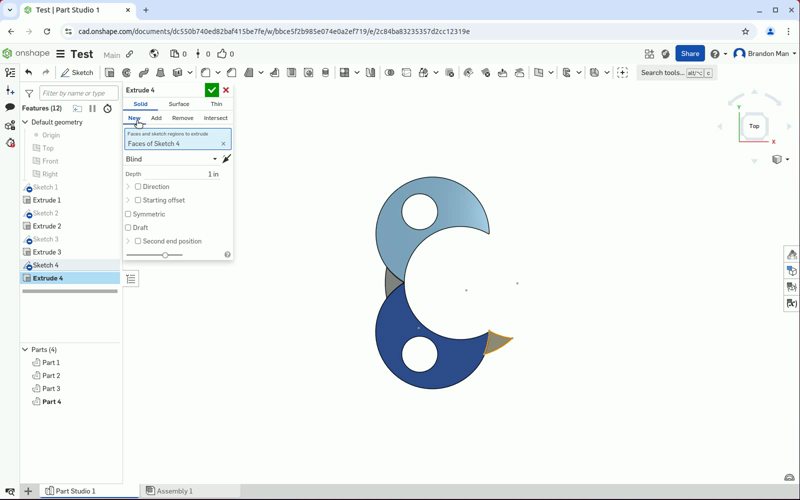
key(tab, 4)
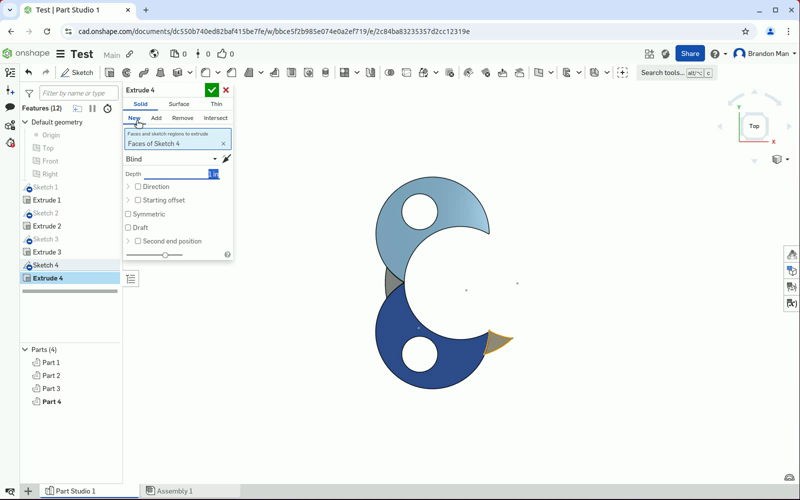
text(7.221)
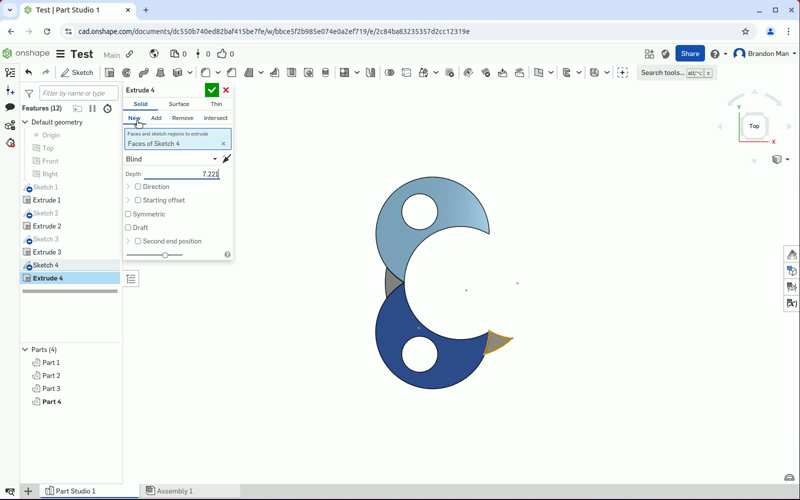
key(enter)
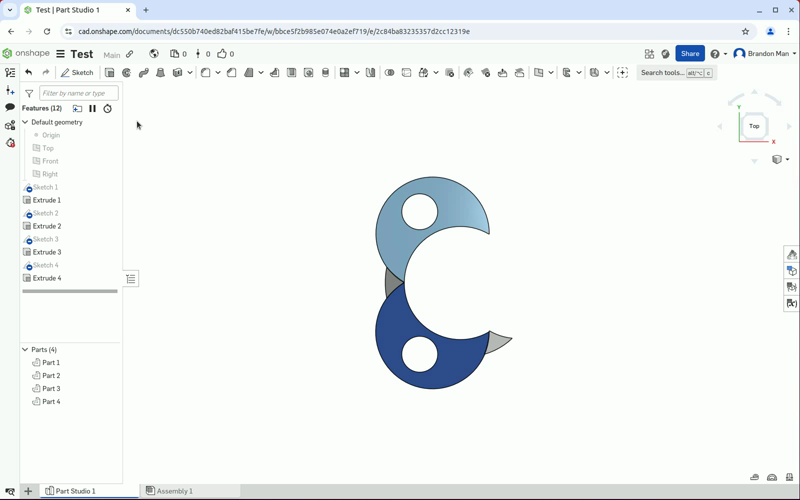
key(shift+h)
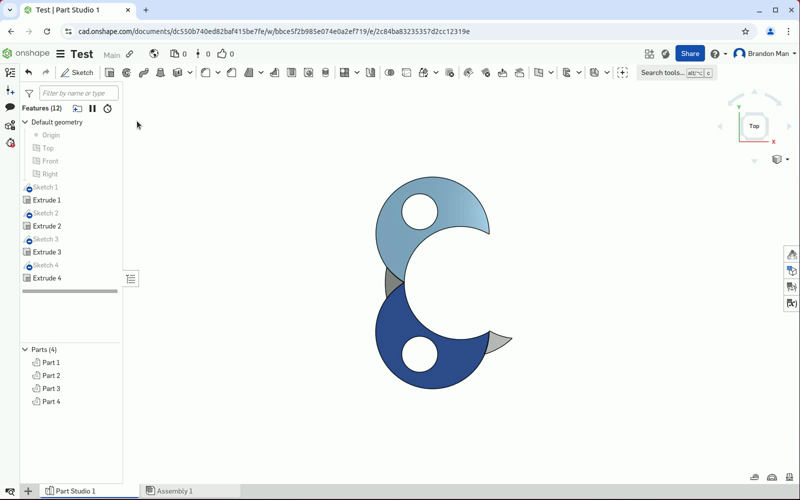
key(shift+h)
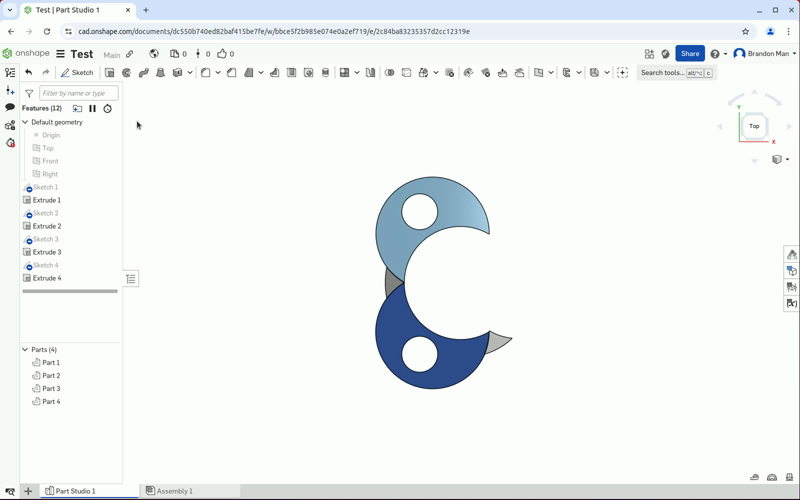
mouse_move(73, 189)
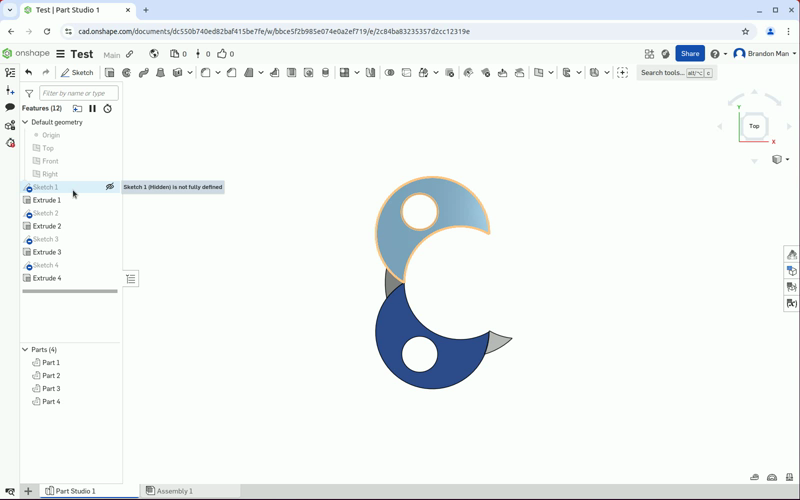
click(73, 189)
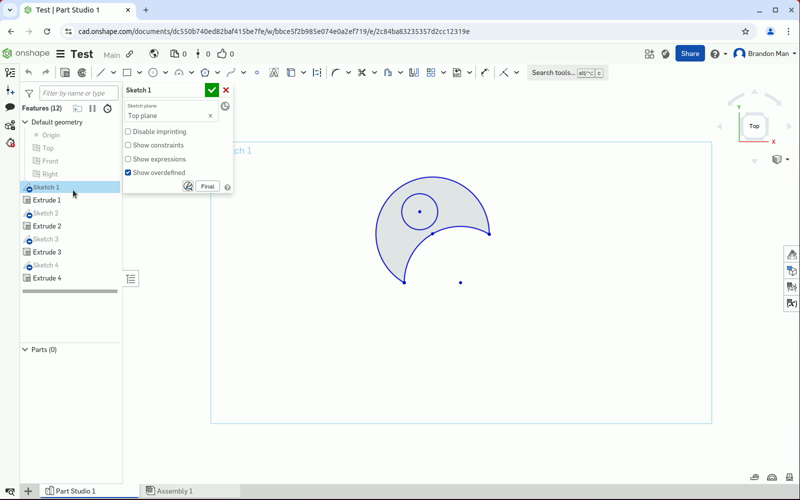
mouse_move(229, 92)
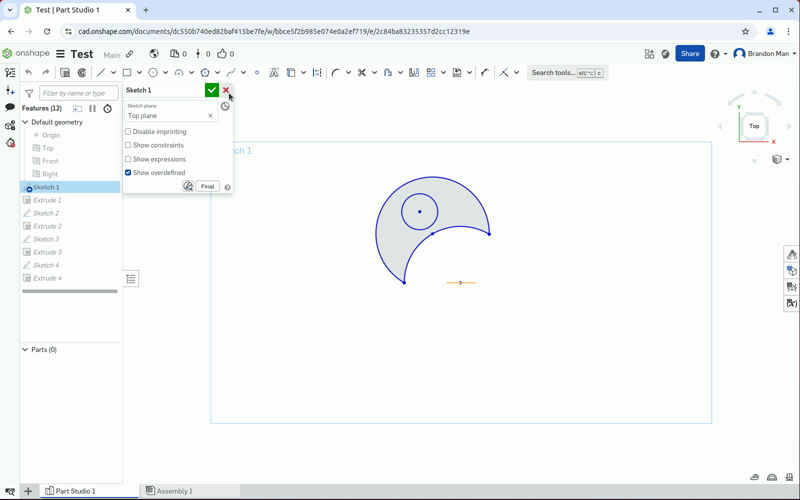
click(229, 92)
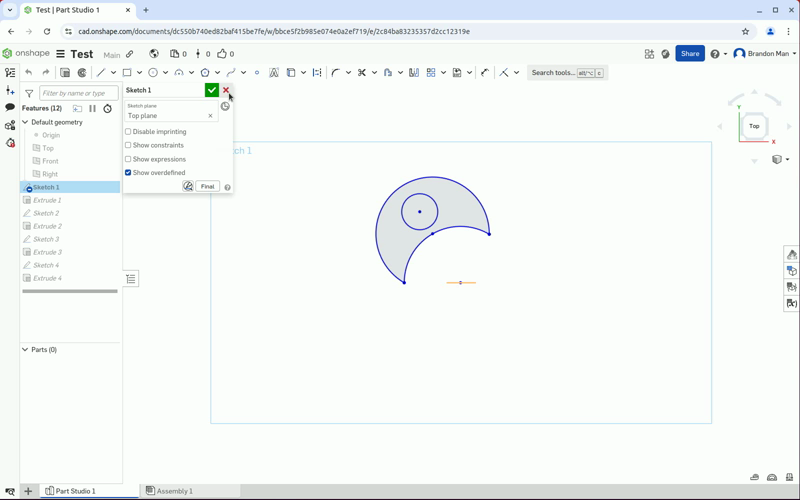
key(shift+s)
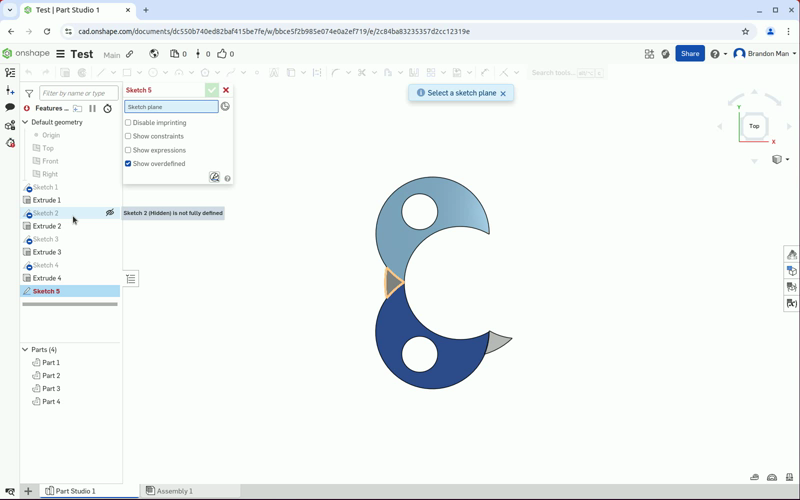
scroll(3)
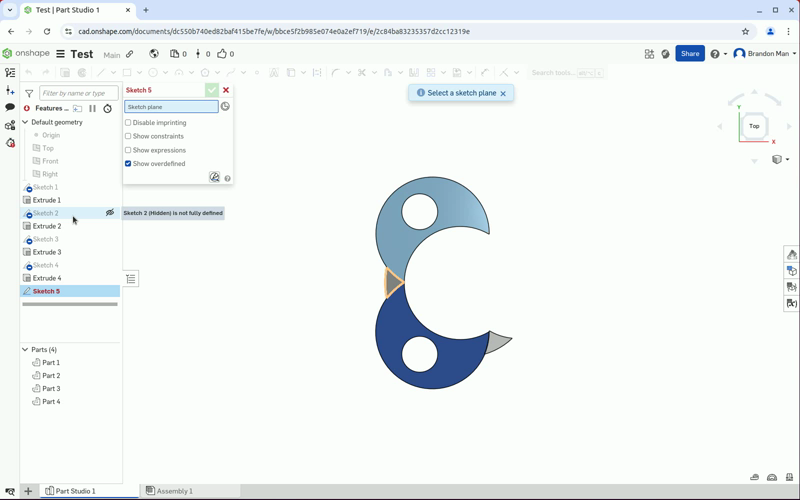
mouse_move(73, 150)
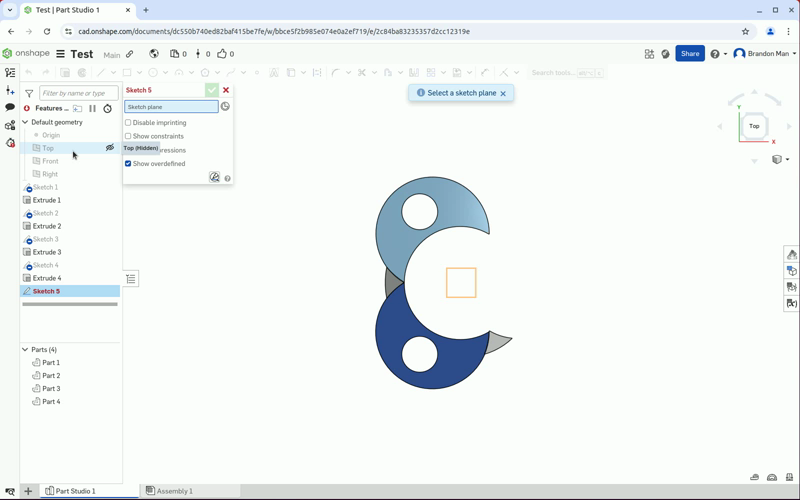
click(73, 150)
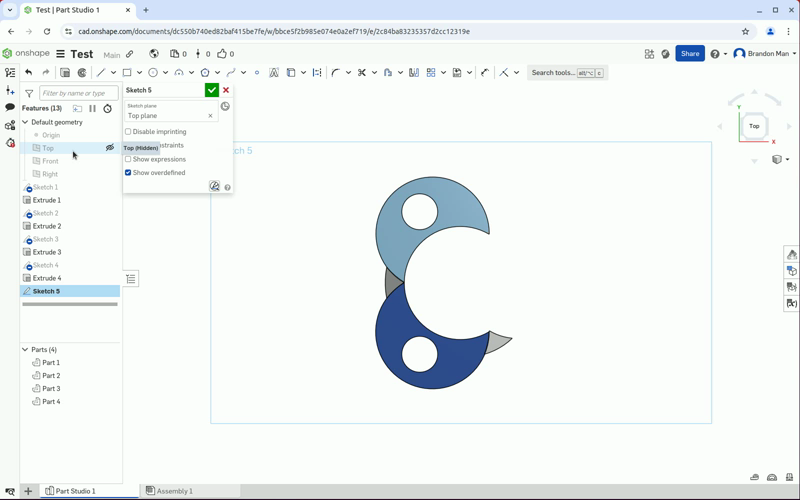
mouse_move(73, 352)
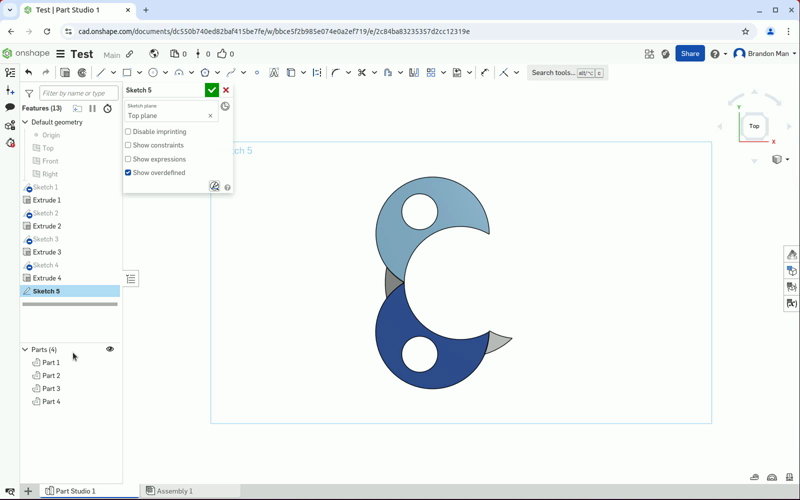
key(y)
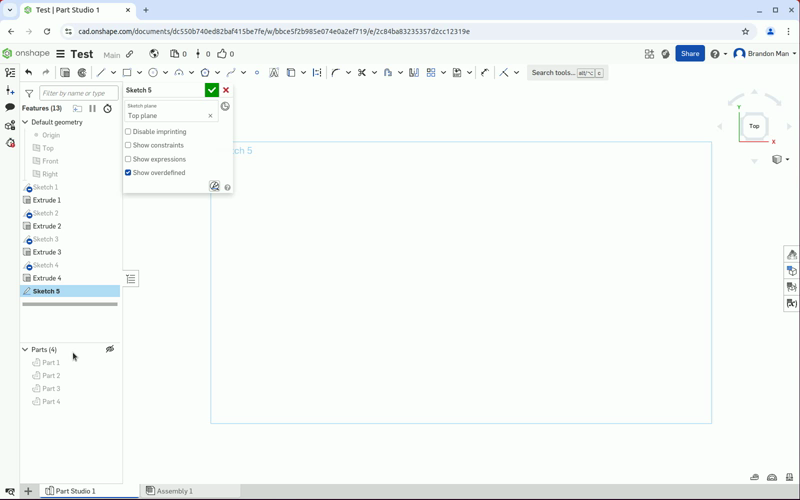
key(a)
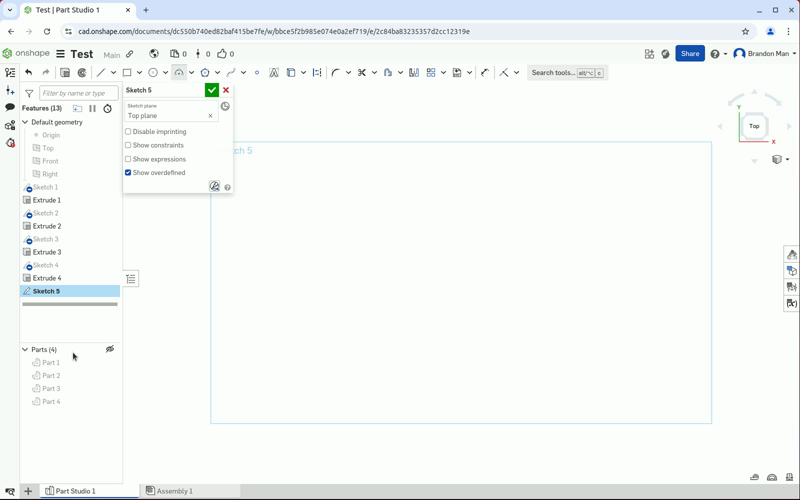
key_down(shift)
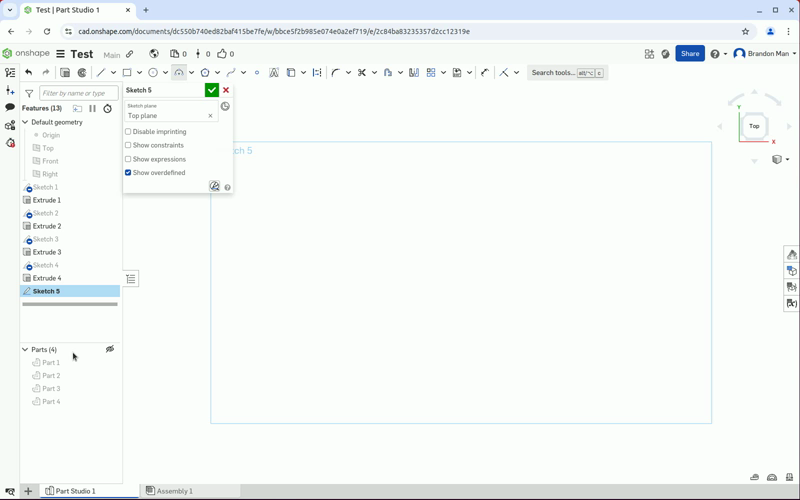
mouse_move(489, 332)
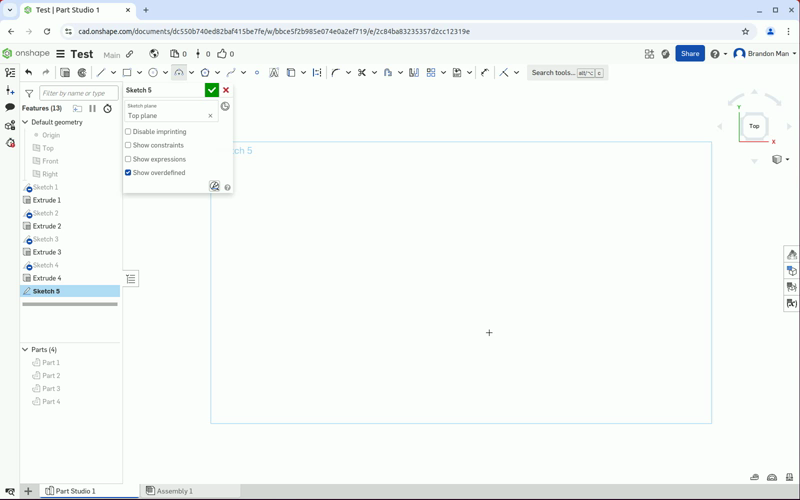
click(489, 332)
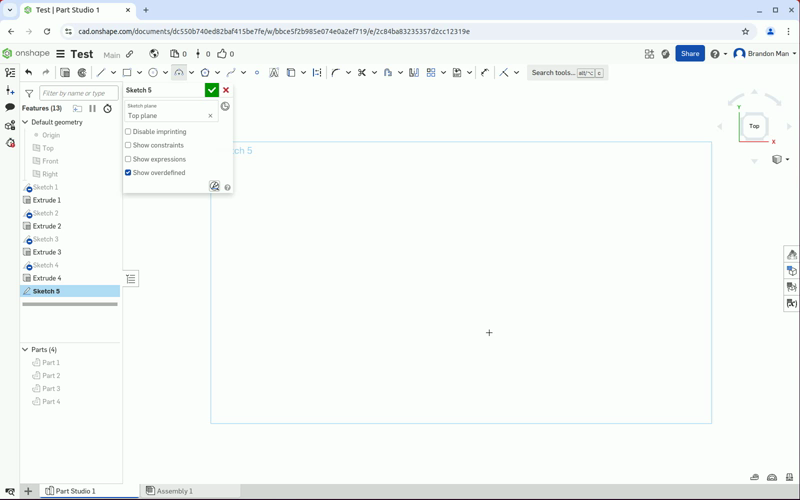
key_up(shift)
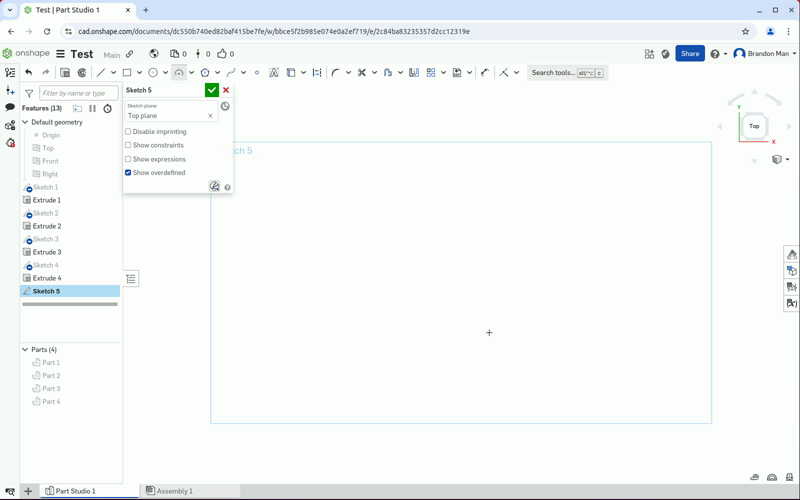
key_down(shift)
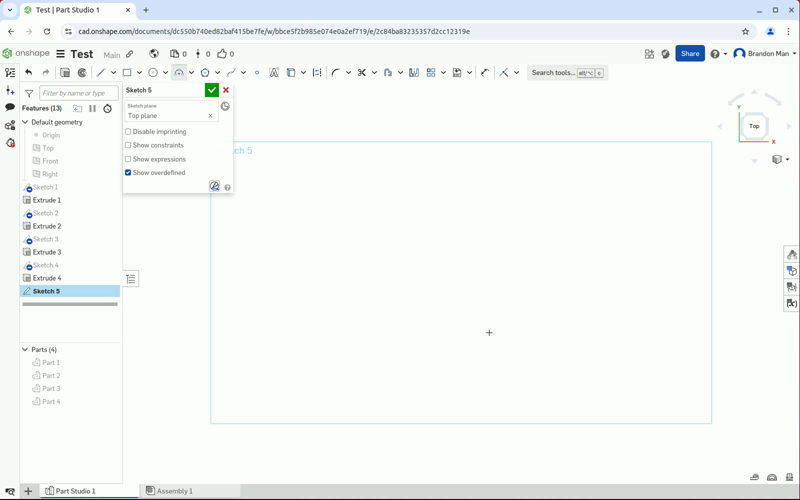
mouse_move(489, 234)
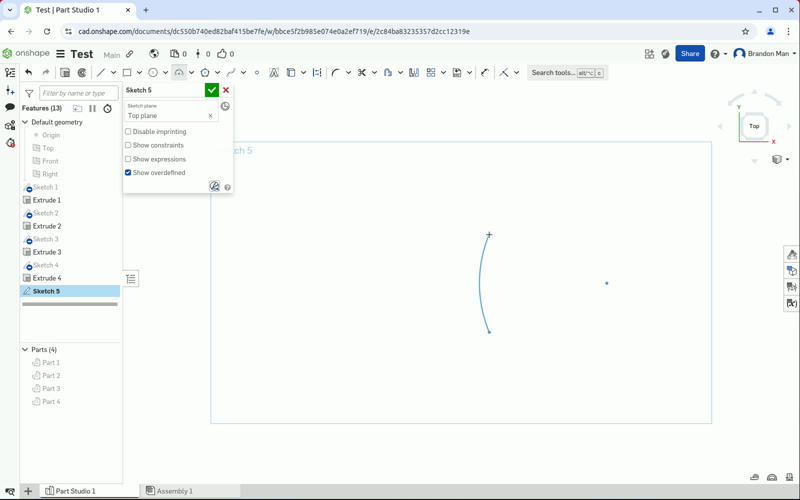
click(489, 234)
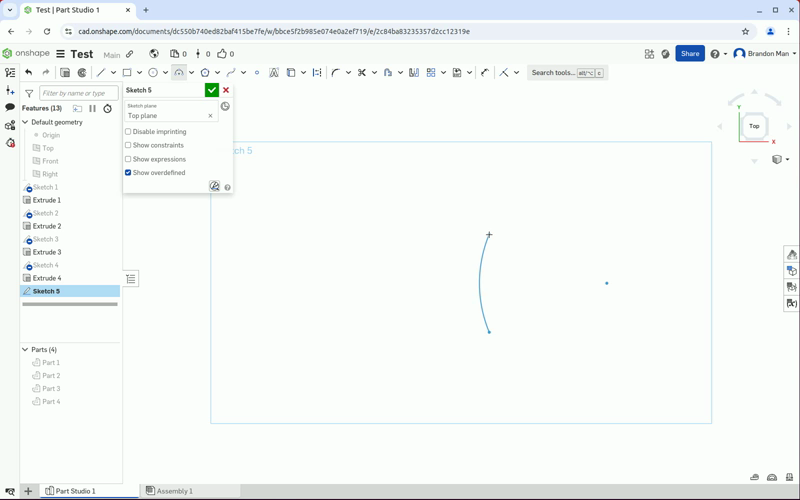
mouse_move(574, 283)
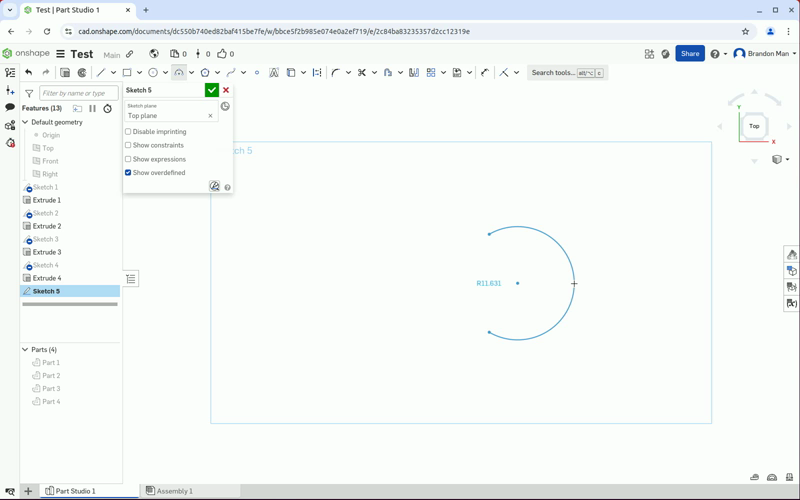
click(574, 283)
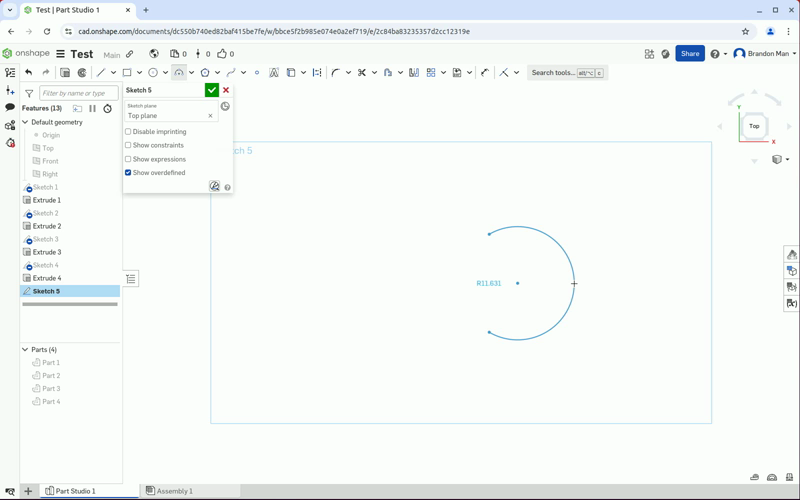
key_up(shift)
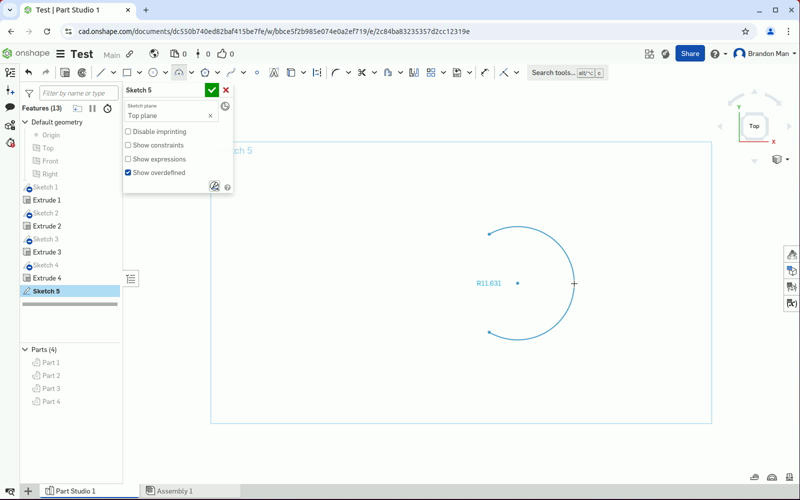
mouse_move(489, 234)
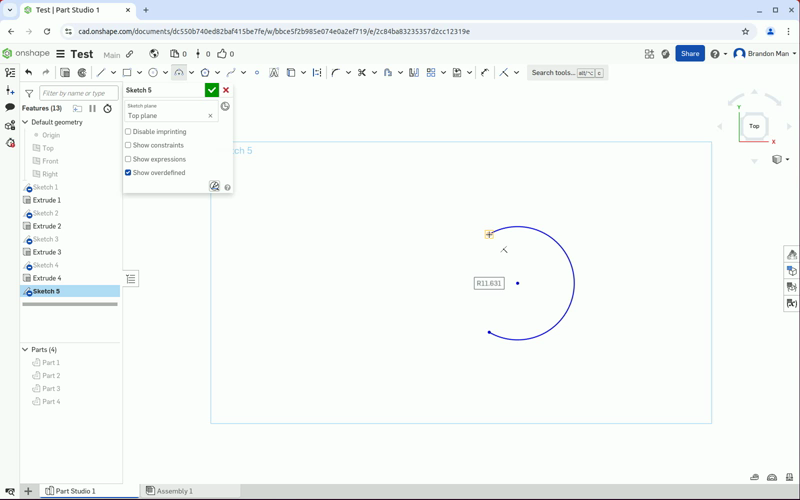
click(489, 234)
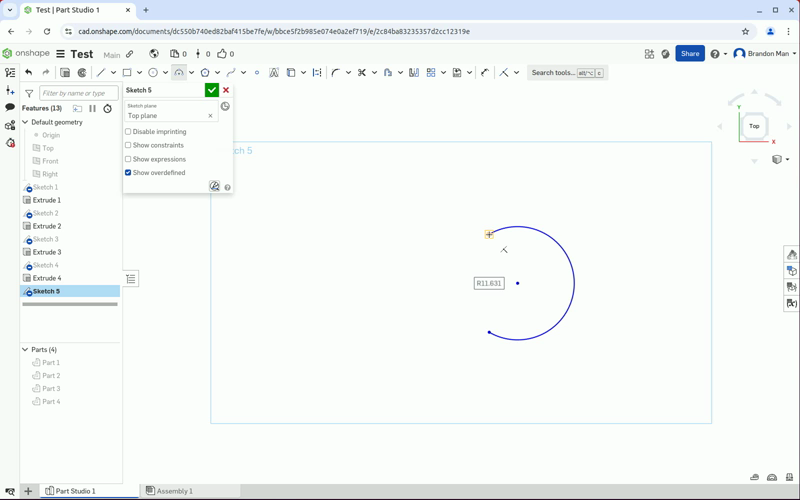
mouse_move(489, 332)
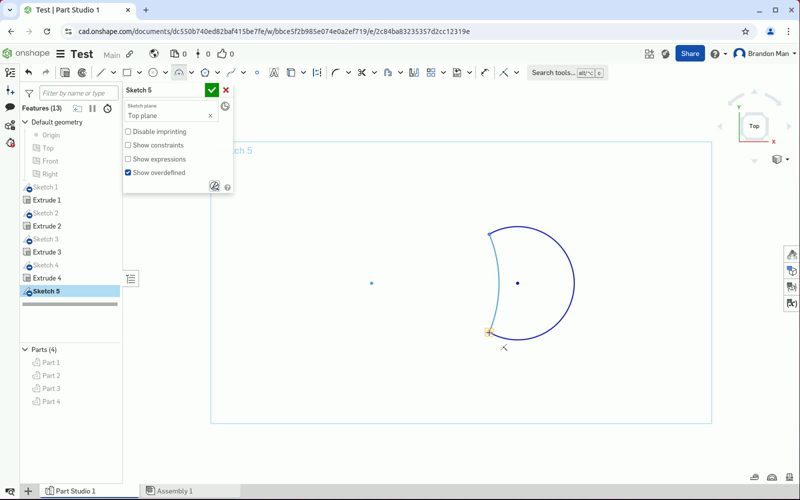
click(489, 332)
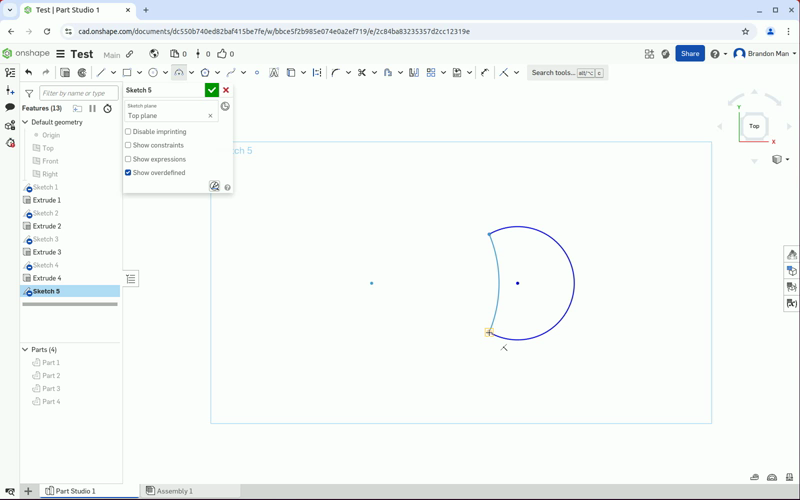
key_down(shift)
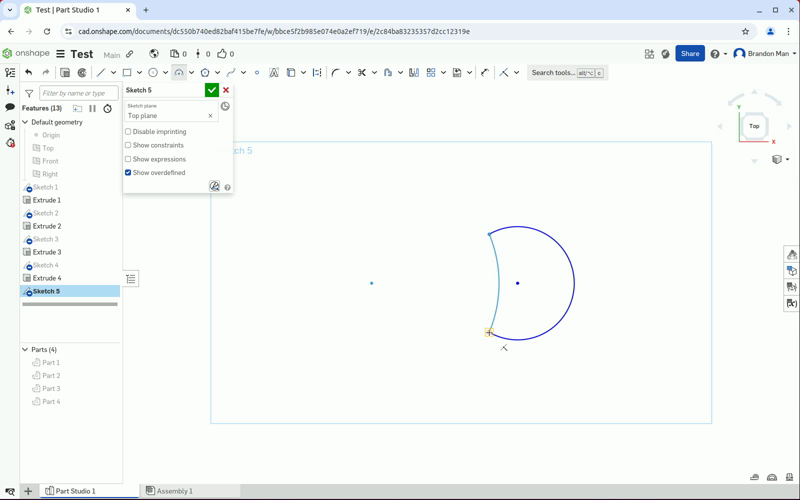
mouse_move(517, 283)
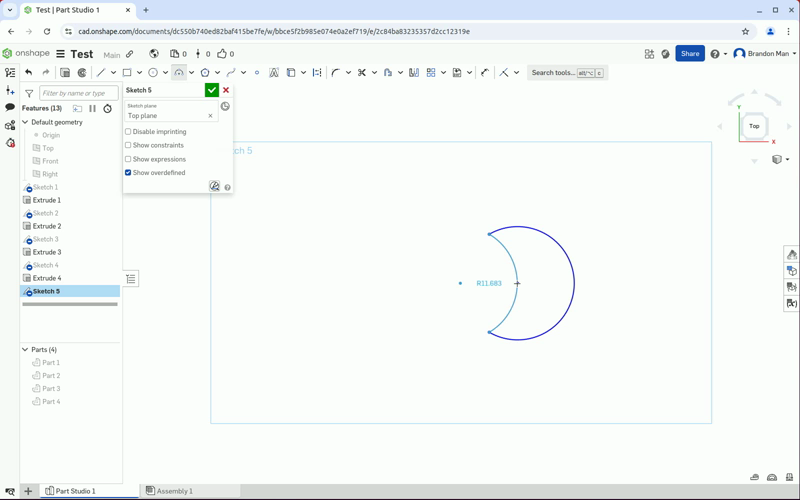
click(517, 283)
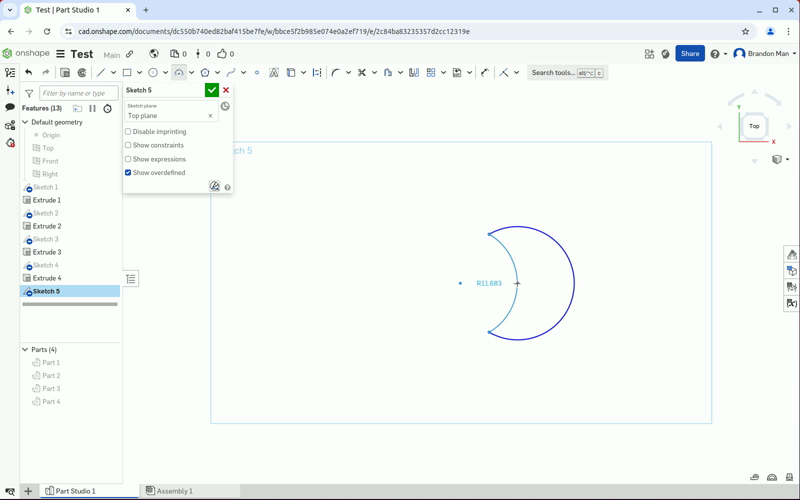
key_up(shift)
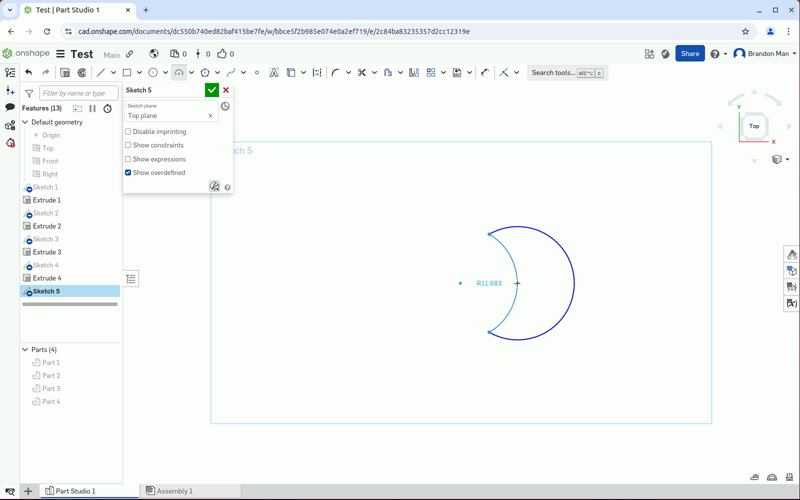
key(esc)
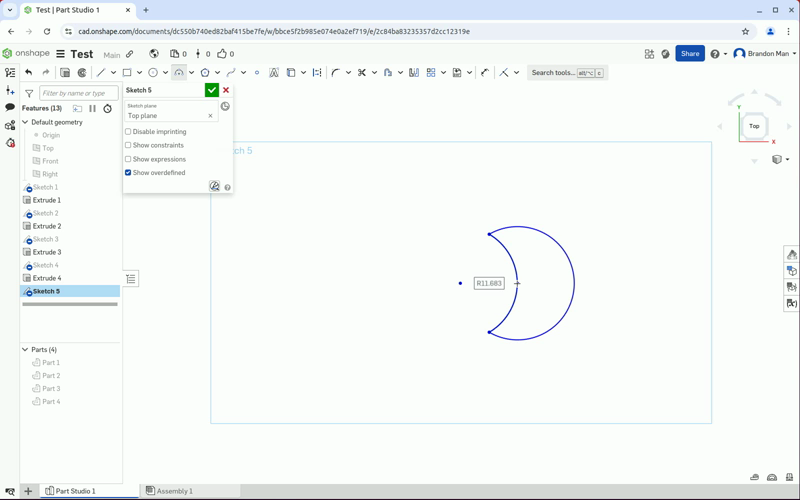
key(c)
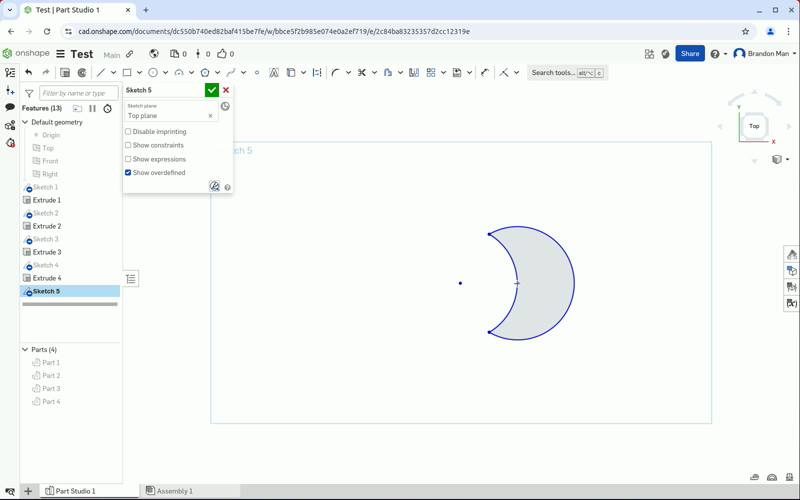
key_down(shift)
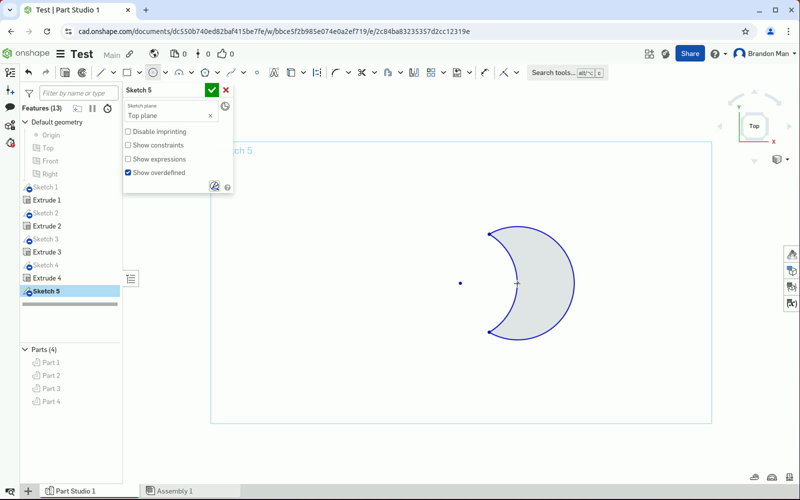
mouse_move(543, 283)
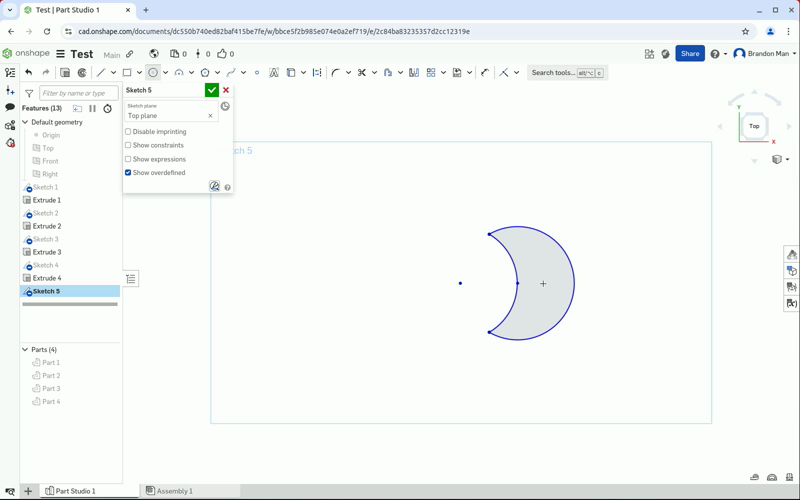
click(543, 283)
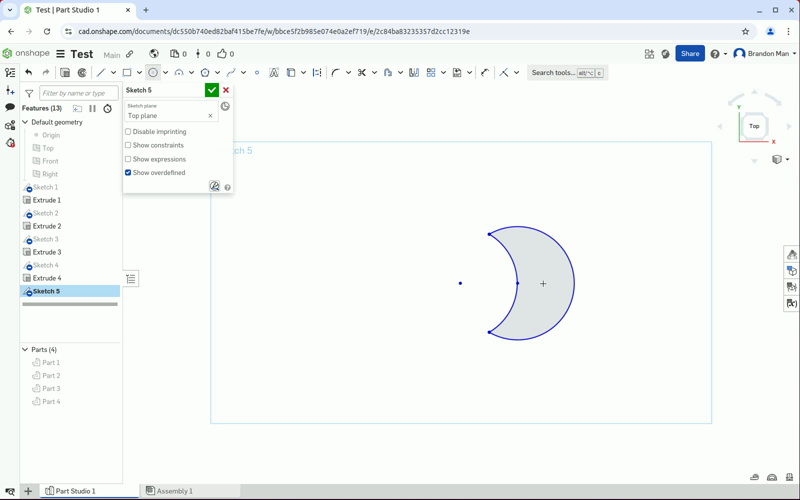
key_up(shift)
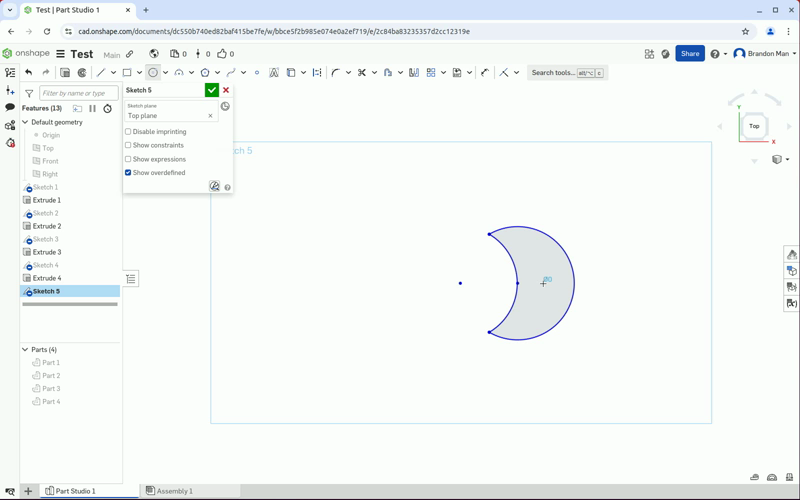
mouse_move(561, 283)
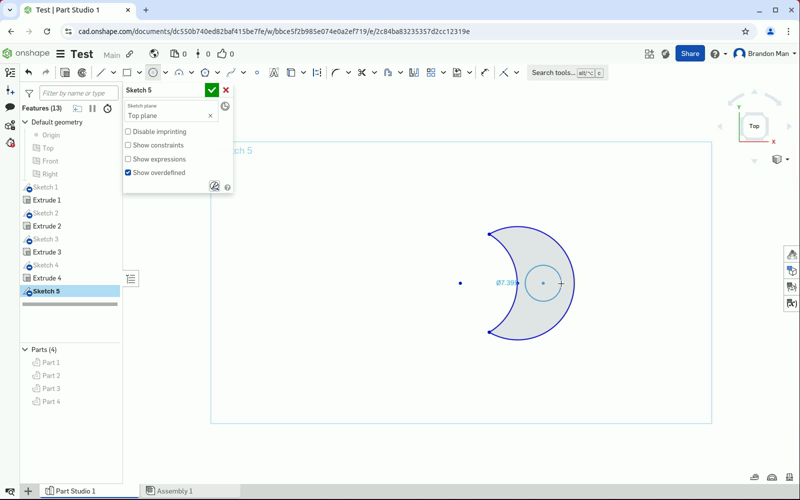
click(561, 283)
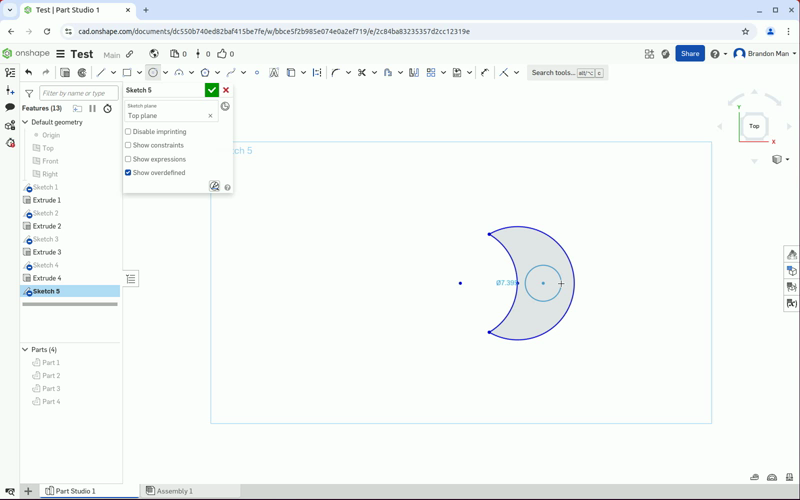
key(esc)
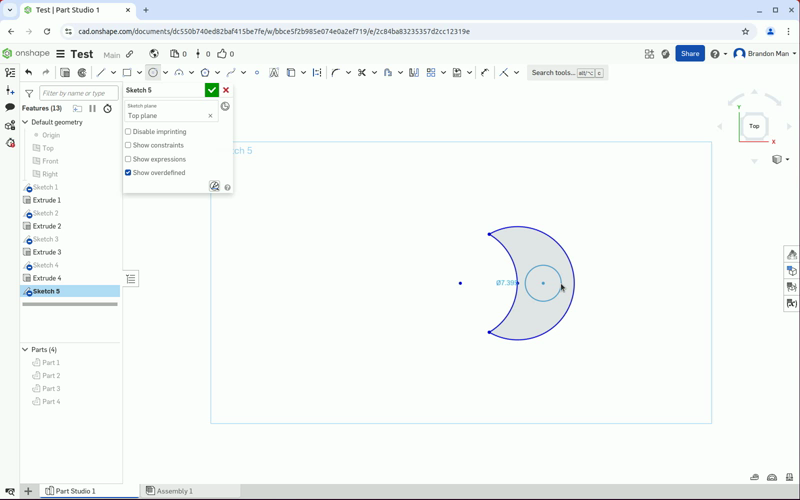
mouse_move(563, 262)
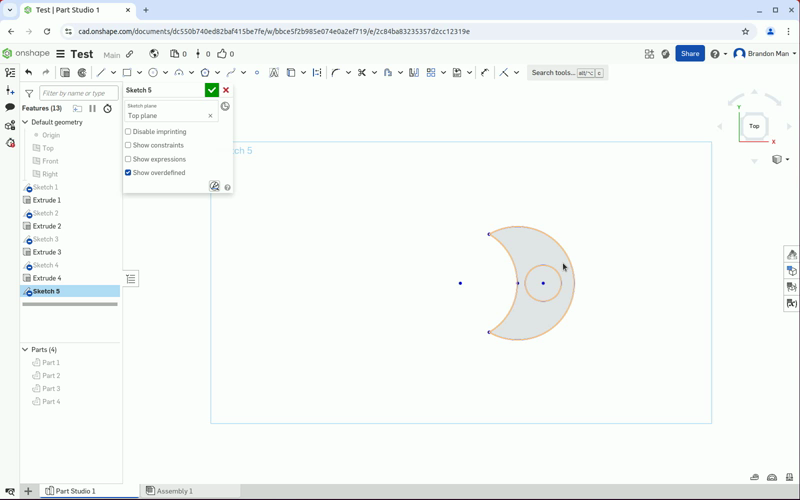
click(563, 262)
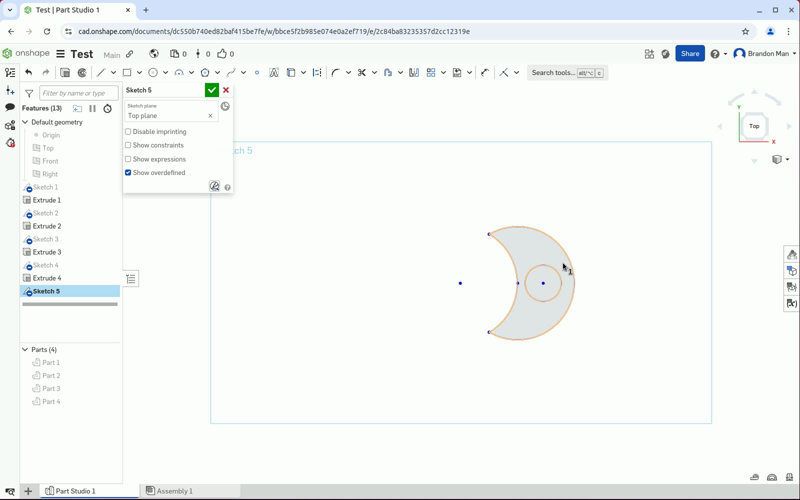
mouse_move(73, 352)
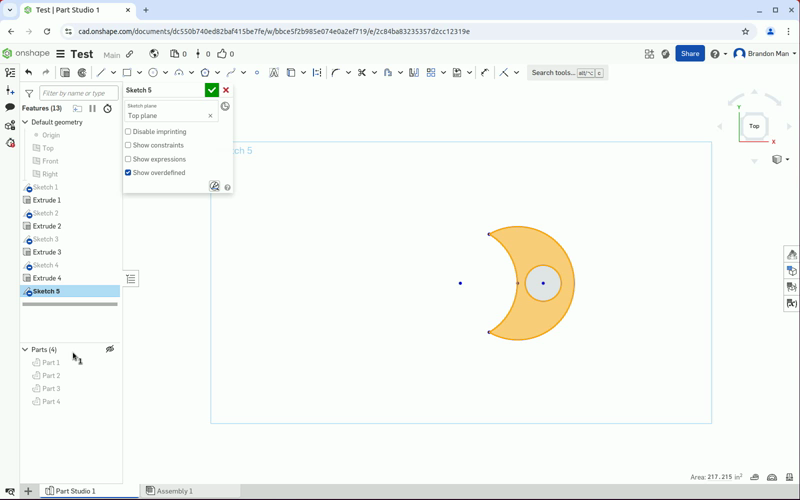
key(shift+y)
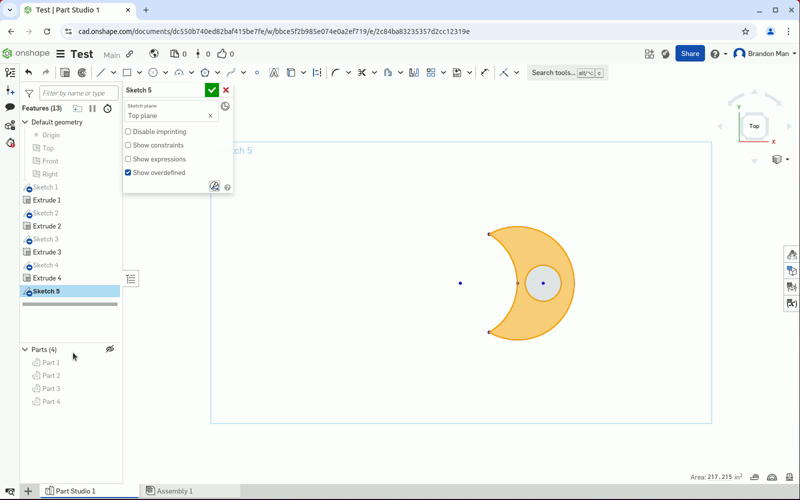
key(shift+e)
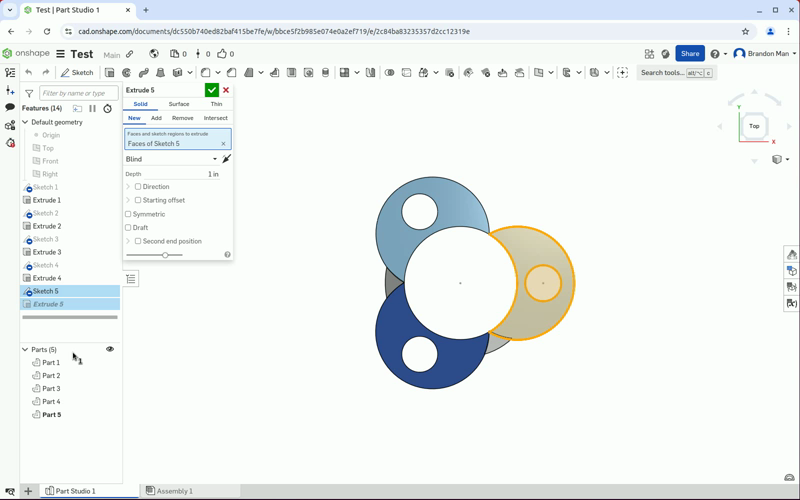
mouse_move(143, 106)
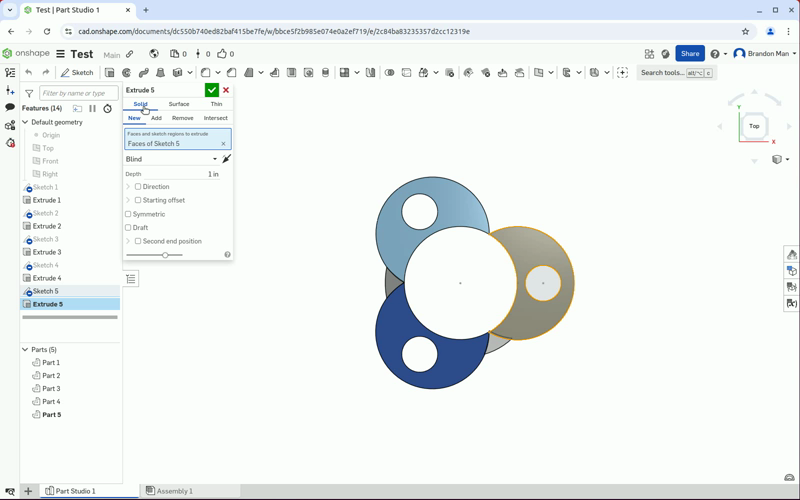
click(143, 106)
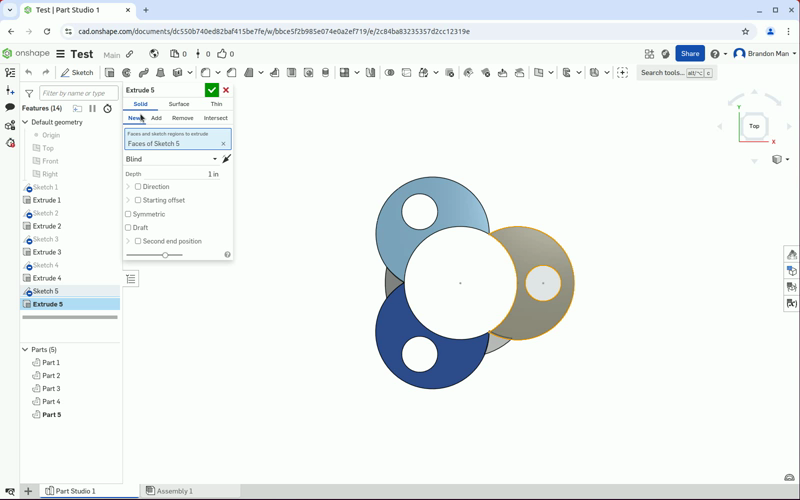
mouse_move(137, 120)
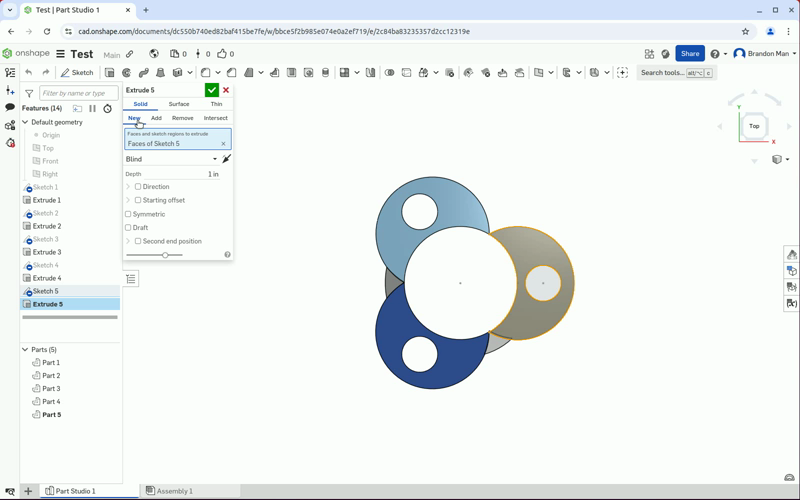
click(137, 120)
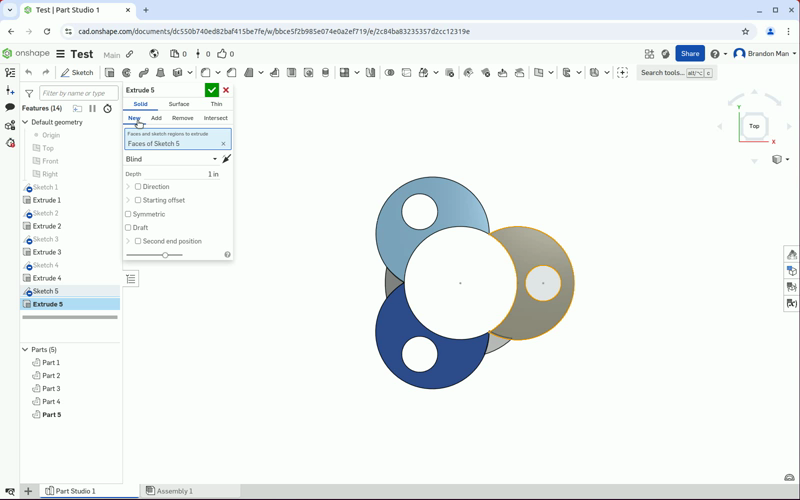
key(tab, 4)
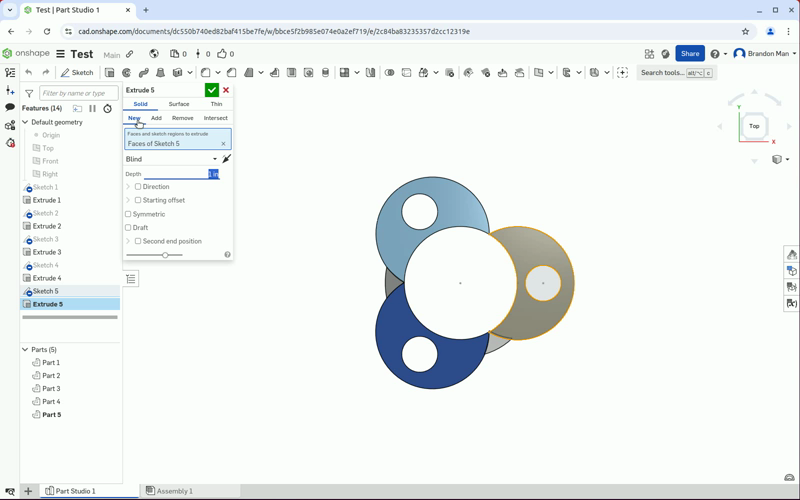
text(7.221)
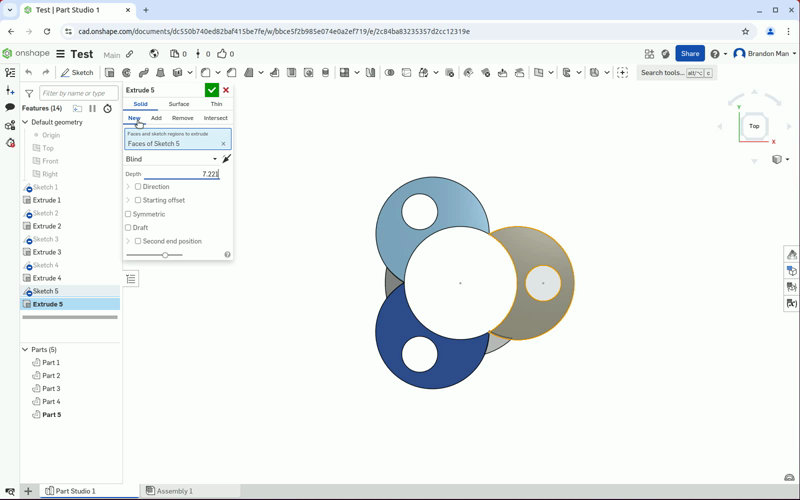
key(enter)
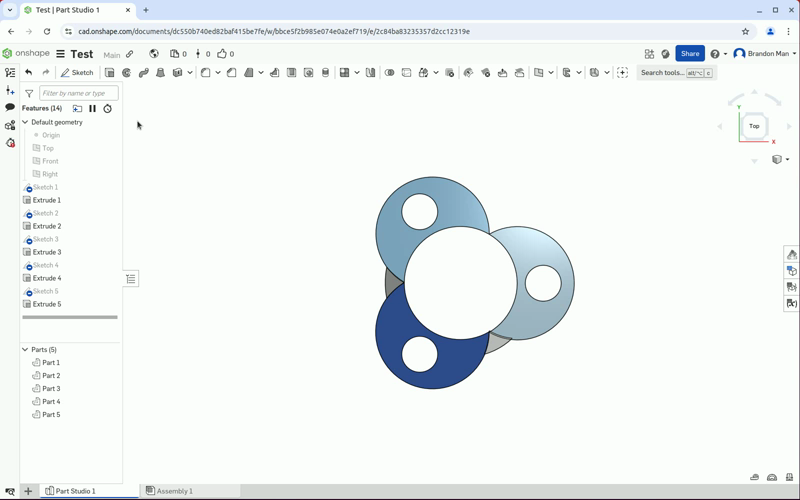
key(shift+h)
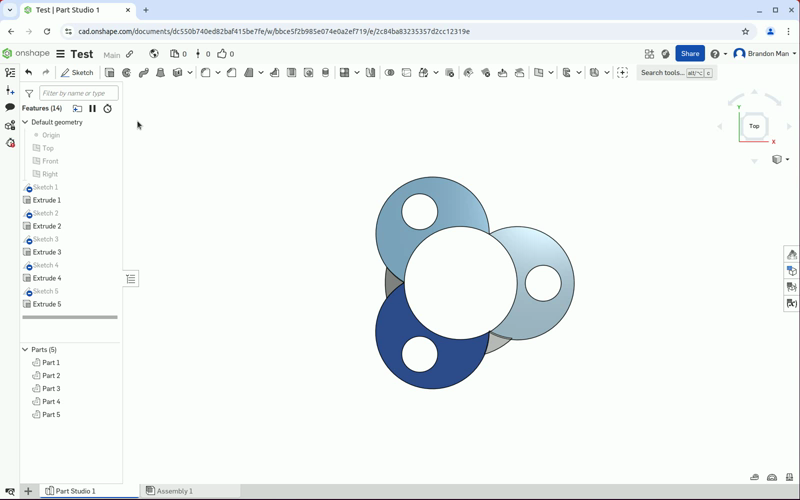
key(shift+h)
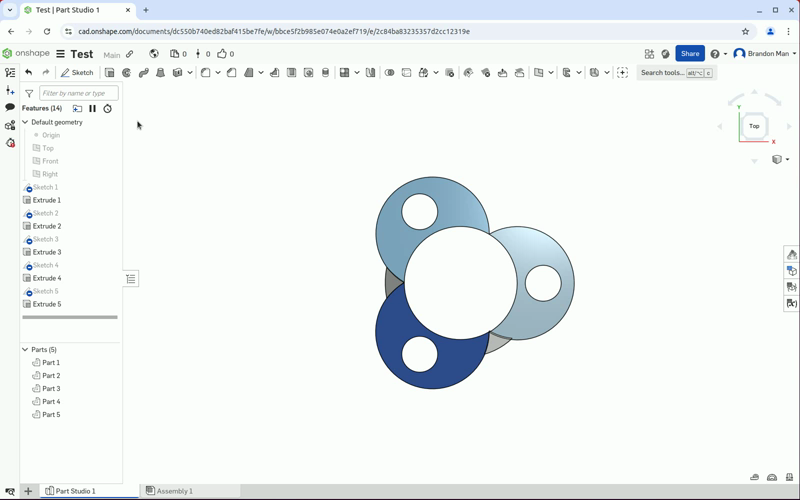
mouse_move(73, 189)
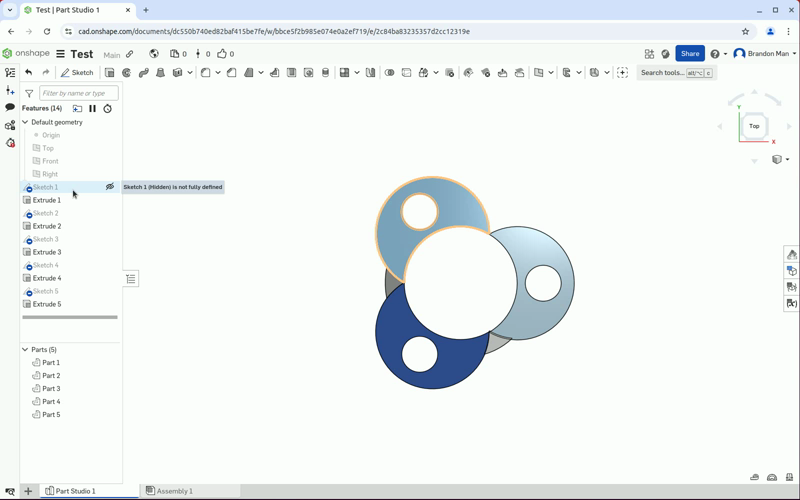
click(73, 189)
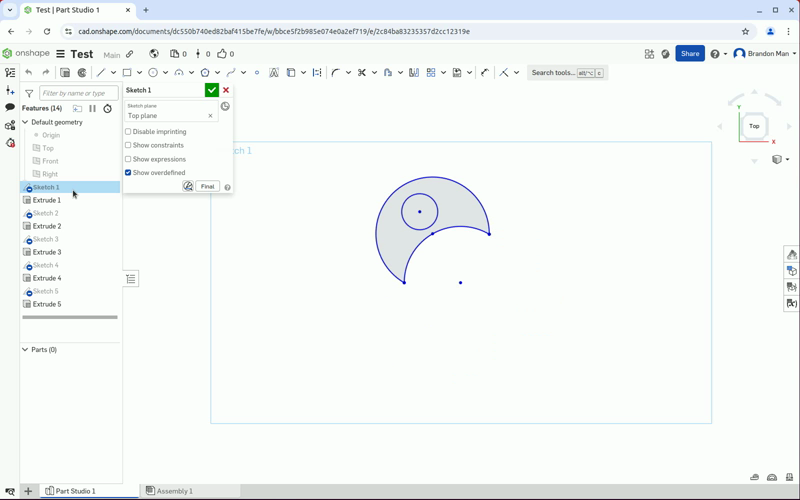
mouse_move(229, 92)
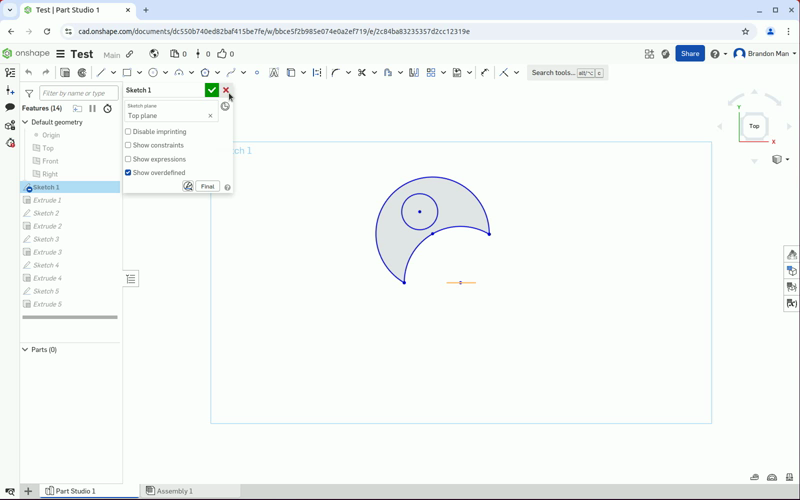
click(229, 92)
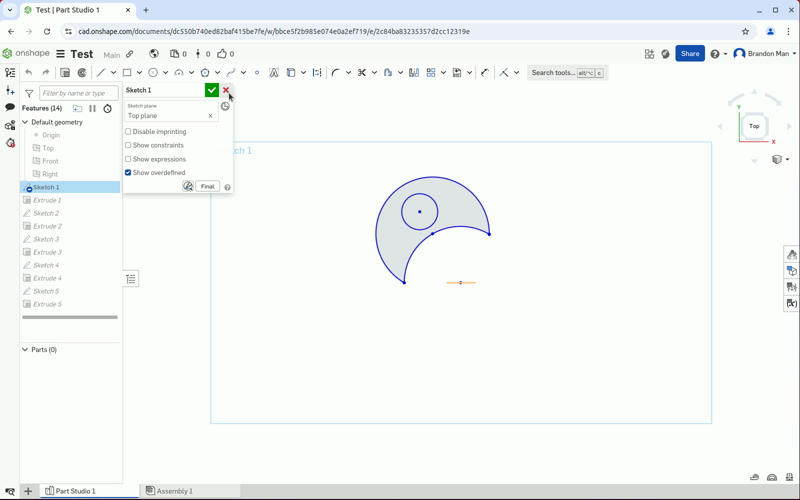
key(shift+s)
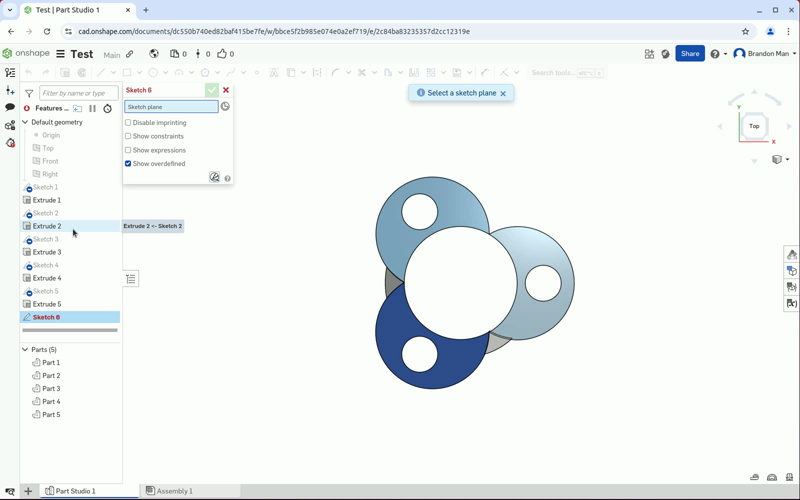
scroll(3)
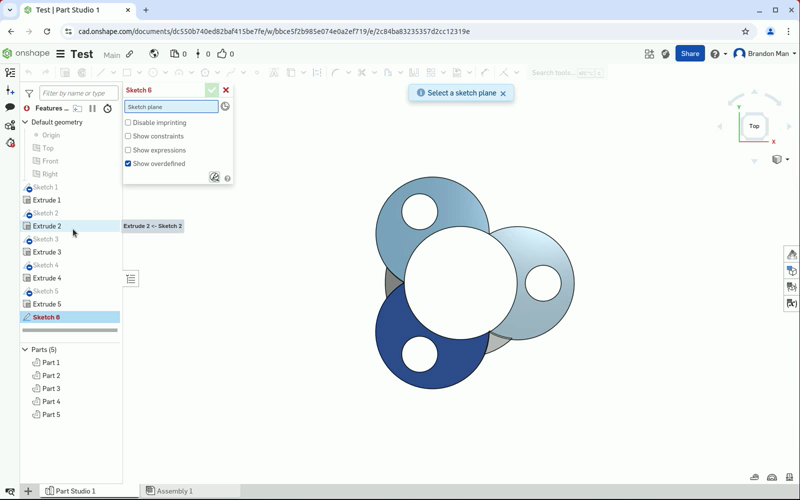
mouse_move(73, 150)
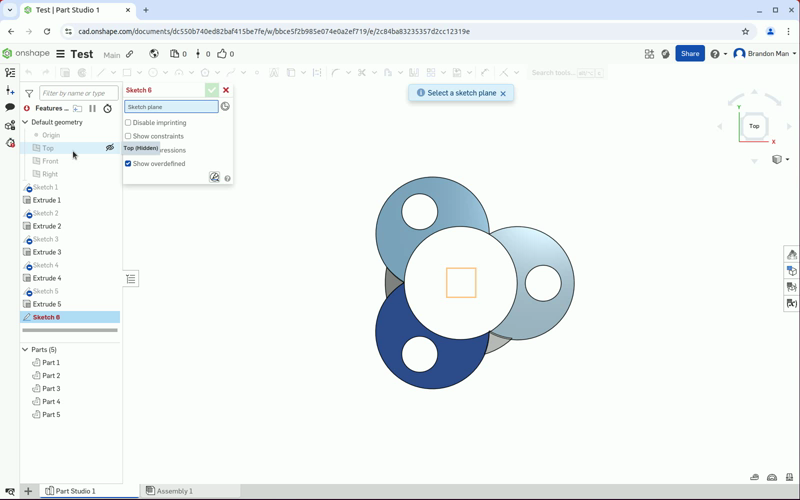
click(73, 150)
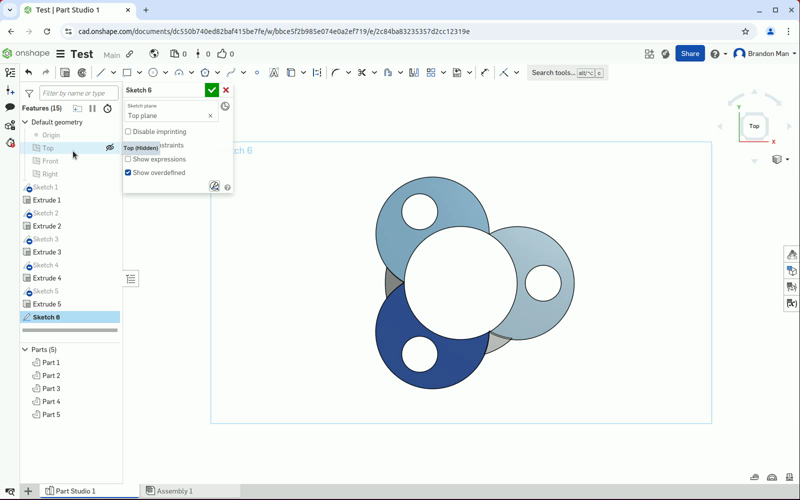
mouse_move(73, 352)
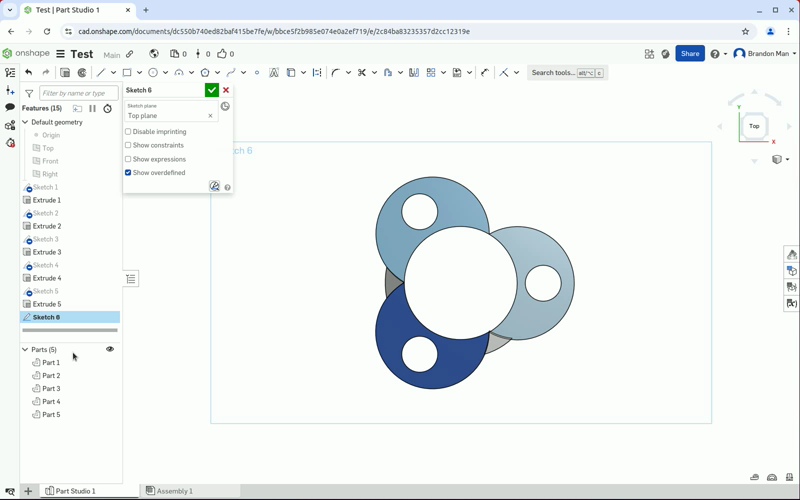
key(y)
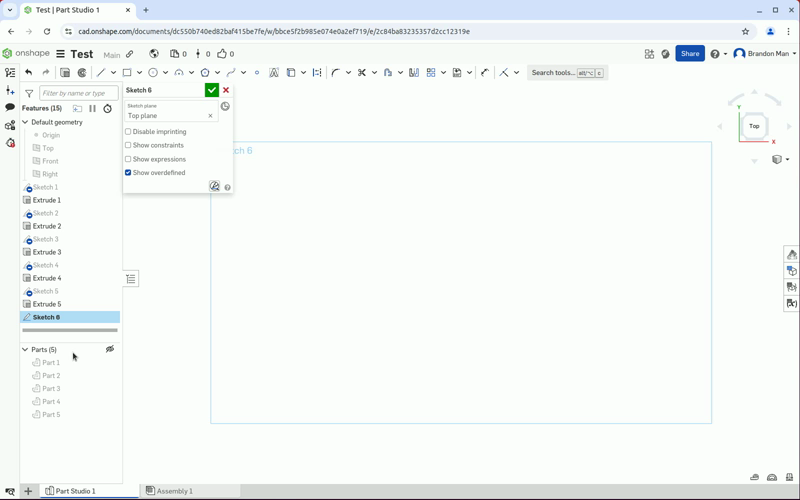
key(a)
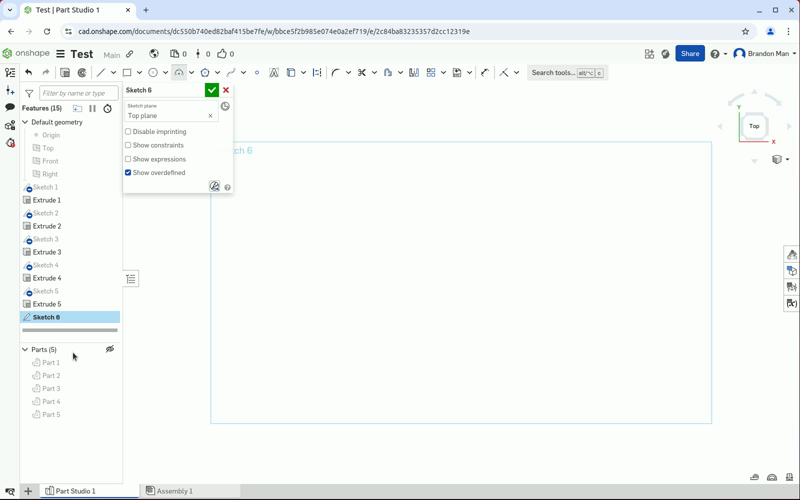
key_down(shift)
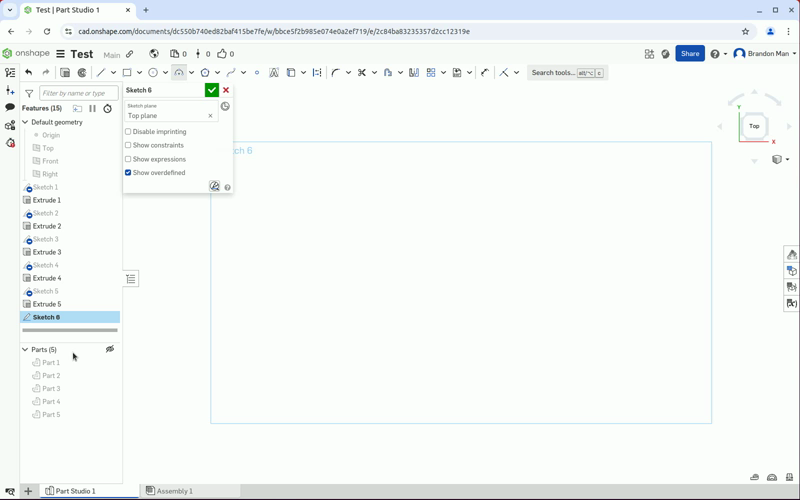
mouse_move(484, 211)
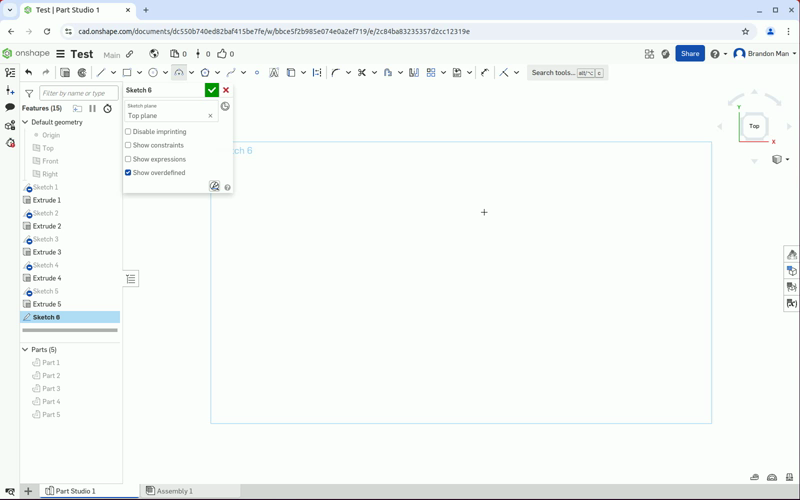
click(484, 211)
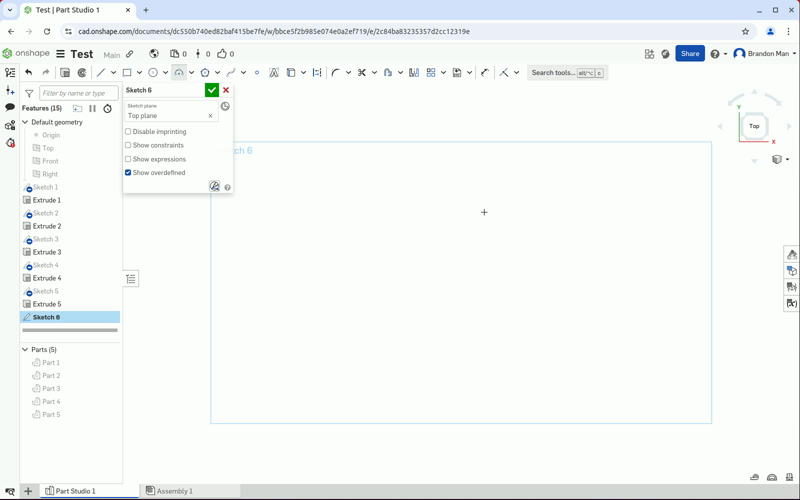
key_up(shift)
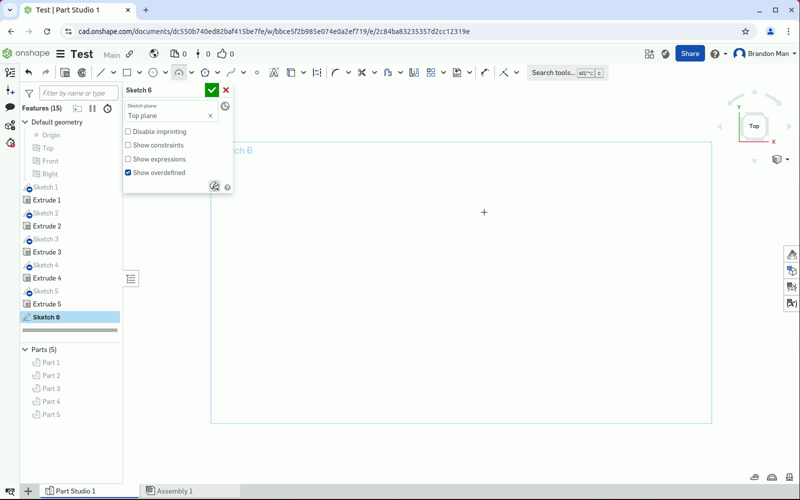
key_down(shift)
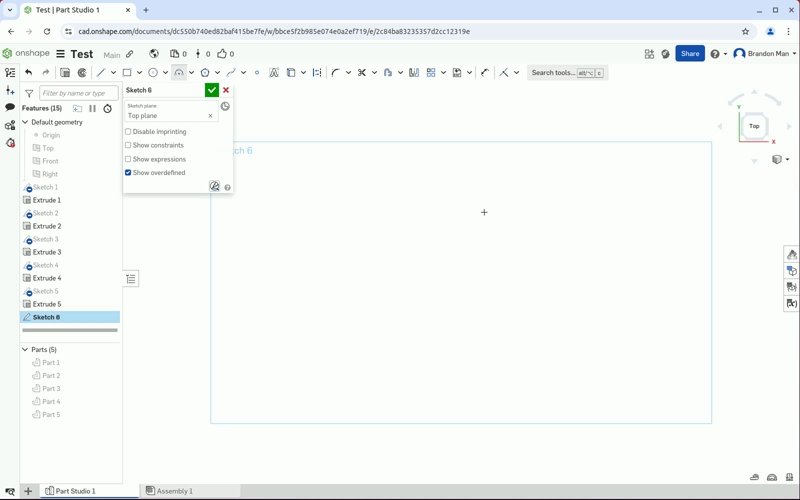
mouse_move(489, 235)
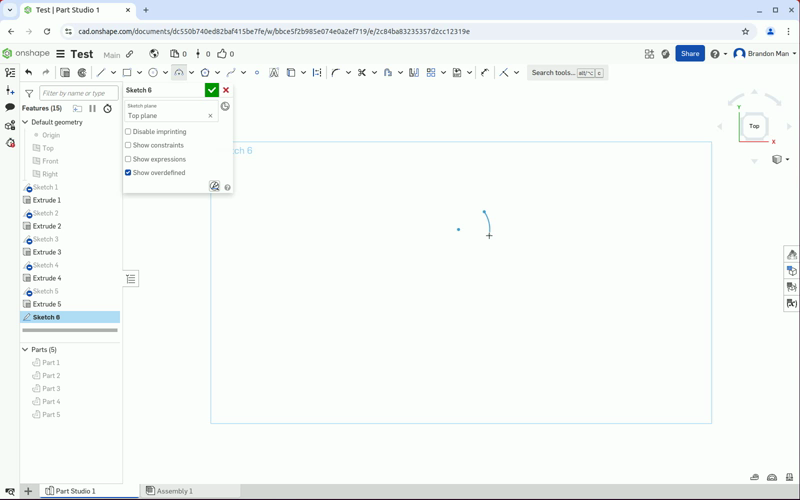
click(489, 235)
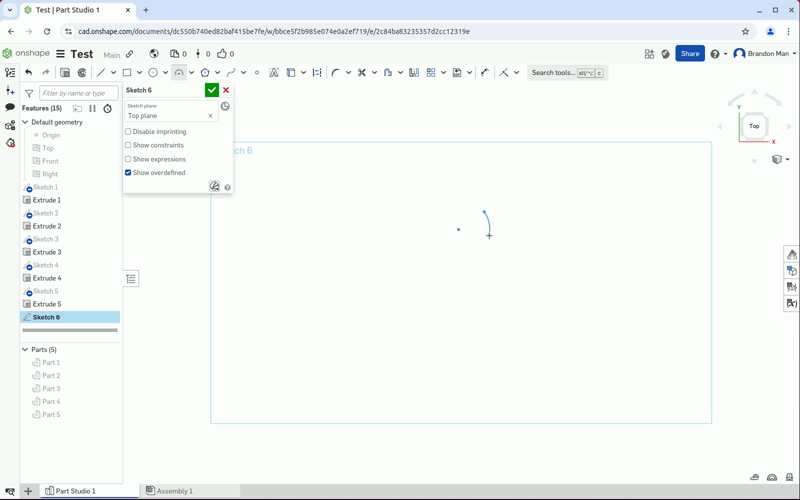
mouse_move(487, 222)
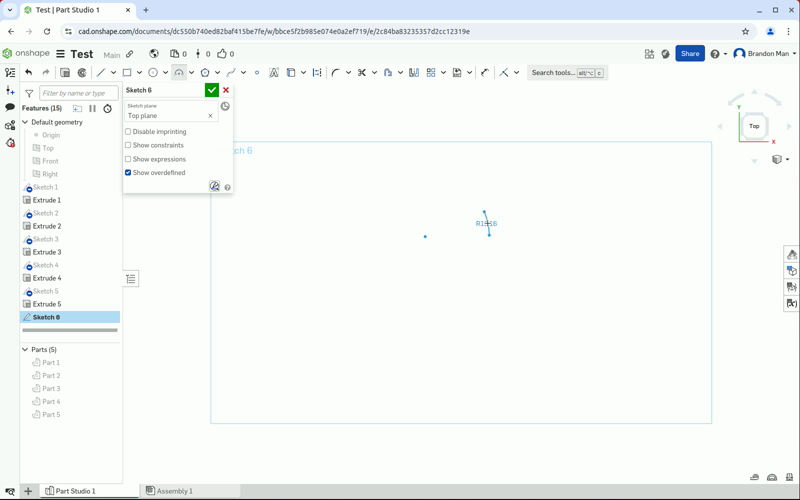
click(487, 222)
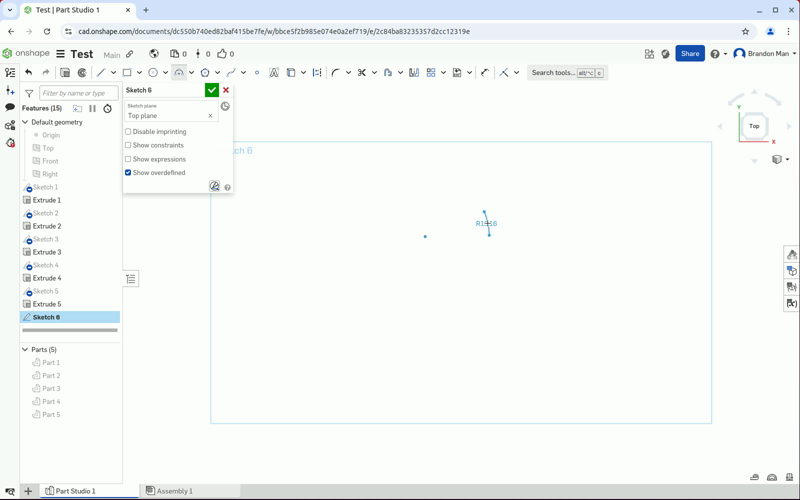
key_up(shift)
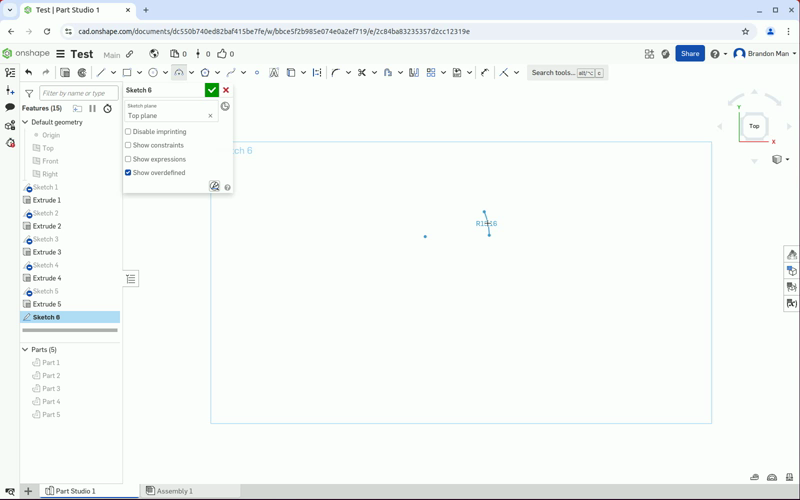
mouse_move(489, 235)
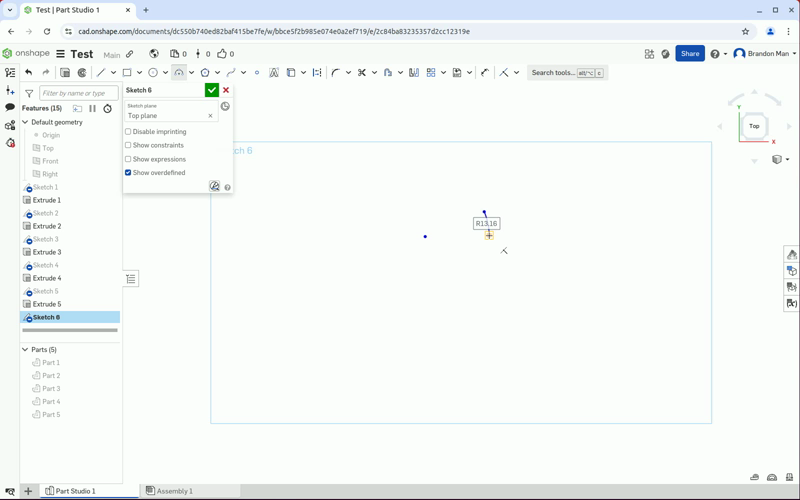
click(489, 235)
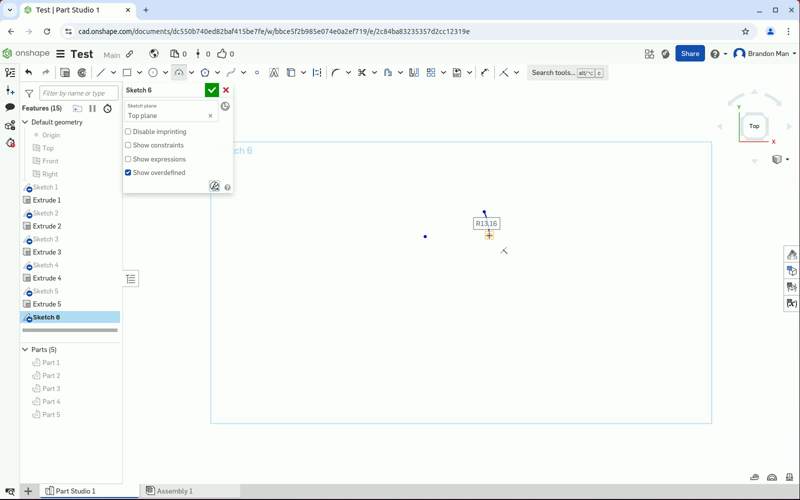
key_down(shift)
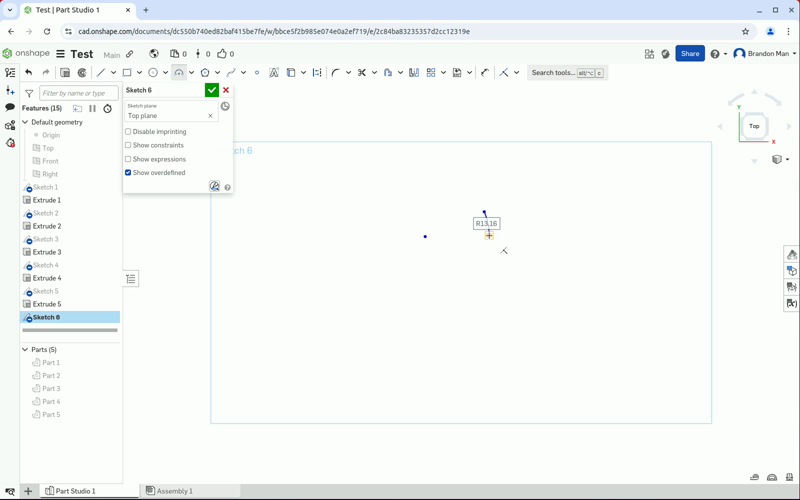
mouse_move(512, 227)
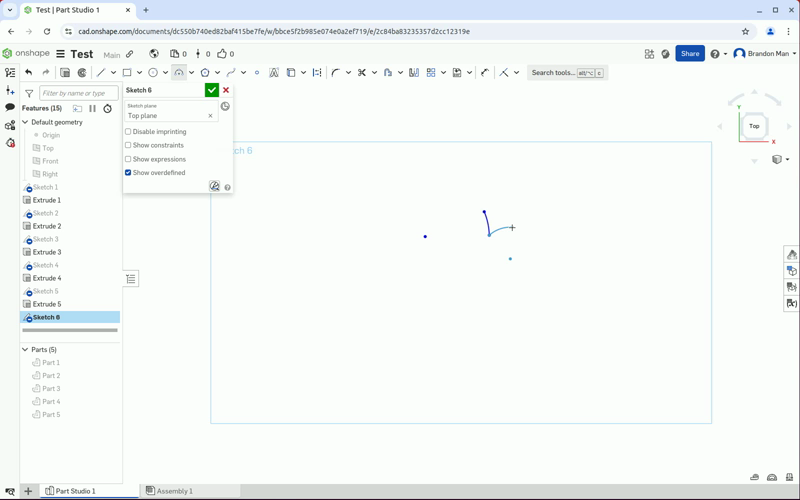
click(512, 227)
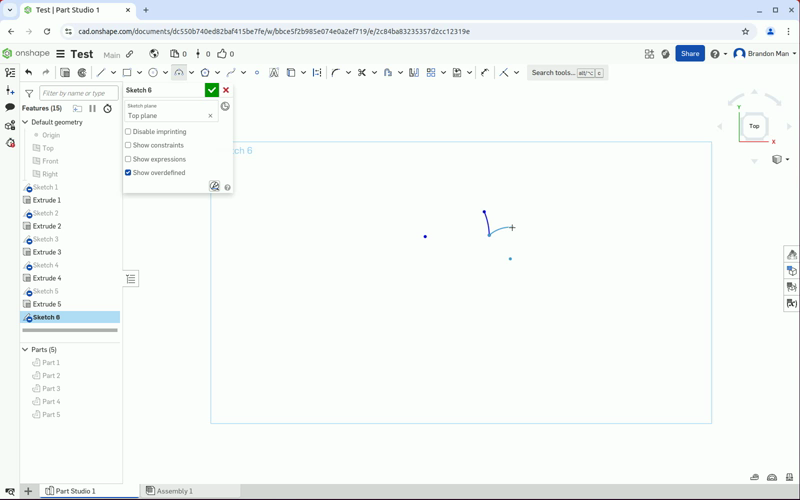
mouse_move(500, 230)
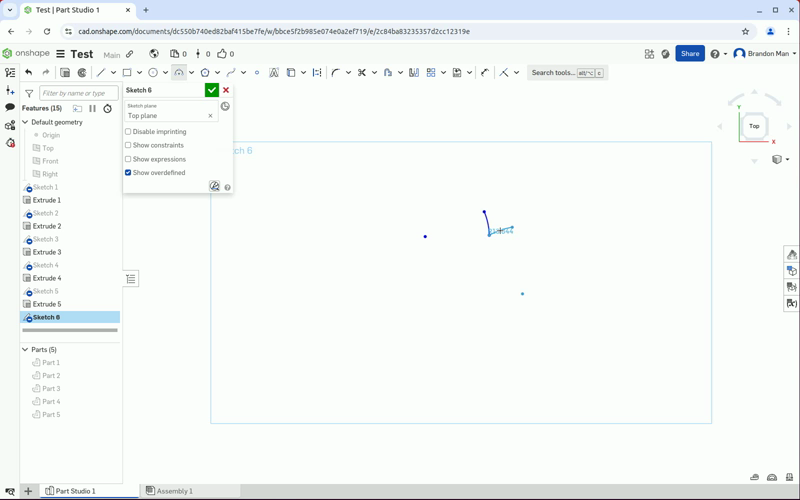
click(500, 230)
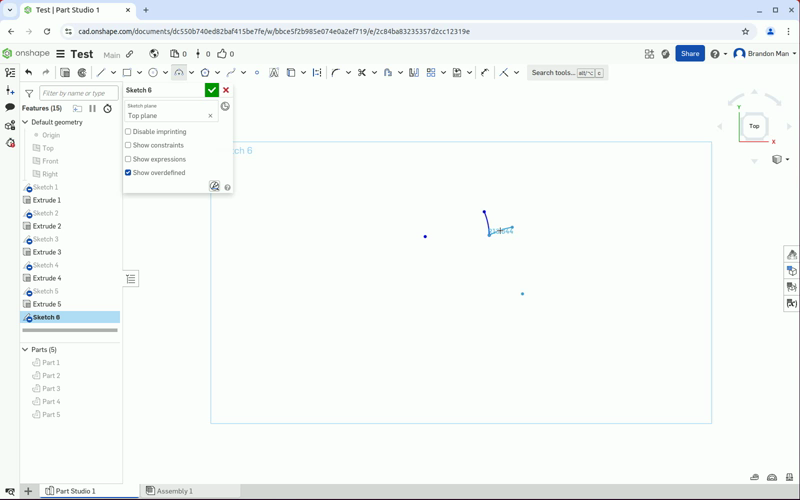
key_up(shift)
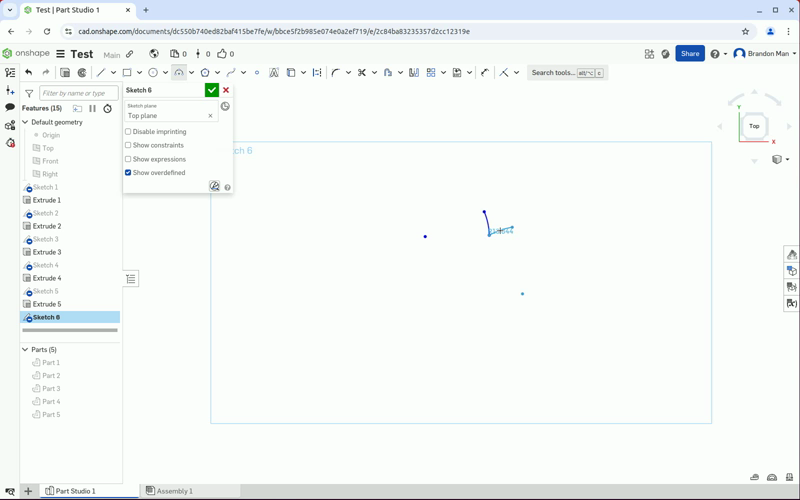
mouse_move(512, 227)
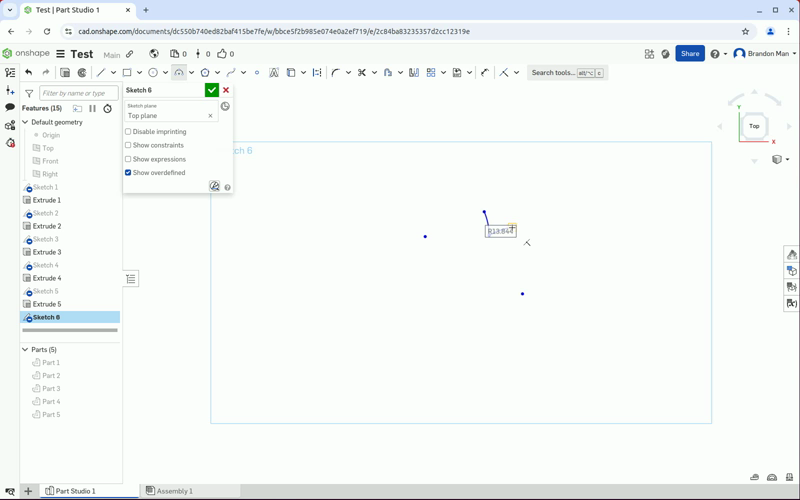
click(512, 227)
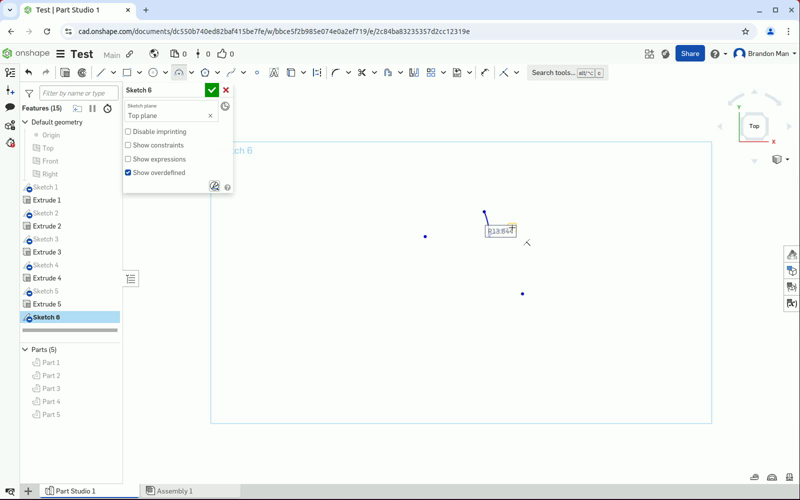
mouse_move(484, 211)
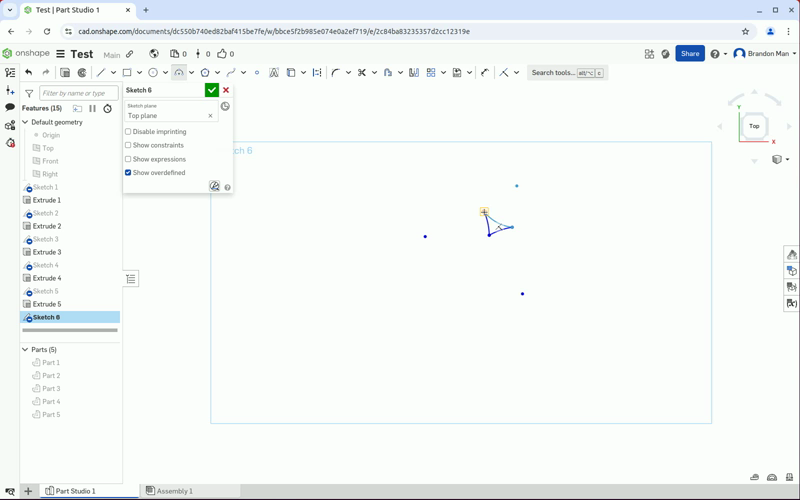
click(484, 211)
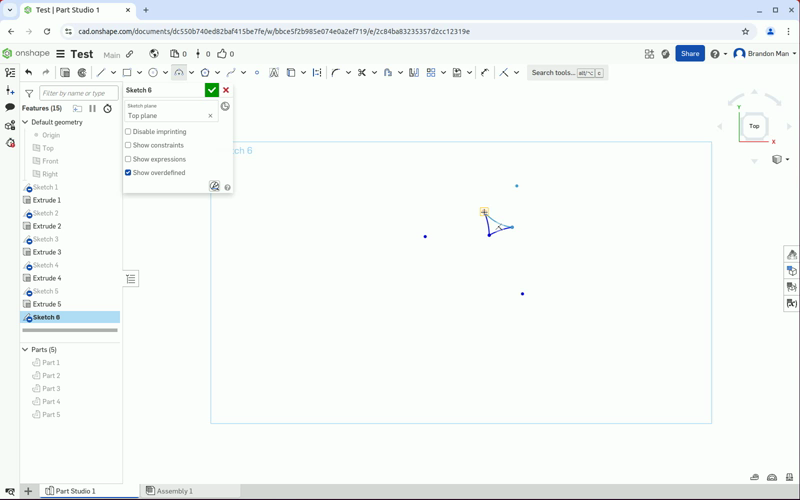
key_down(shift)
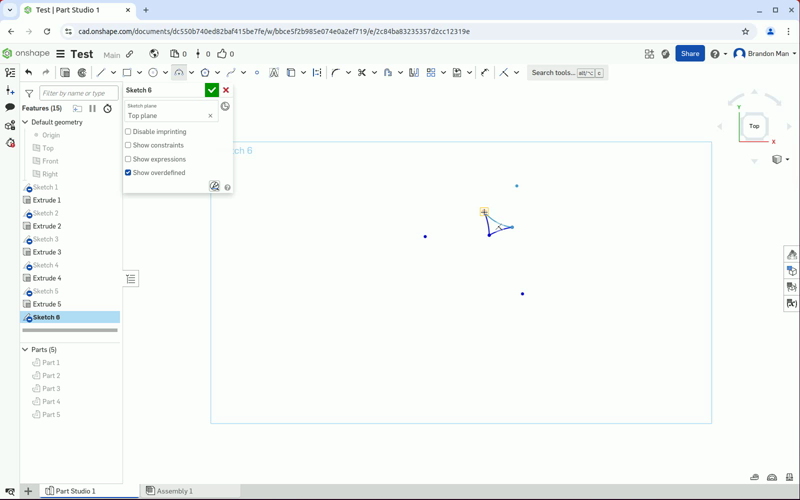
mouse_move(498, 217)
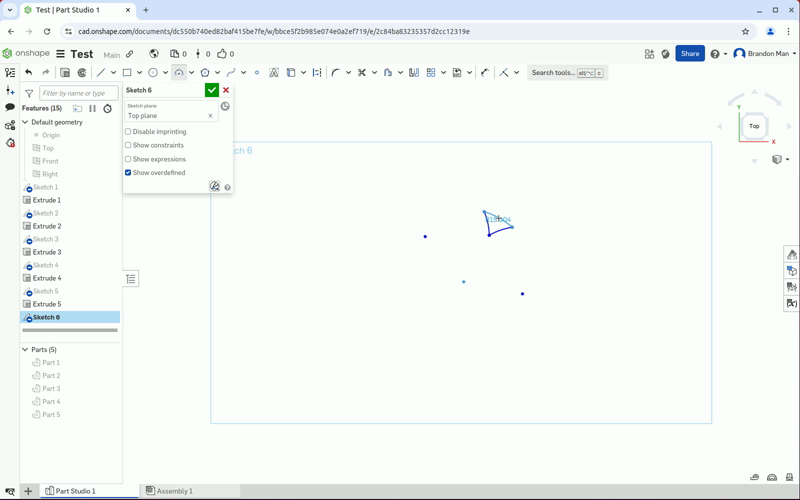
click(498, 217)
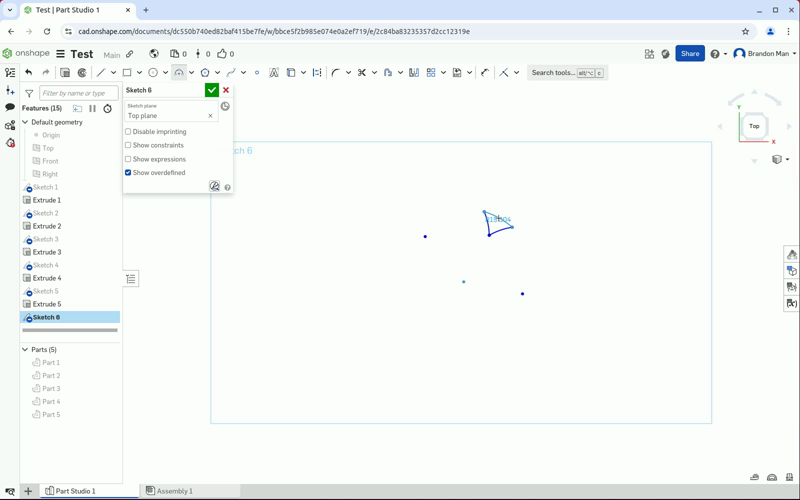
key_up(shift)
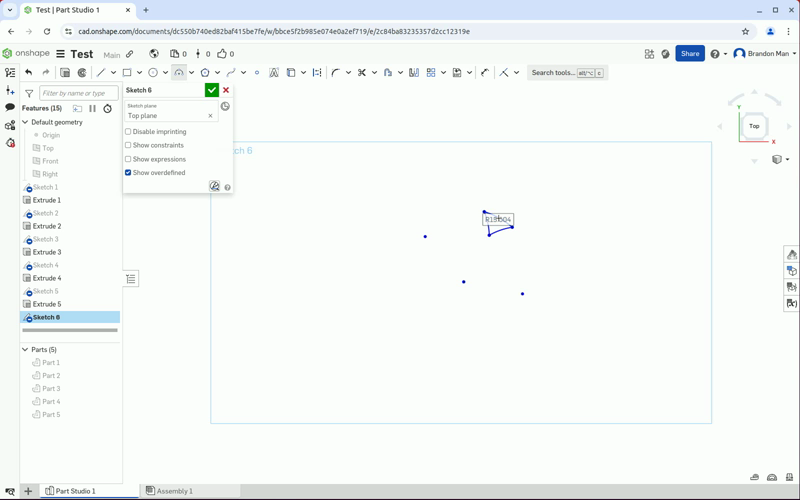
key(esc)
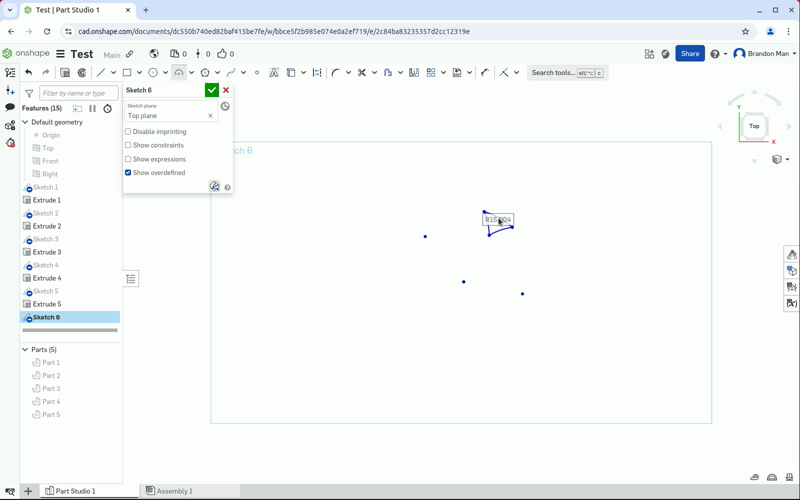
mouse_move(497, 217)
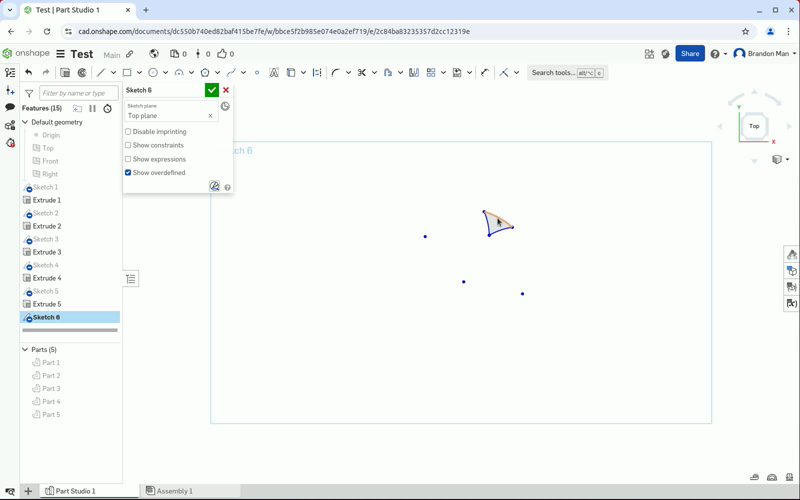
scroll(6)
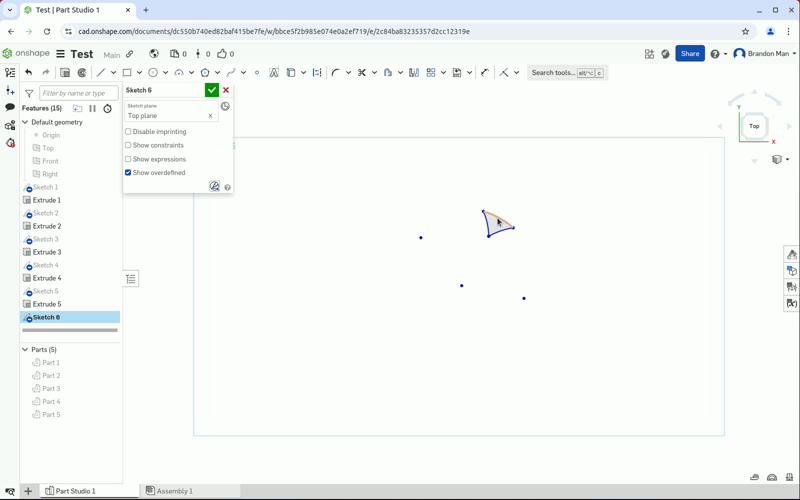
scroll(6)
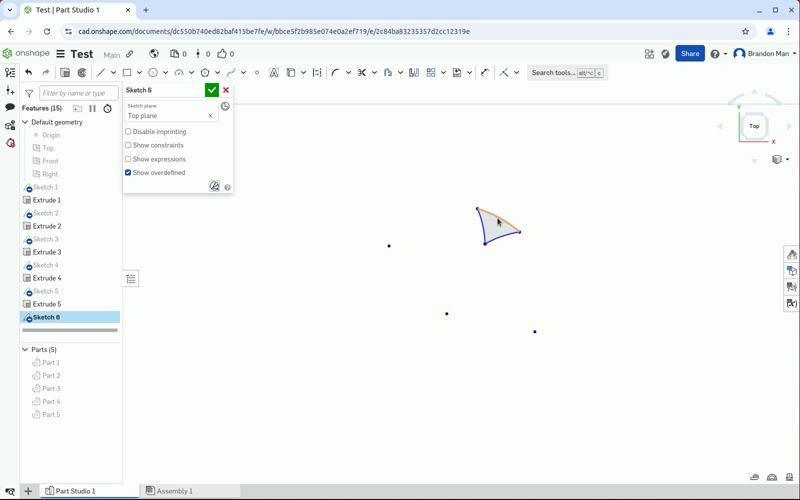
scroll(6)
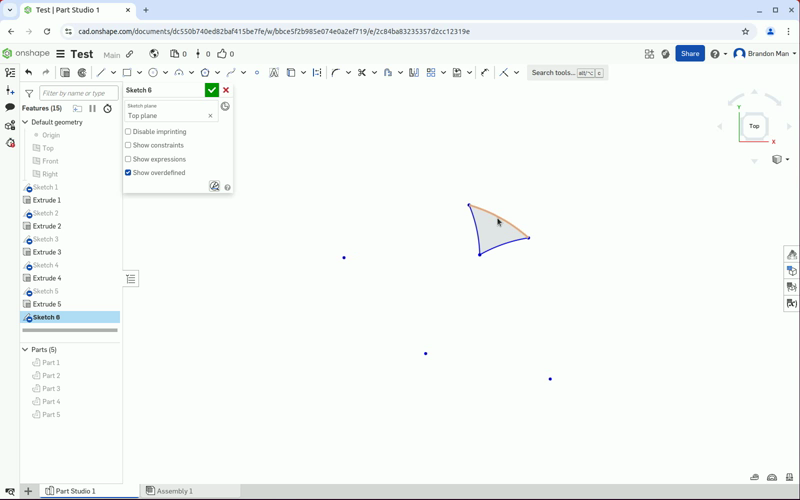
scroll(6)
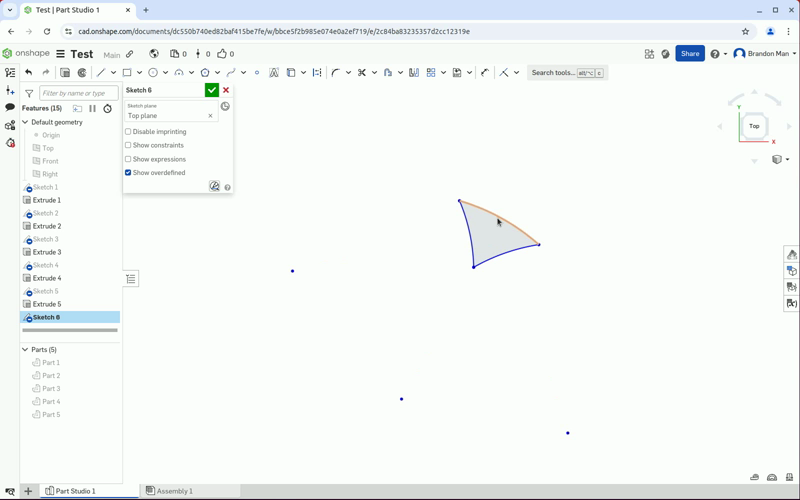
scroll(6)
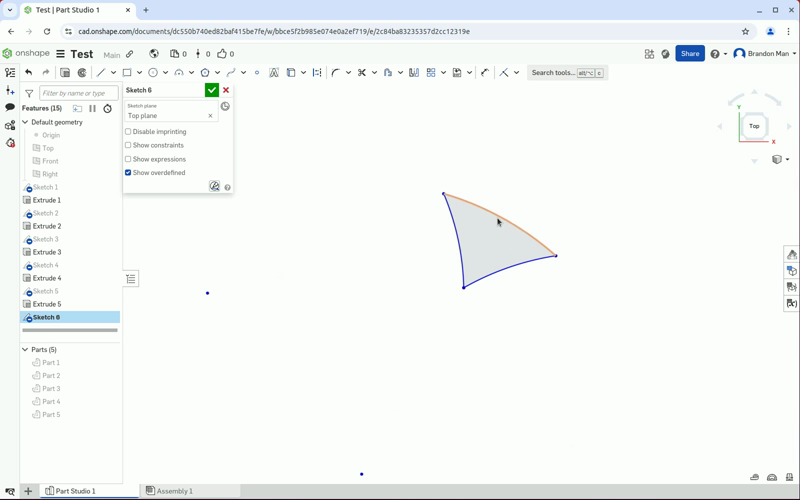
scroll(6)
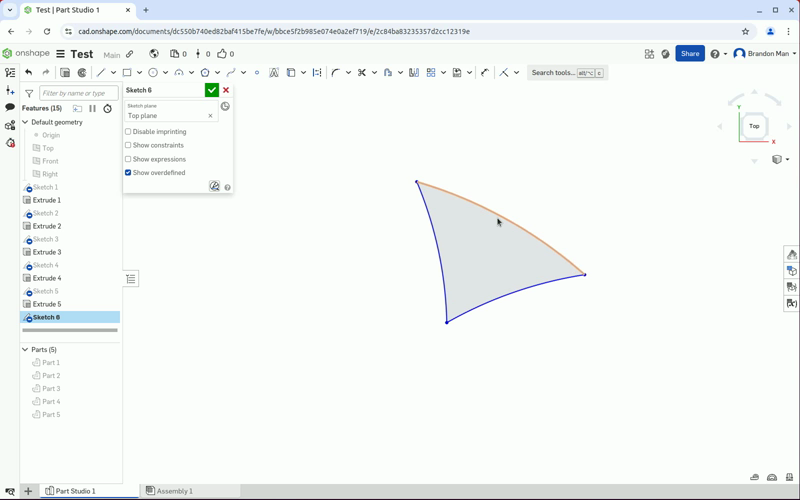
scroll(6)
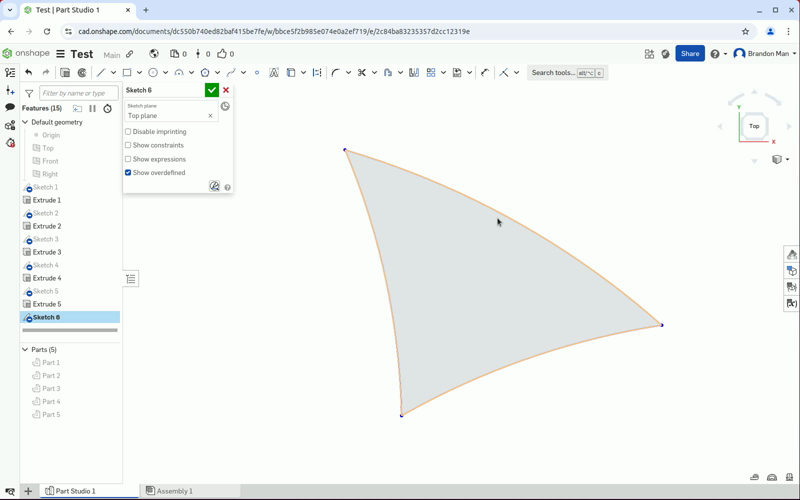
click(497, 217)
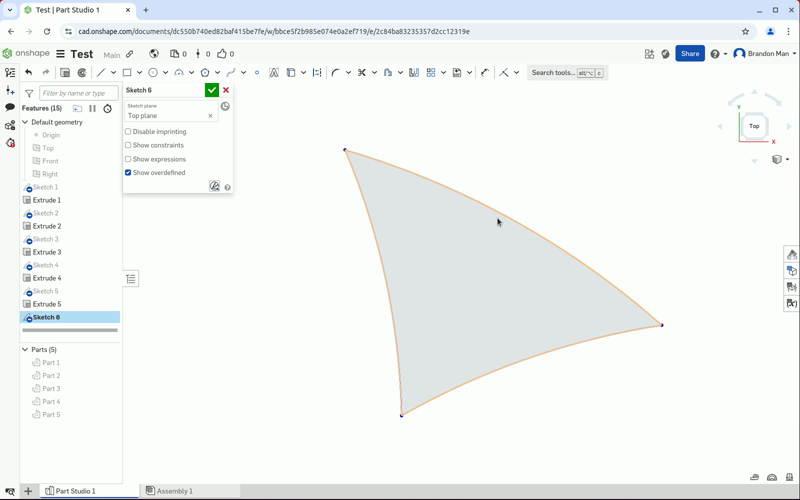
scroll(-6)
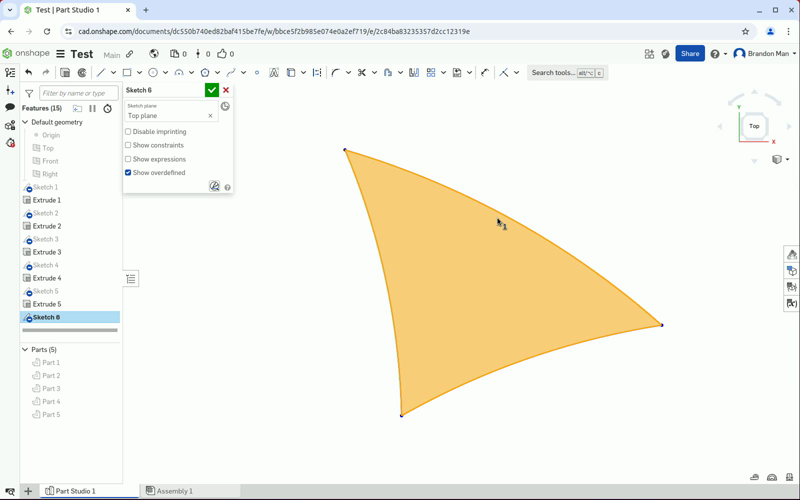
scroll(-6)
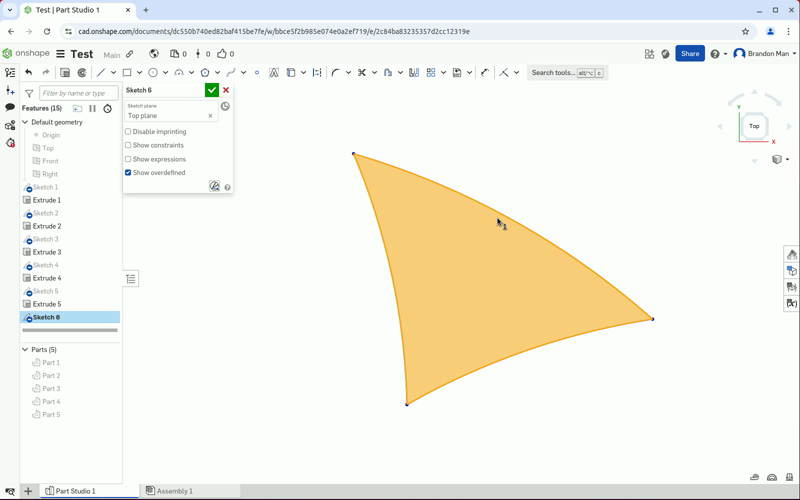
scroll(-6)
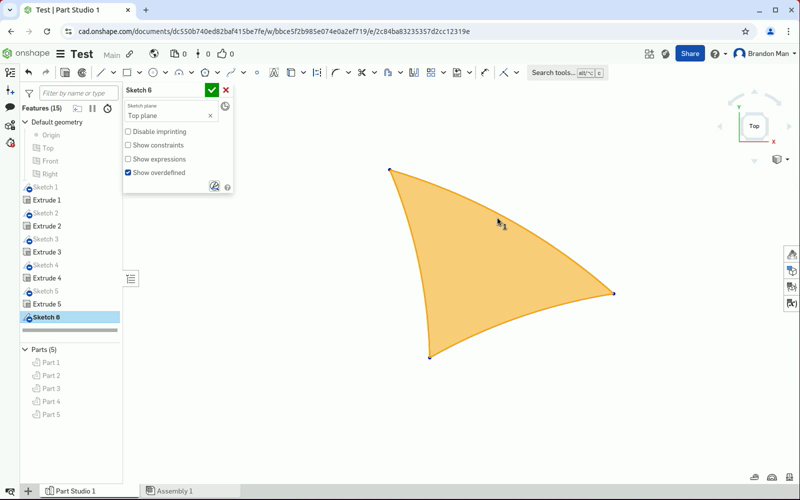
scroll(-6)
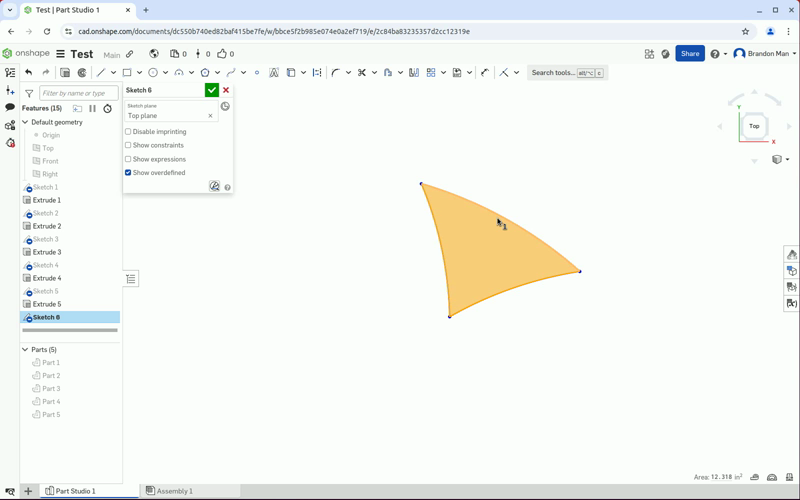
scroll(-6)
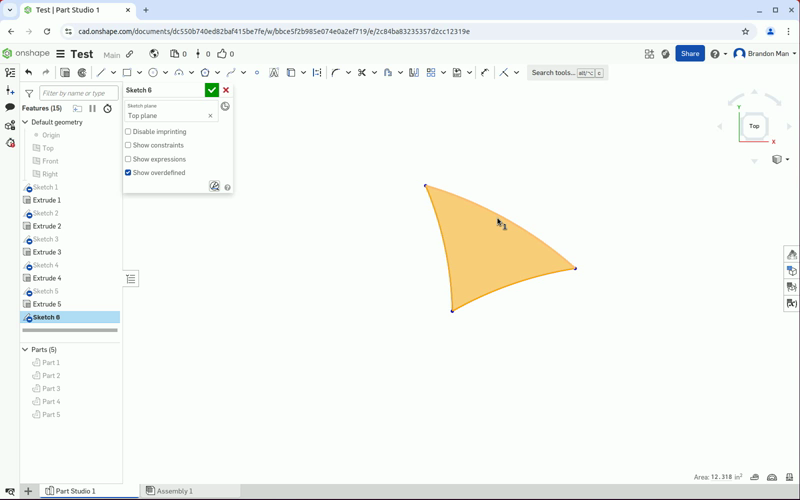
scroll(-6)
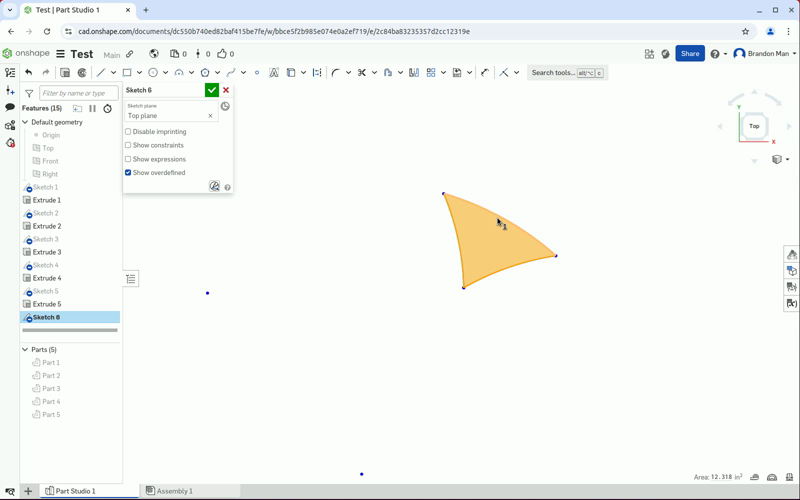
scroll(-6)
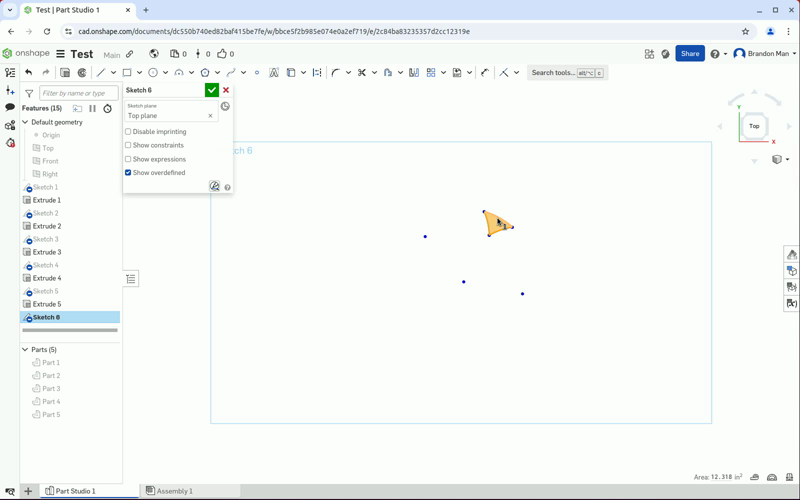
mouse_move(73, 352)
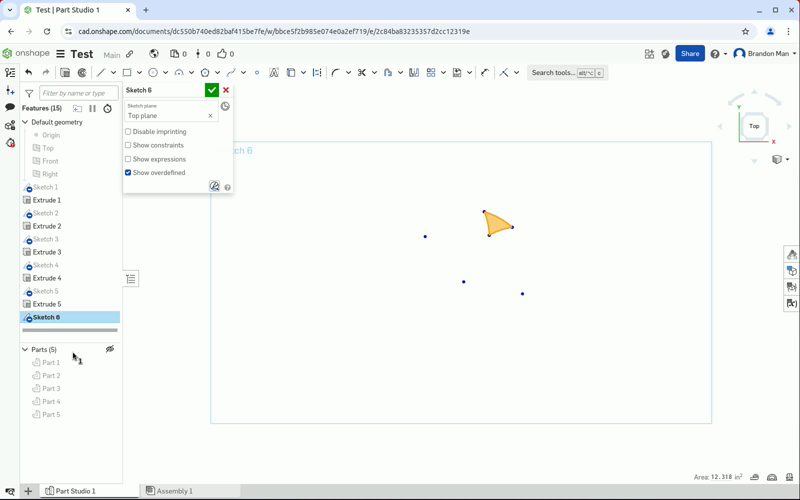
key(shift+y)
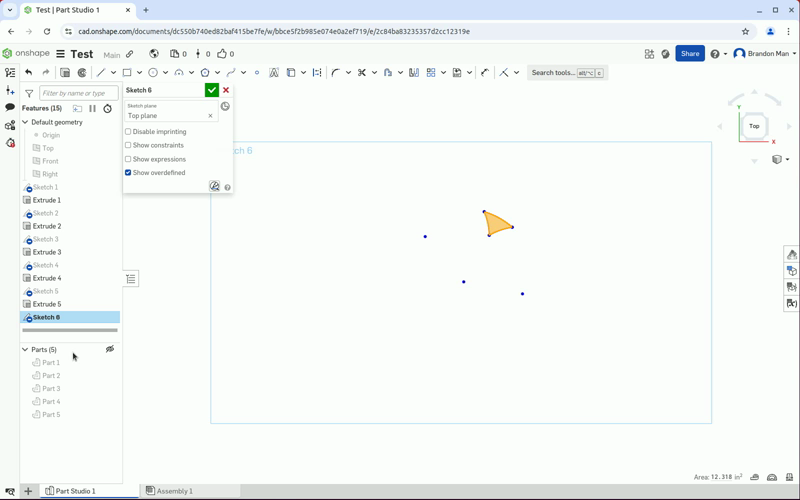
key(shift+e)
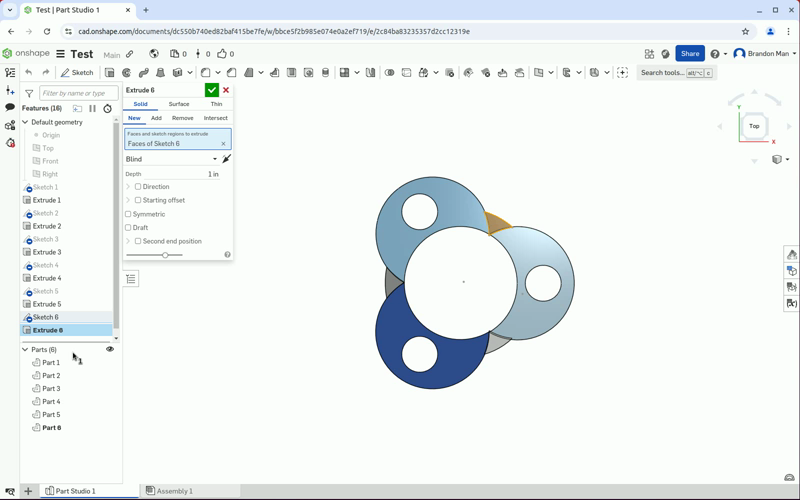
mouse_move(143, 106)
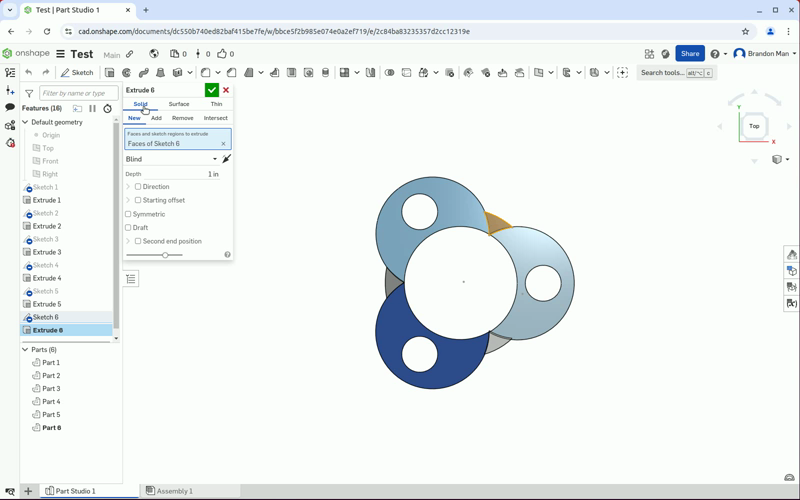
click(143, 106)
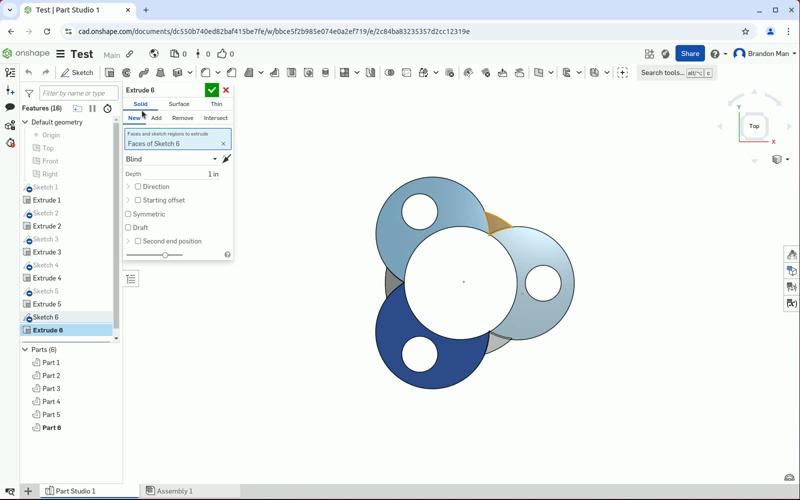
mouse_move(137, 120)
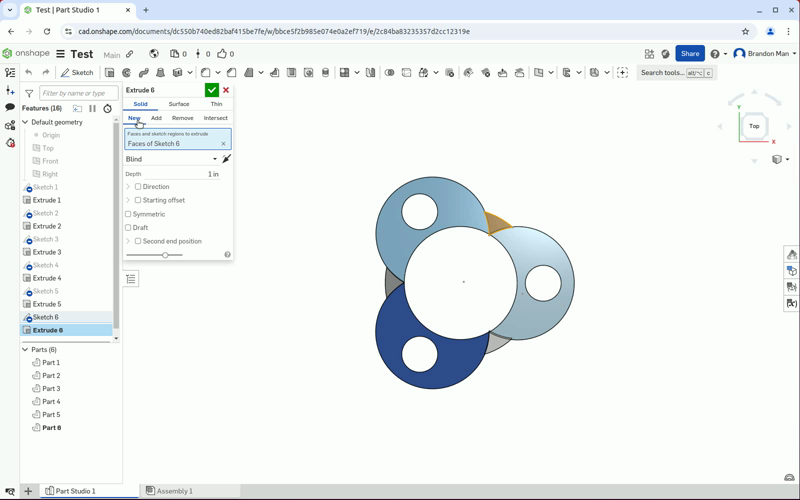
click(137, 120)
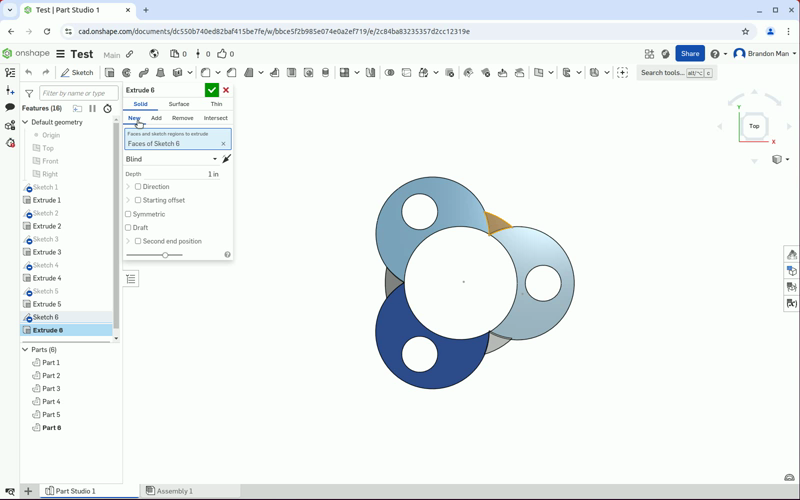
key(tab, 4)
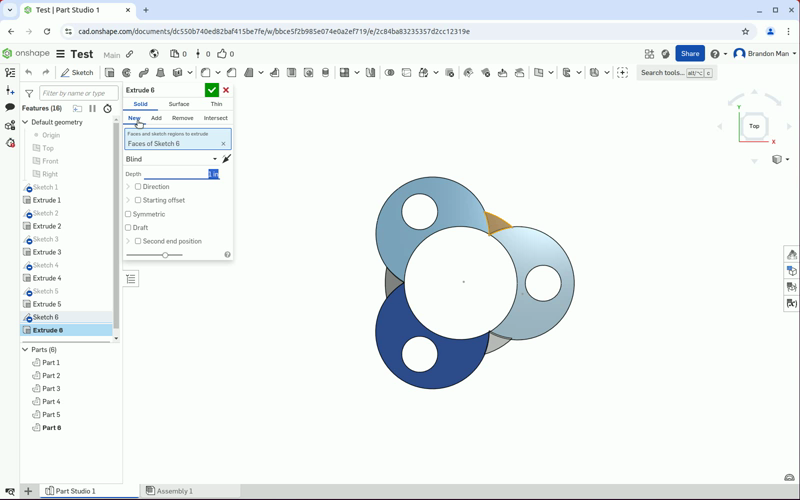
text(7.221)
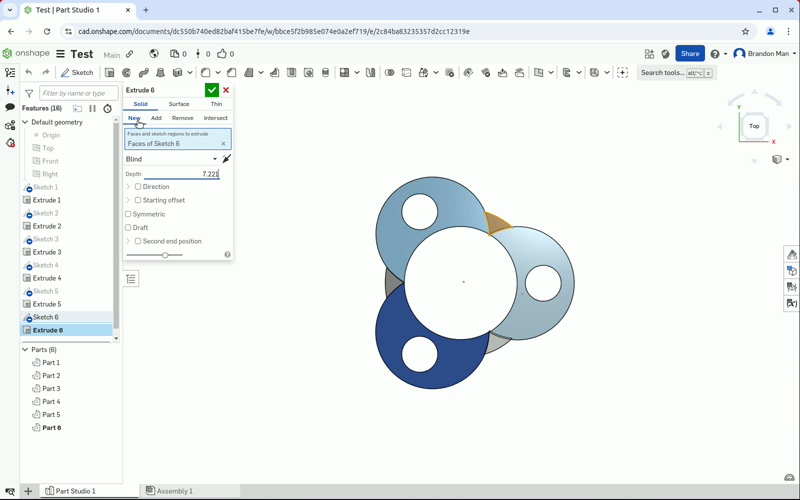
key(enter)
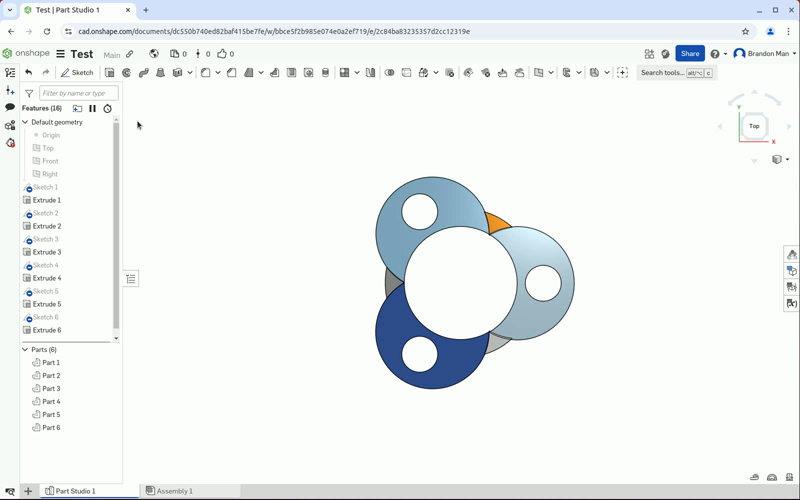
key(shift+h)
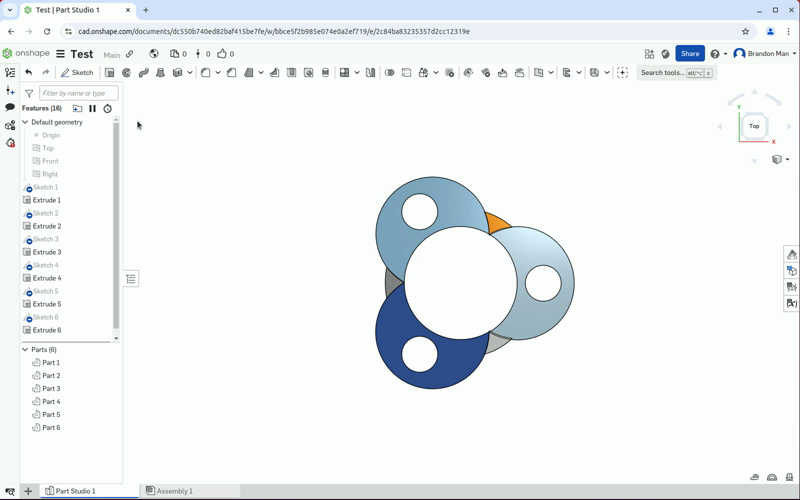
key(shift+h)
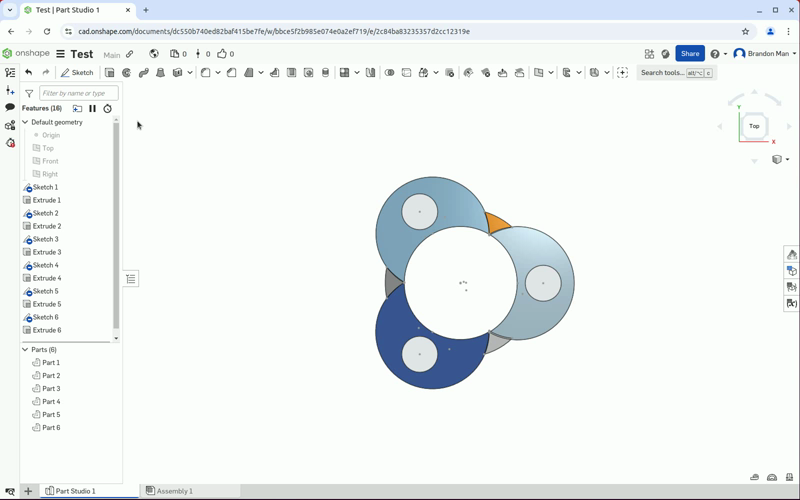
key(shift+7)
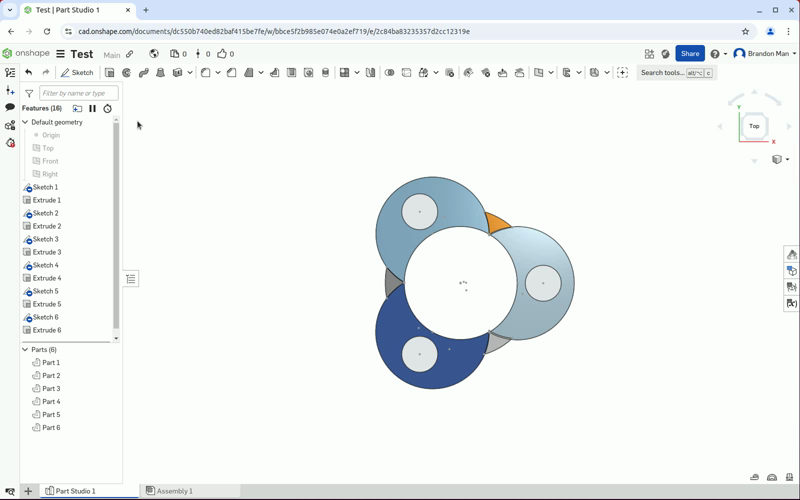
key(up, 3)
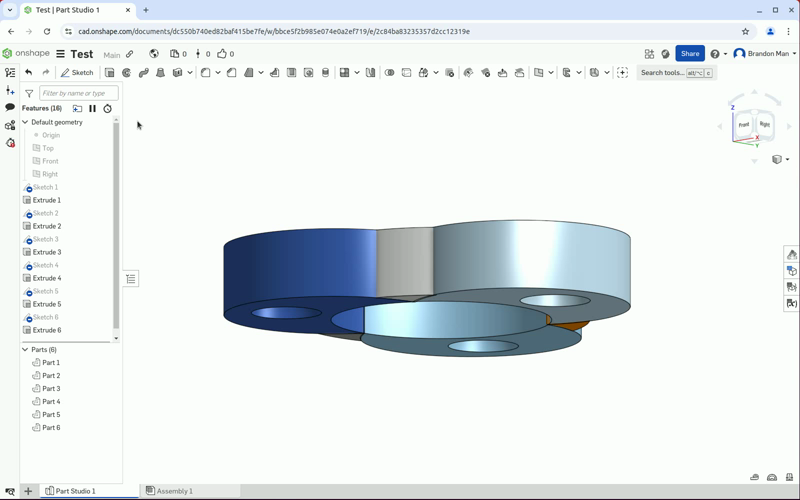
key(left, 3)
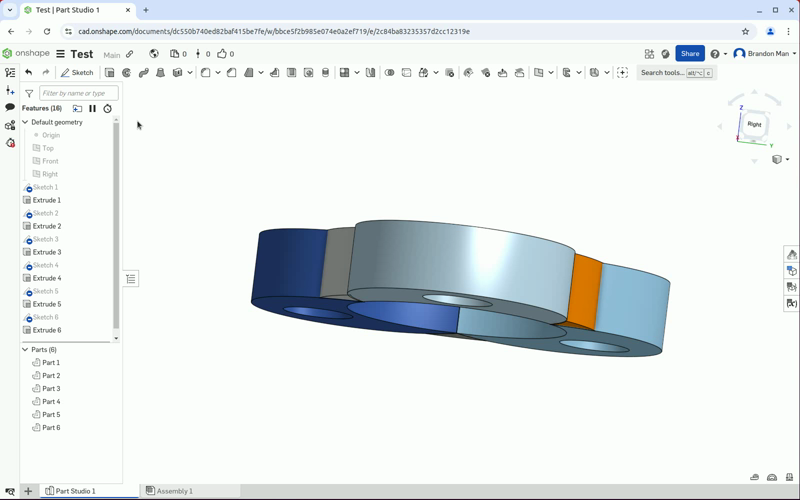
key(right, 3)
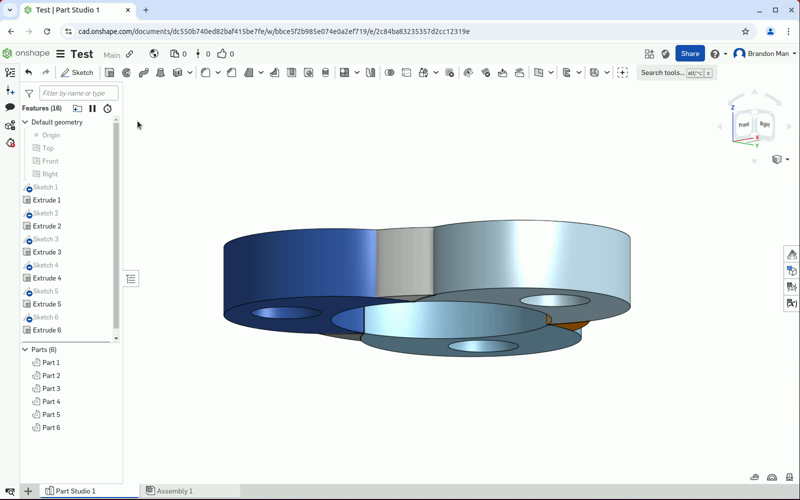
key(down, 3)
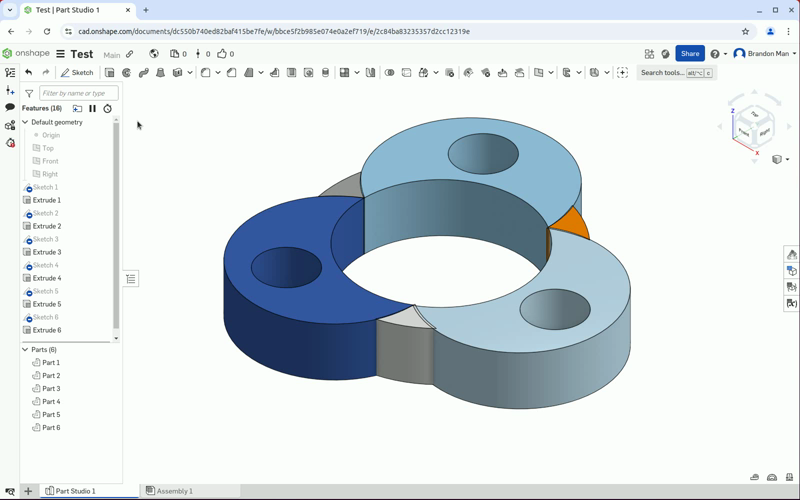
mouse_move(69, 189)
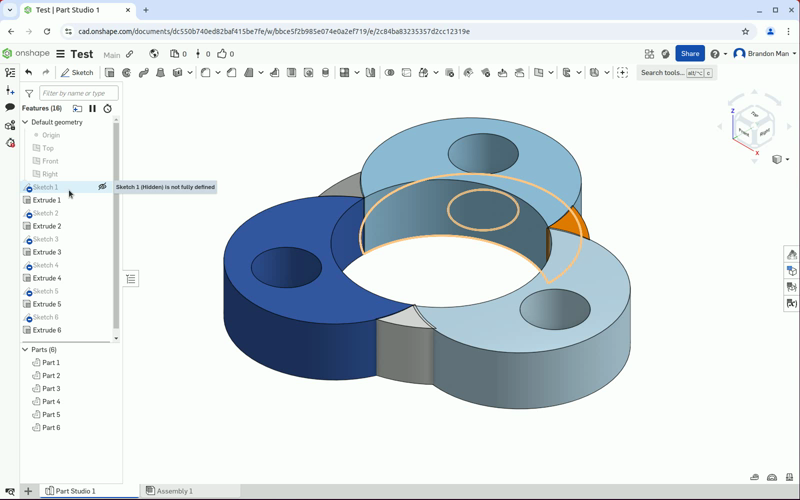
click(69, 189)